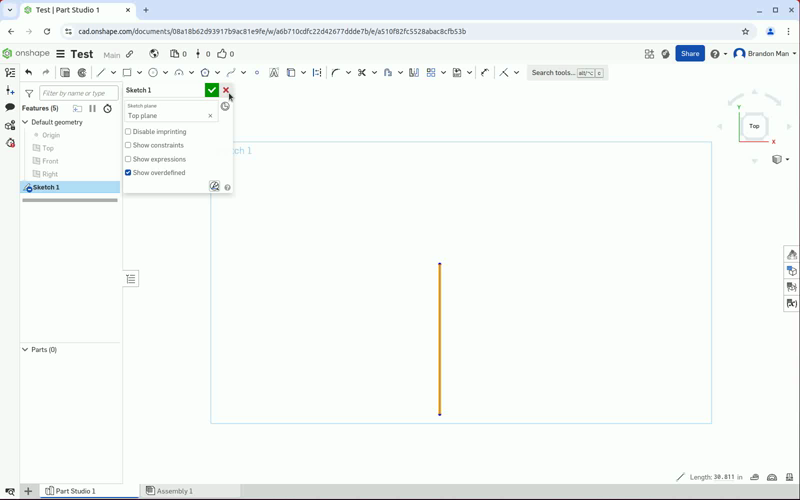
key(shift+h)
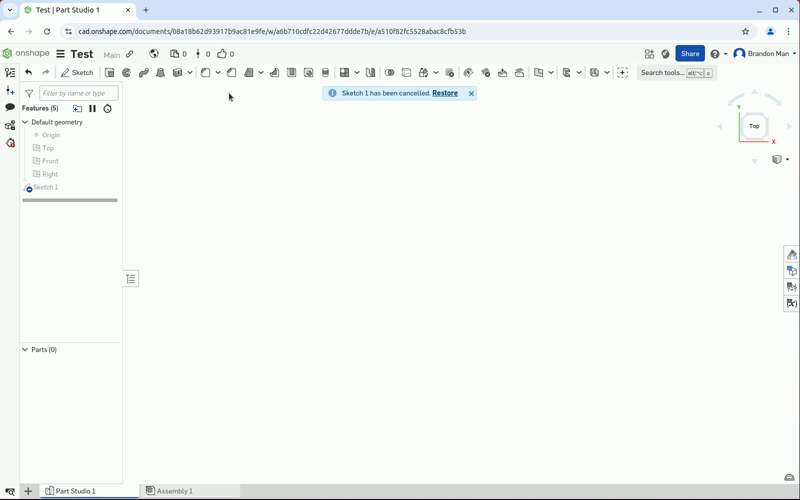
mouse_move(73, 352)
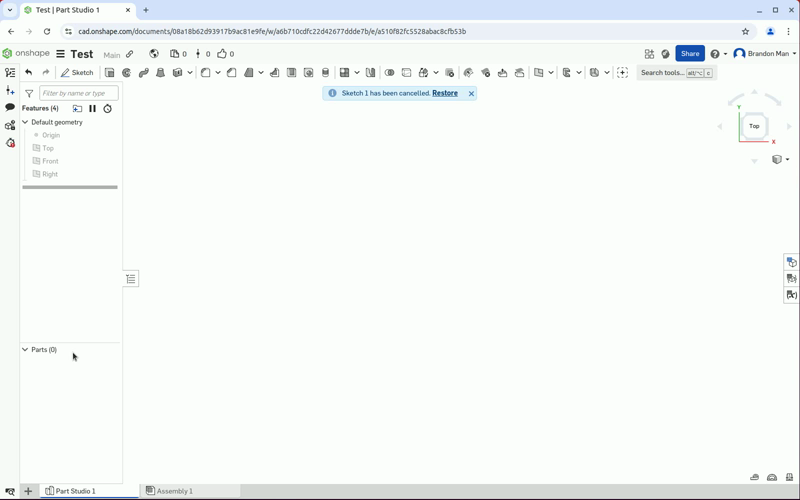
key(y)
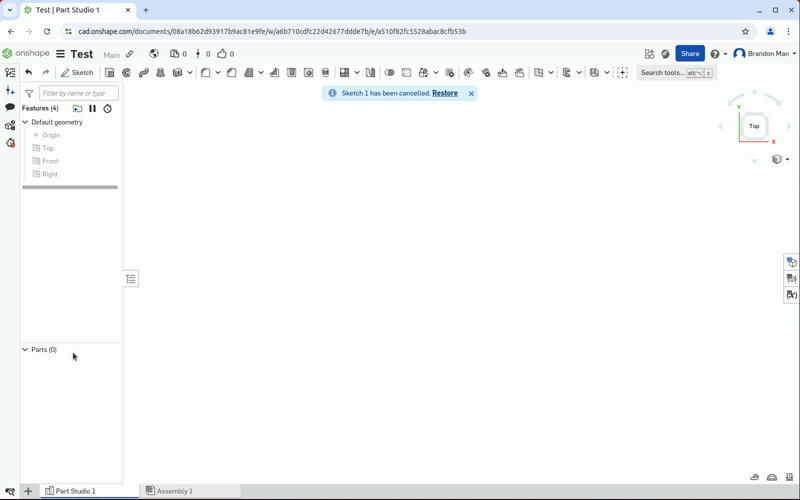
key(shift+p)
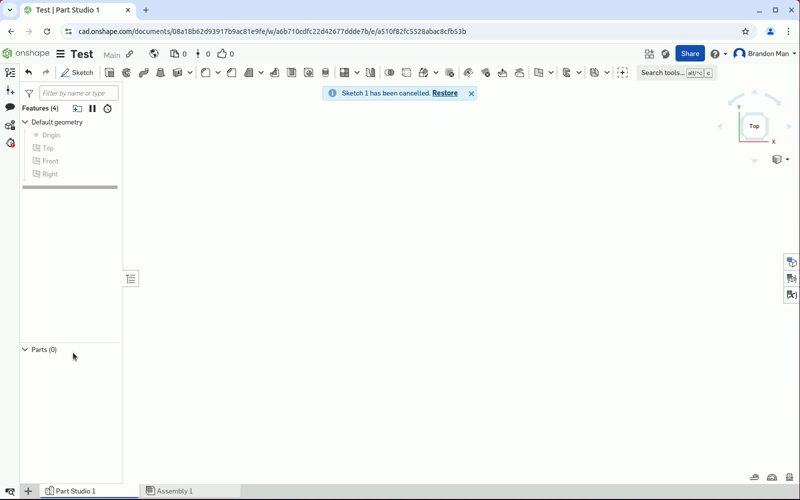
key(space)
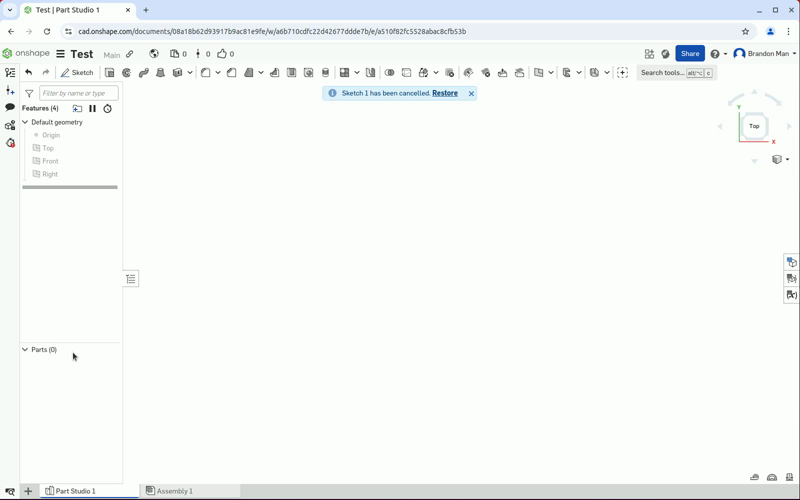
key_down(shift)
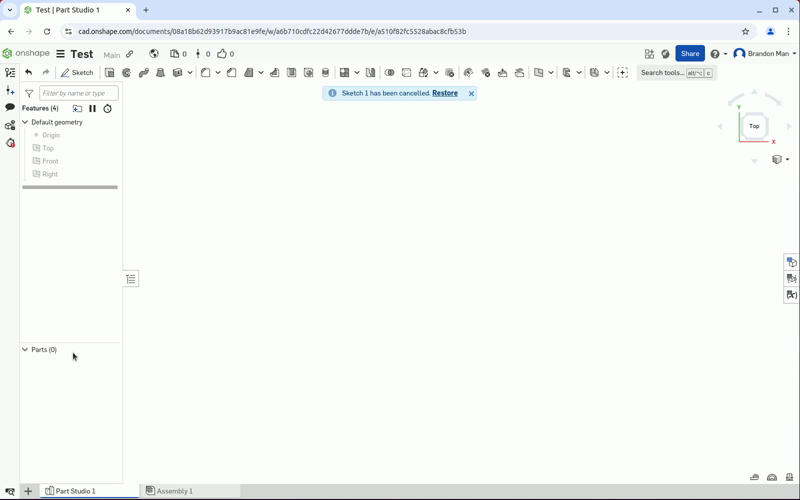
key(up)
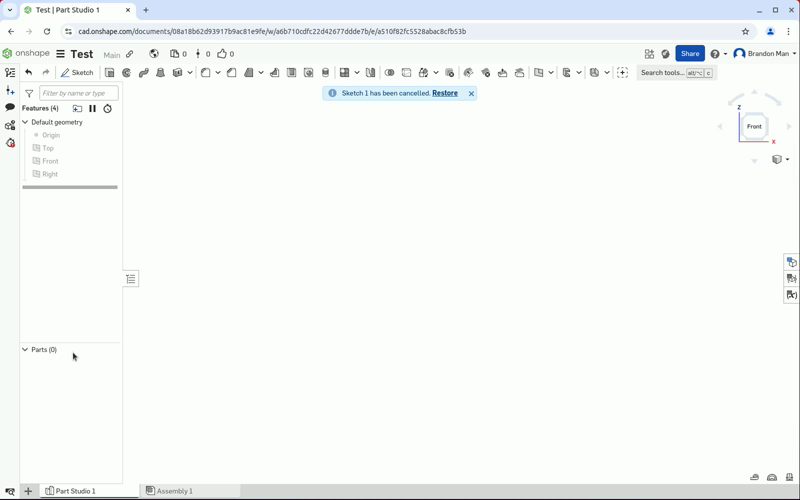
key_up(shift)
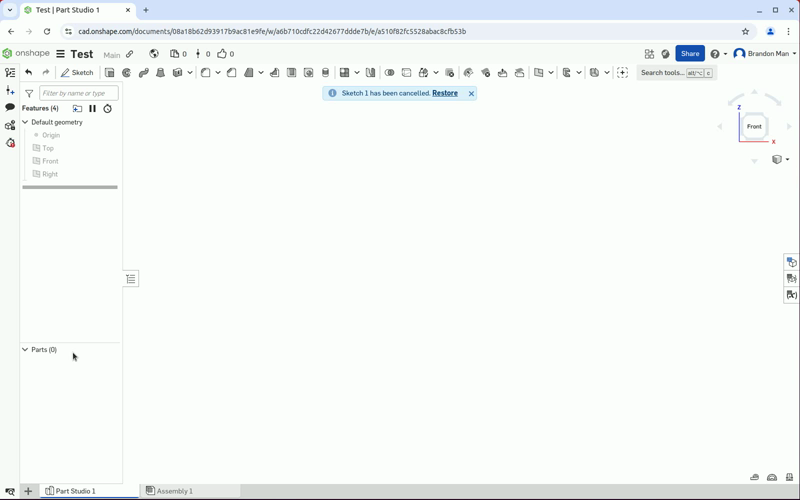
mouse_move(73, 352)
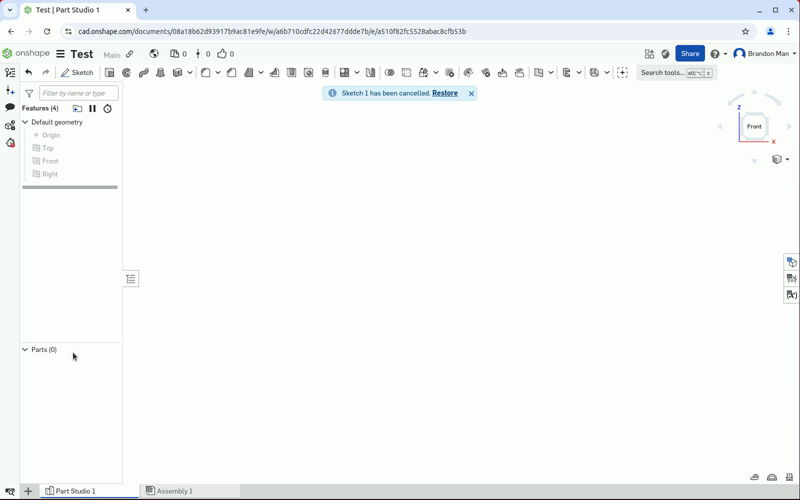
key(shift+y)
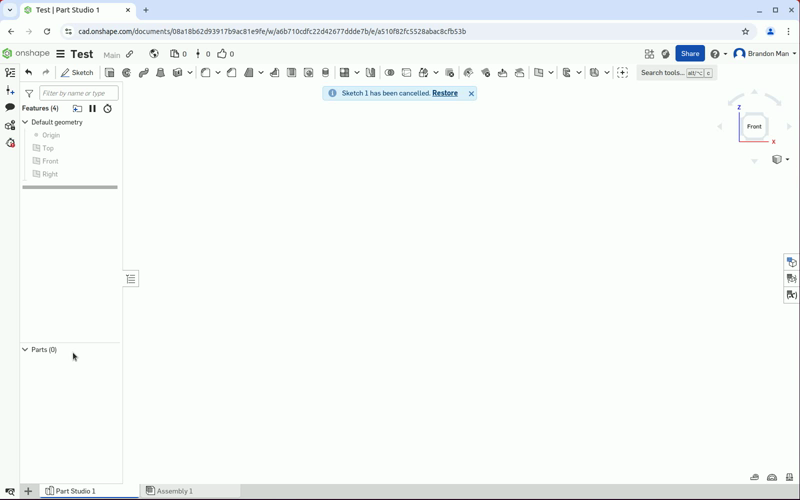
key(shift+s)
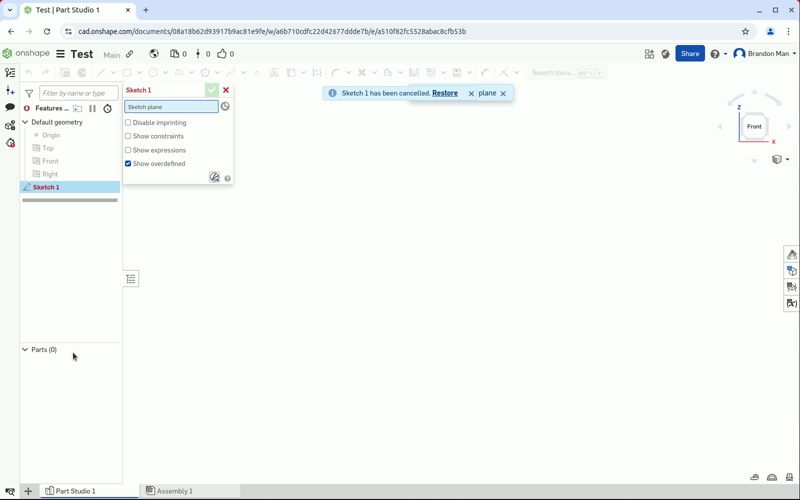
mouse_move(73, 163)
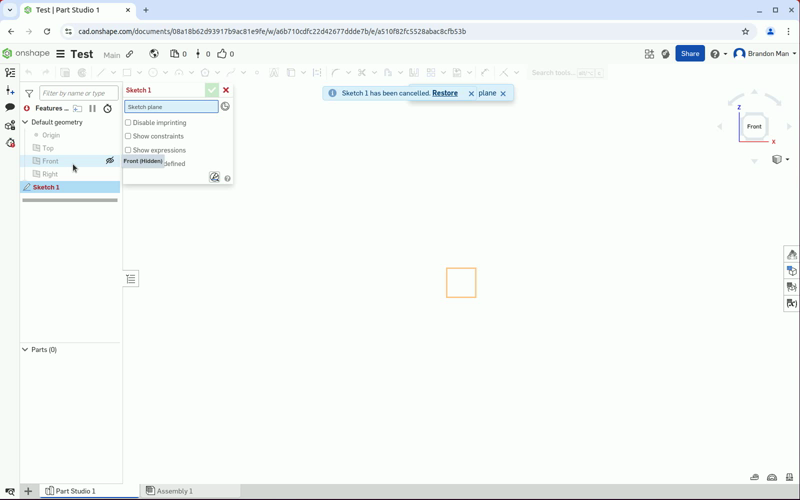
click(73, 163)
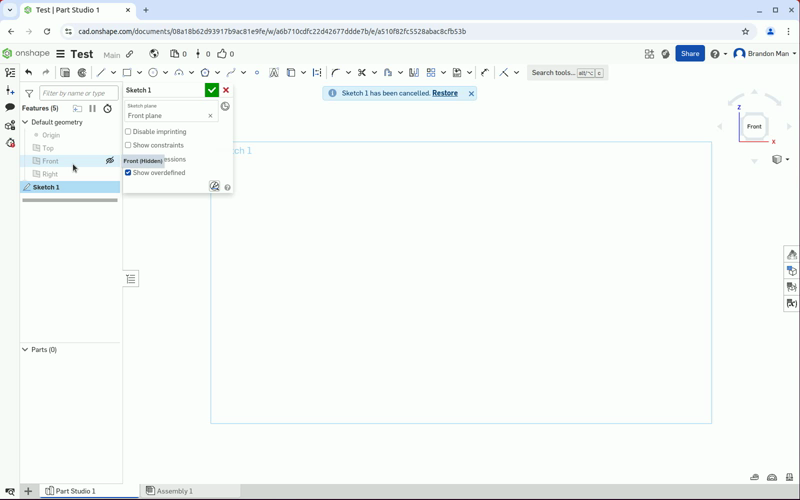
mouse_move(73, 352)
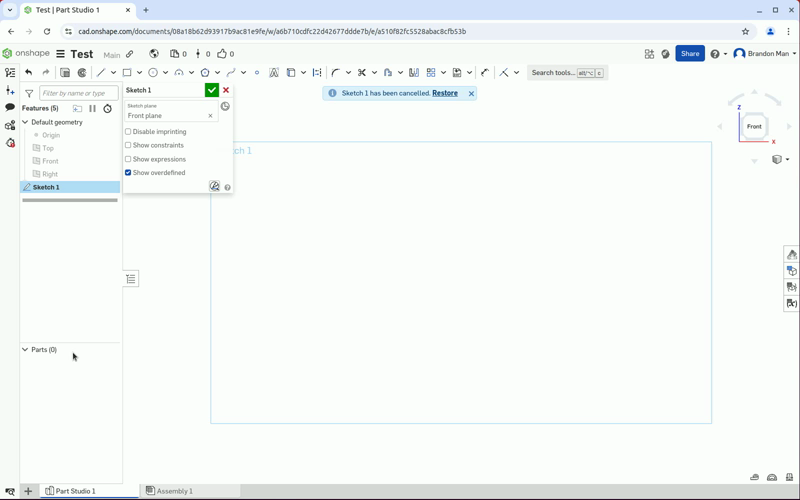
key(y)
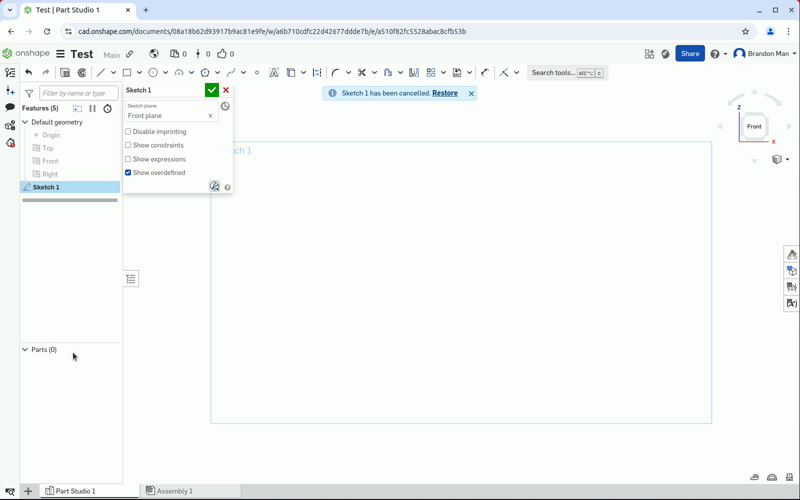
key(c)
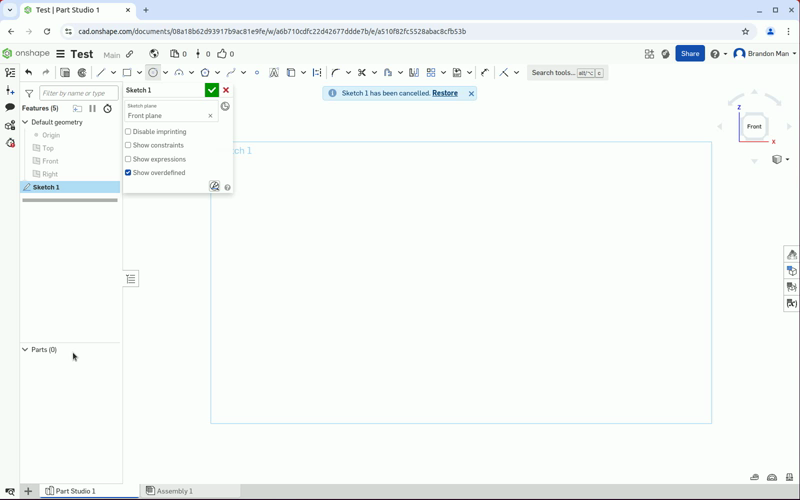
key_down(shift)
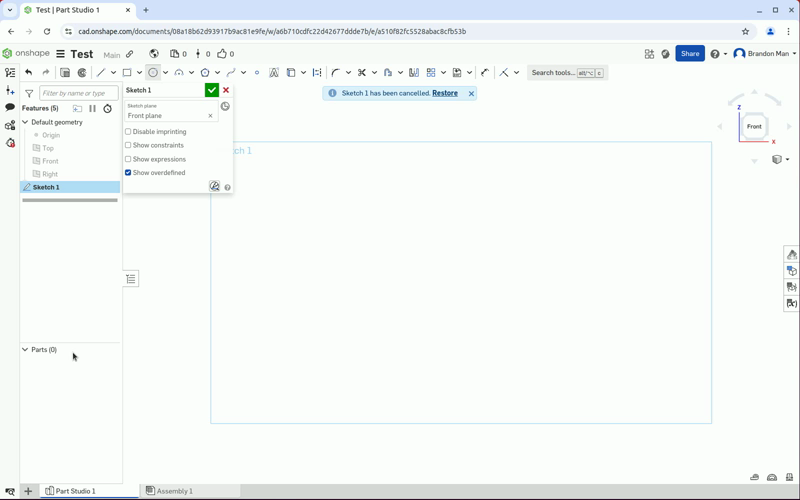
mouse_move(461, 282)
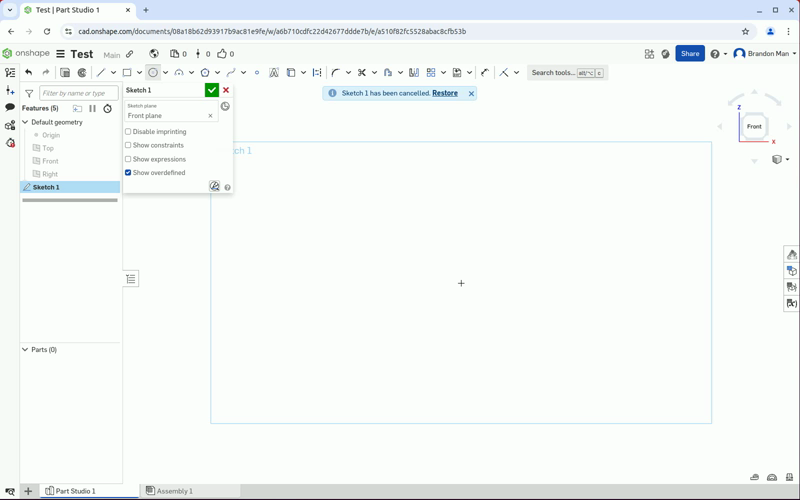
click(461, 282)
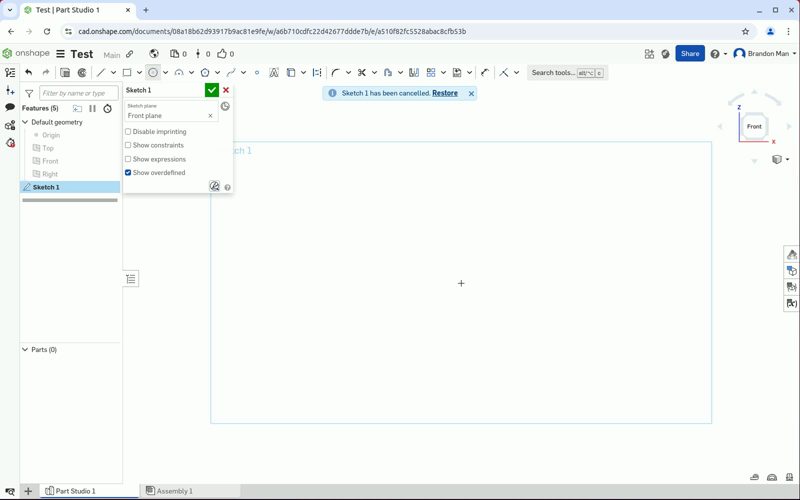
key_up(shift)
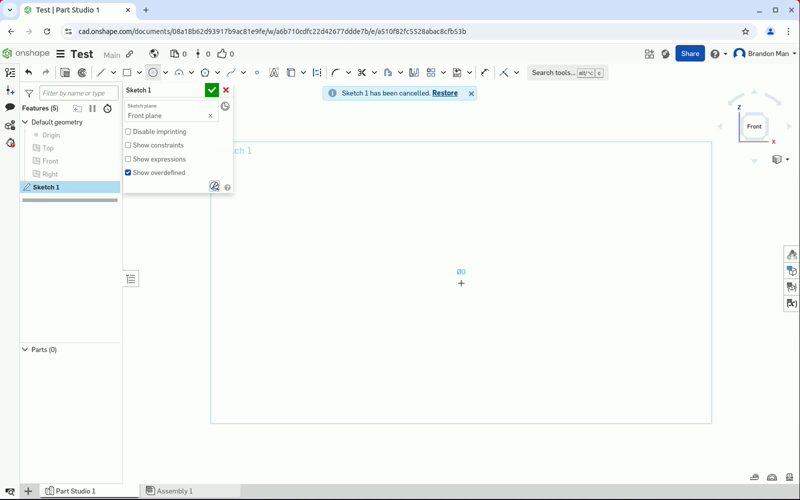
mouse_move(491, 282)
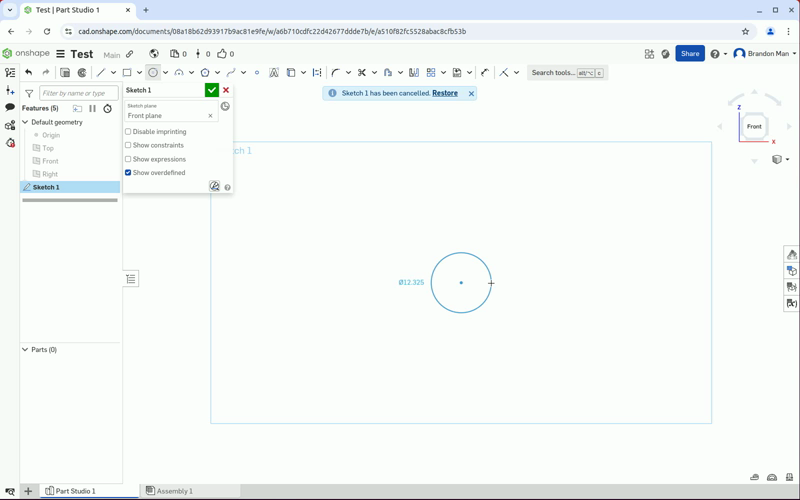
click(491, 282)
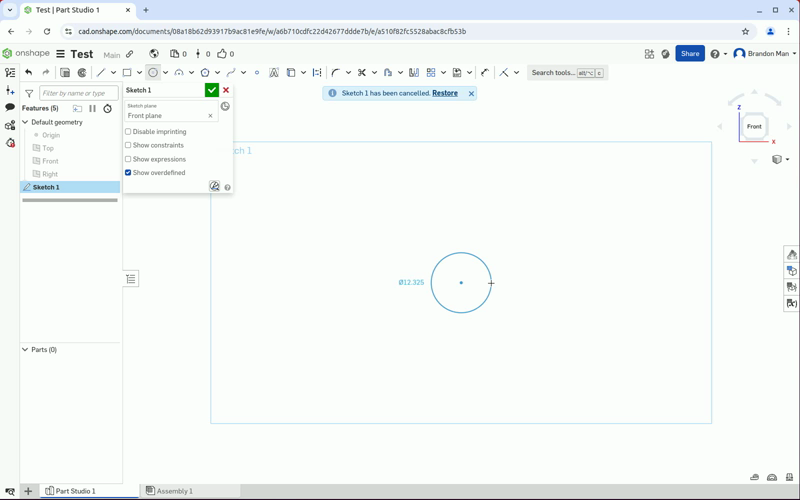
key(esc)
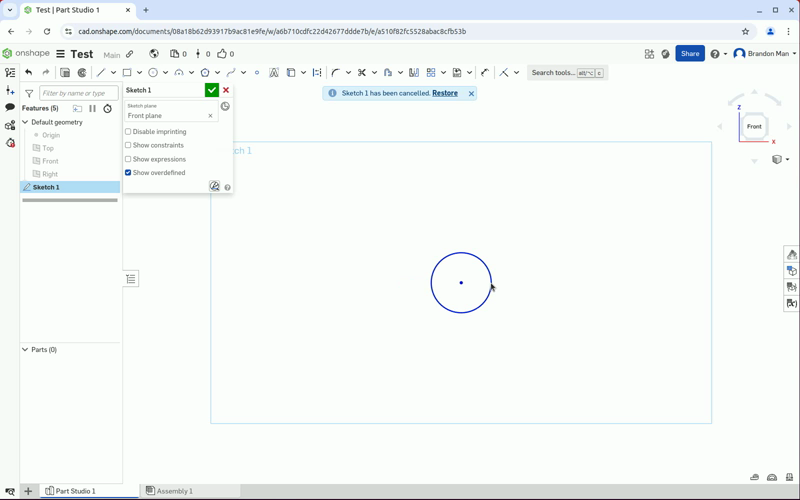
key(c)
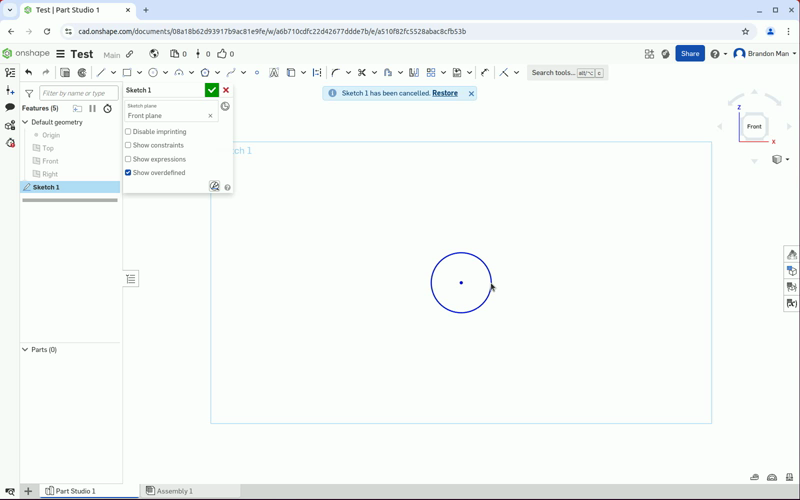
key_down(shift)
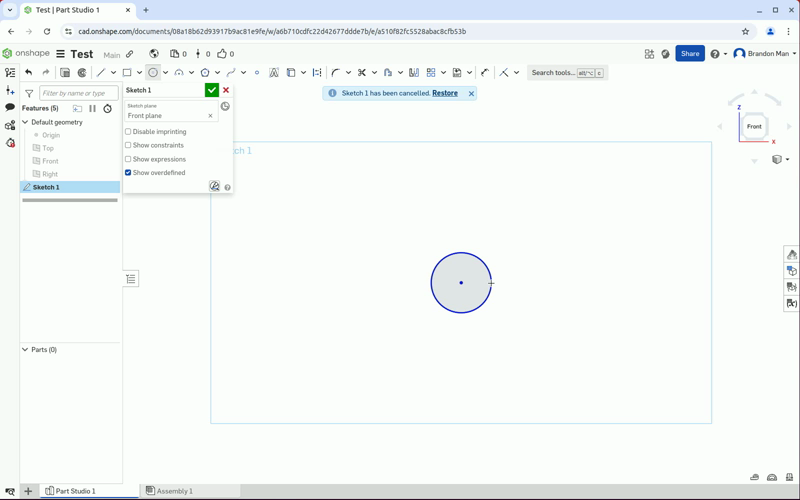
mouse_move(461, 282)
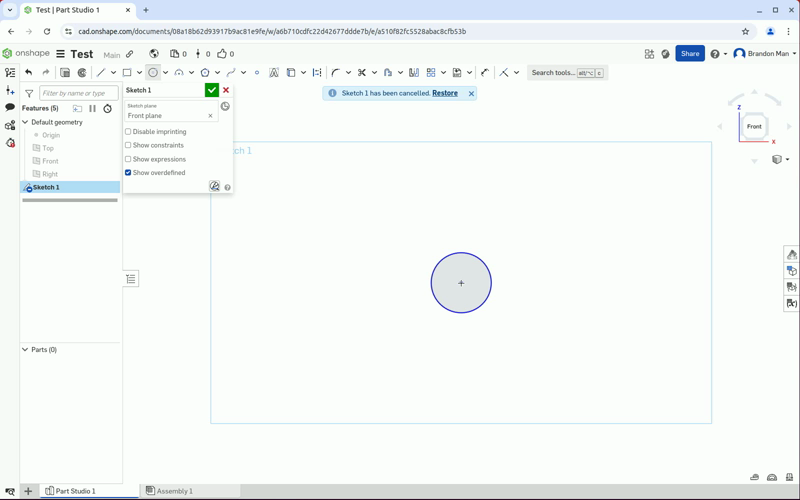
click(461, 282)
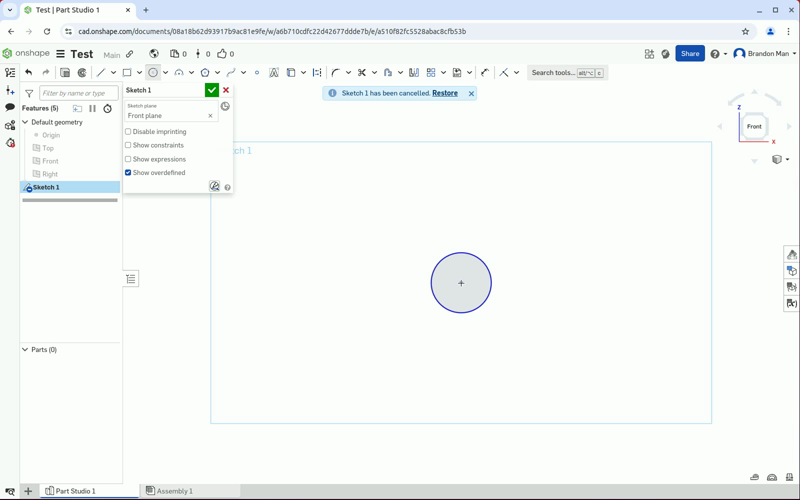
key_up(shift)
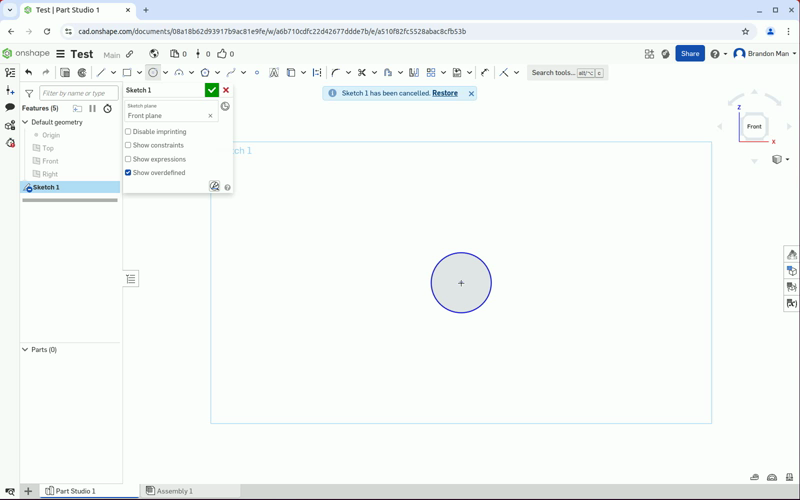
mouse_move(486, 282)
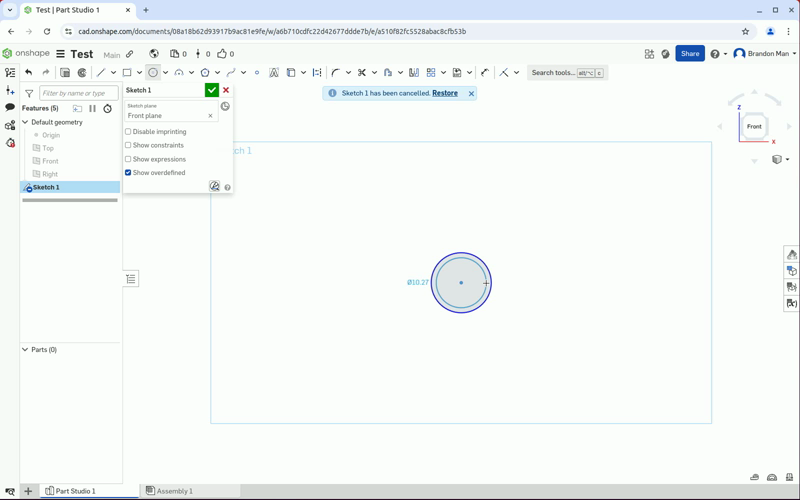
click(486, 282)
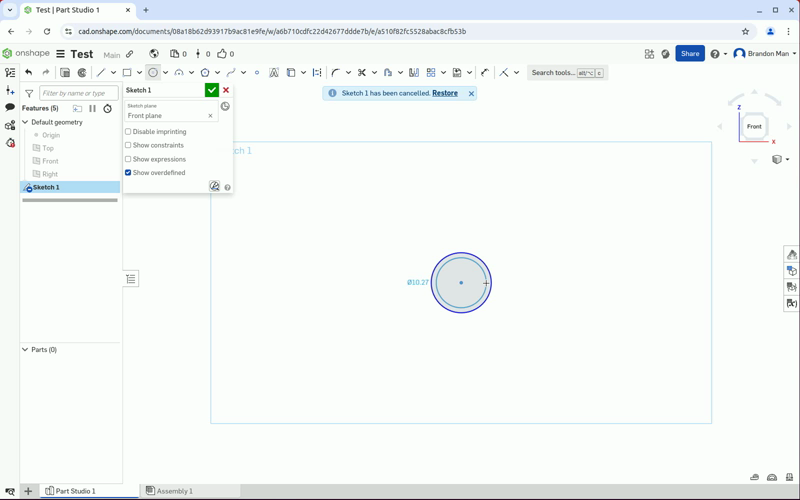
key(esc)
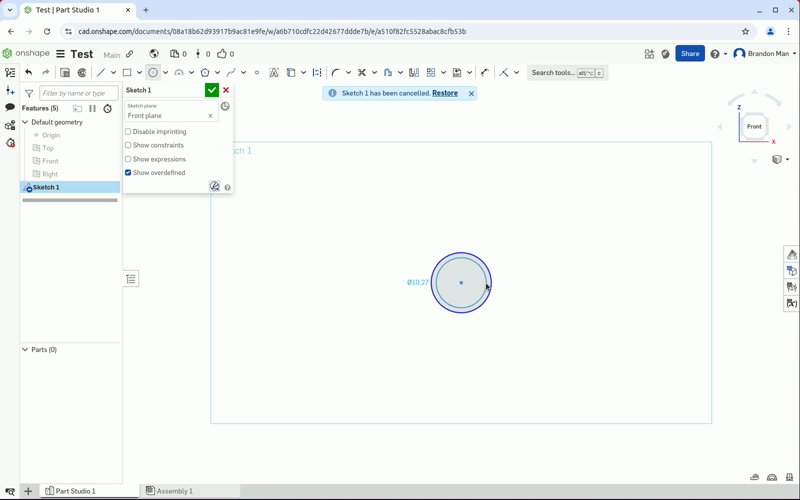
mouse_move(460, 312)
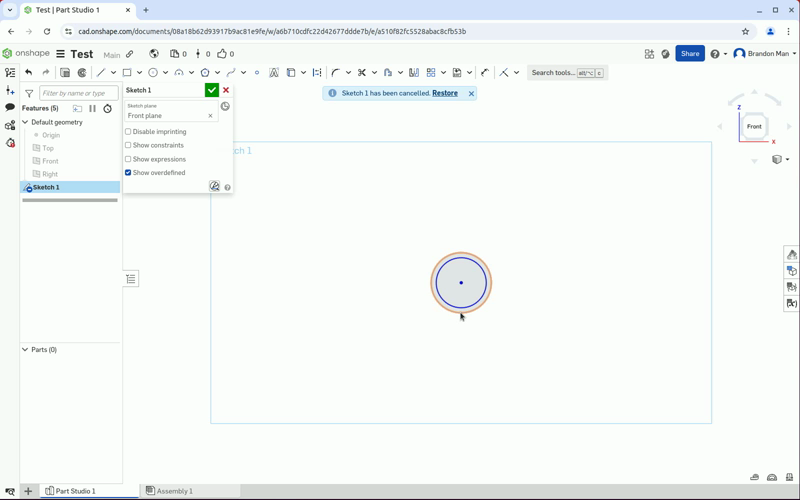
scroll(6)
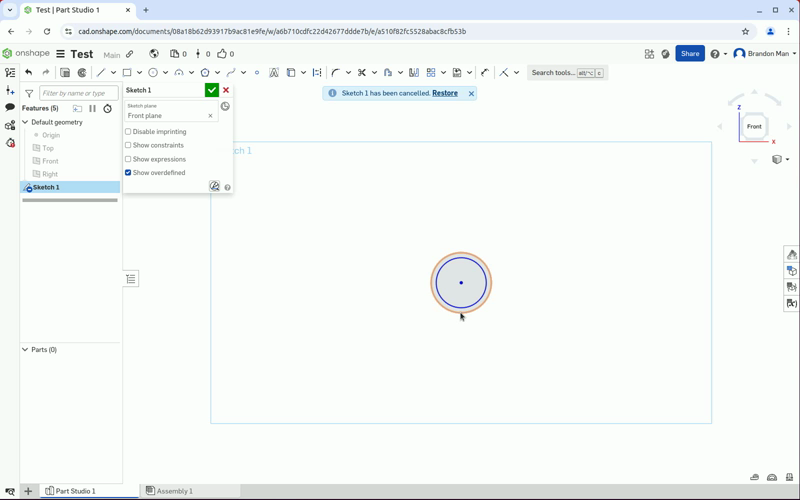
scroll(6)
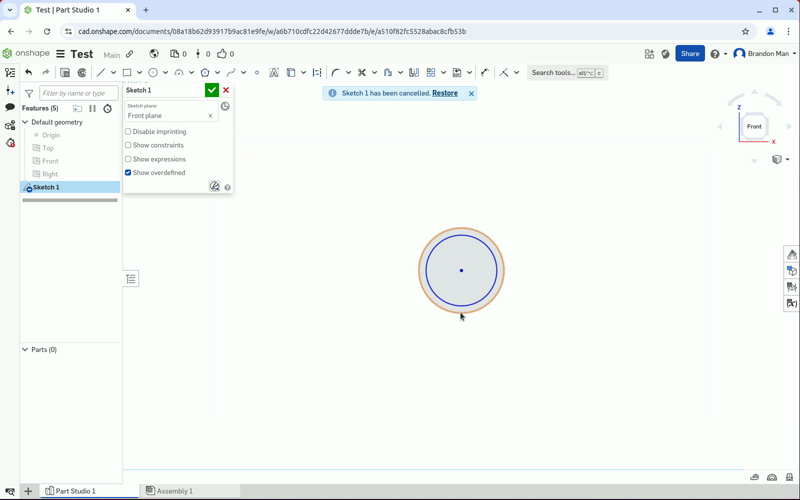
scroll(6)
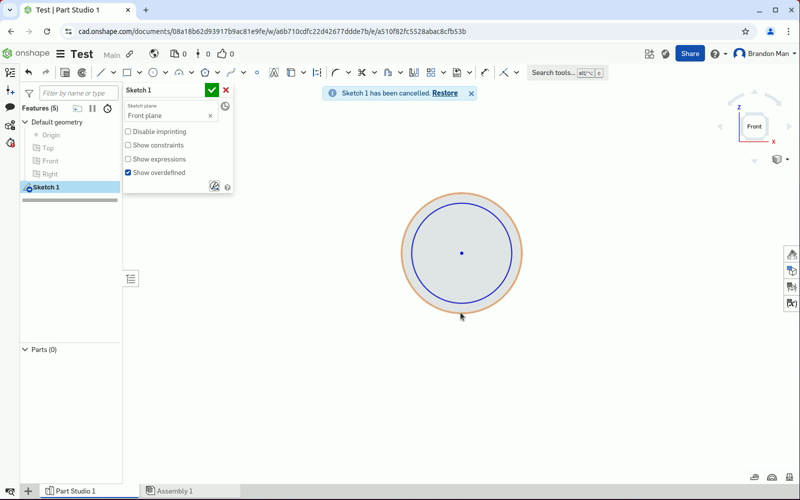
scroll(6)
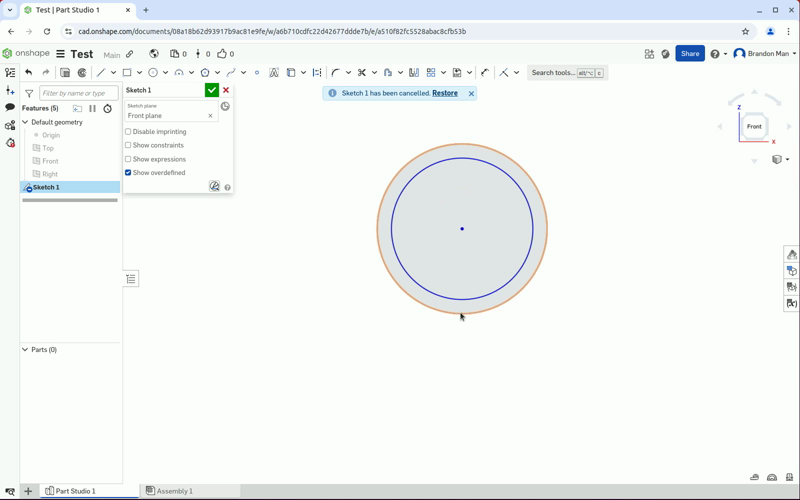
scroll(6)
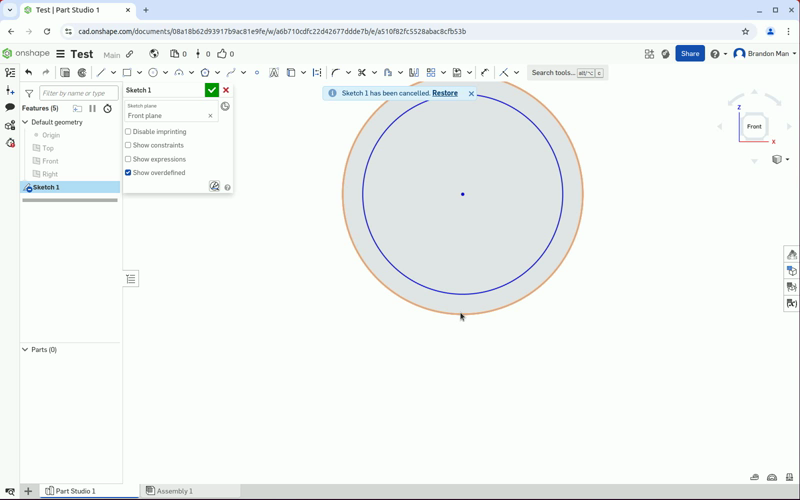
scroll(6)
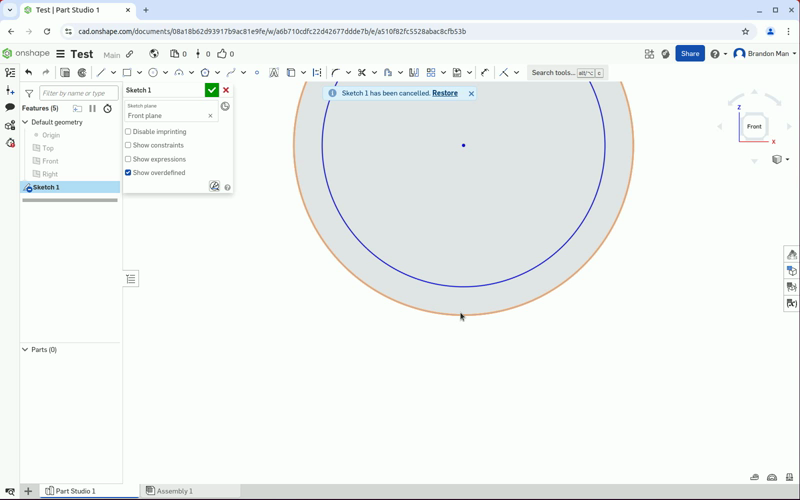
scroll(6)
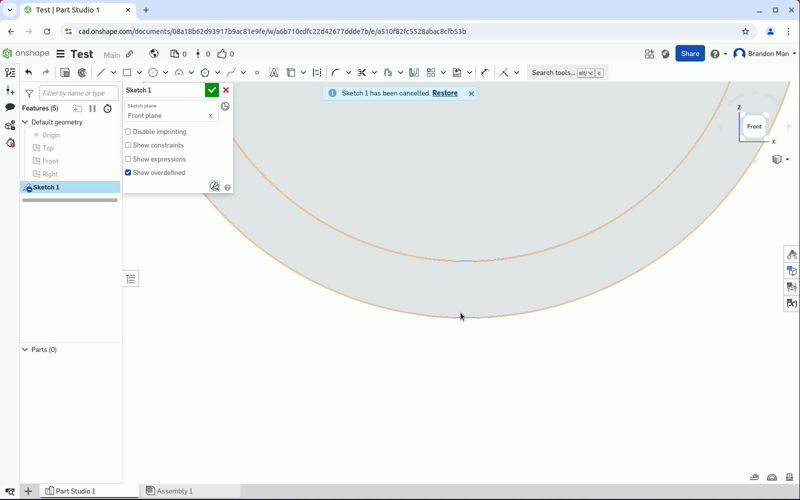
click(460, 312)
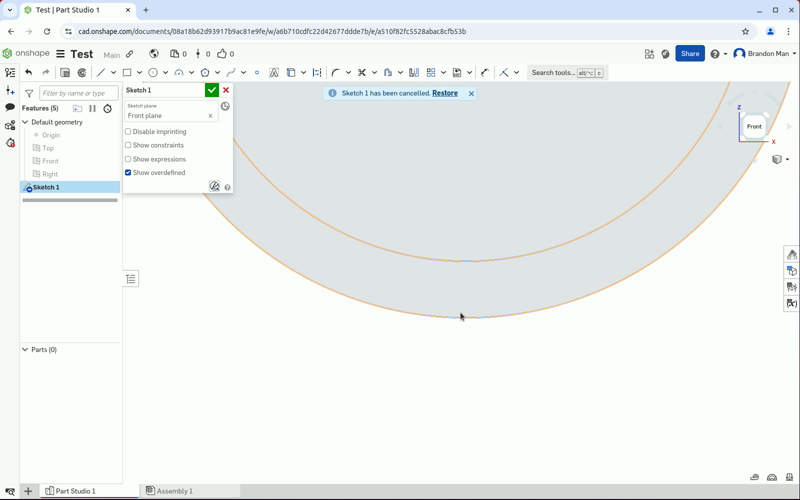
scroll(-6)
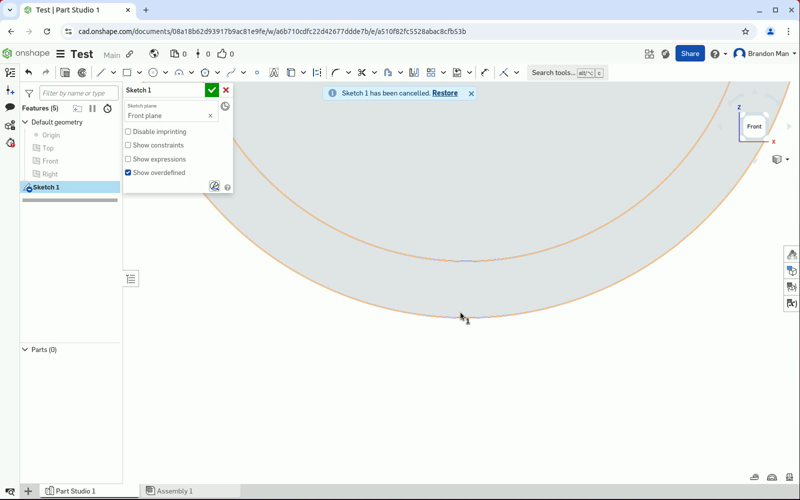
scroll(-6)
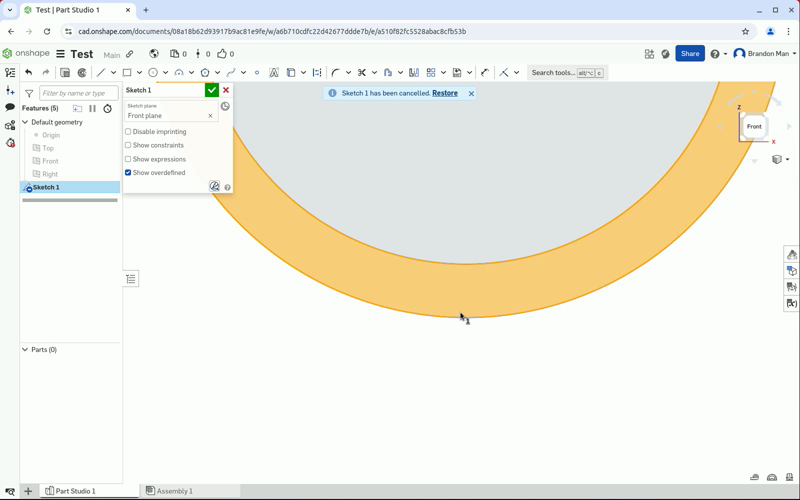
scroll(-6)
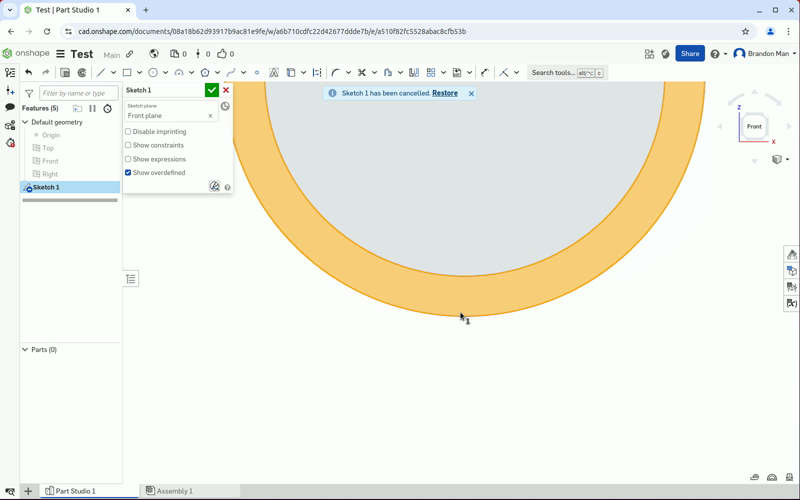
scroll(-6)
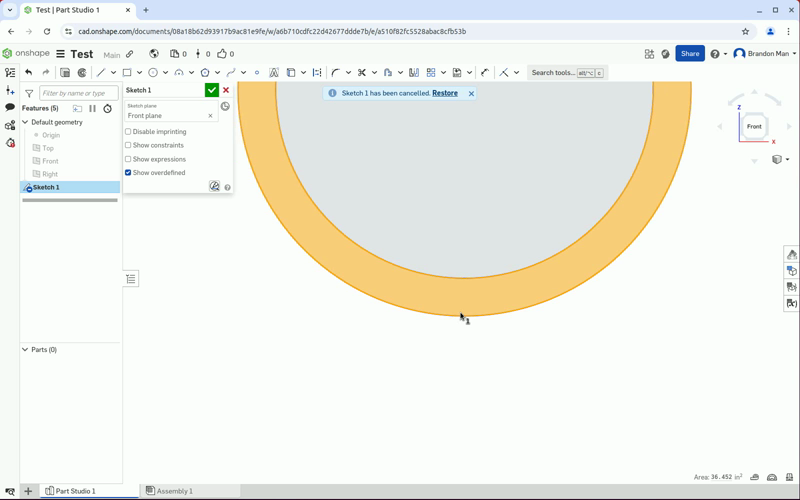
scroll(-6)
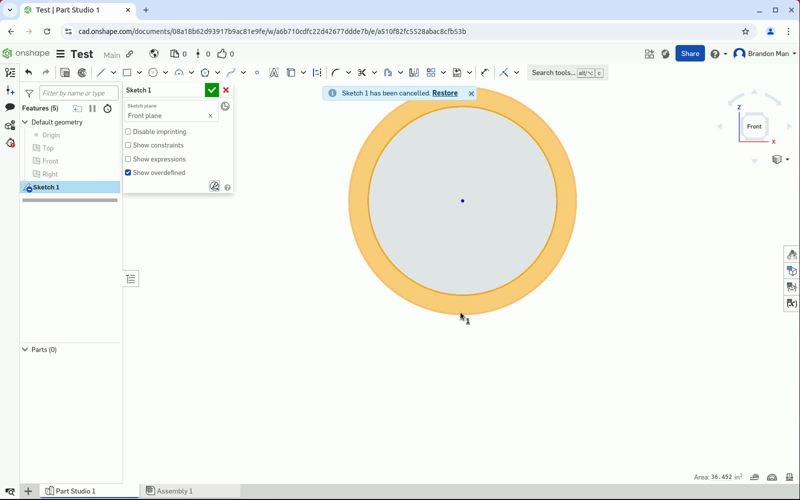
scroll(-6)
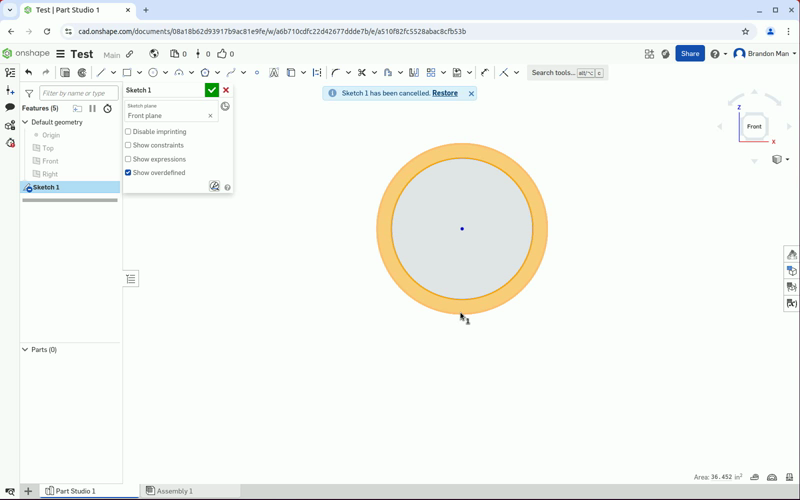
scroll(-6)
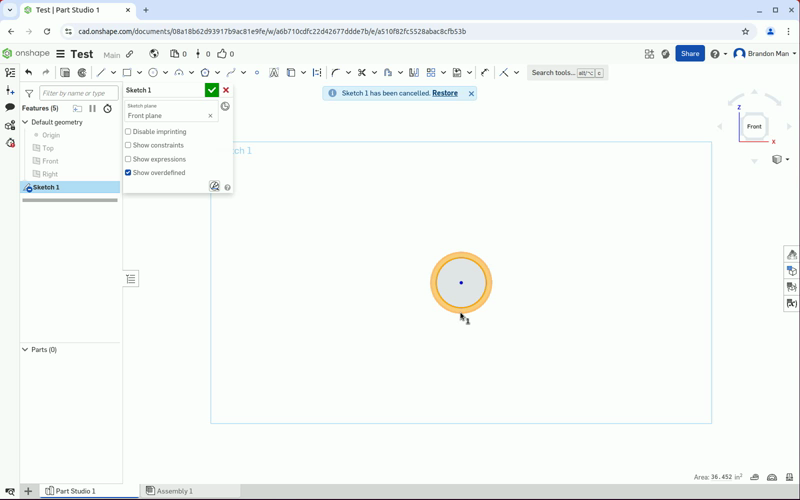
mouse_move(73, 352)
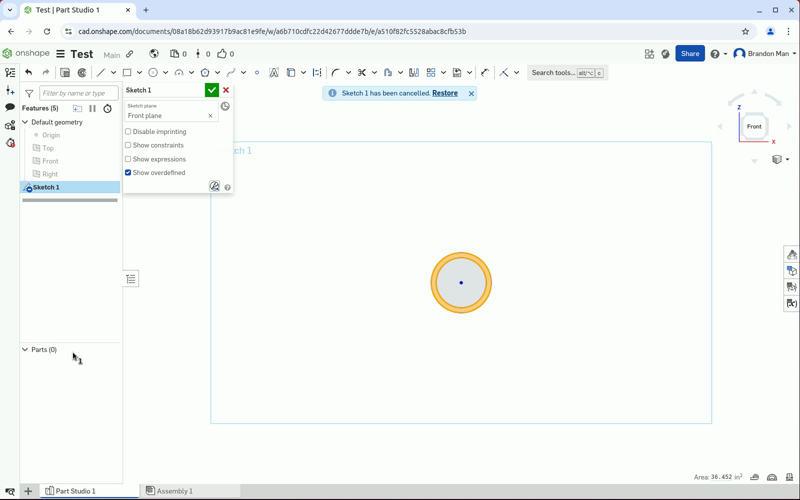
key(shift+y)
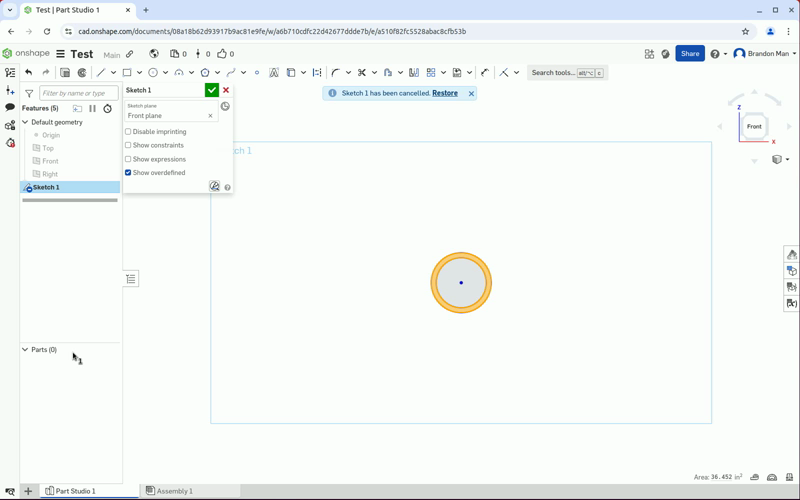
key(shift+e)
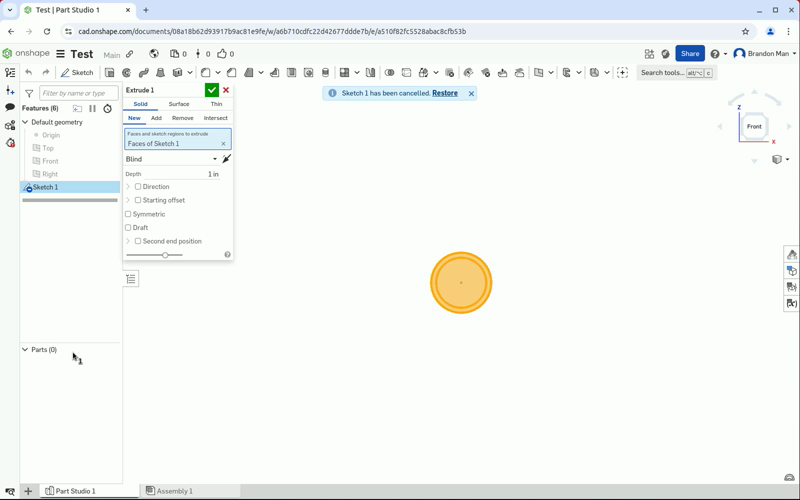
mouse_move(143, 106)
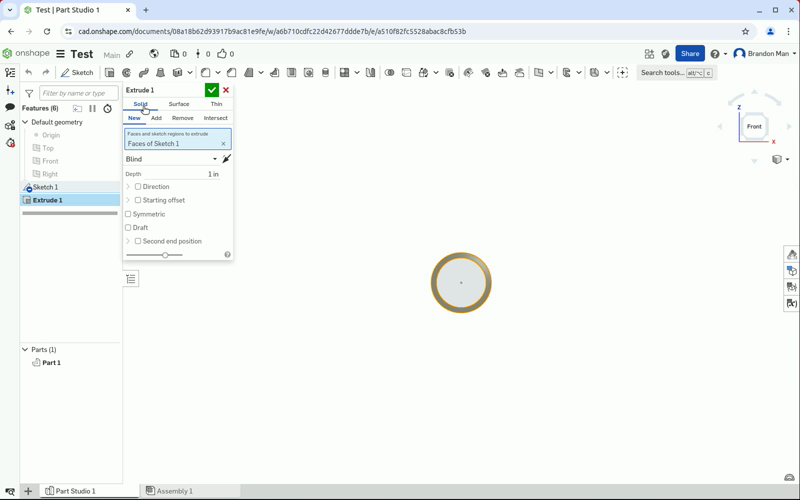
click(143, 106)
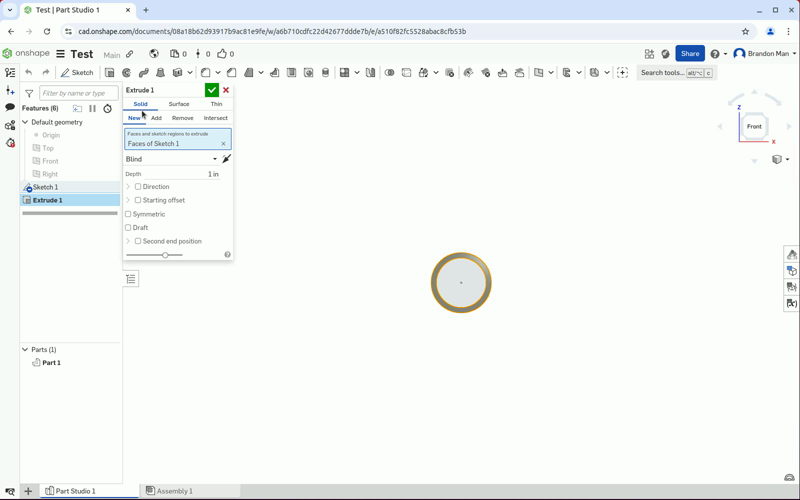
mouse_move(137, 120)
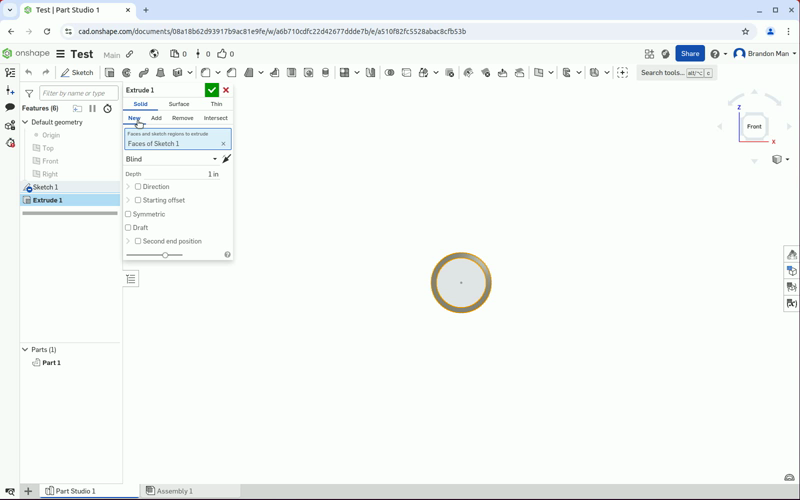
click(137, 120)
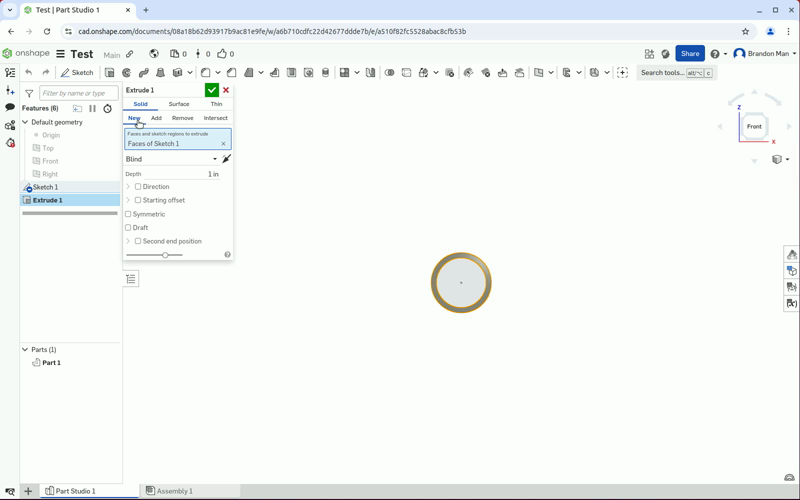
key(tab, 4)
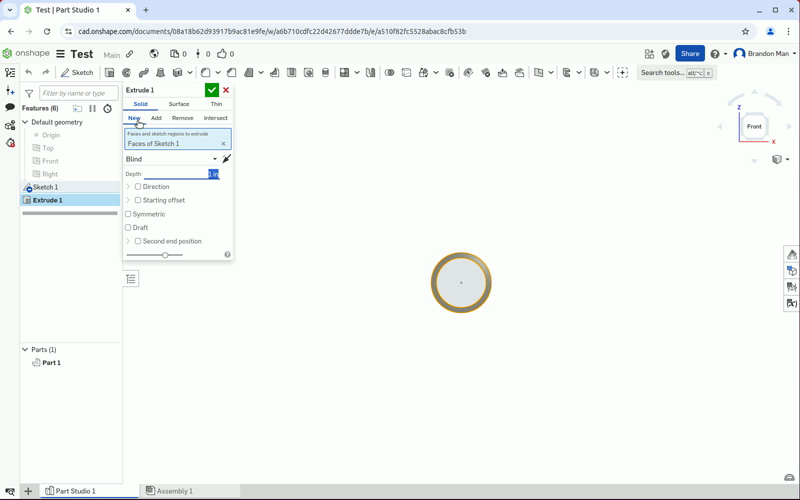
text(-5.055)
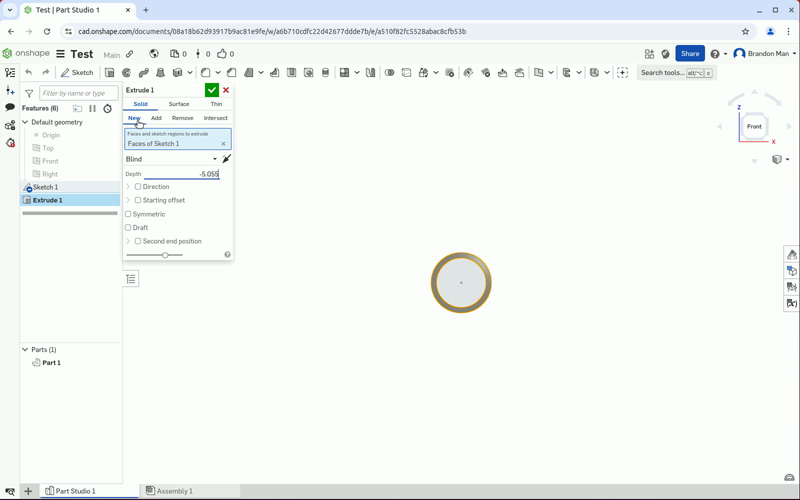
key(enter)
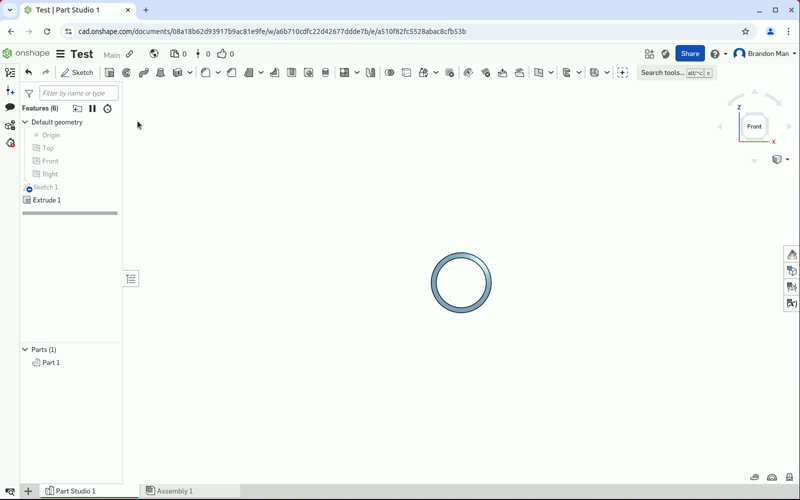
key(shift+h)
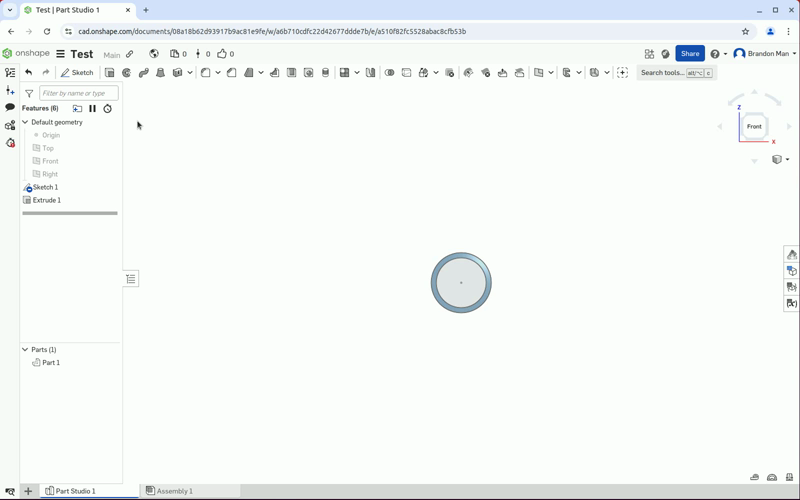
key(shift+h)
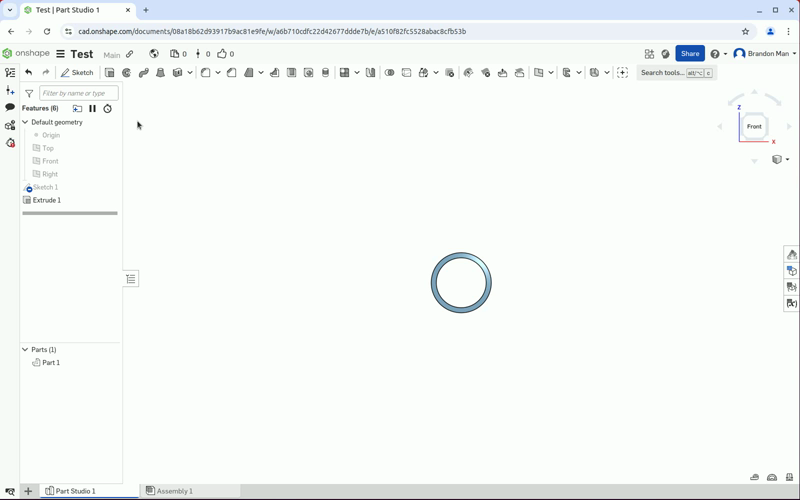
mouse_move(73, 189)
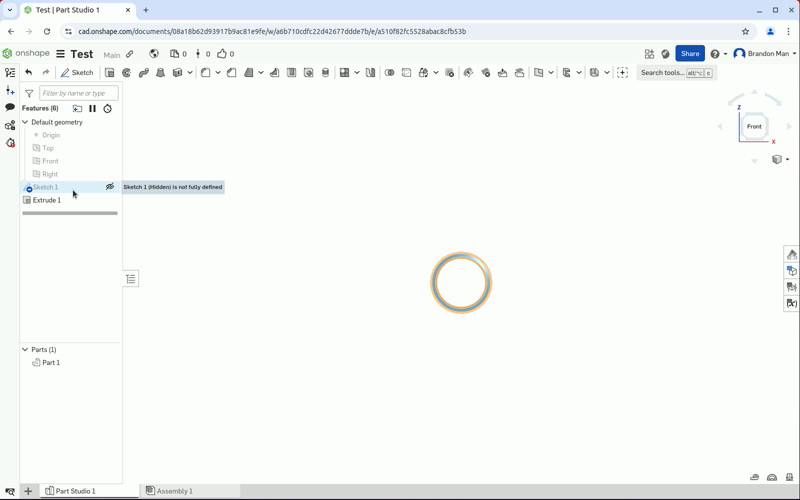
click(73, 189)
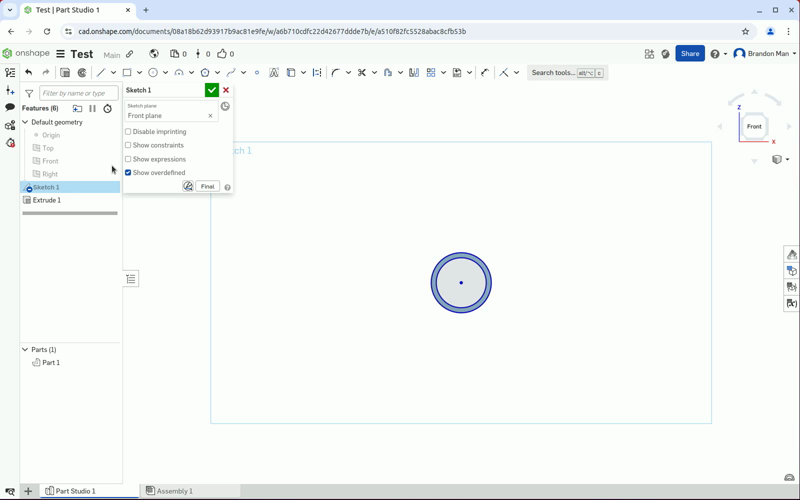
mouse_move(229, 92)
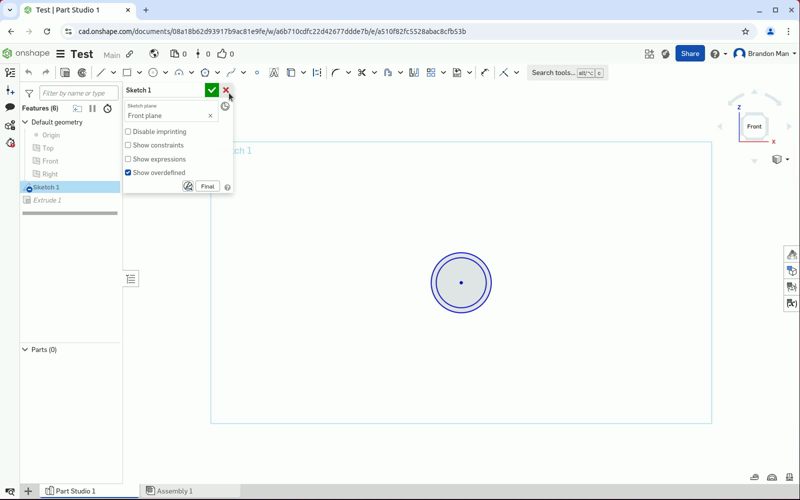
click(229, 92)
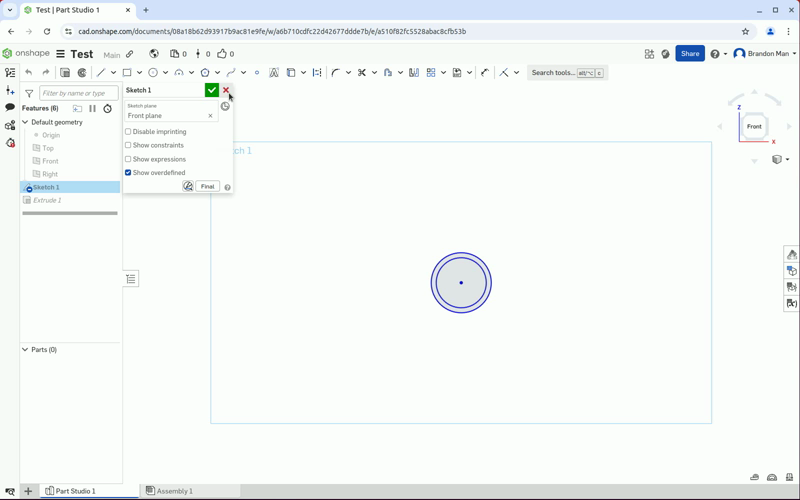
key(shift+s)
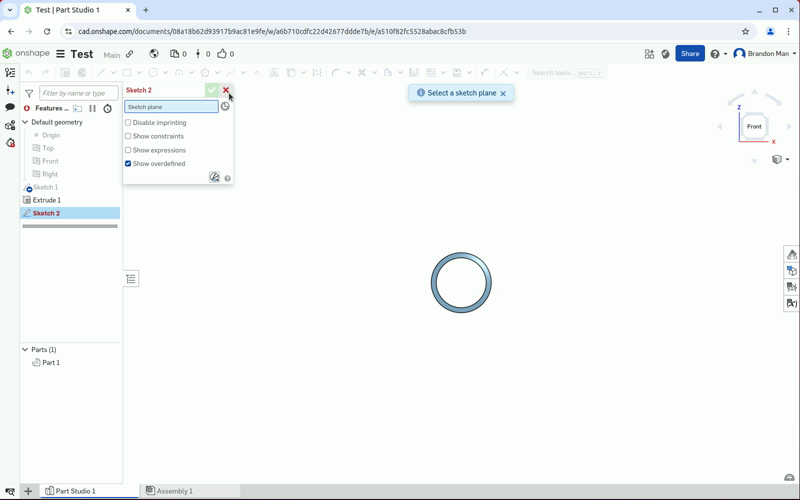
mouse_move(73, 163)
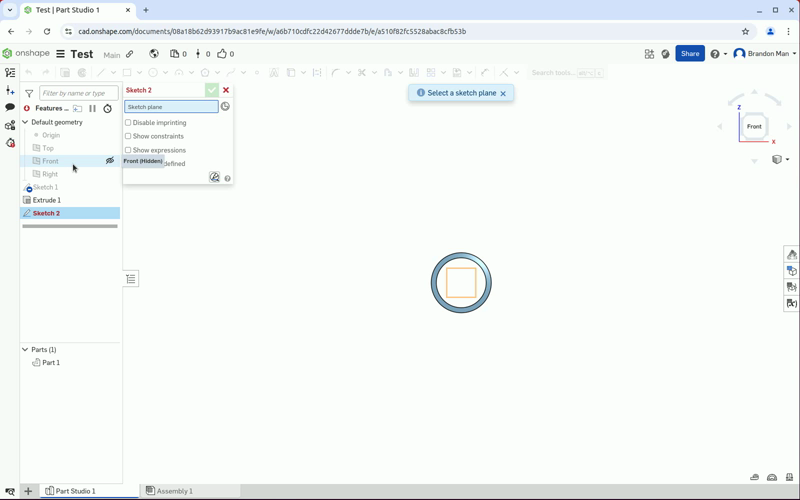
click(73, 163)
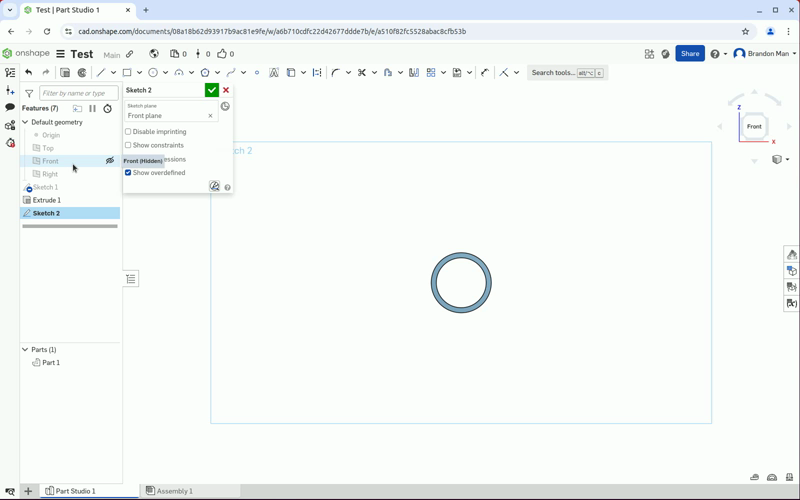
mouse_move(73, 352)
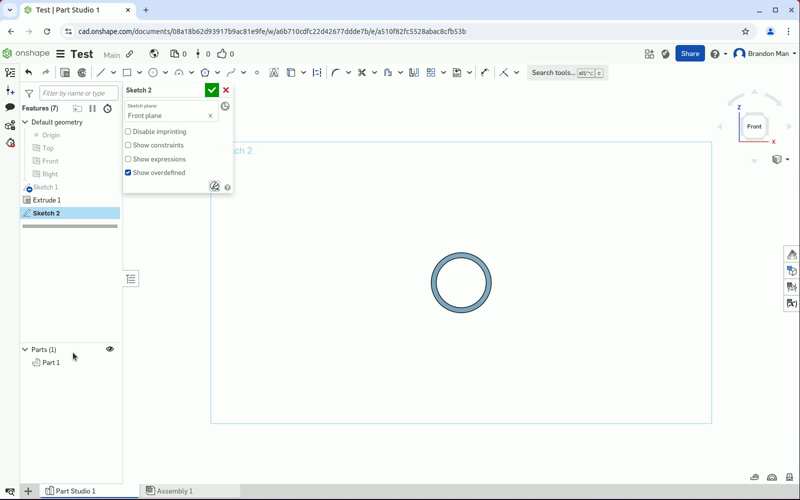
key(y)
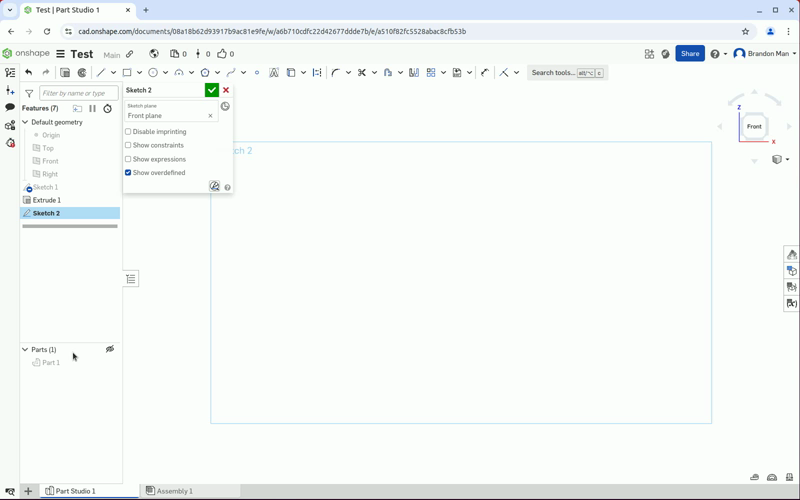
key(l)
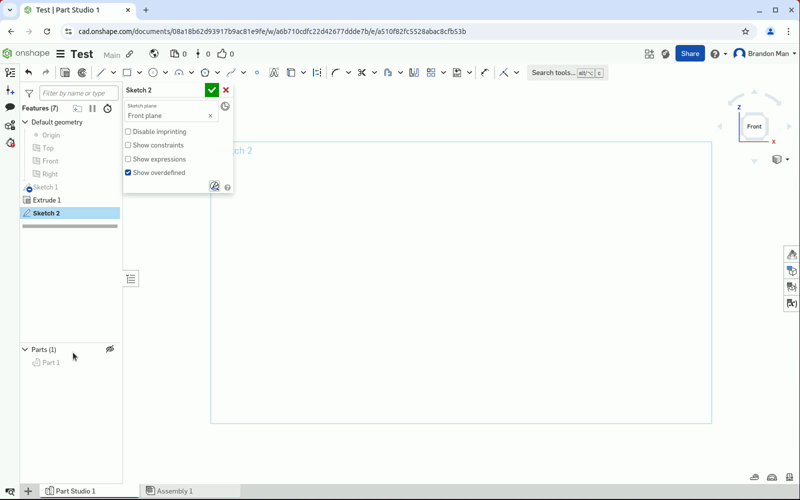
key_down(shift)
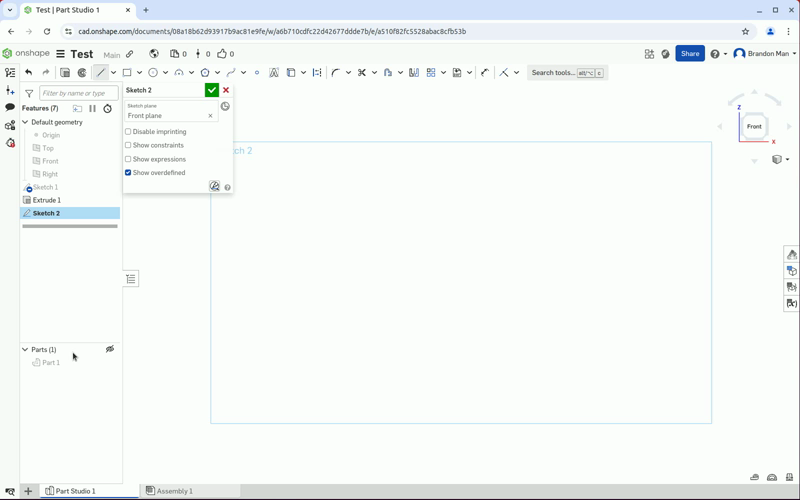
mouse_move(431, 203)
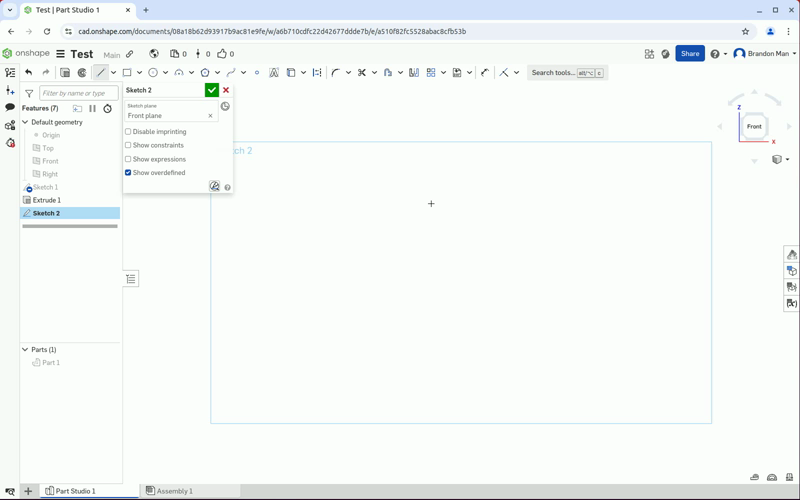
click(431, 203)
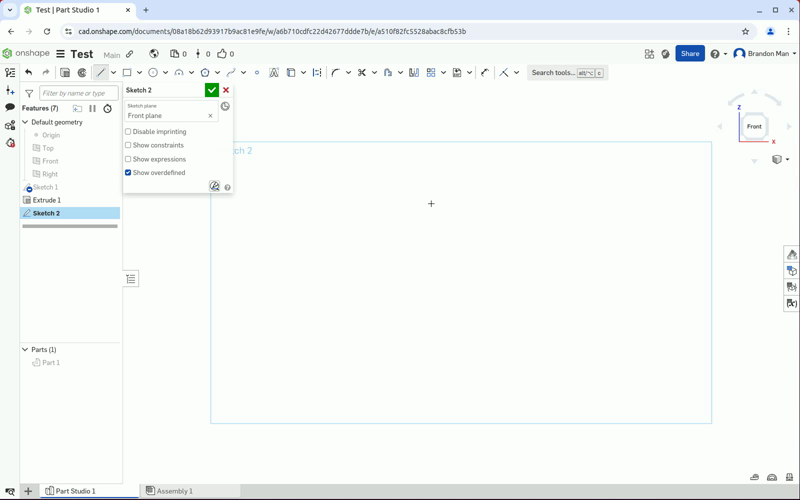
key_up(shift)
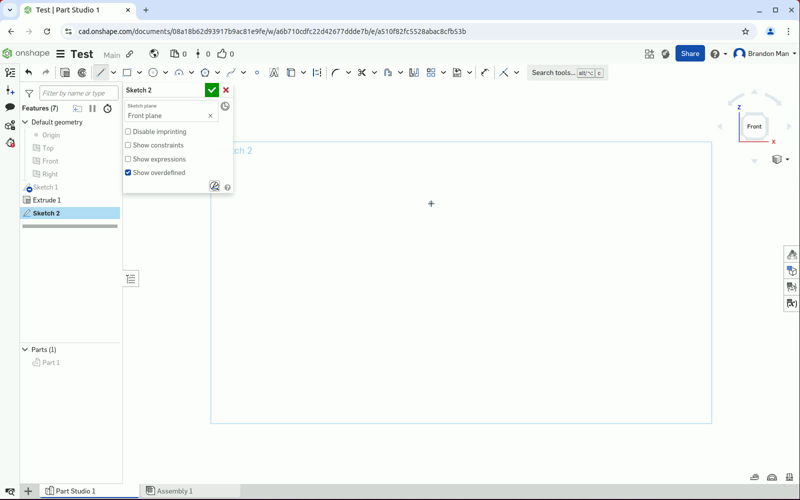
key_down(shift)
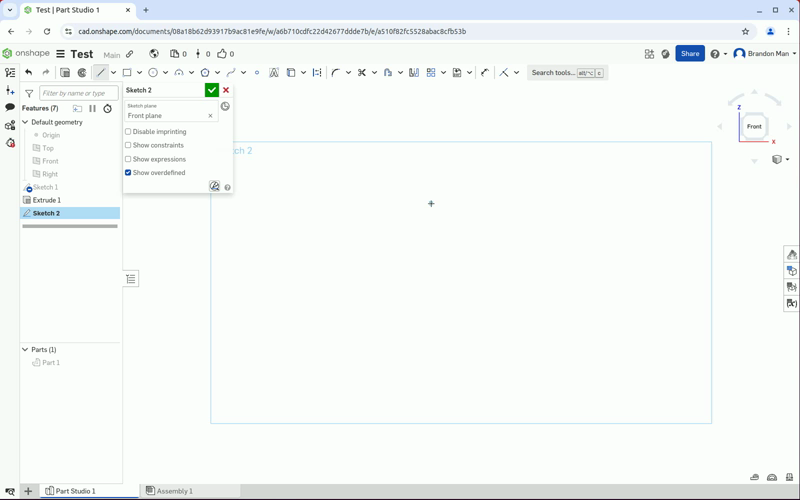
mouse_move(438, 264)
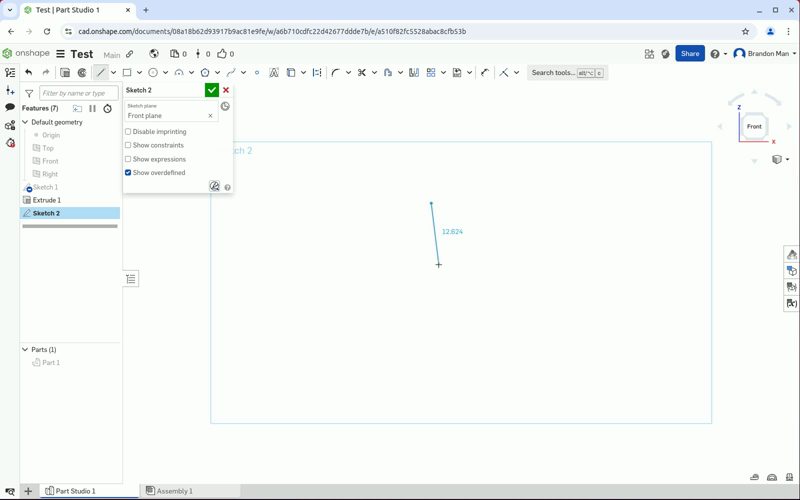
click(438, 264)
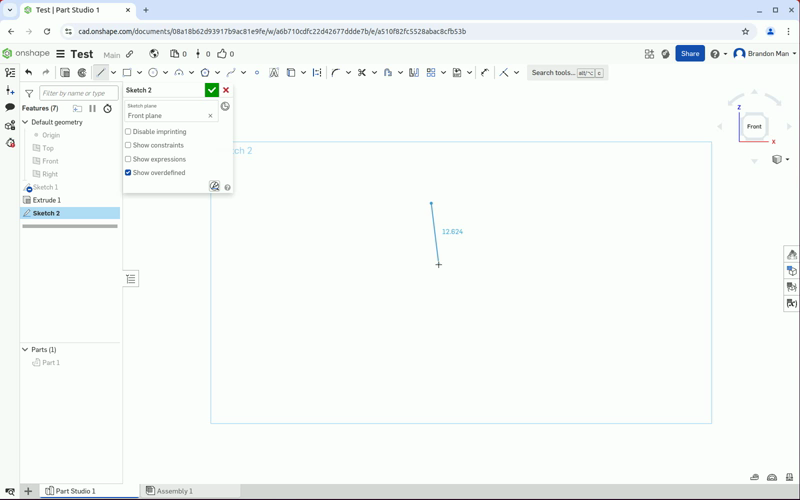
key_up(shift)
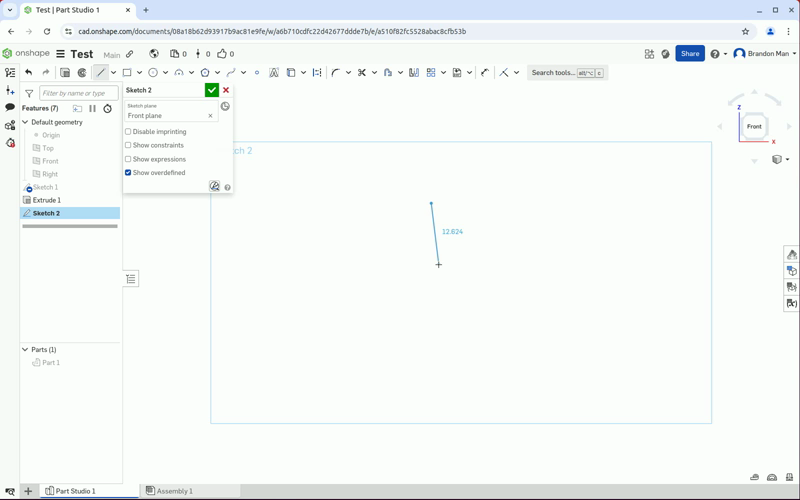
key(esc)
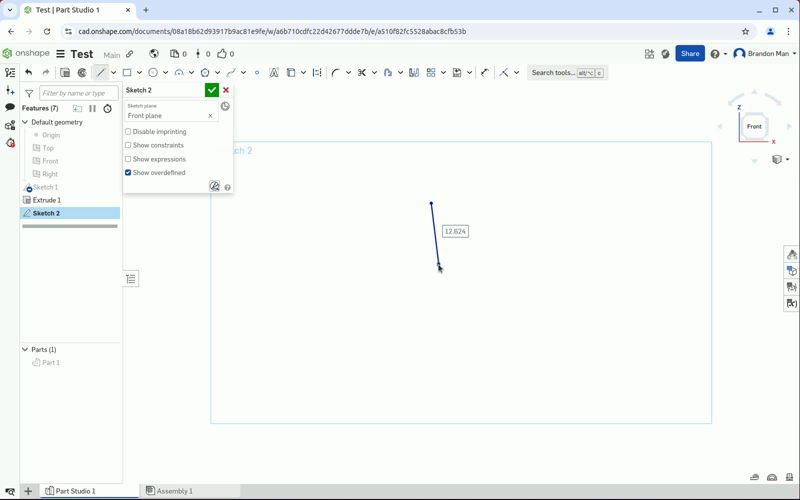
key(a)
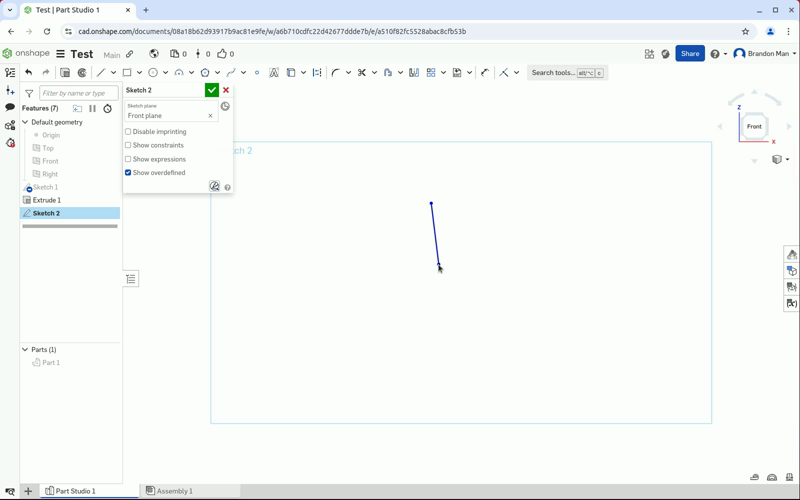
mouse_move(438, 264)
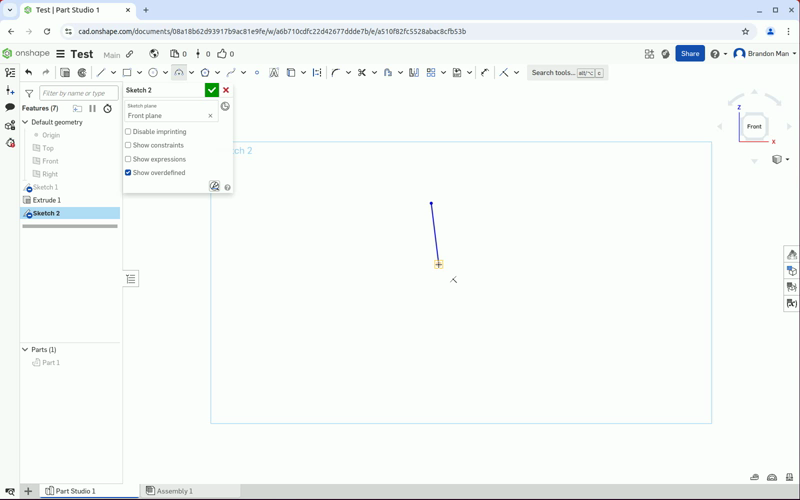
click(438, 264)
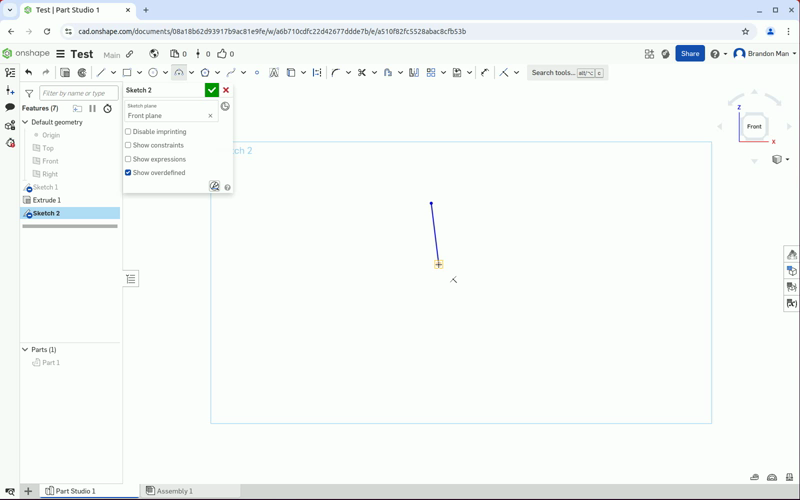
key_down(shift)
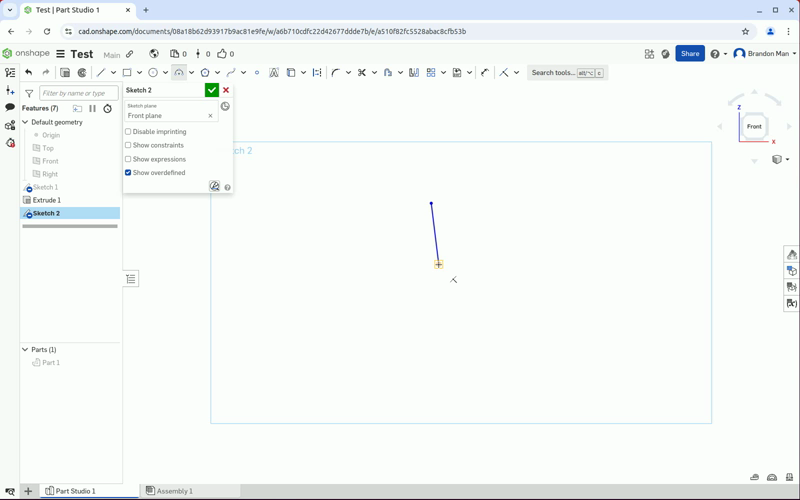
mouse_move(483, 264)
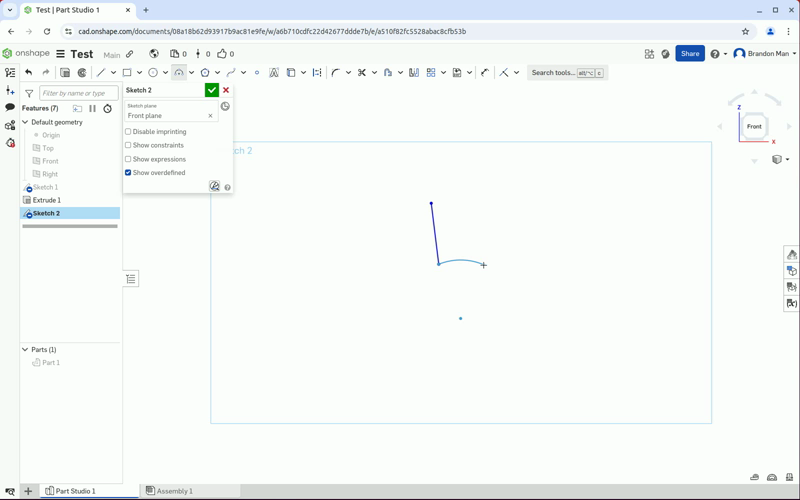
click(483, 264)
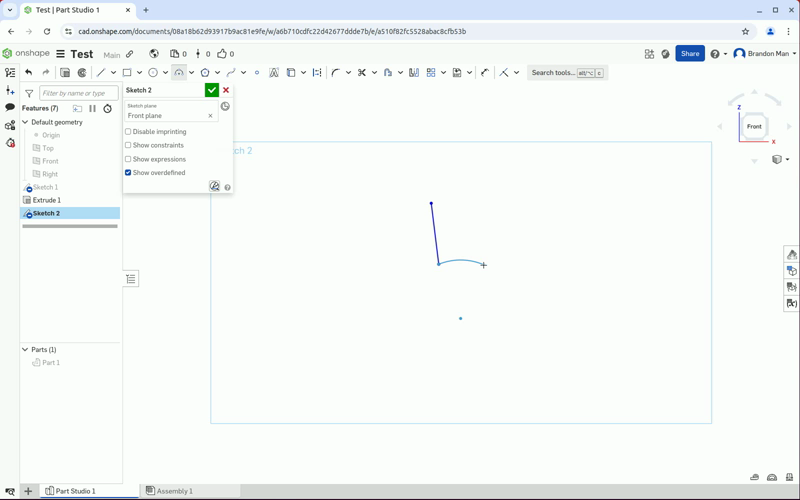
mouse_move(461, 254)
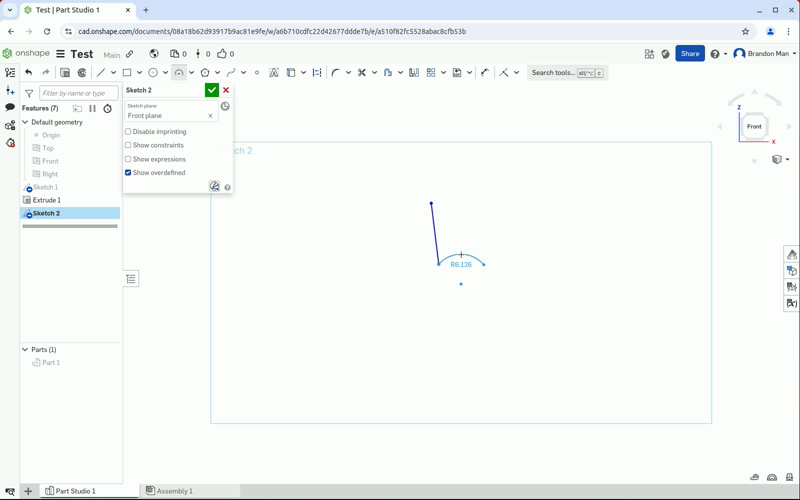
click(461, 254)
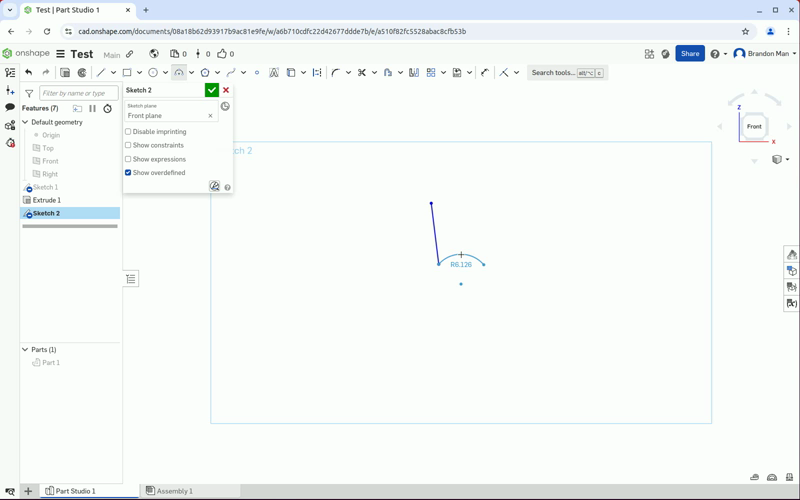
key_up(shift)
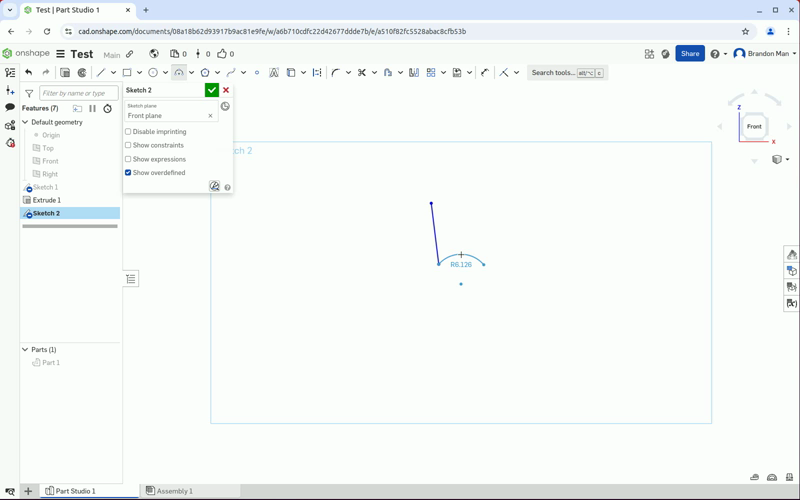
key(esc)
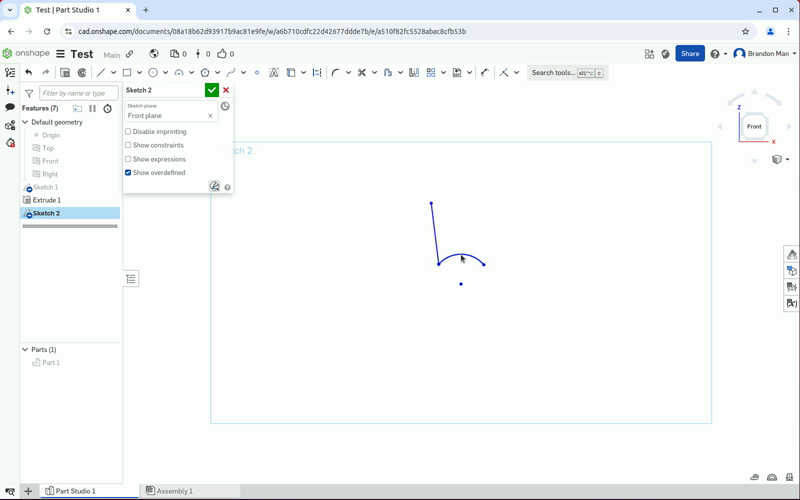
key(l)
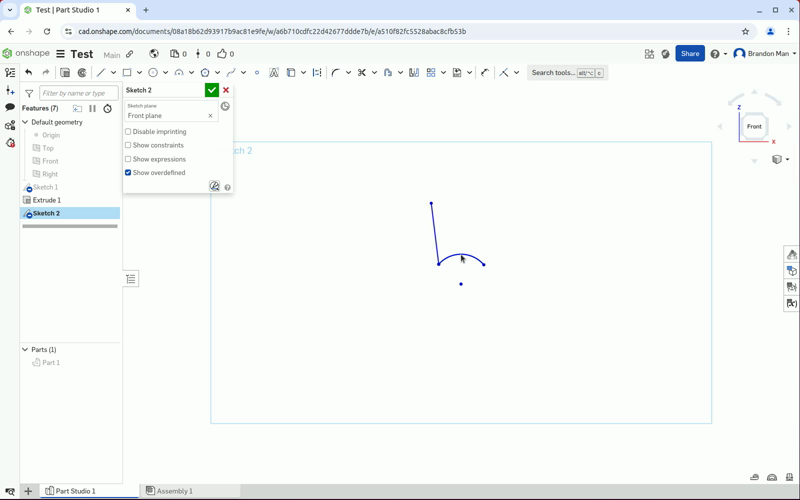
mouse_move(483, 264)
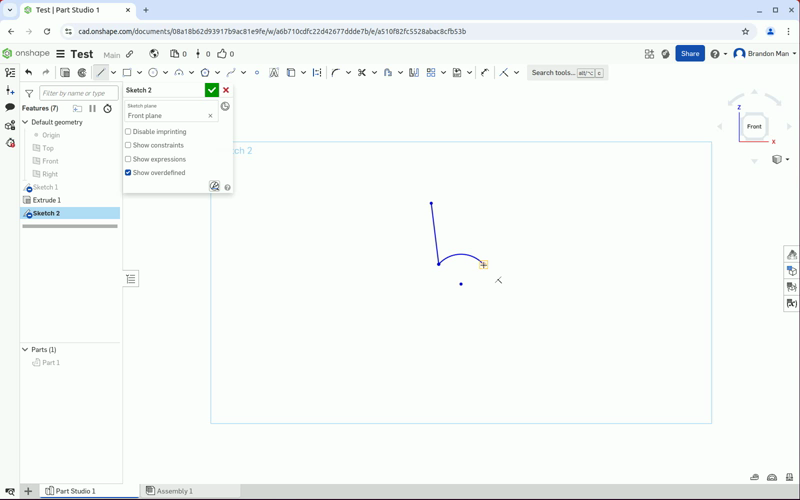
click(483, 264)
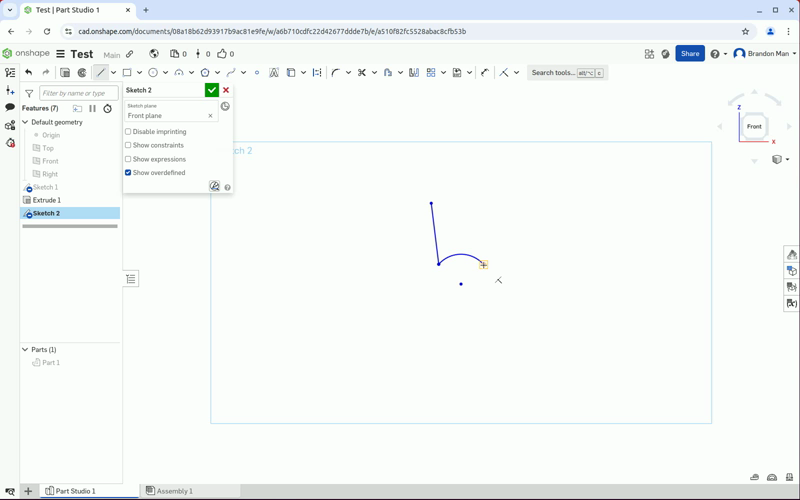
key_down(shift)
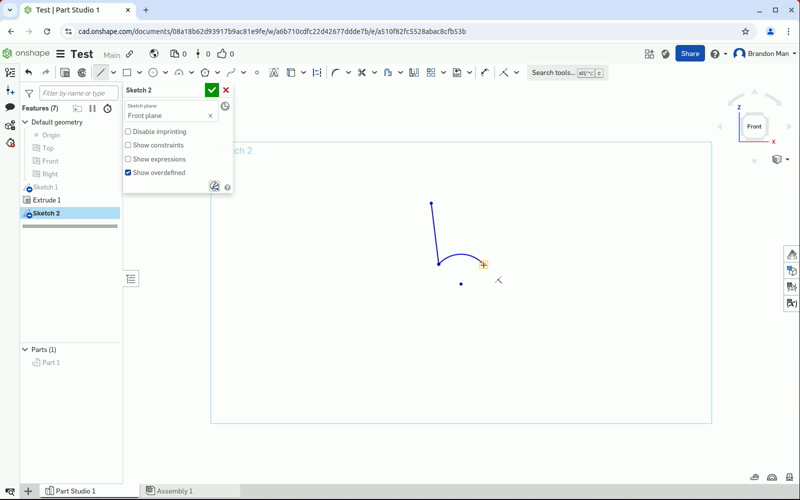
mouse_move(491, 203)
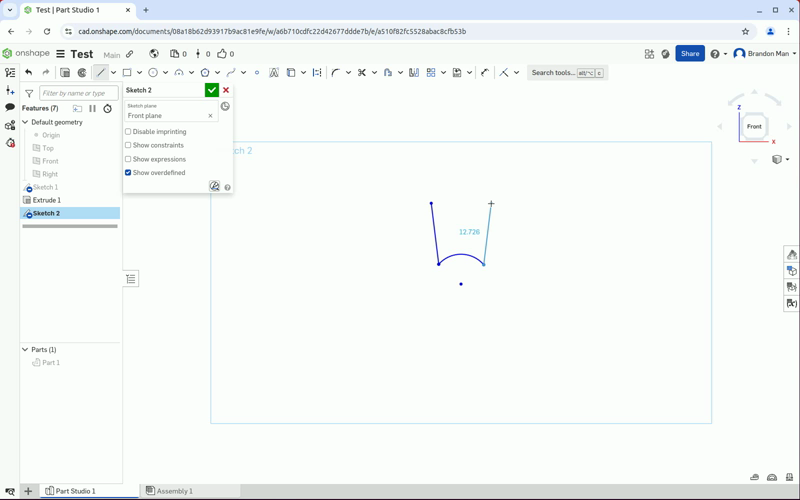
click(491, 203)
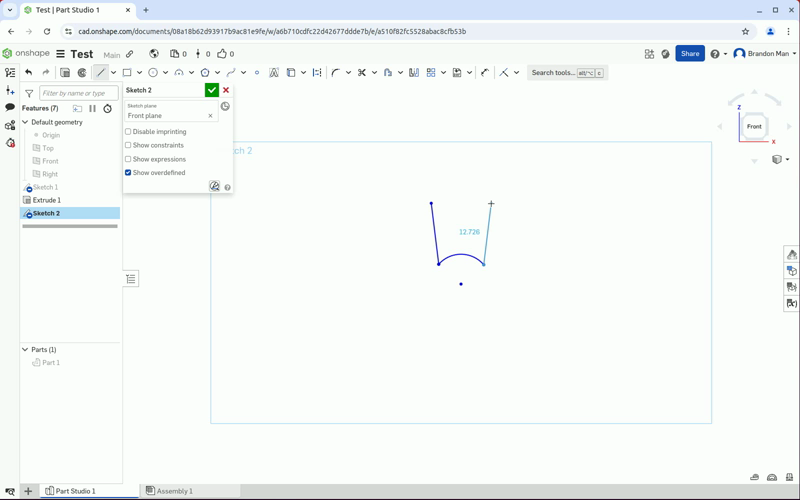
key_up(shift)
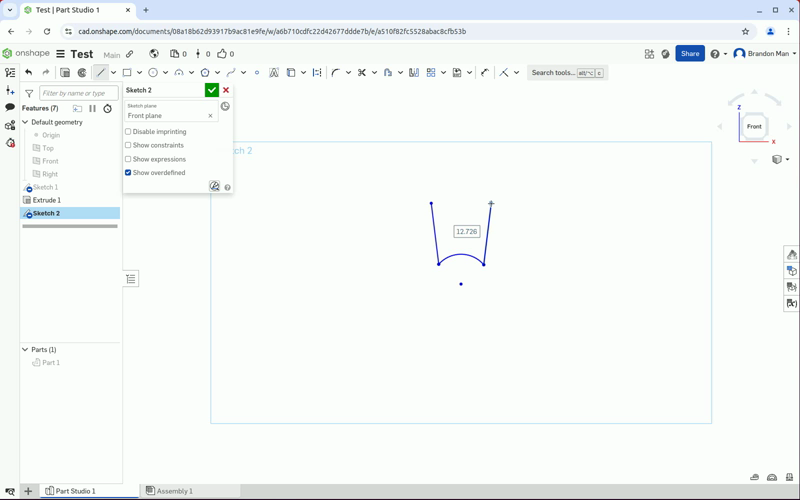
key(esc)
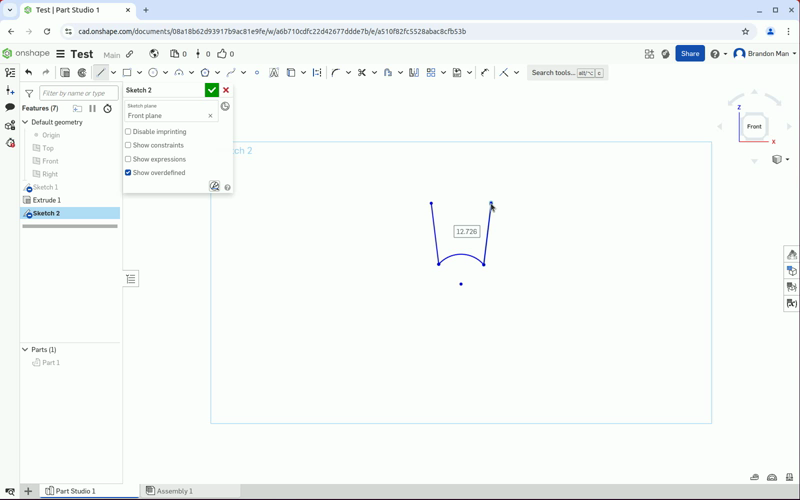
key(a)
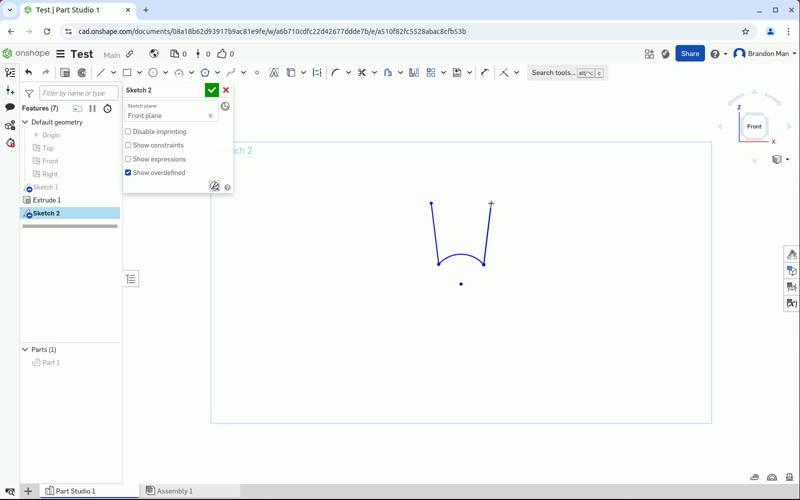
mouse_move(491, 203)
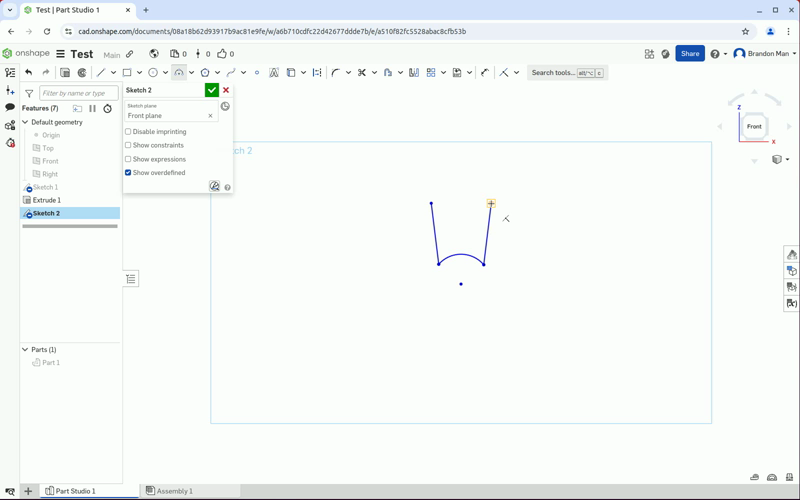
click(491, 203)
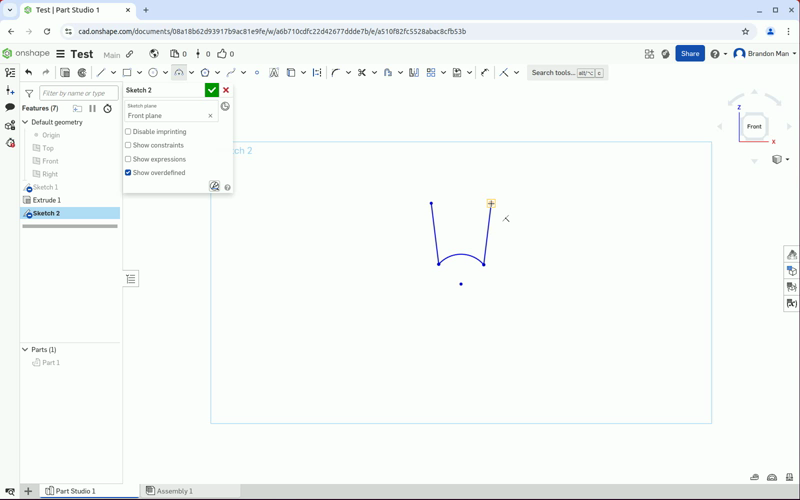
mouse_move(431, 203)
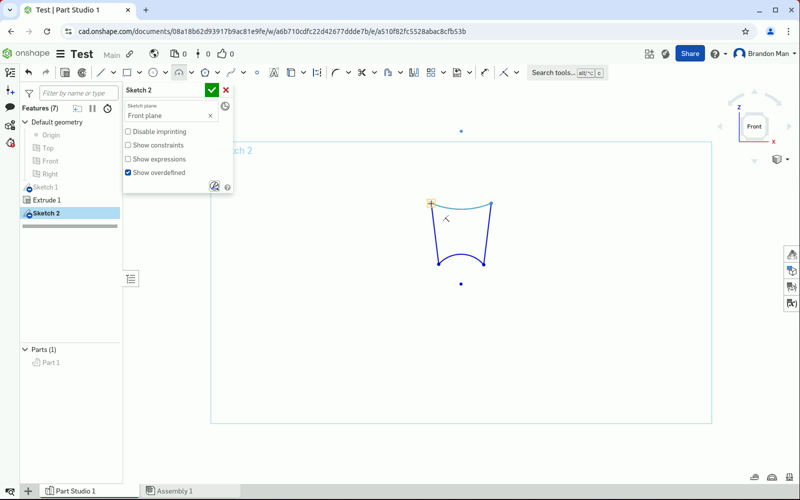
click(431, 203)
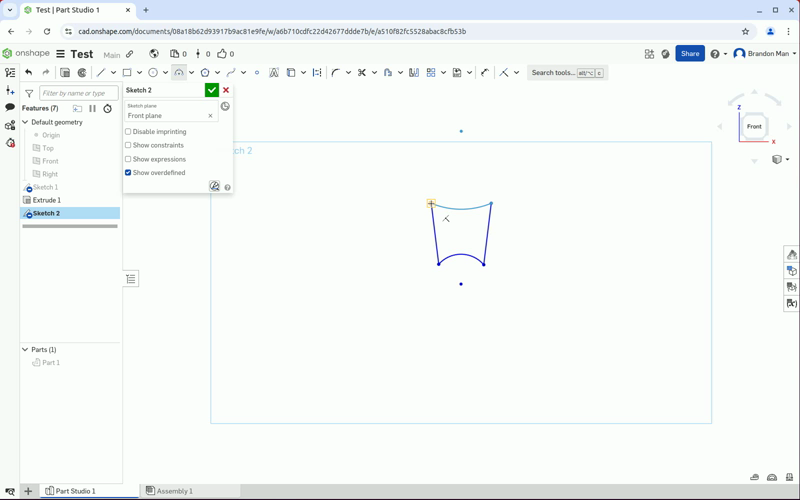
key_down(shift)
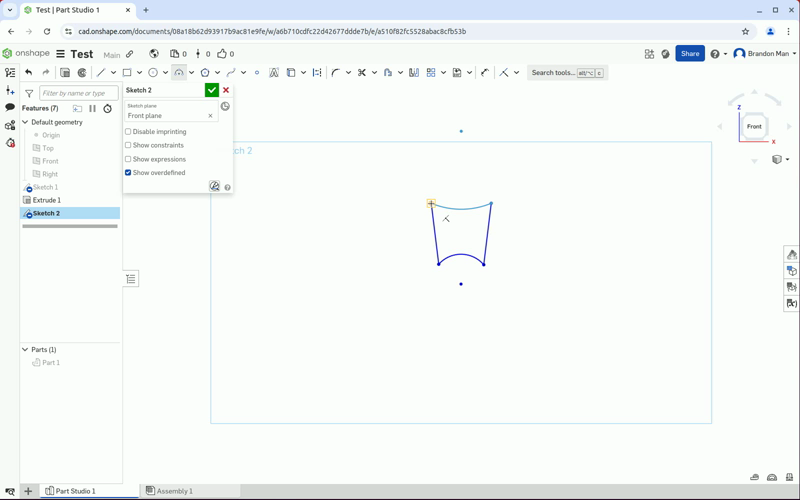
mouse_move(461, 229)
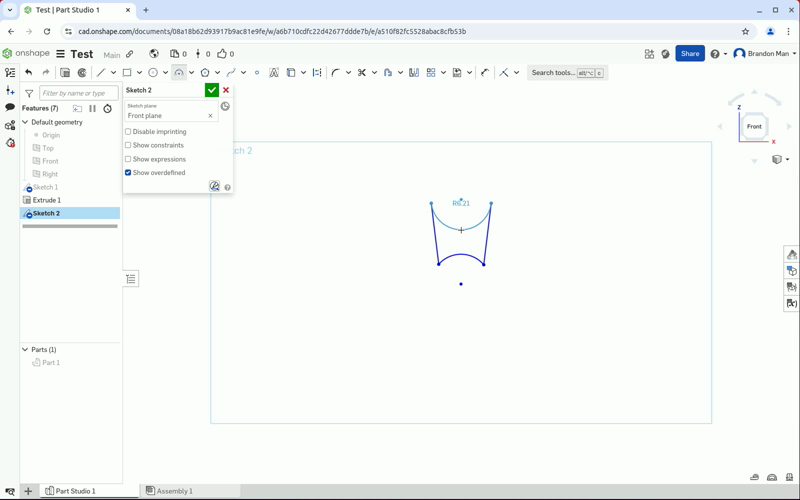
click(461, 229)
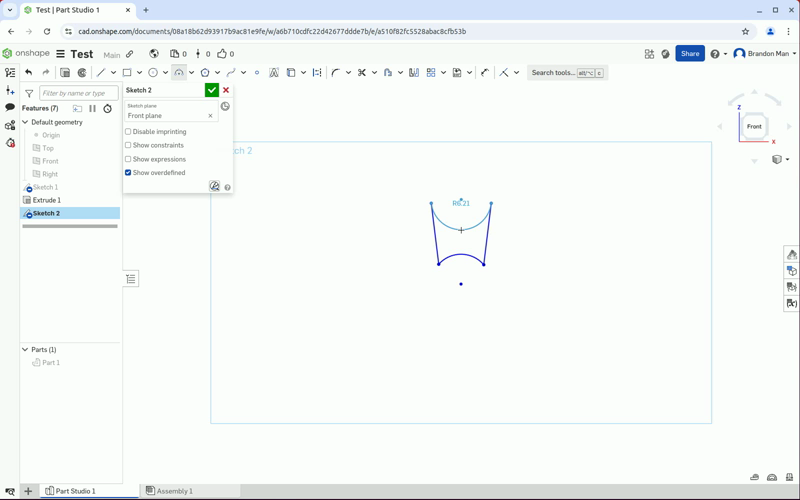
key_up(shift)
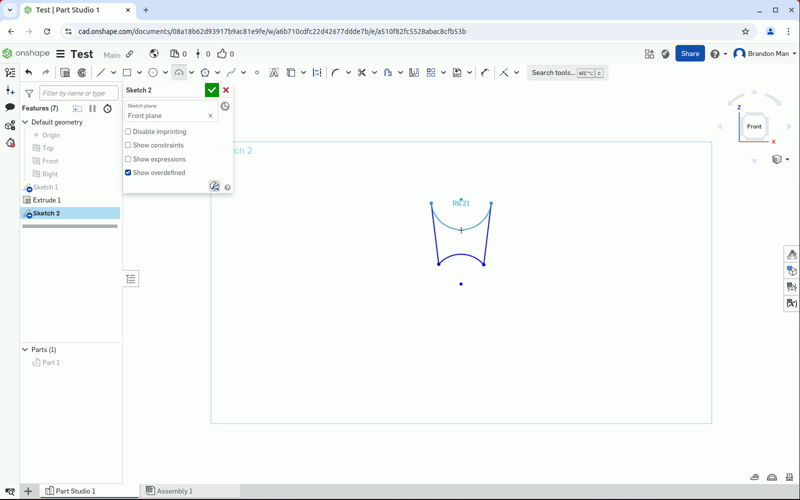
key(esc)
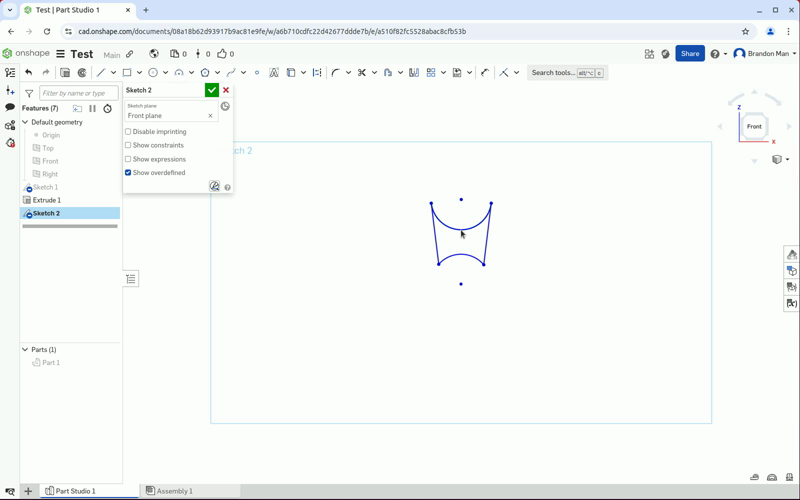
mouse_move(468, 245)
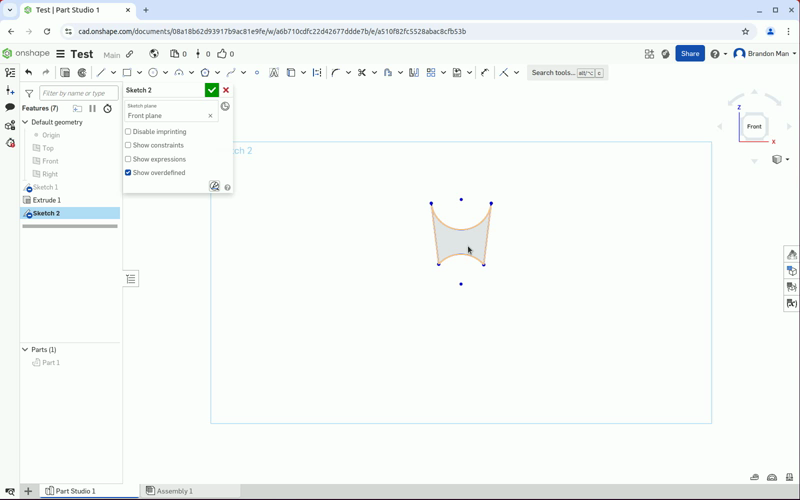
scroll(6)
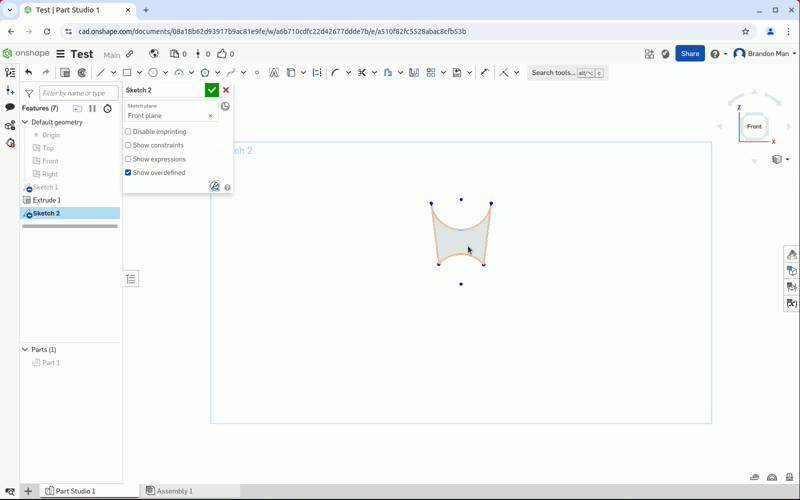
scroll(6)
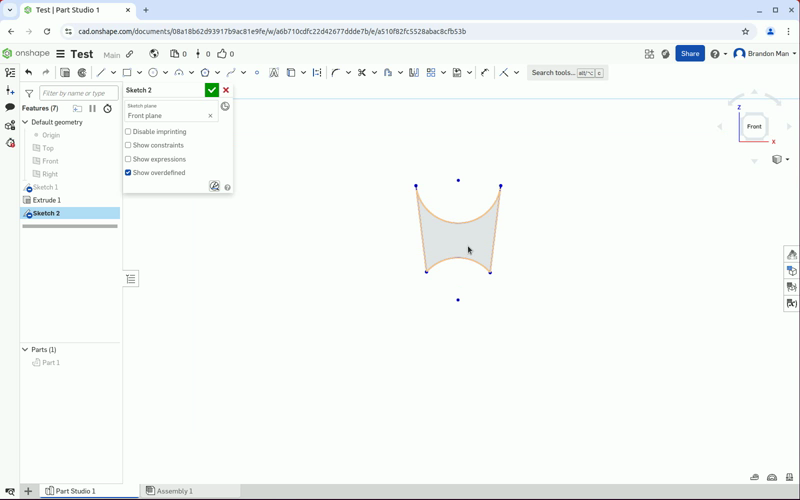
scroll(6)
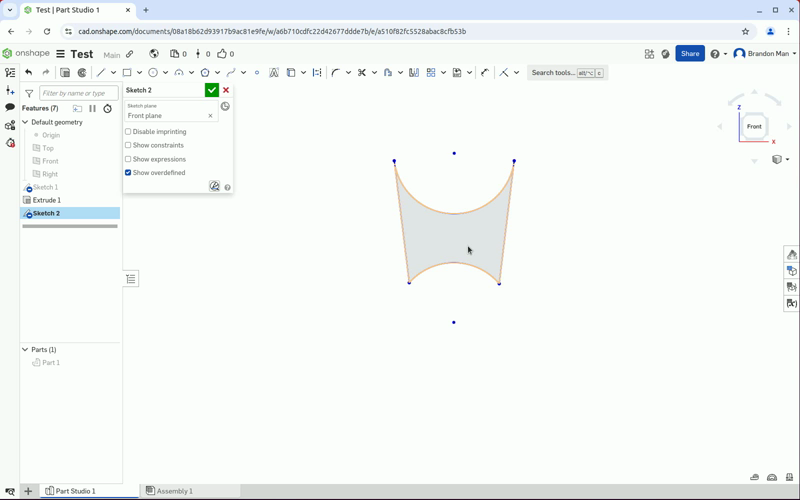
scroll(6)
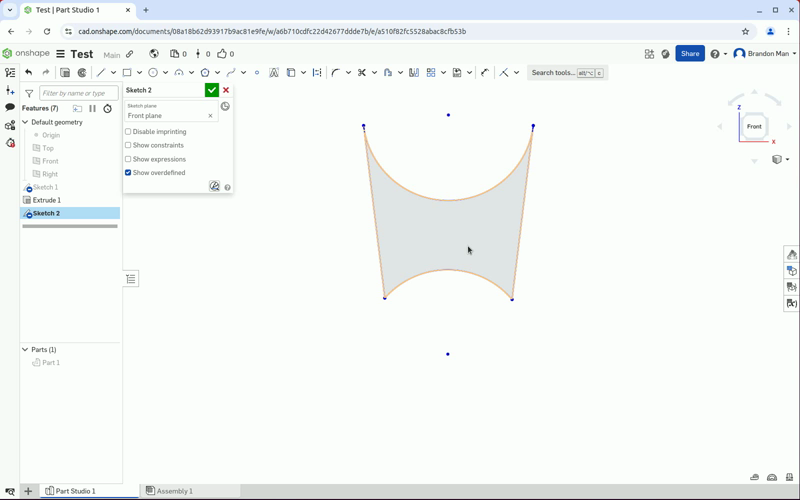
scroll(6)
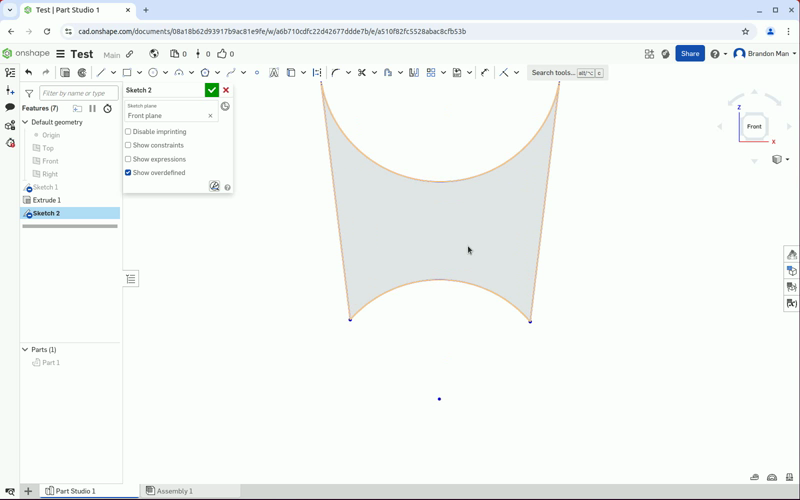
scroll(6)
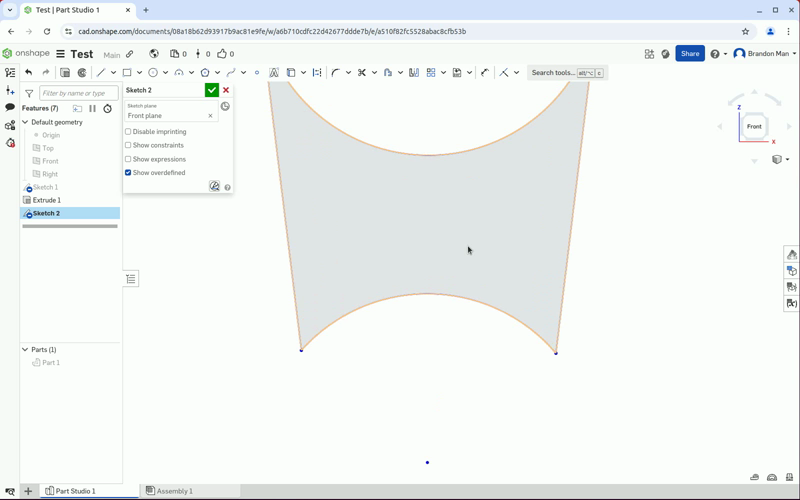
scroll(6)
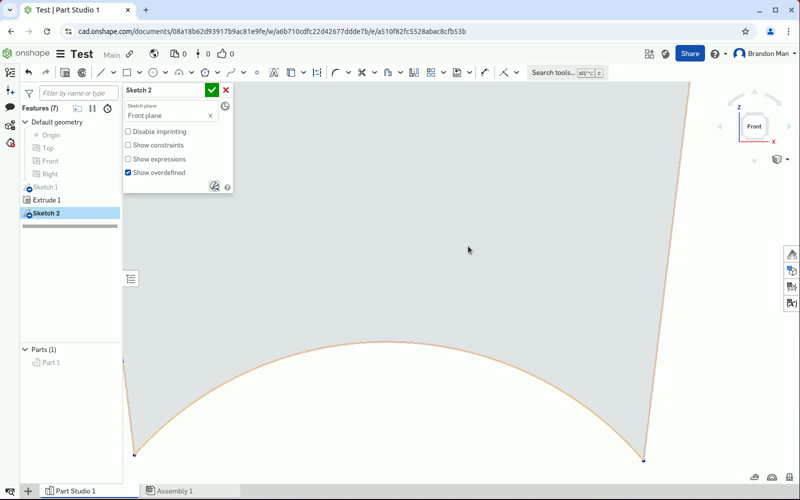
click(468, 245)
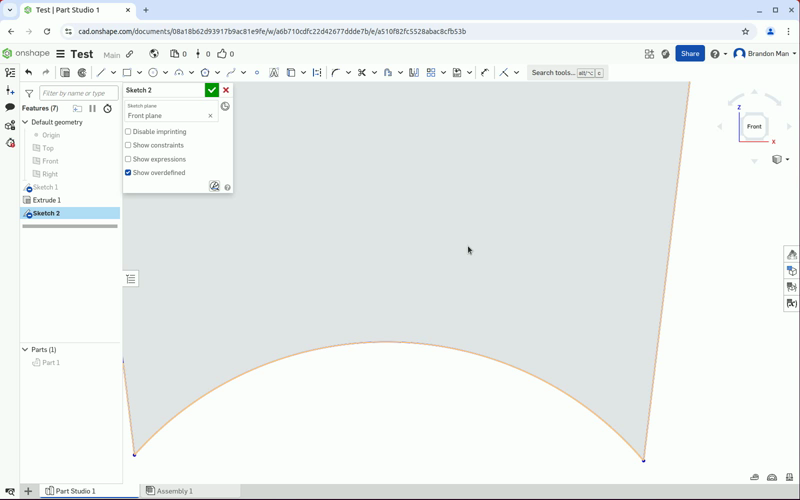
scroll(-6)
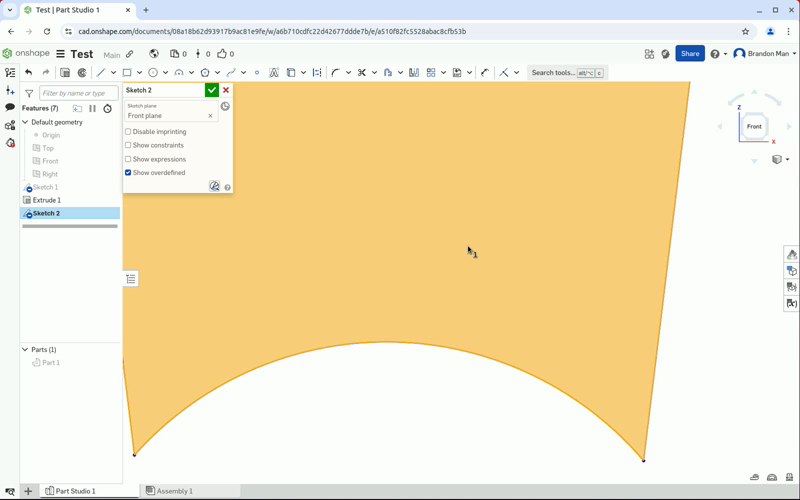
scroll(-6)
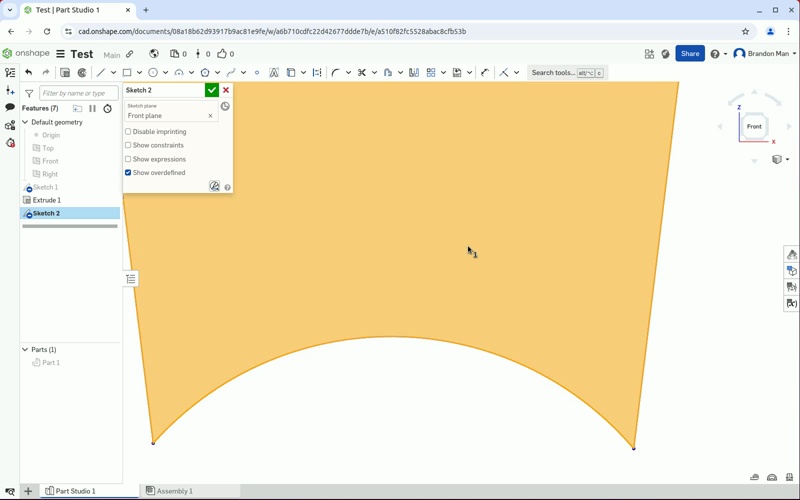
scroll(-6)
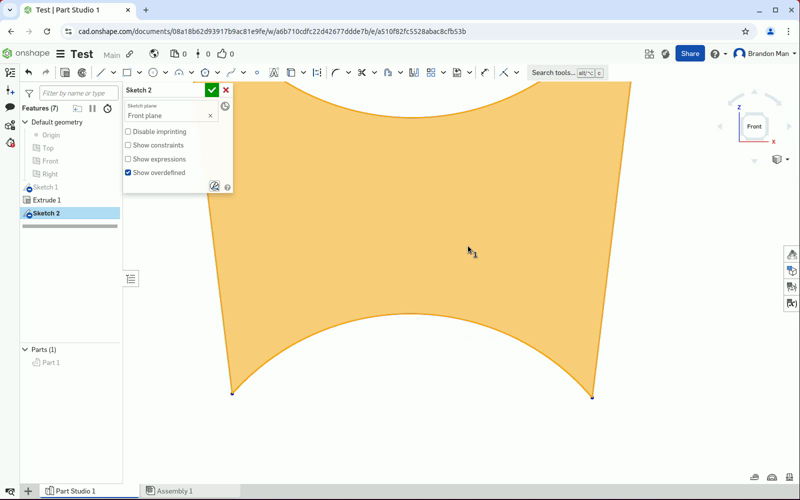
scroll(-6)
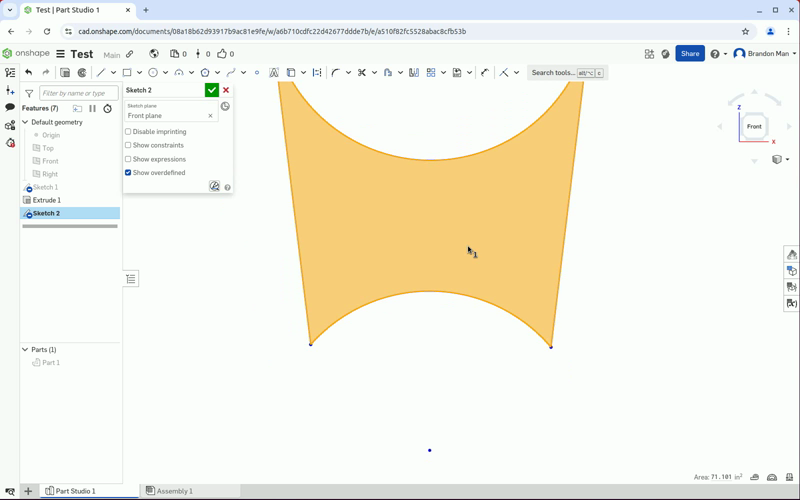
scroll(-6)
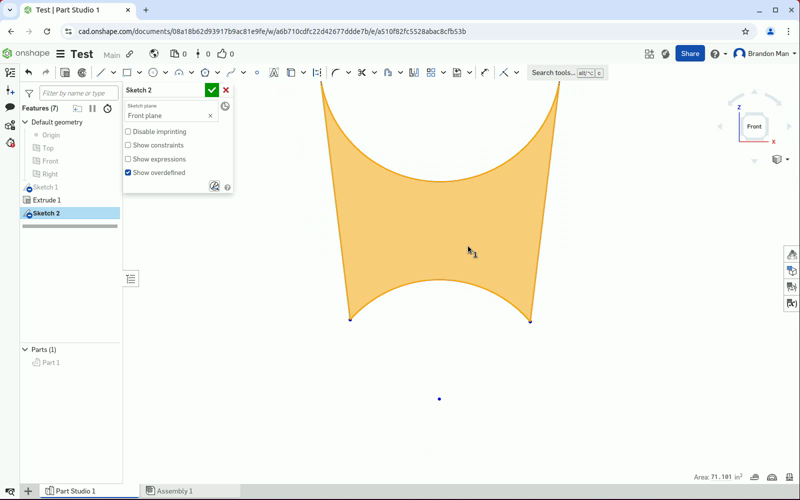
scroll(-6)
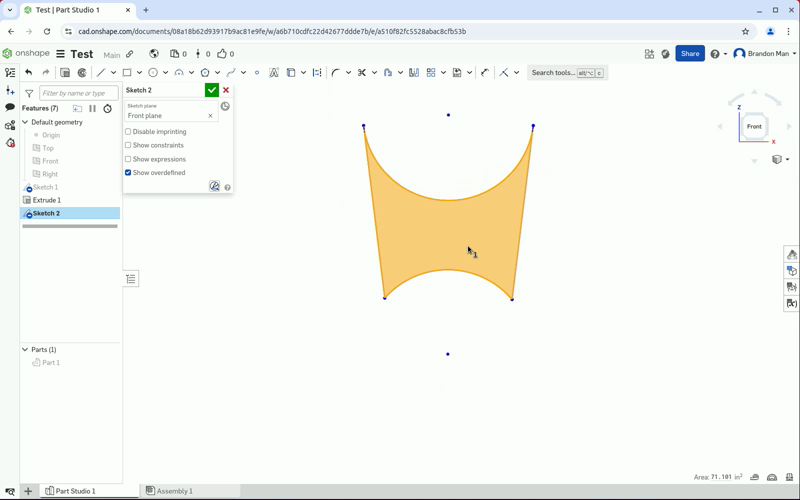
scroll(-6)
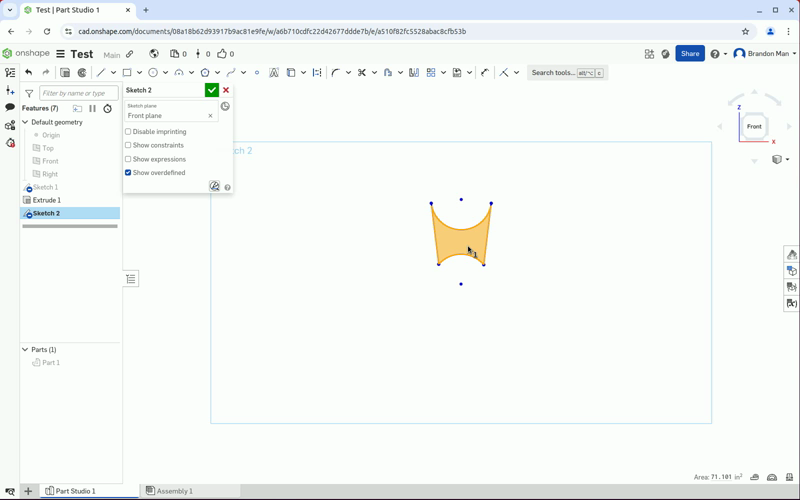
mouse_move(73, 352)
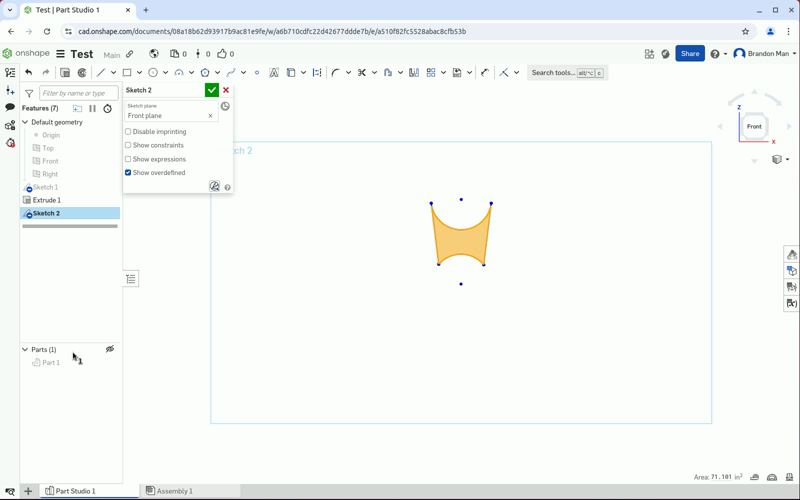
key(shift+y)
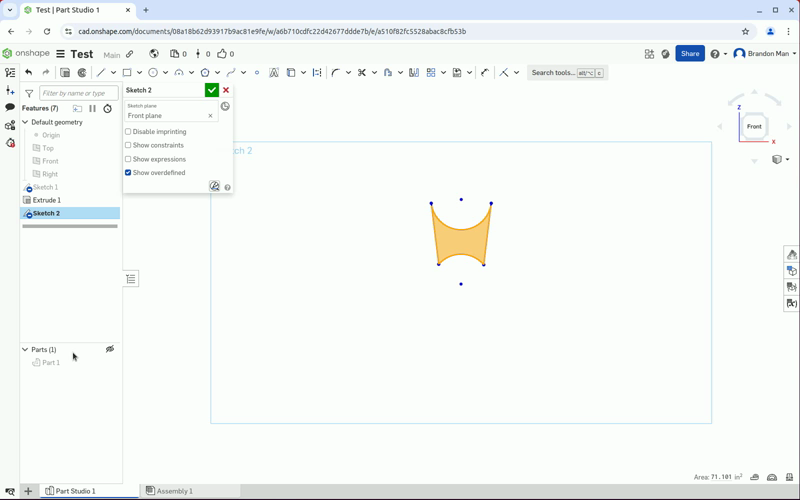
key(shift+e)
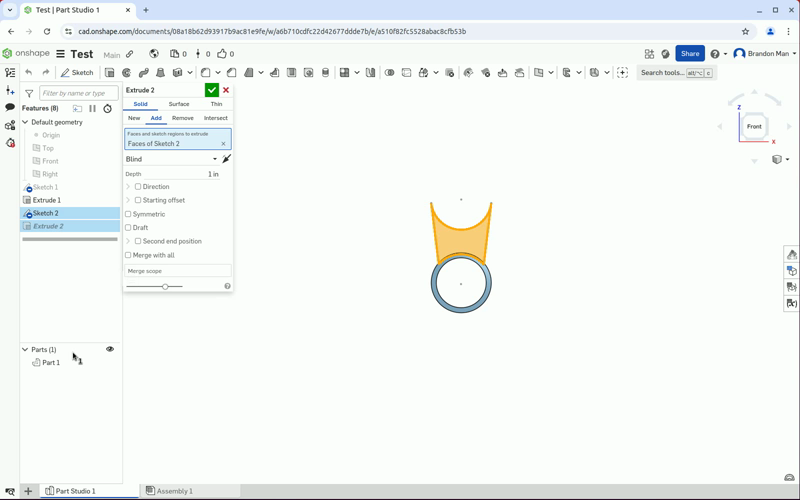
mouse_move(143, 106)
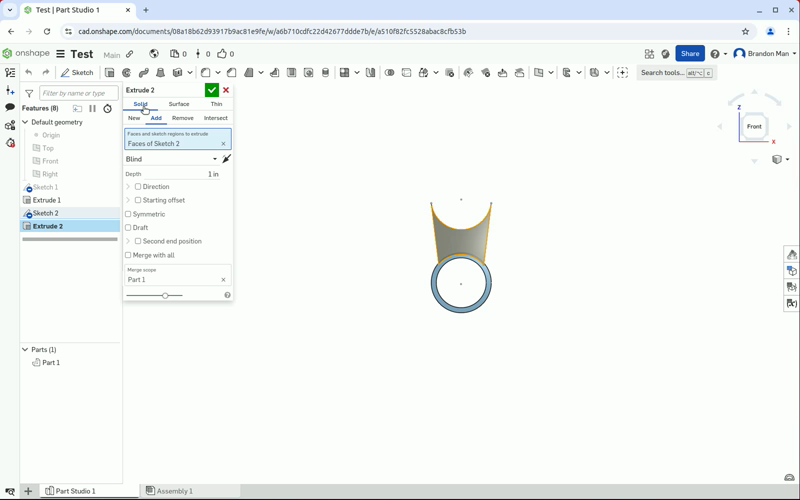
click(143, 106)
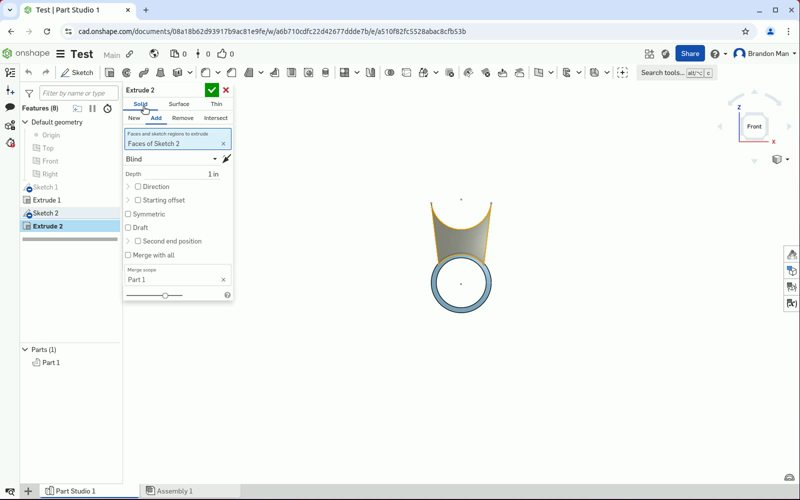
mouse_move(137, 120)
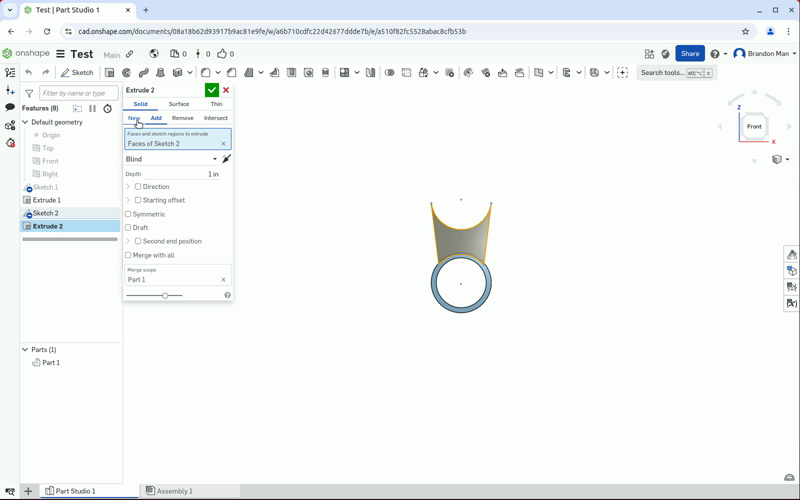
click(137, 120)
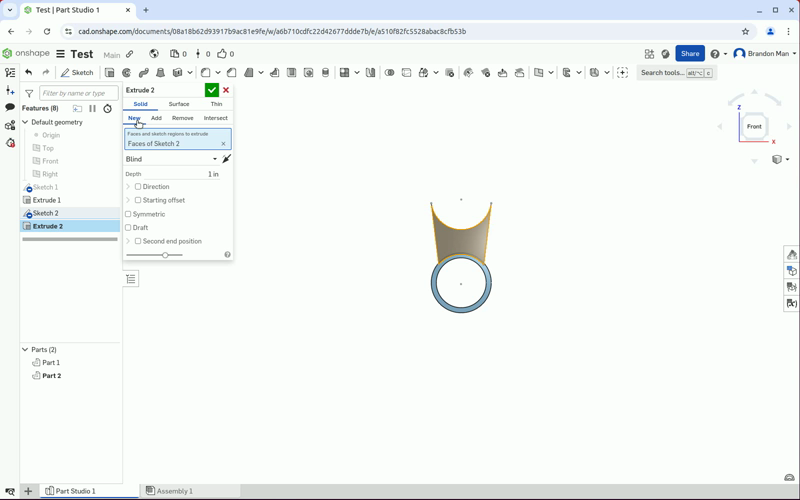
key(tab, 4)
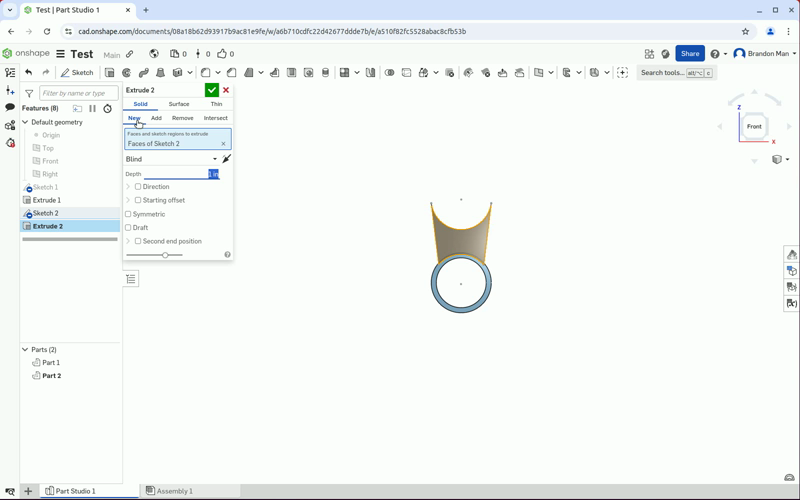
text(10.11)
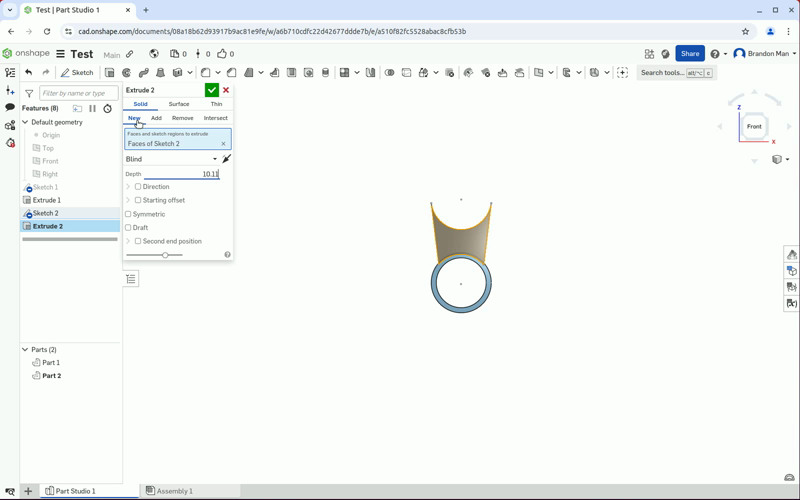
key(enter)
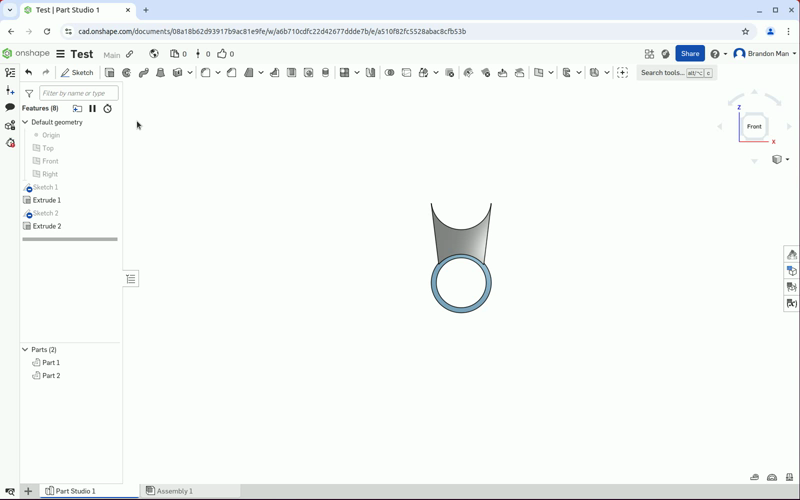
key(shift+h)
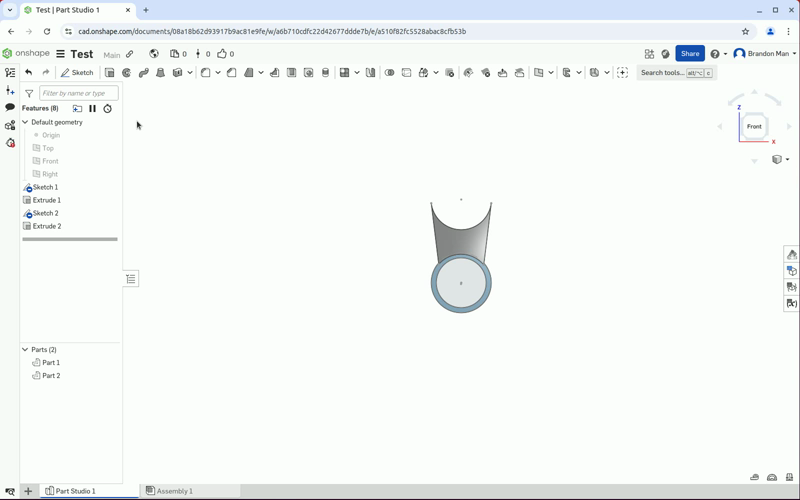
key(shift+h)
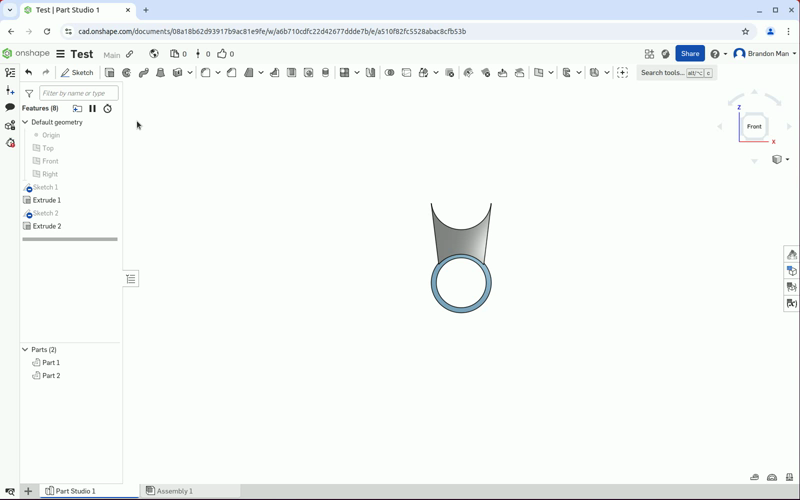
mouse_move(73, 189)
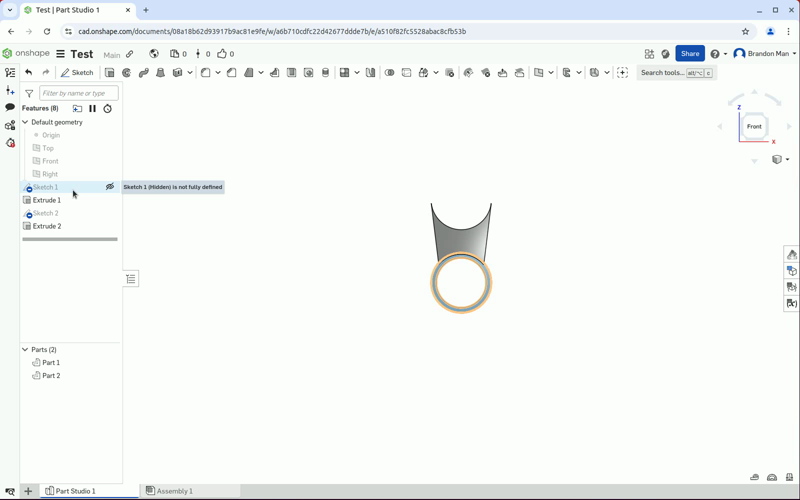
click(73, 189)
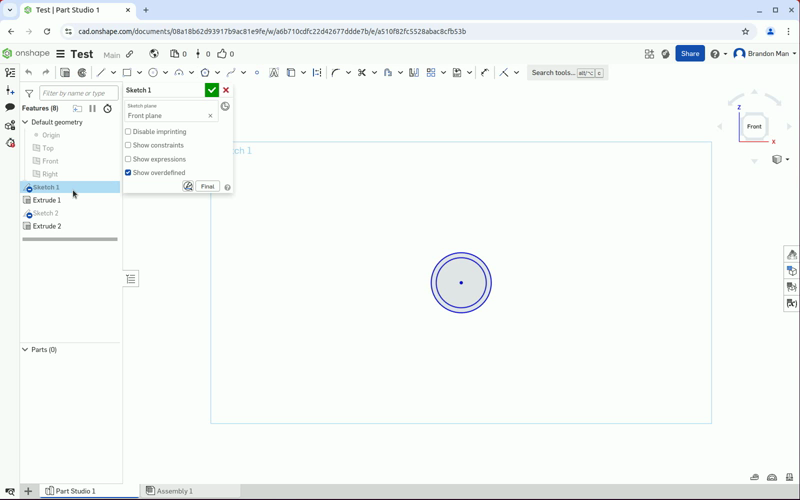
mouse_move(229, 92)
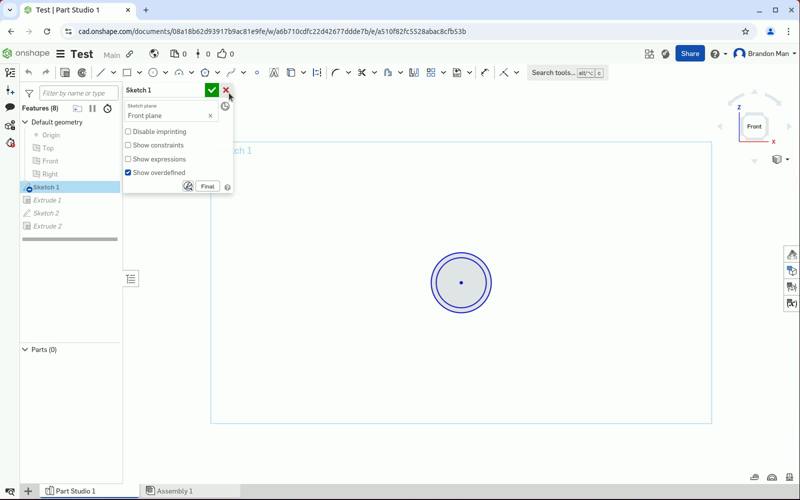
click(229, 92)
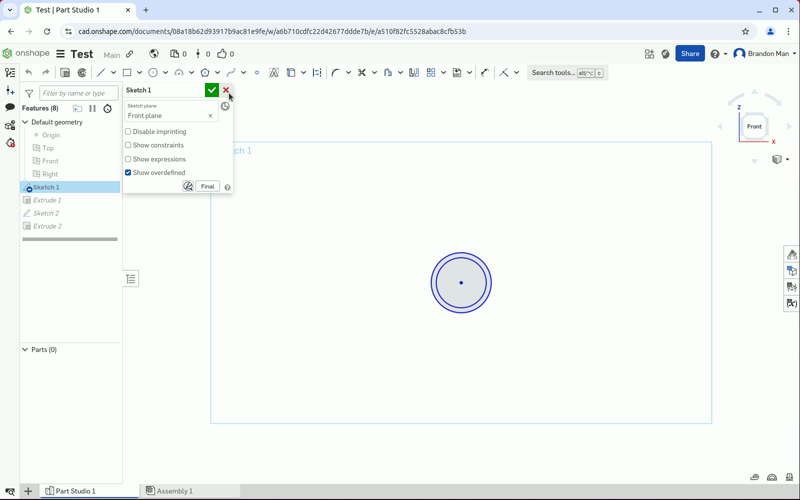
key(shift+s)
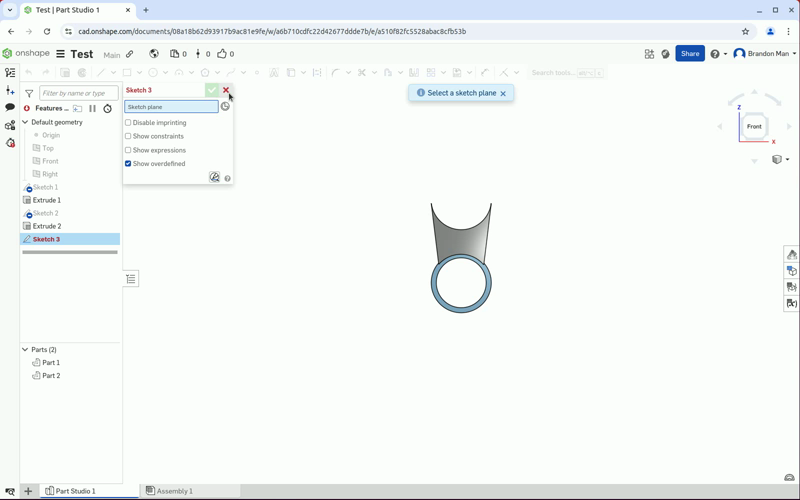
mouse_move(73, 163)
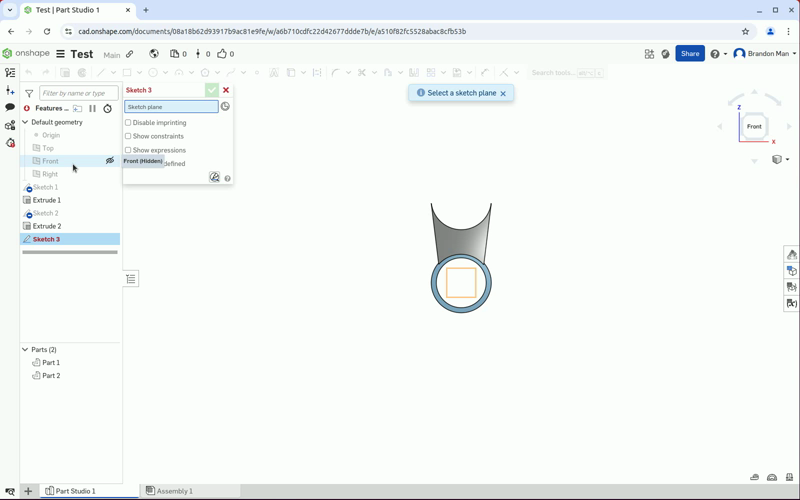
click(73, 163)
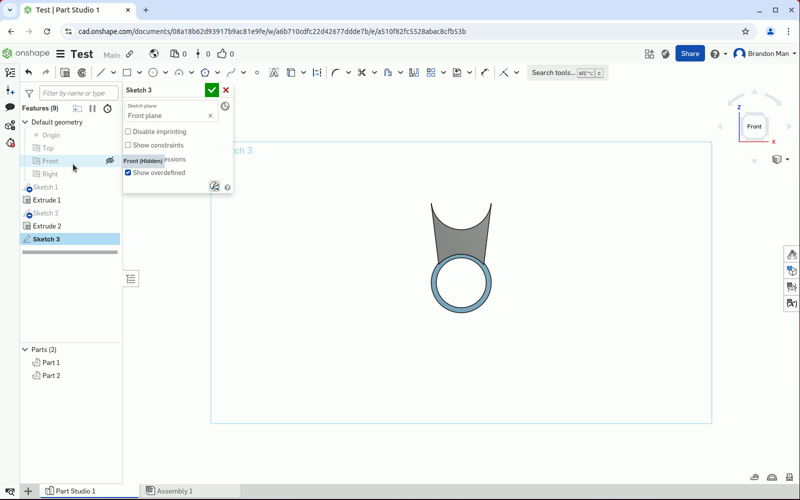
mouse_move(73, 352)
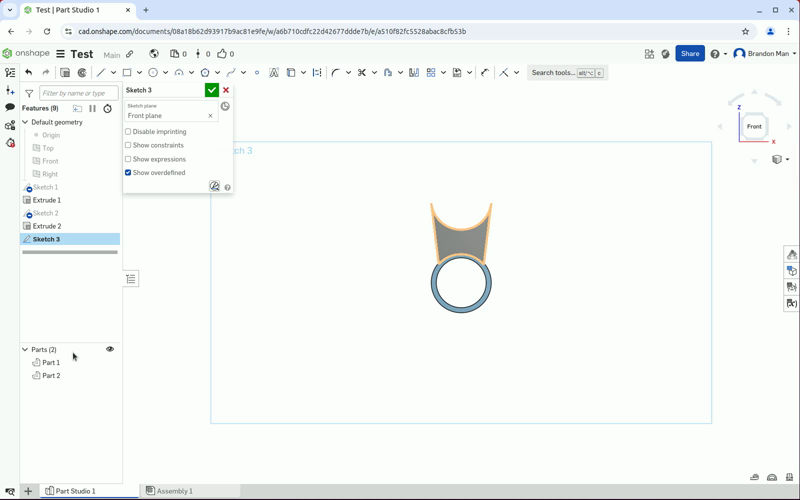
key(y)
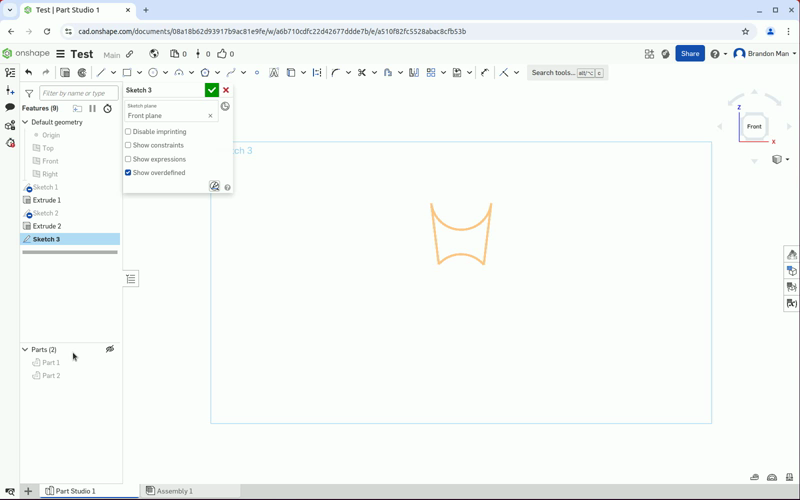
key(c)
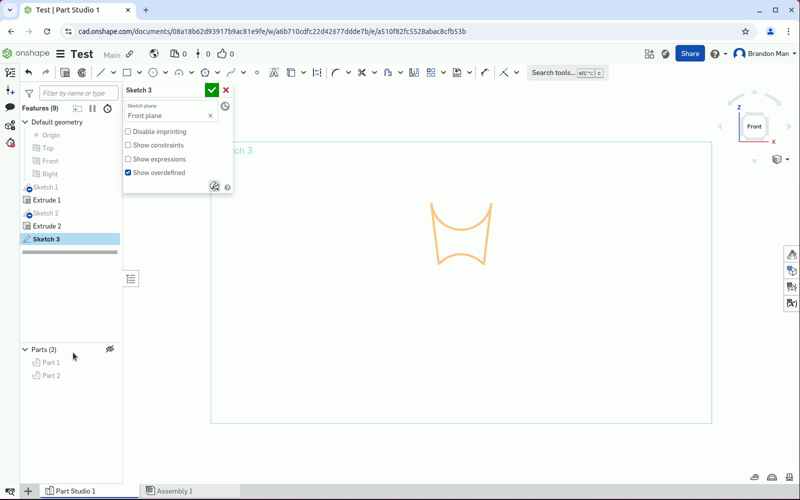
key_down(shift)
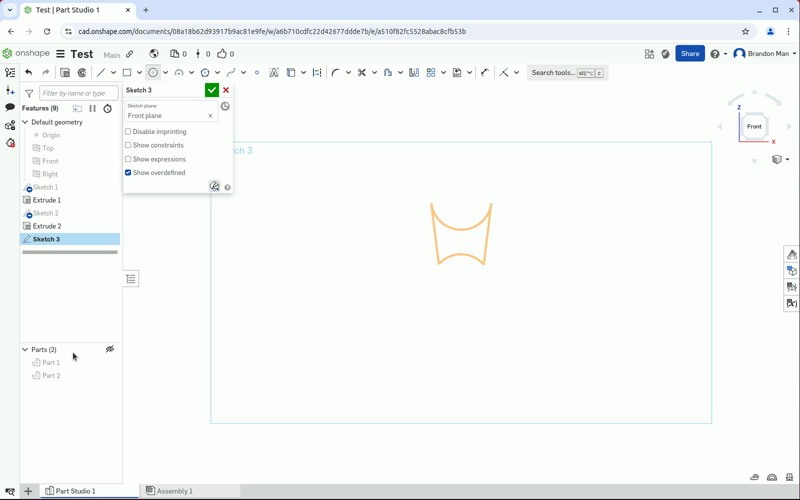
mouse_move(461, 199)
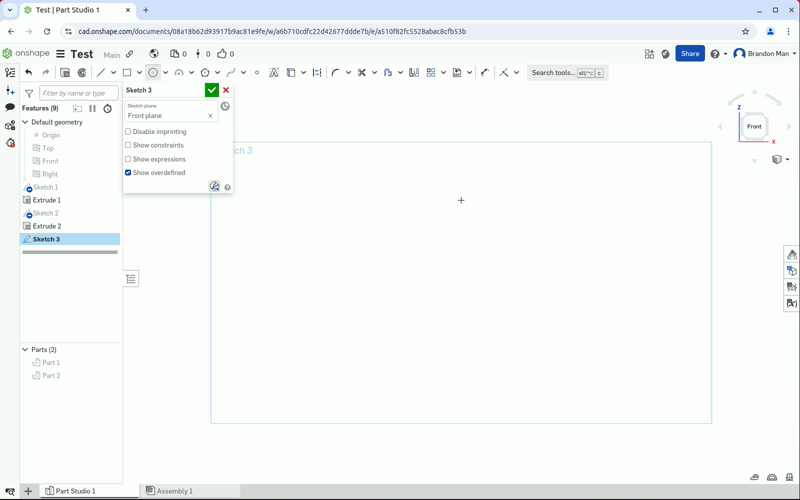
click(461, 199)
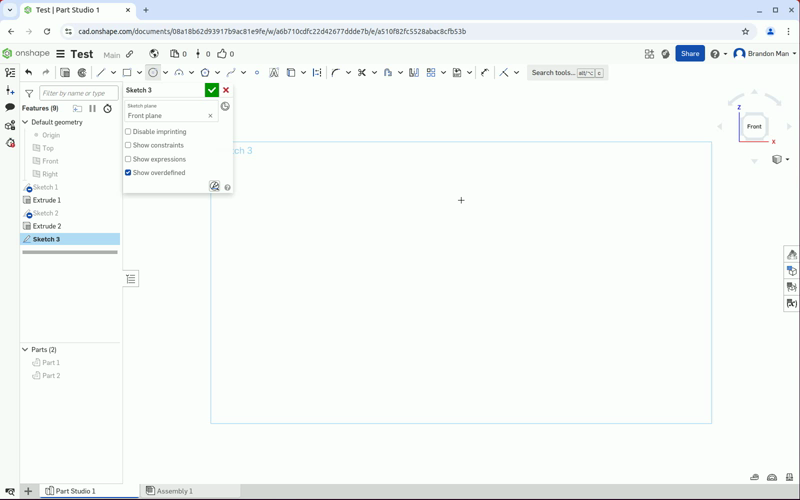
key_up(shift)
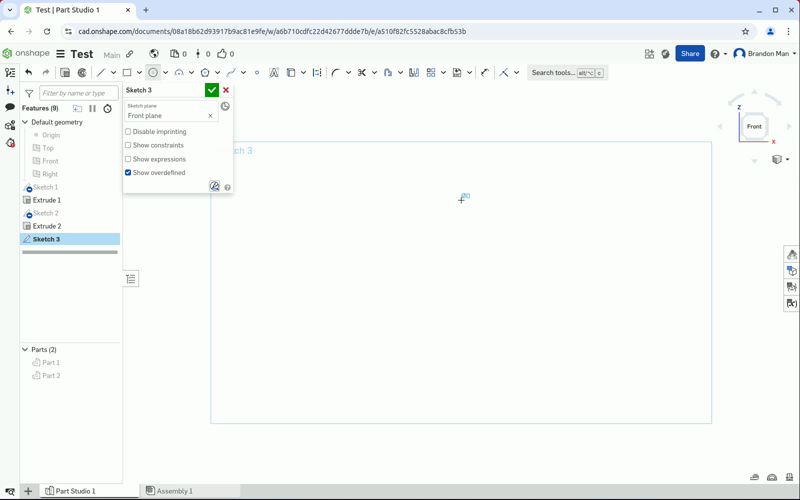
mouse_move(491, 199)
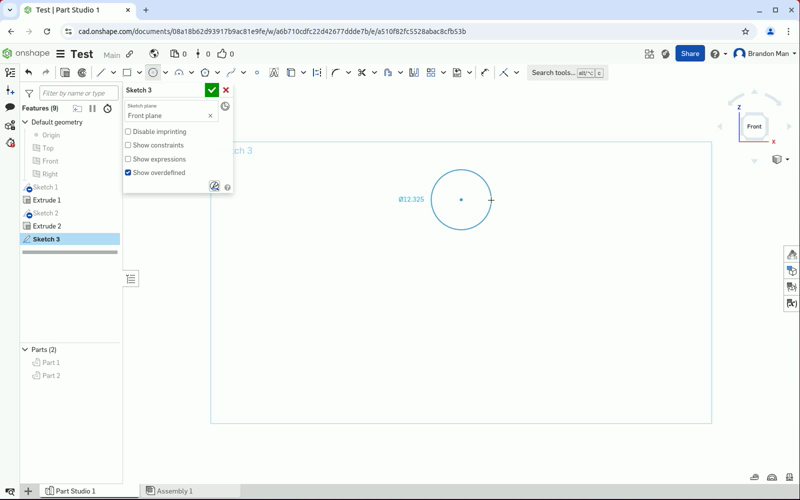
click(491, 199)
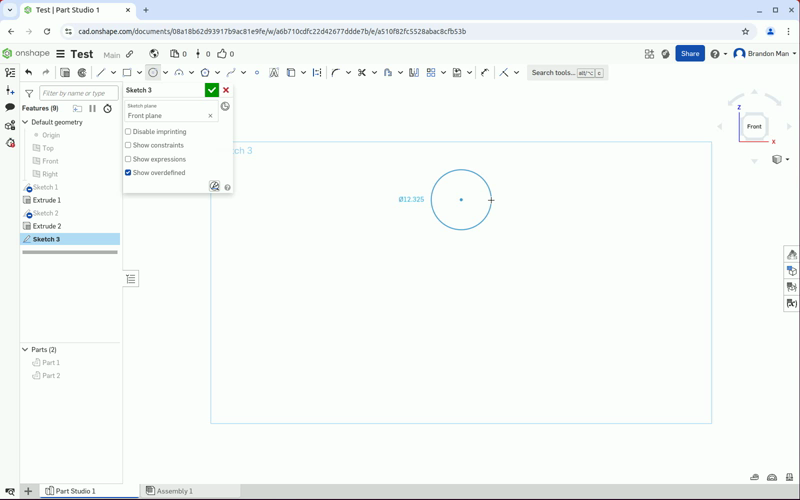
key(esc)
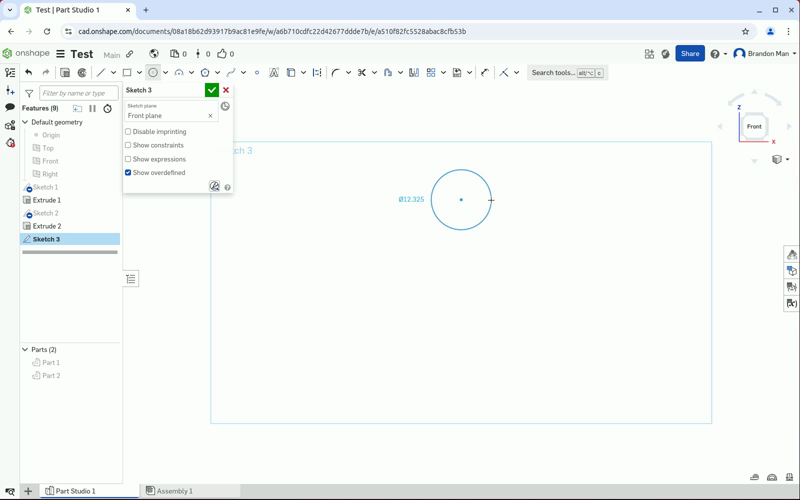
key(c)
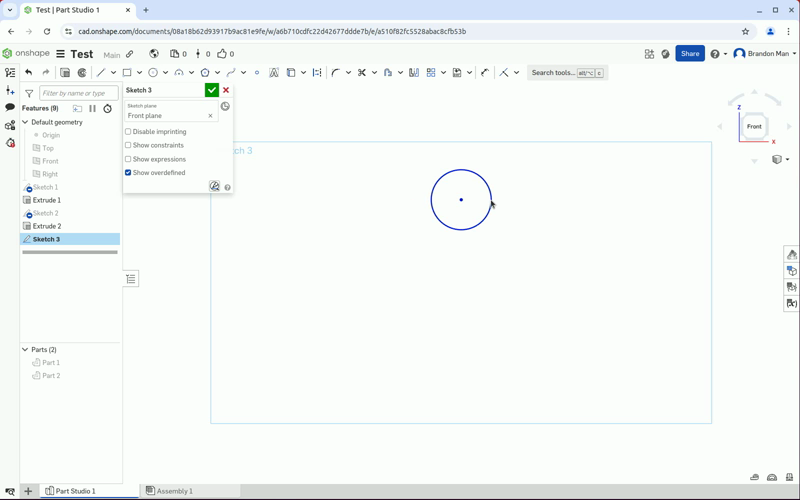
key_down(shift)
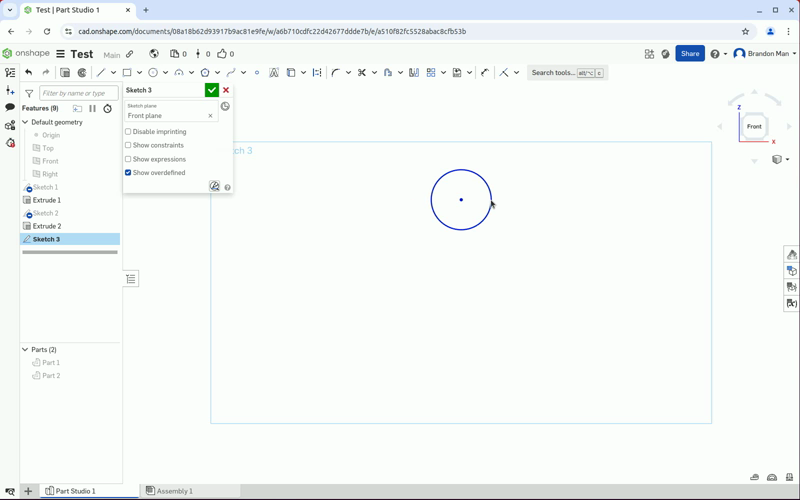
mouse_move(461, 199)
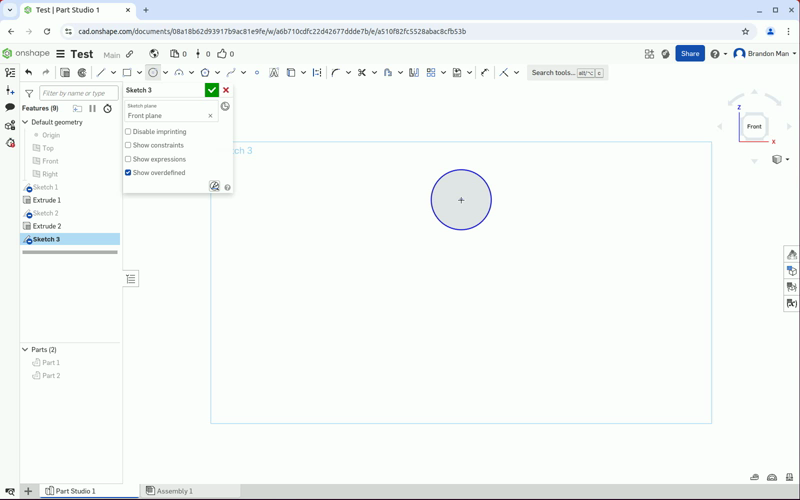
click(461, 199)
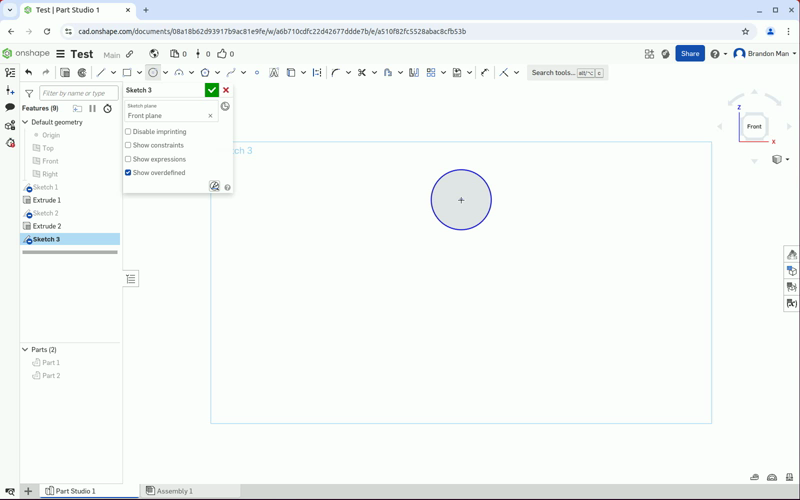
key_up(shift)
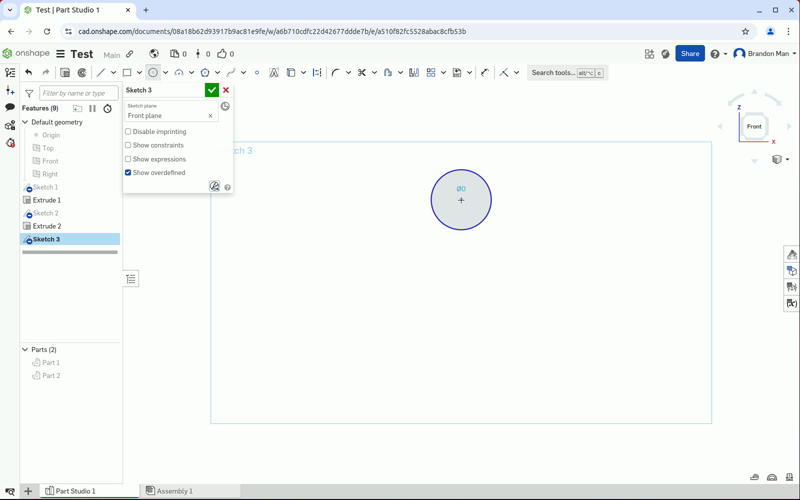
mouse_move(486, 199)
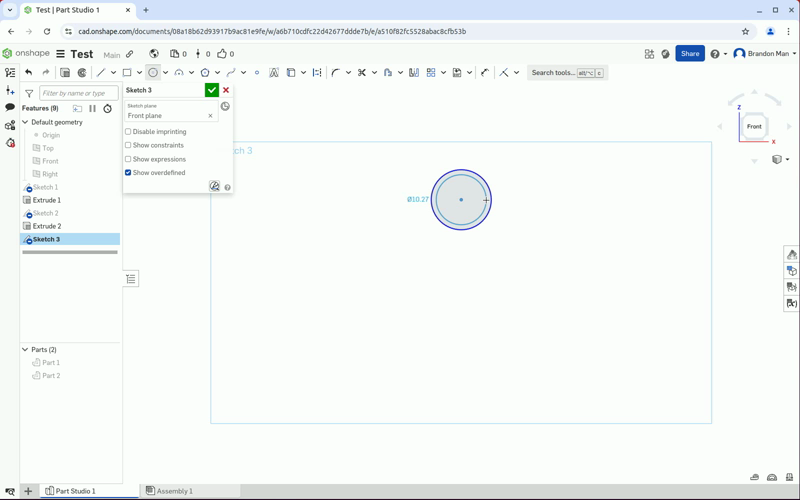
click(486, 199)
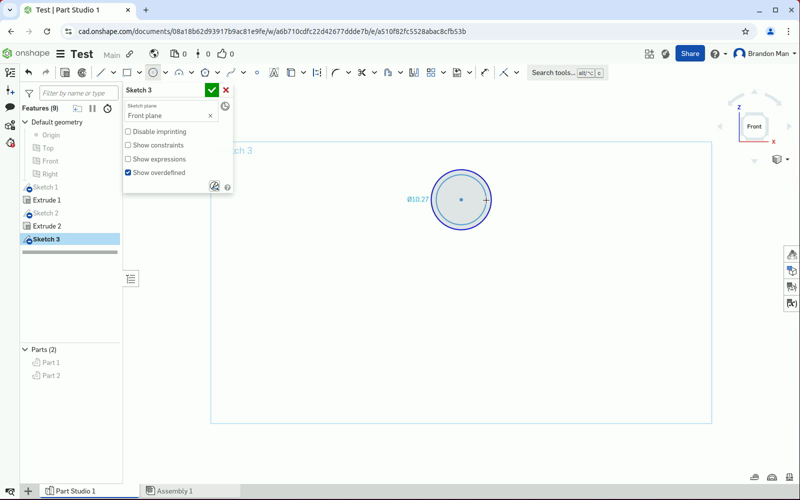
key(esc)
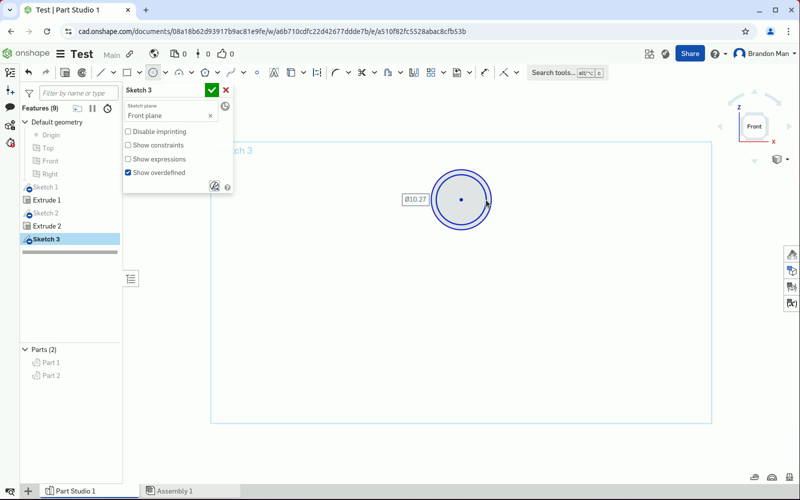
mouse_move(488, 189)
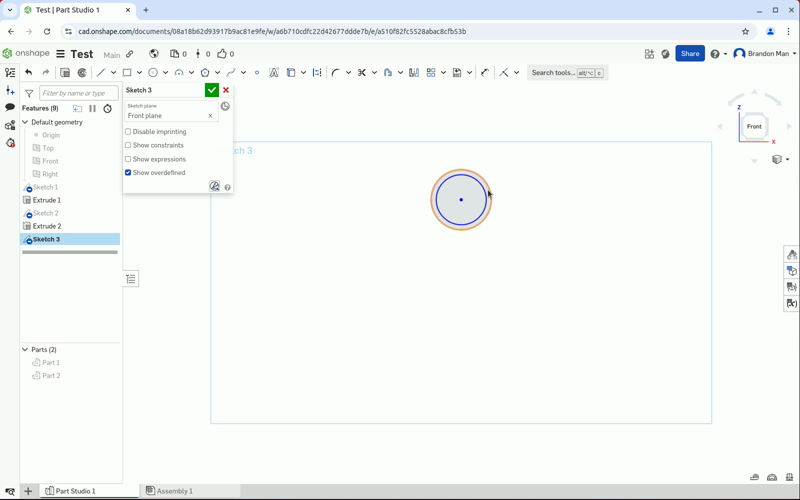
scroll(6)
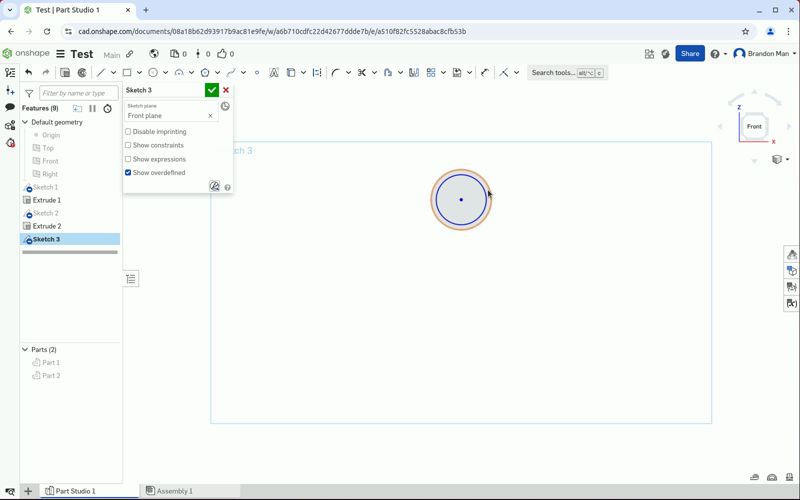
scroll(6)
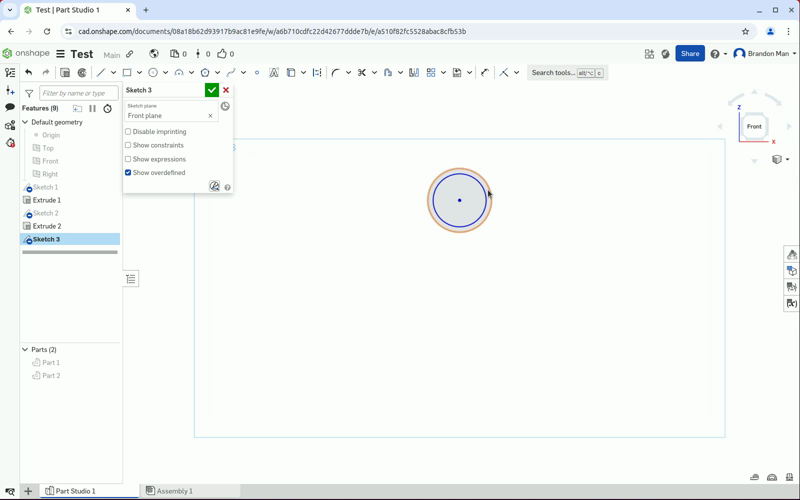
scroll(6)
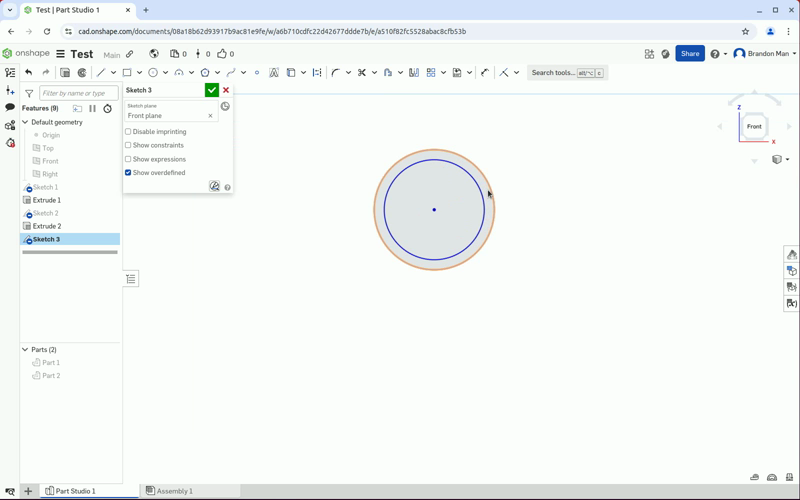
scroll(6)
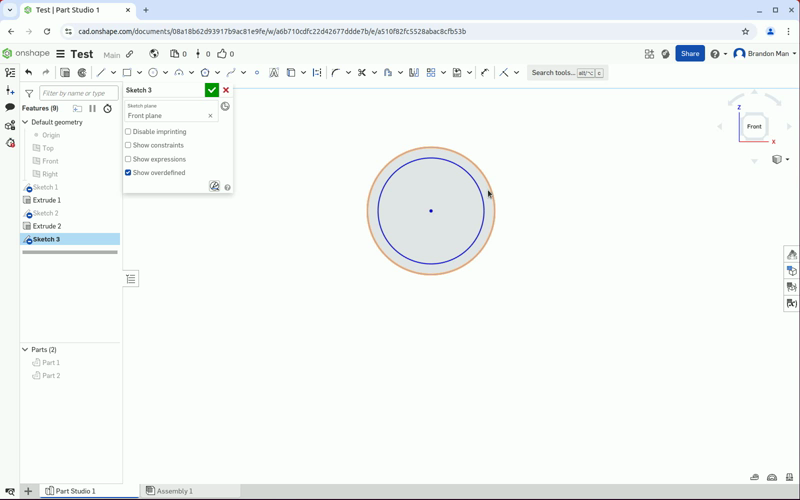
scroll(6)
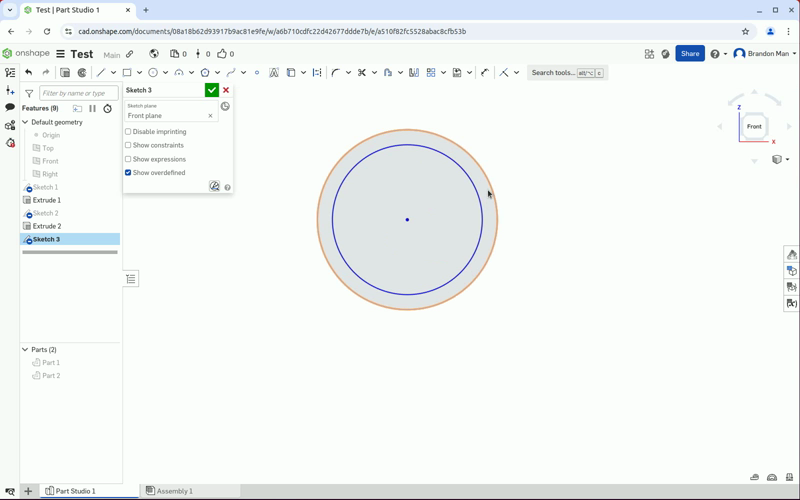
scroll(6)
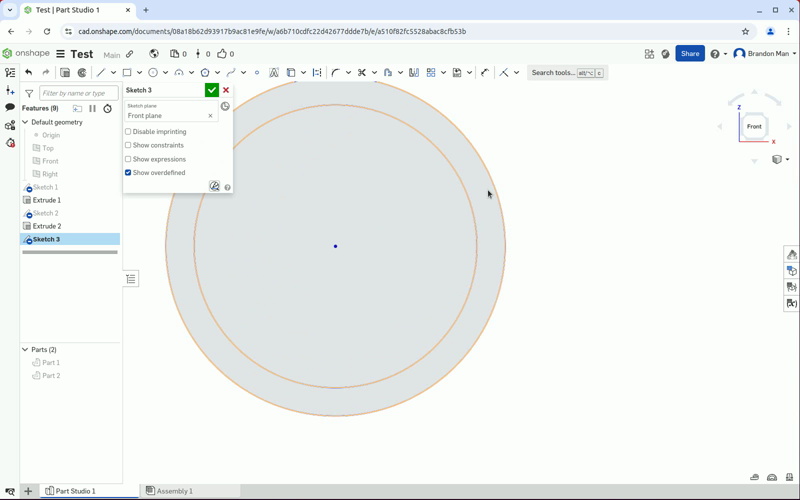
scroll(6)
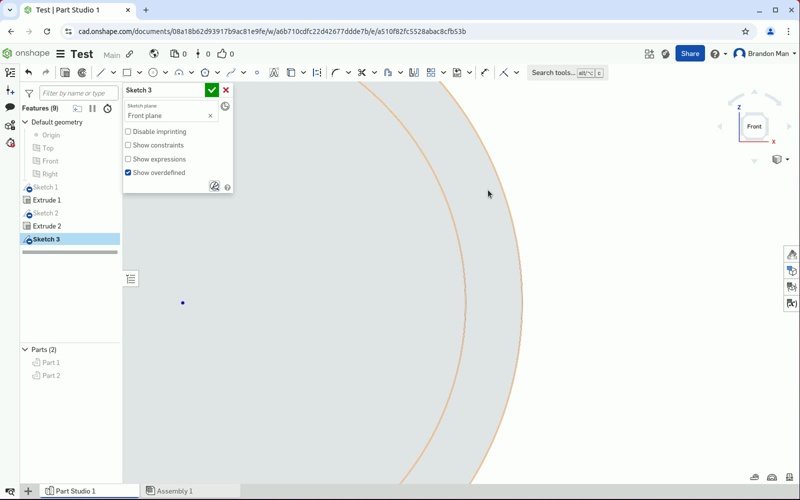
click(488, 189)
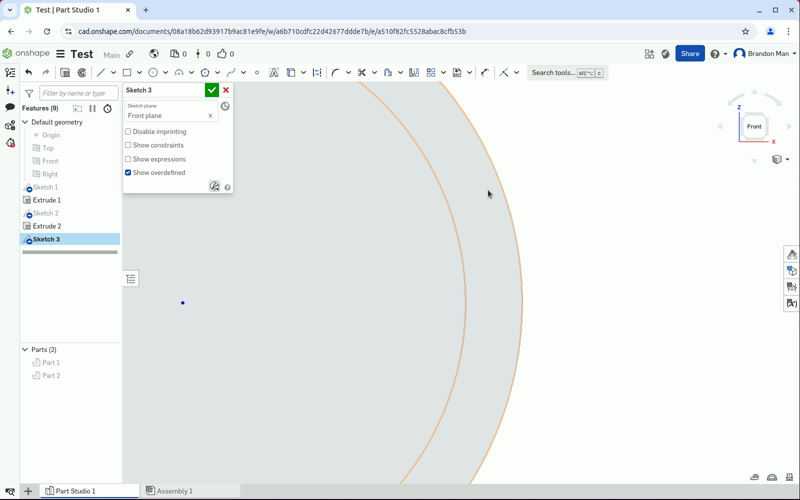
scroll(-6)
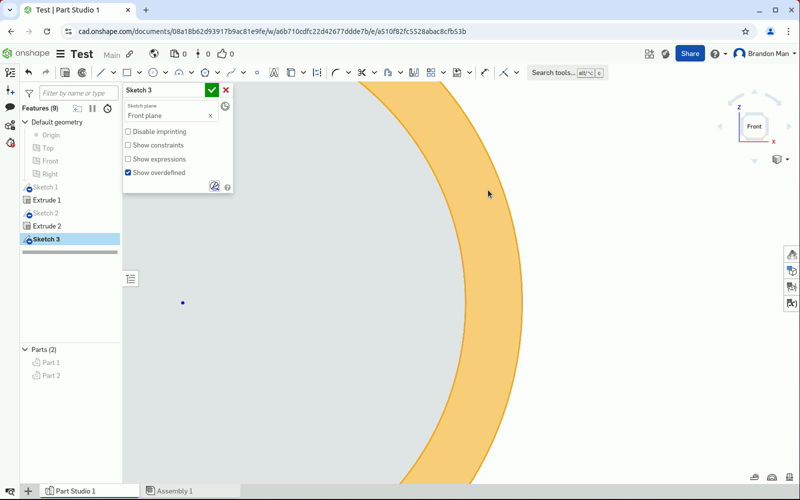
scroll(-6)
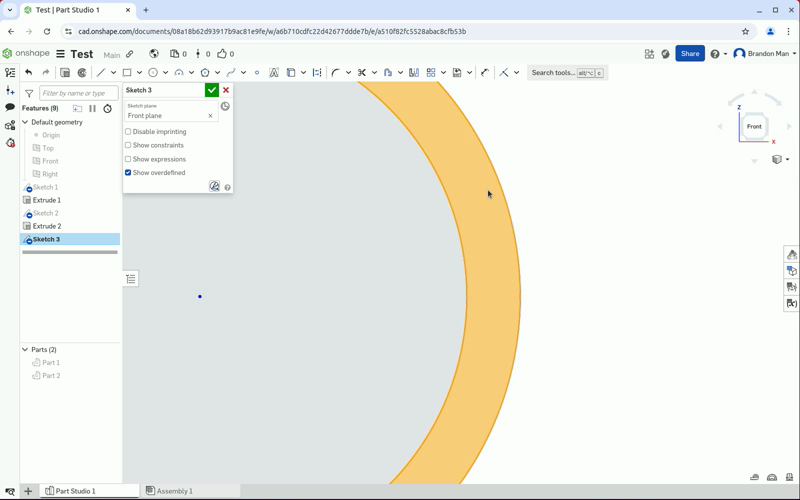
scroll(-6)
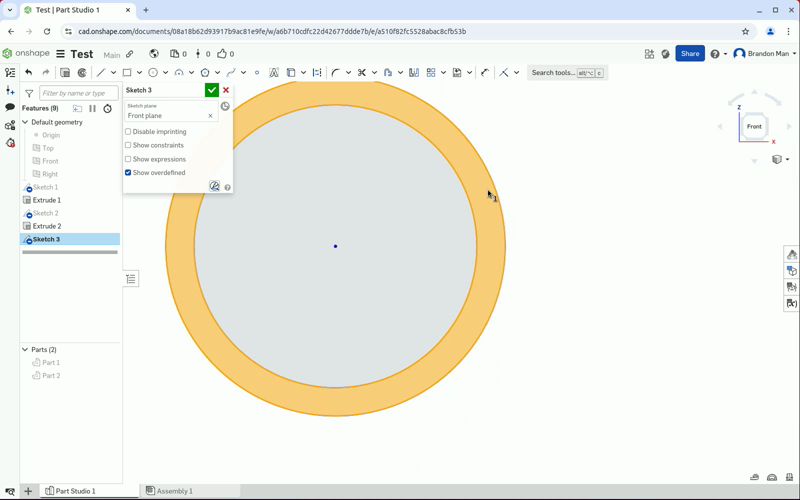
scroll(-6)
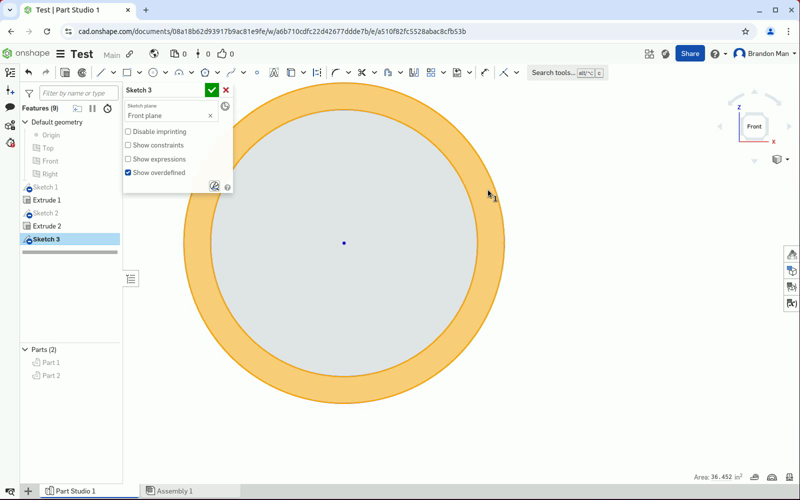
scroll(-6)
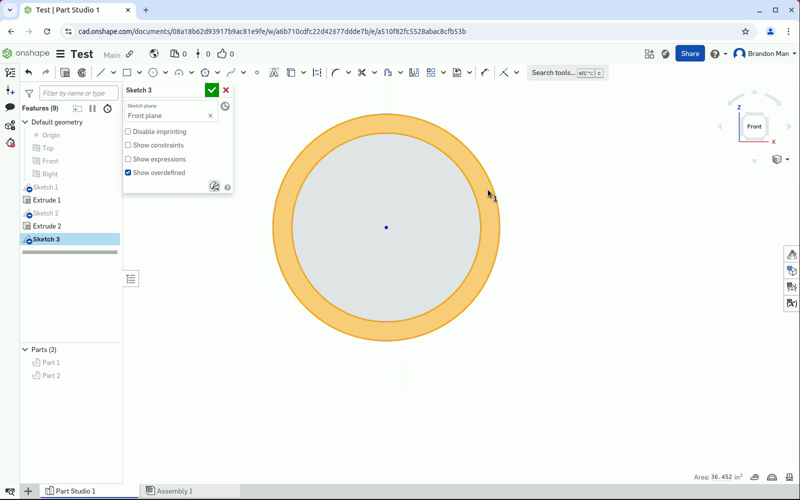
scroll(-6)
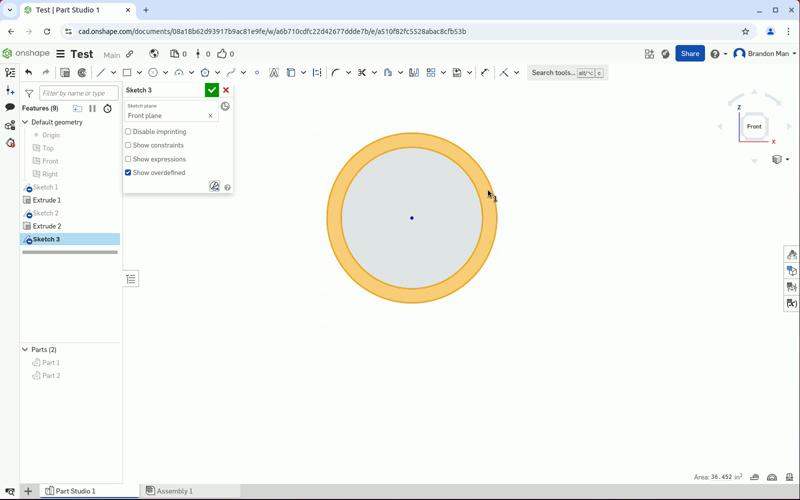
scroll(-6)
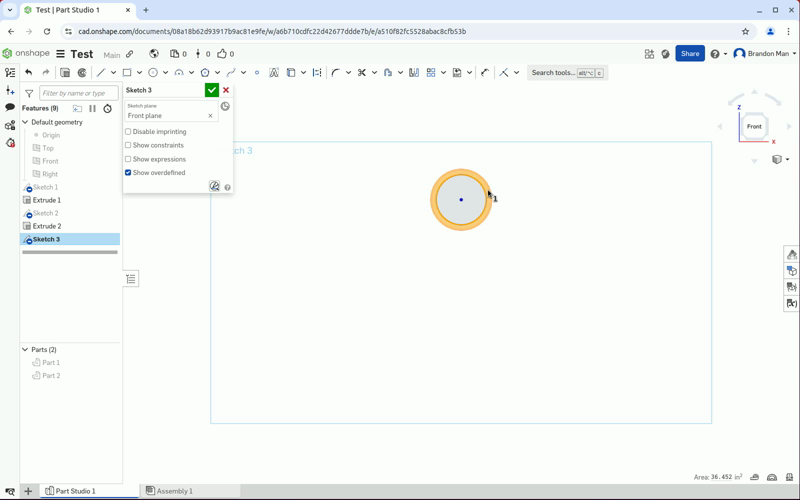
mouse_move(73, 352)
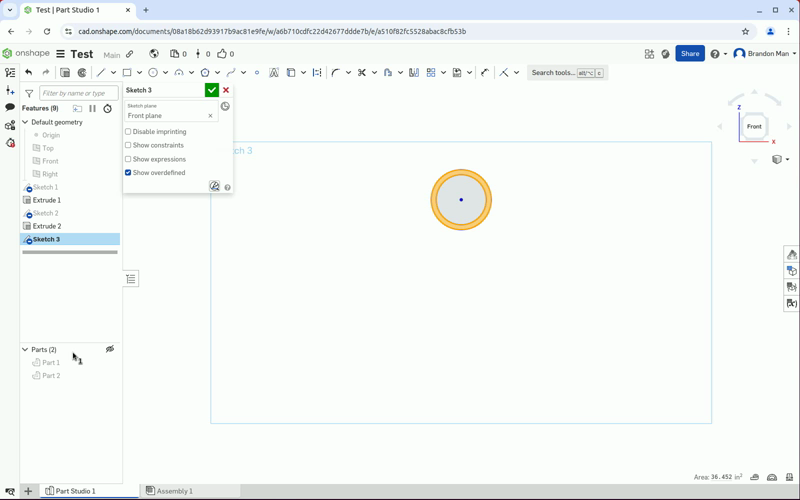
key(shift+y)
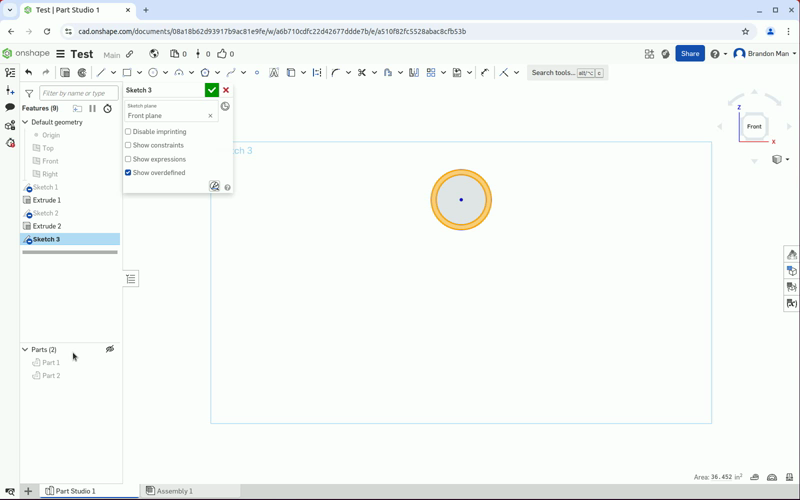
key(shift+e)
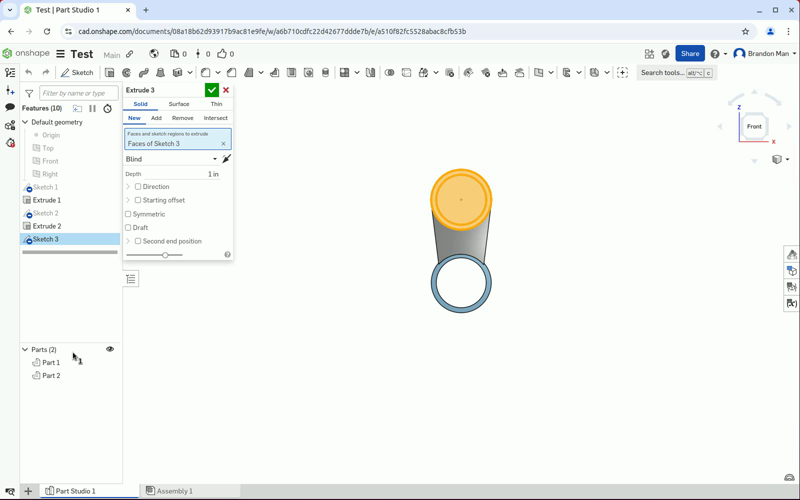
mouse_move(143, 106)
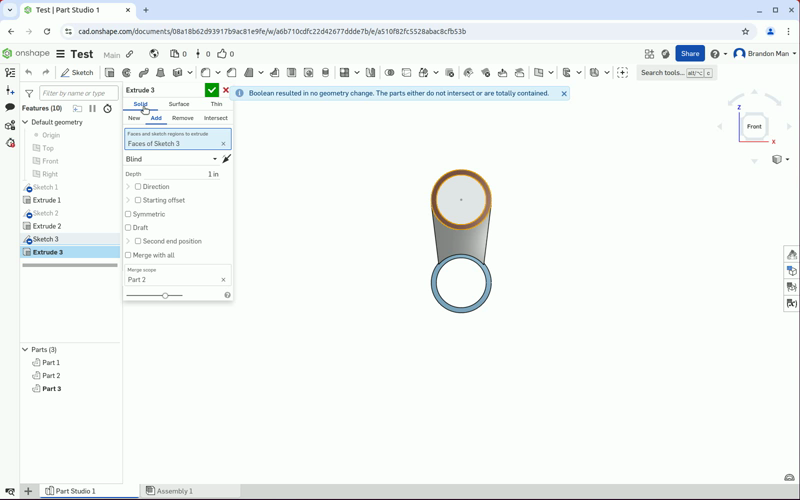
click(143, 106)
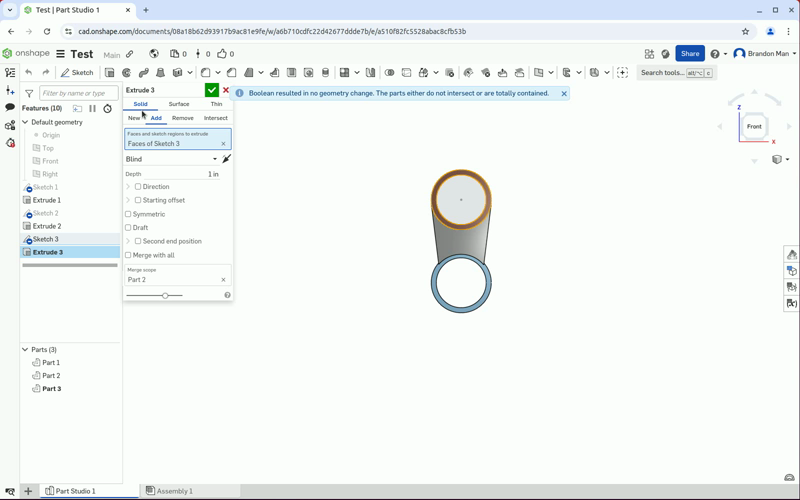
mouse_move(137, 120)
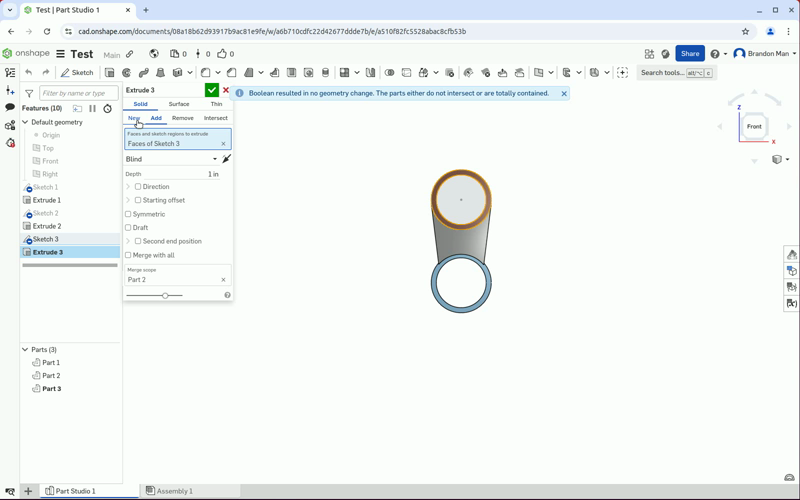
click(137, 120)
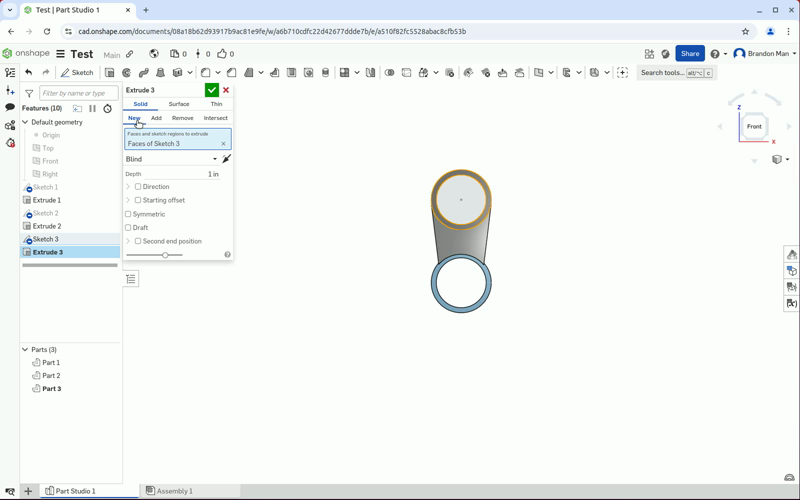
key(tab, 4)
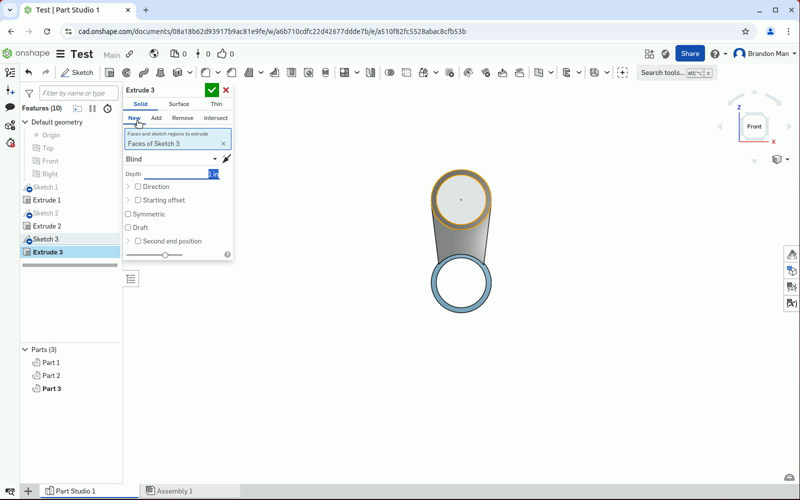
text(10.11)
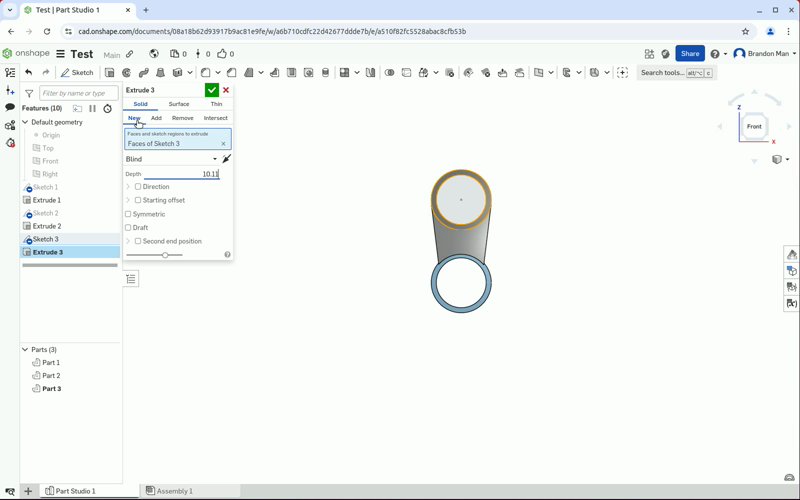
key(enter)
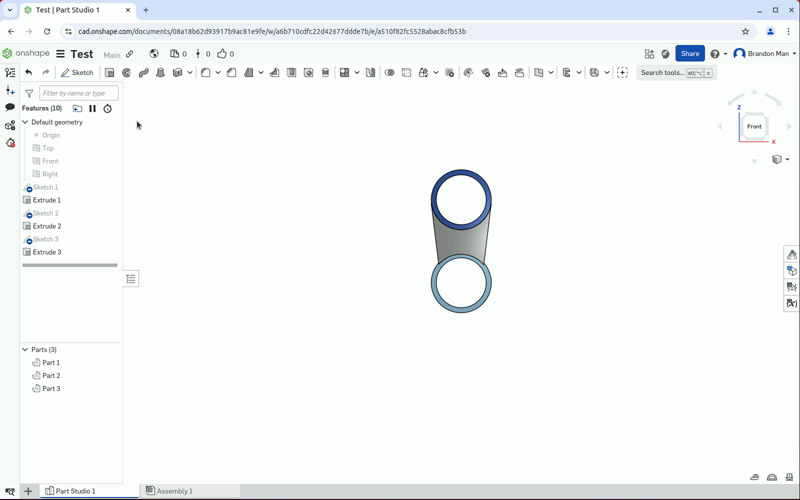
key(shift+h)
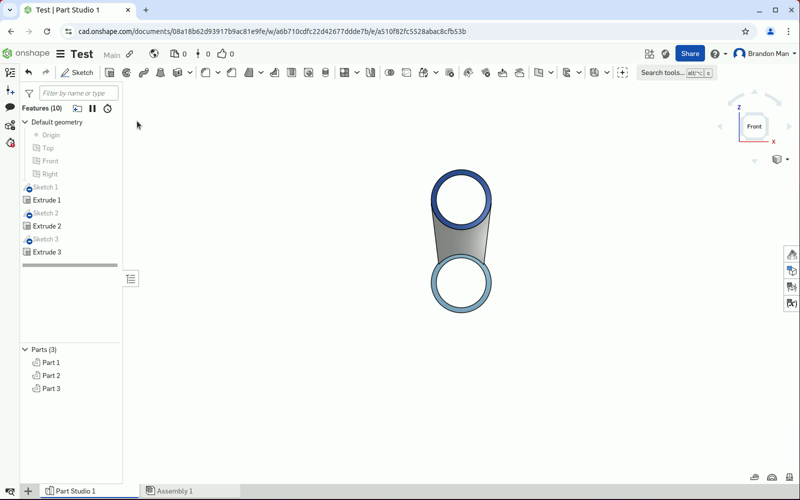
key(shift+h)
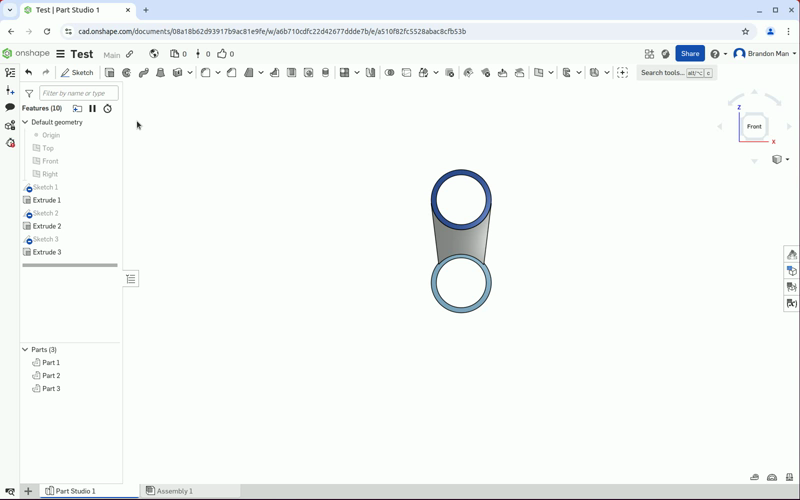
mouse_move(73, 189)
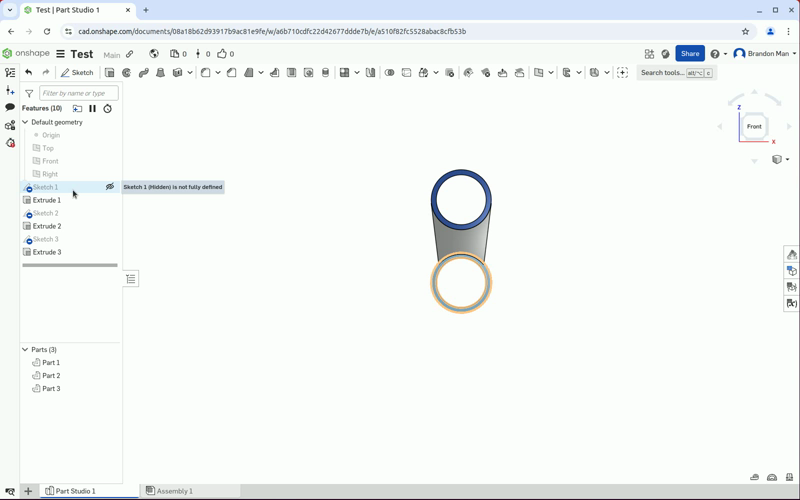
click(73, 189)
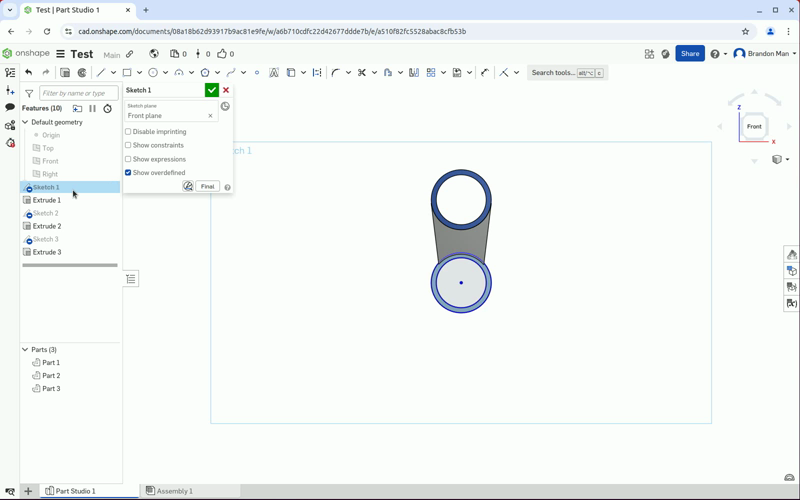
mouse_move(229, 92)
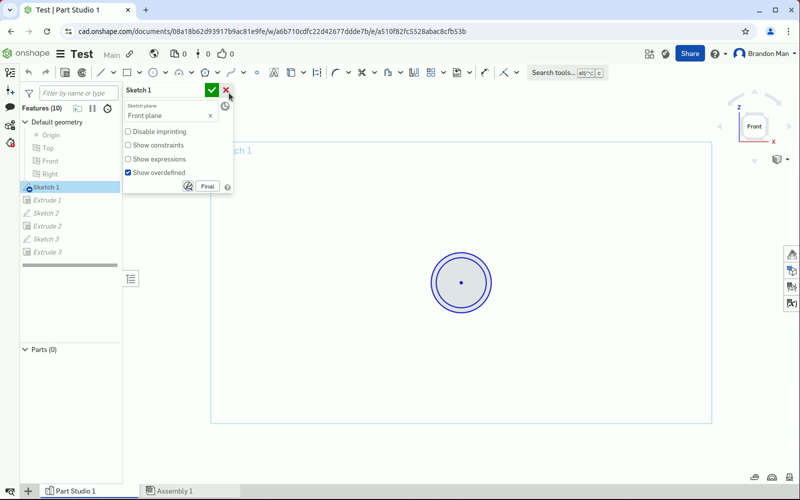
click(229, 92)
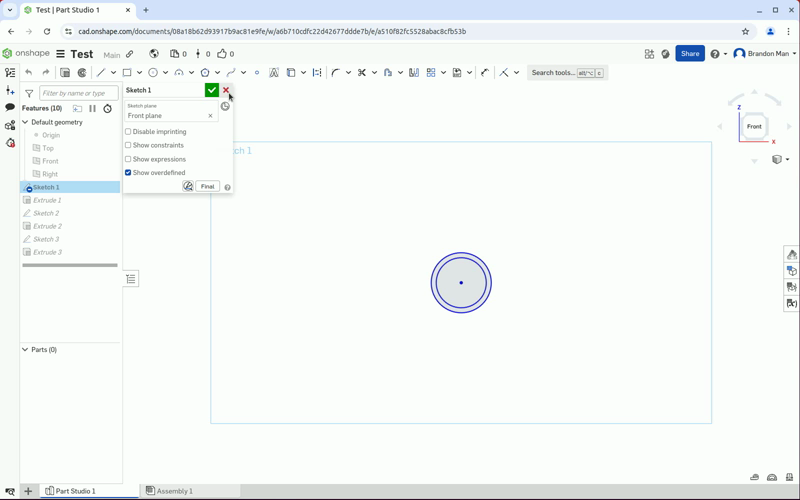
key(shift+s)
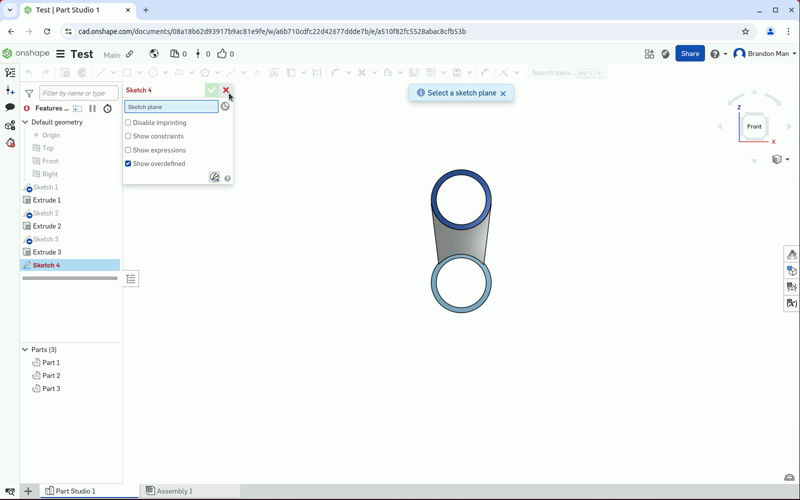
mouse_move(73, 163)
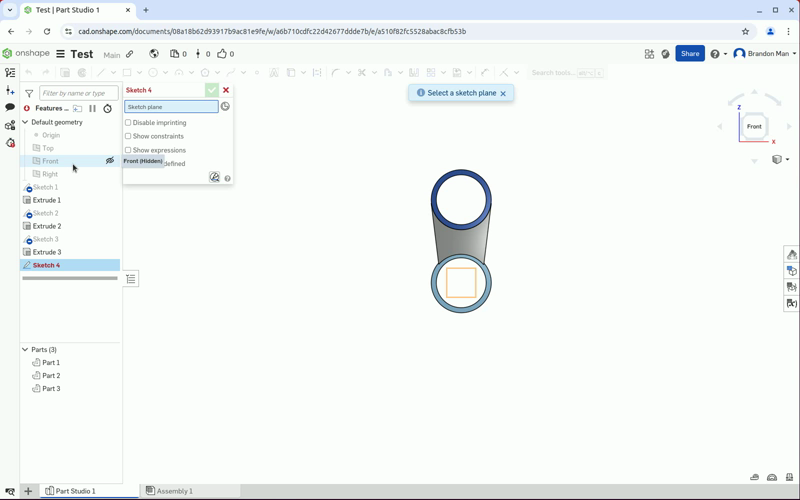
click(73, 163)
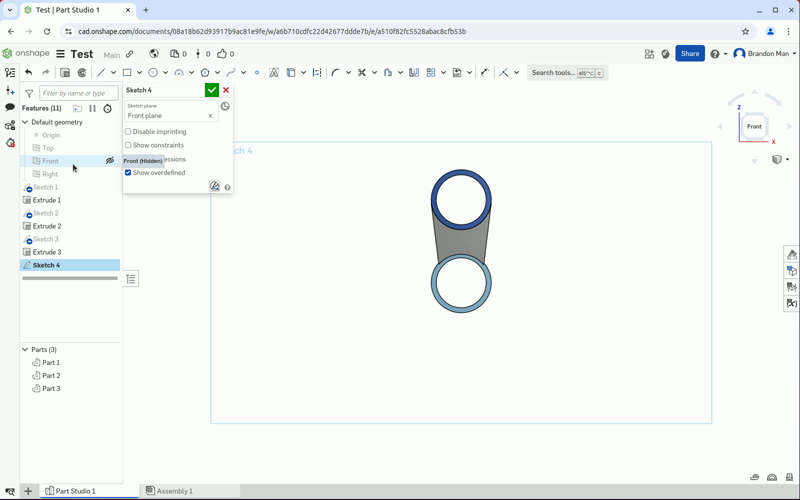
mouse_move(73, 352)
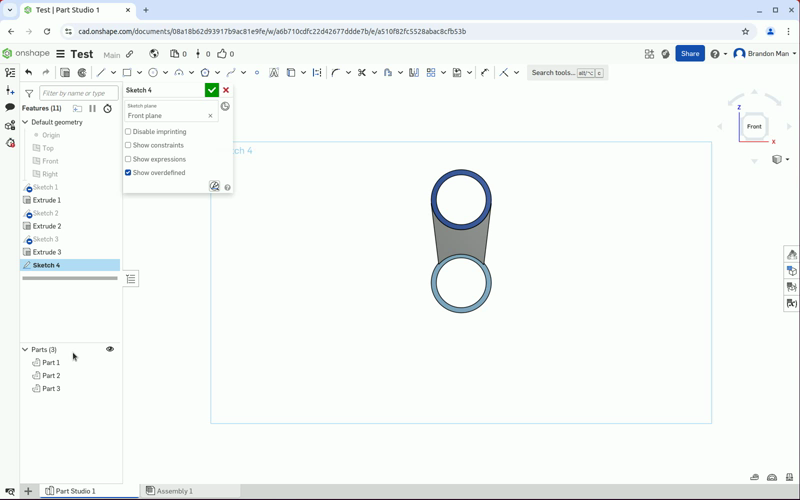
key(y)
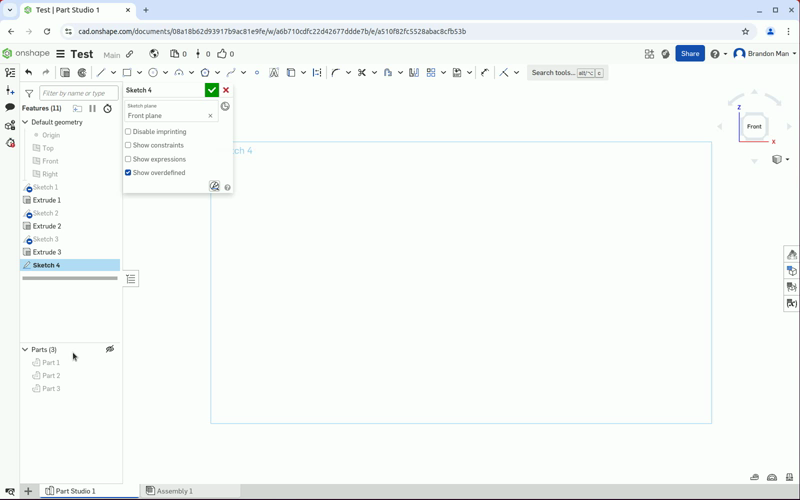
key(a)
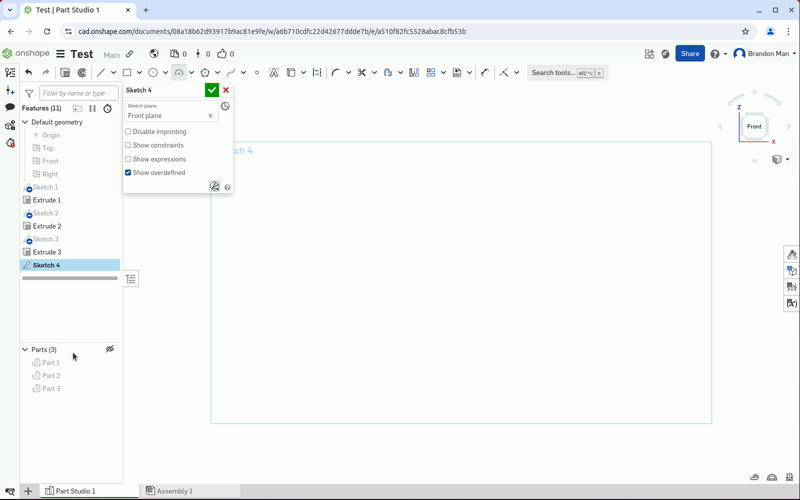
key_down(shift)
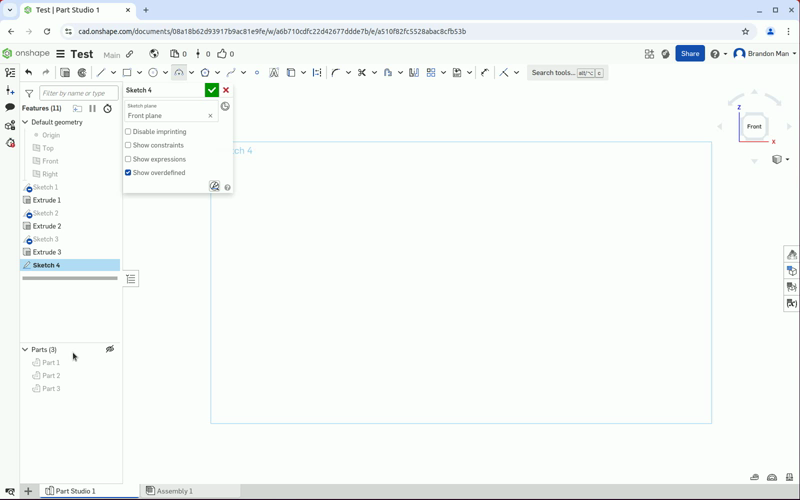
mouse_move(378, 305)
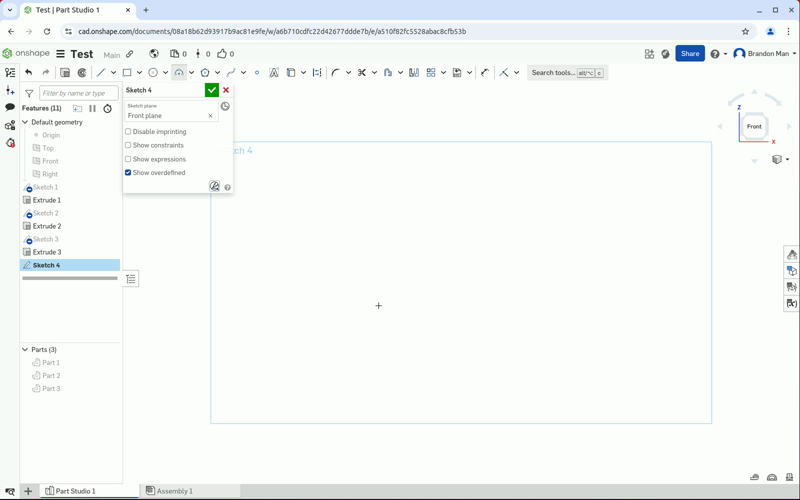
click(378, 305)
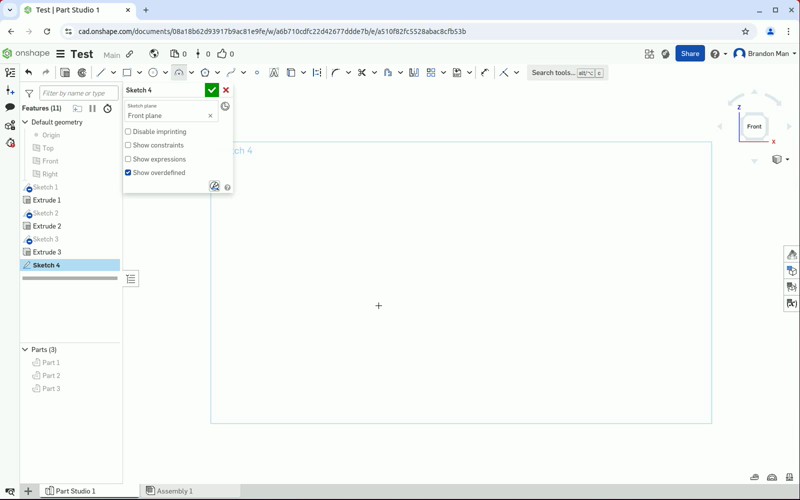
key_up(shift)
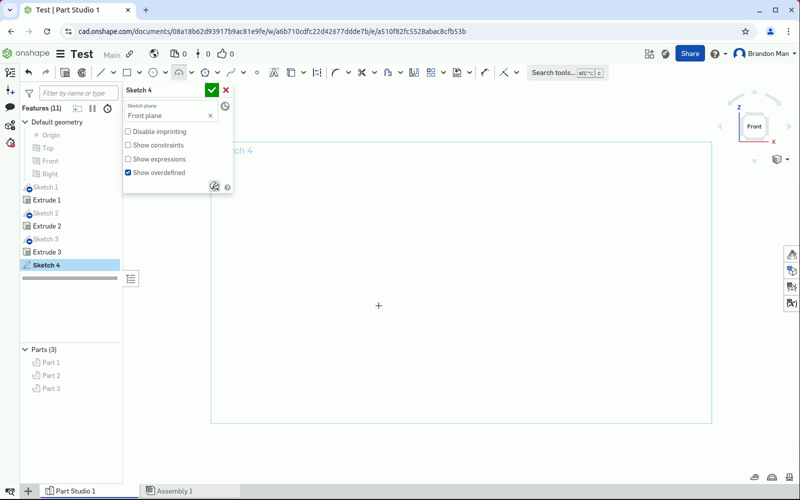
key_down(shift)
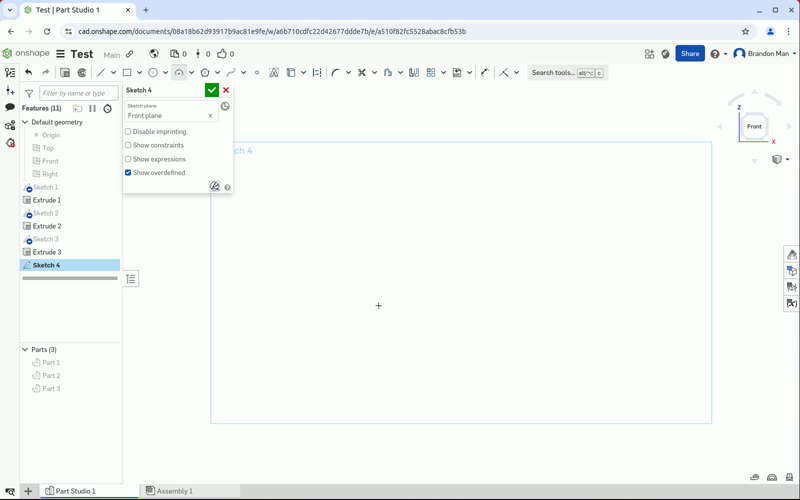
mouse_move(412, 353)
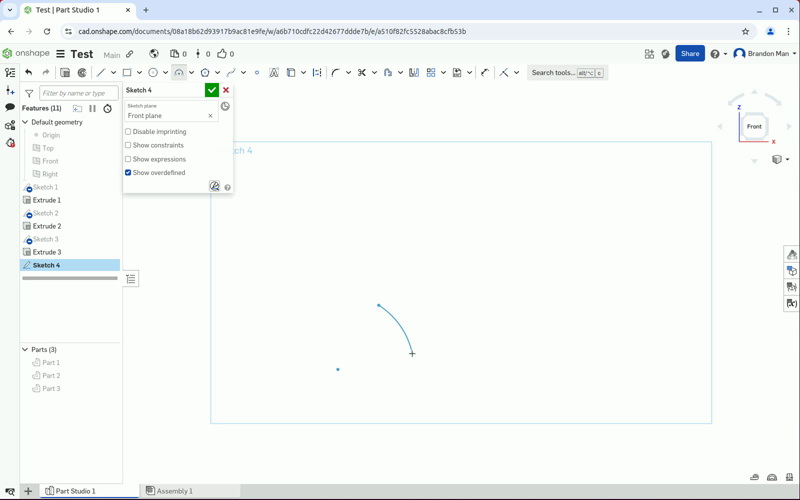
click(412, 353)
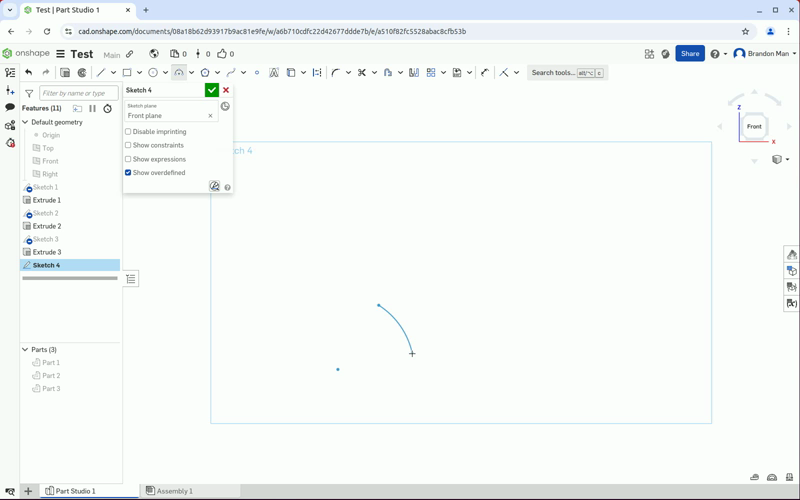
mouse_move(416, 314)
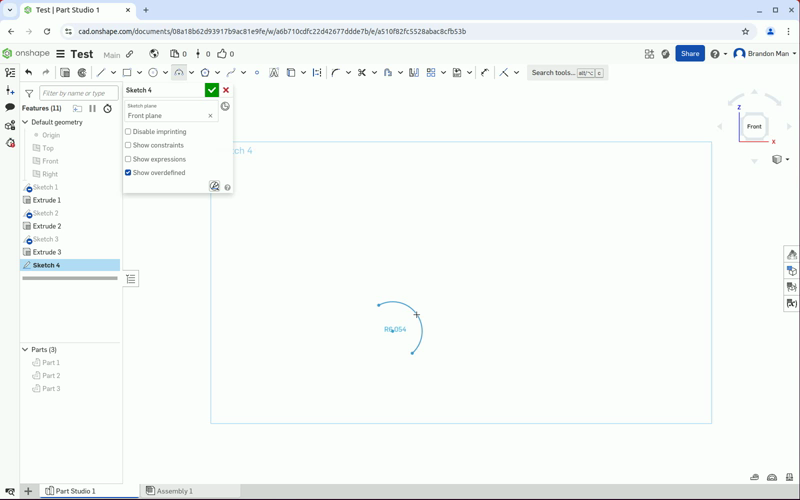
click(416, 314)
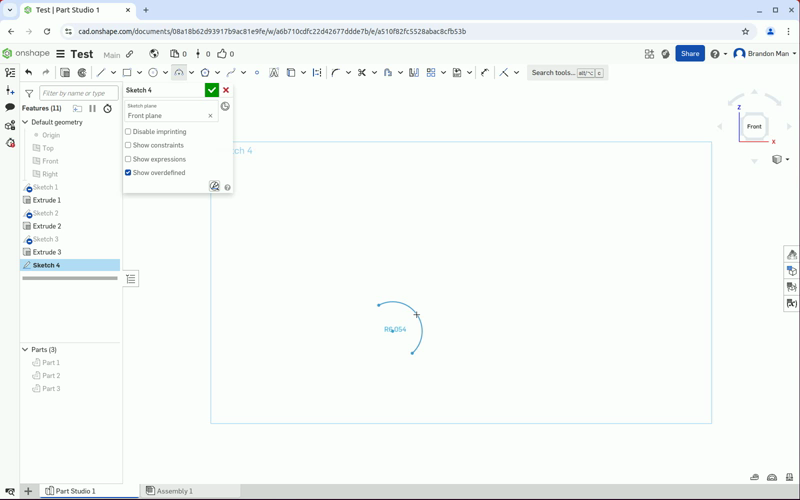
key_up(shift)
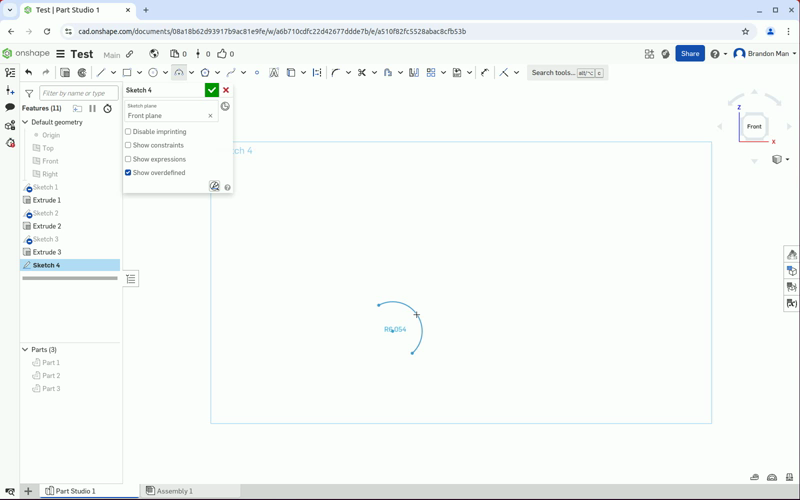
key(esc)
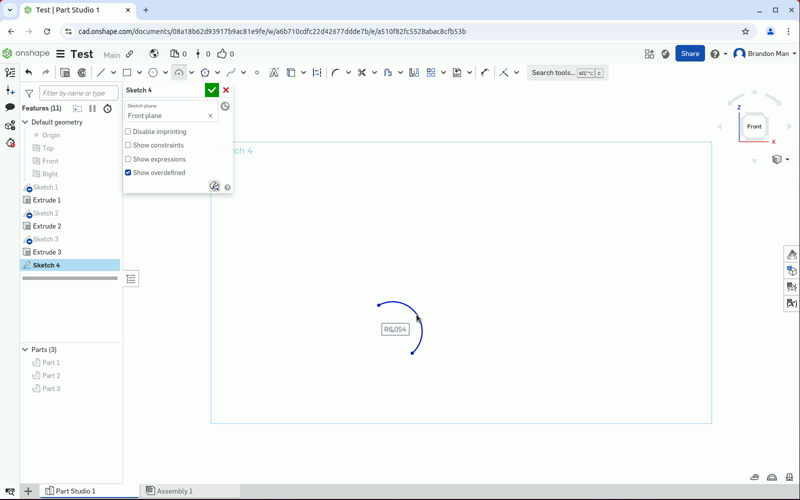
key(l)
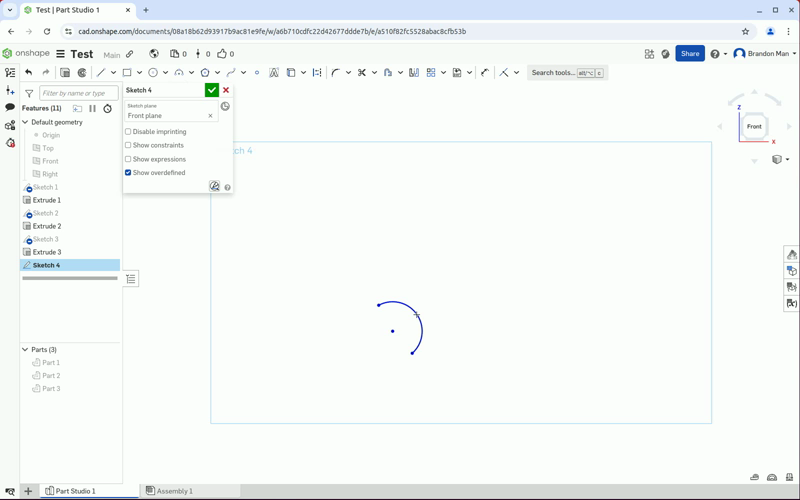
mouse_move(412, 353)
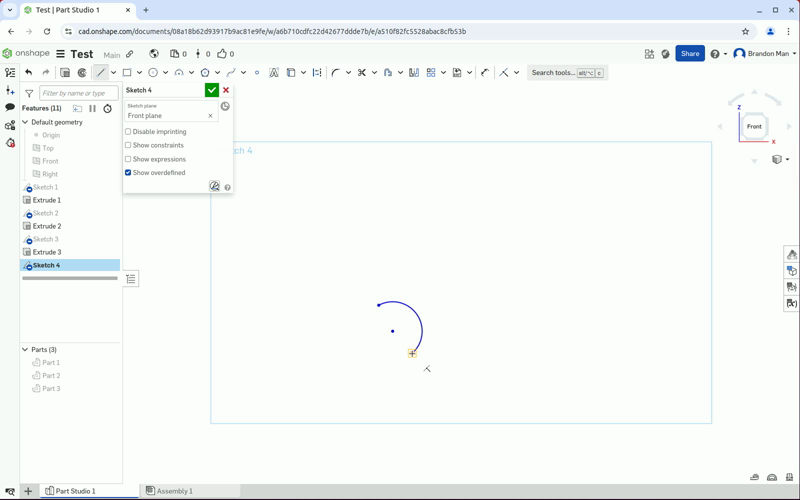
click(412, 353)
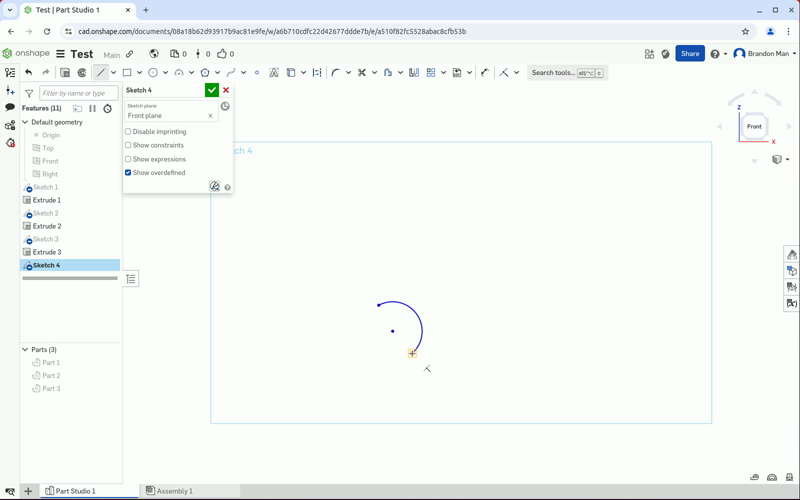
key_down(shift)
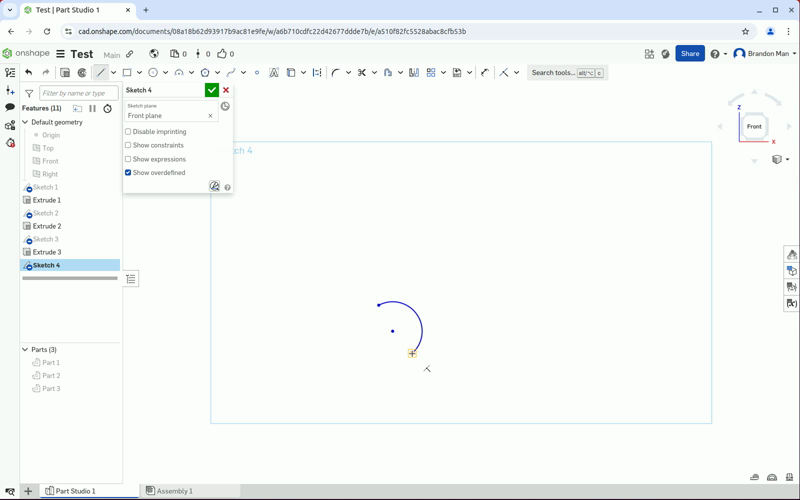
mouse_move(458, 312)
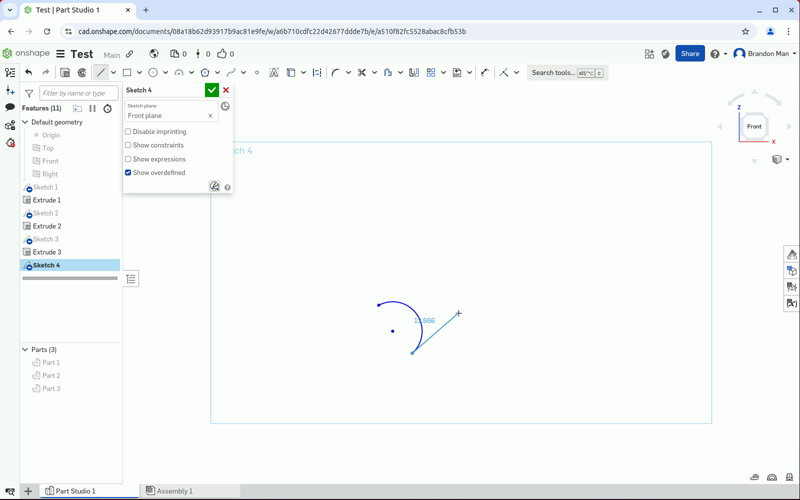
click(458, 312)
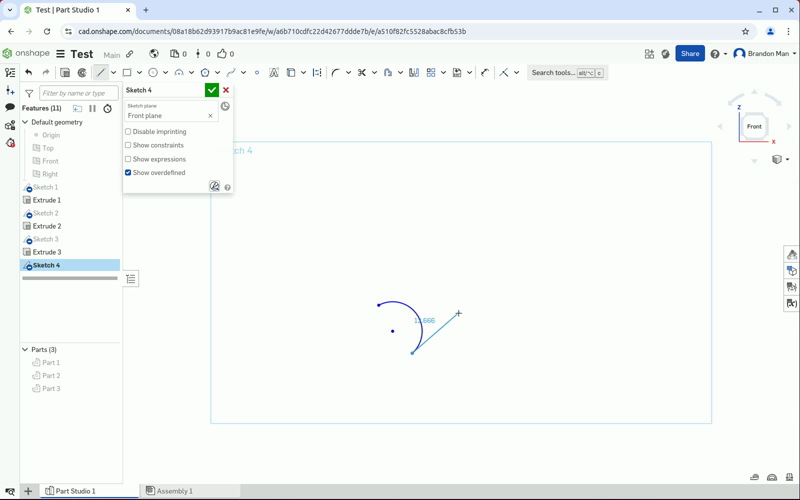
key_up(shift)
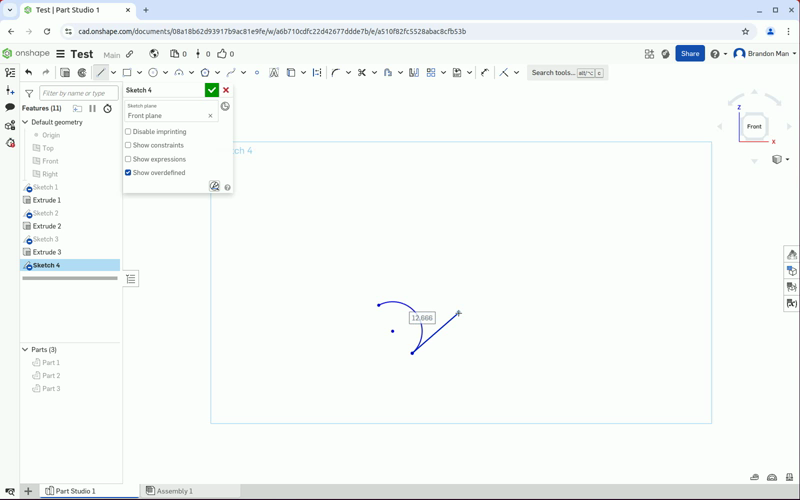
key(esc)
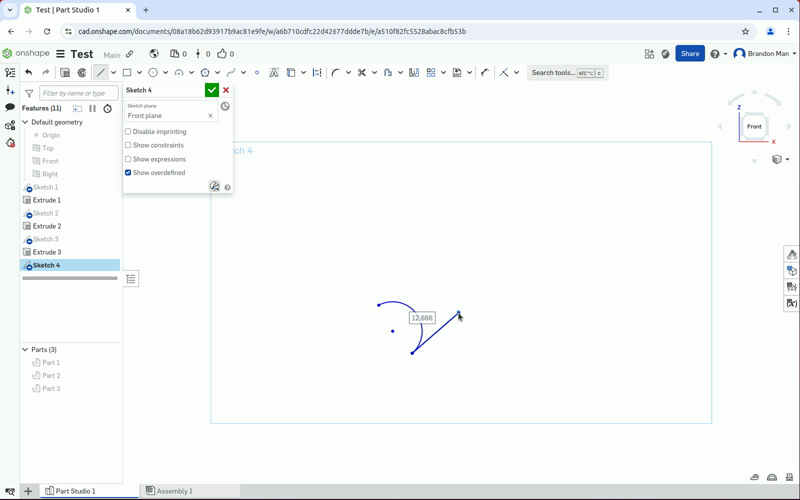
key(a)
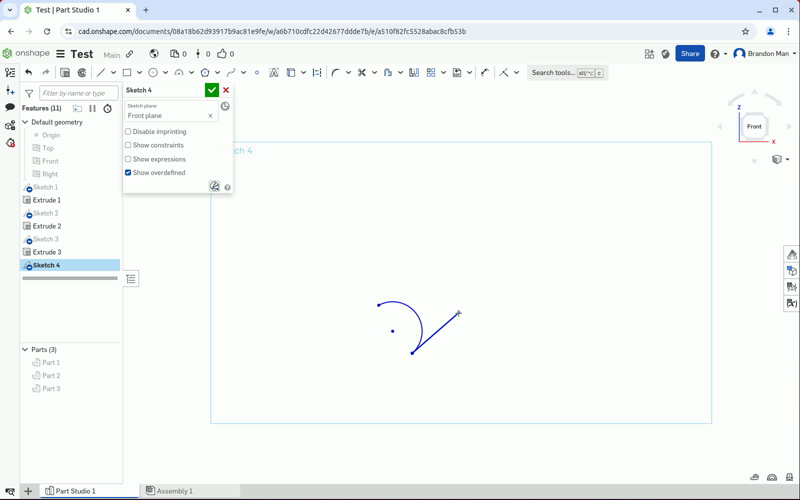
mouse_move(458, 312)
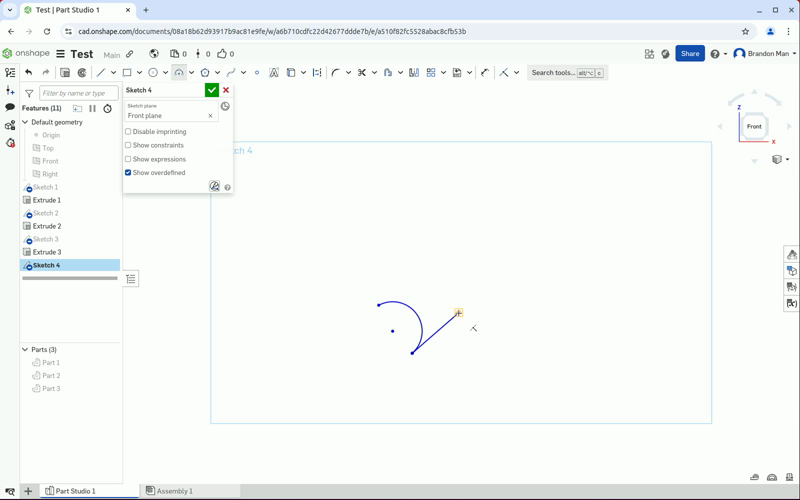
click(458, 312)
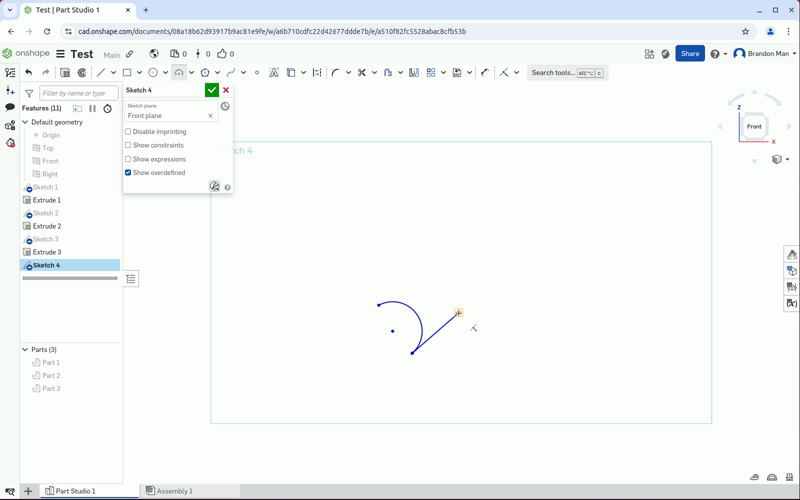
key_down(shift)
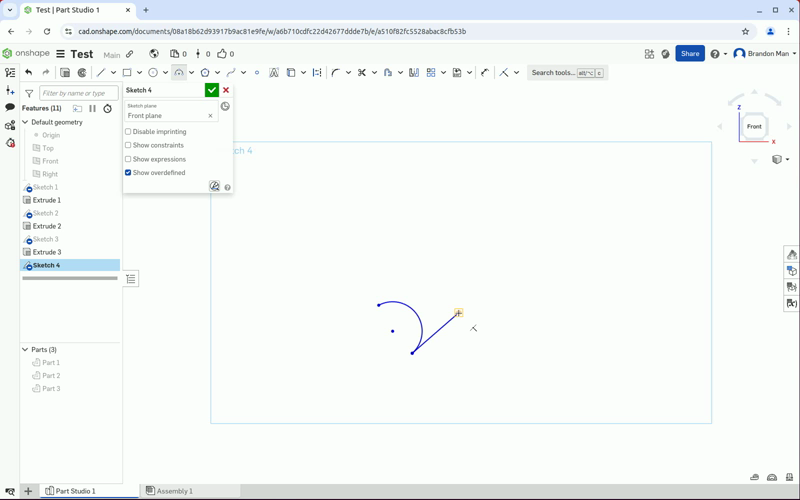
mouse_move(432, 275)
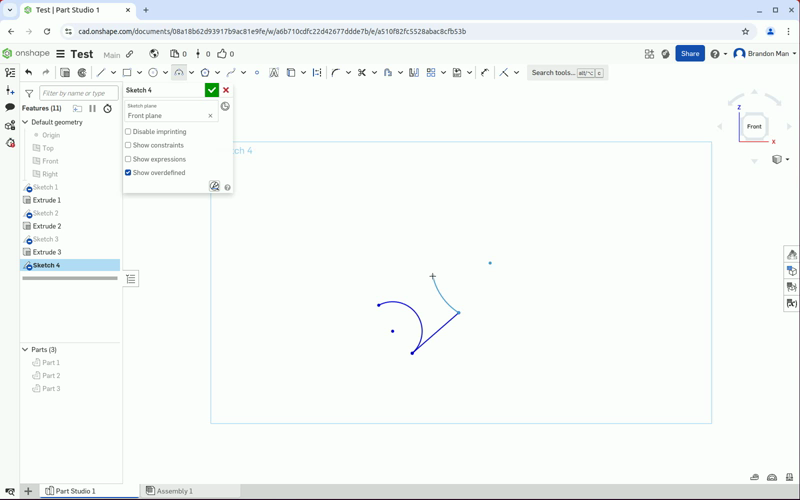
click(432, 275)
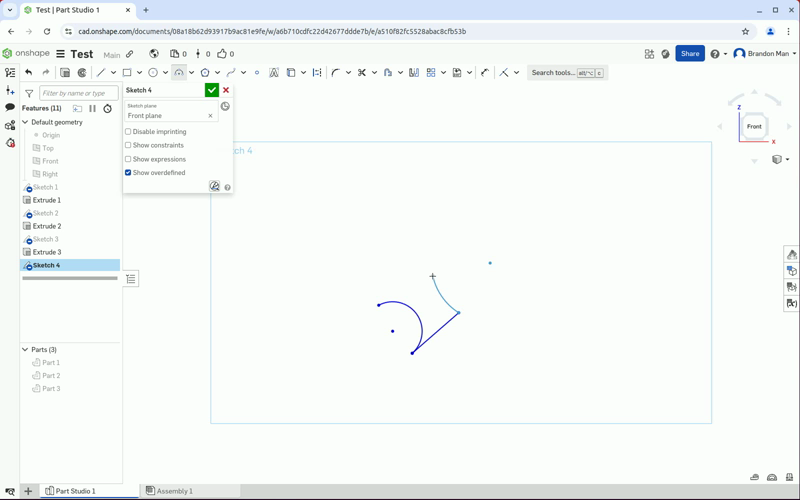
mouse_move(437, 300)
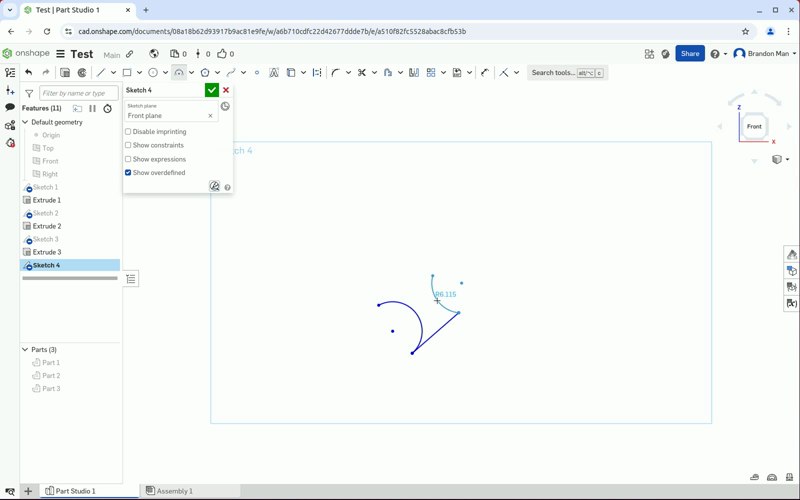
click(437, 300)
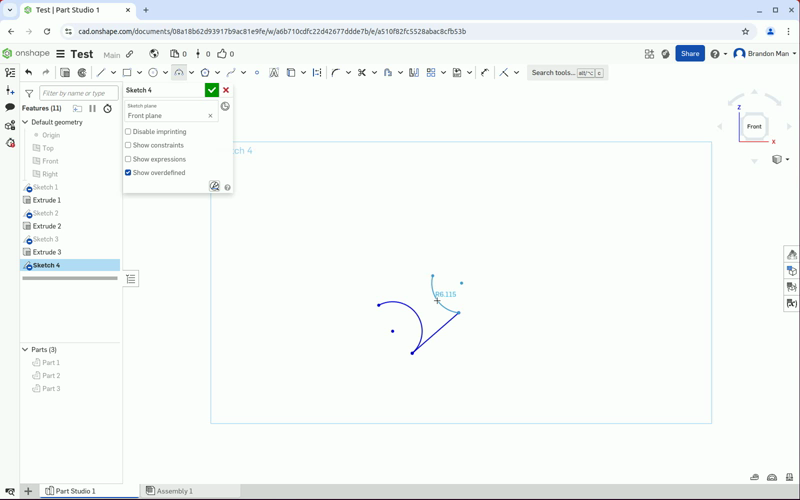
key_up(shift)
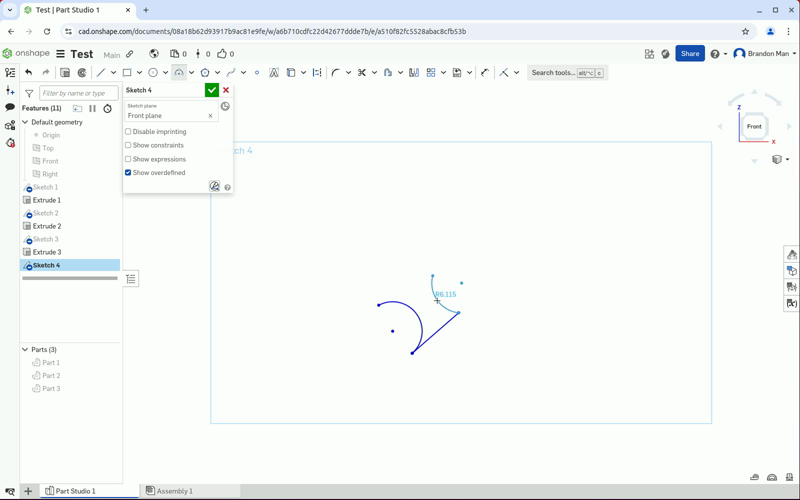
key(esc)
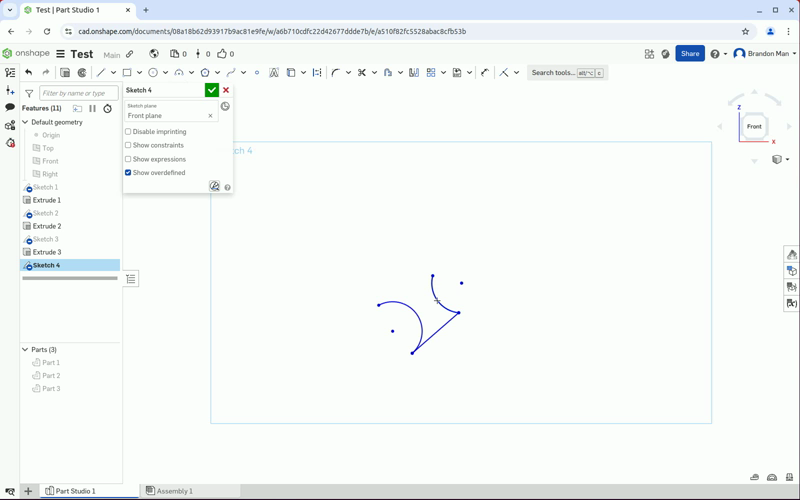
key(l)
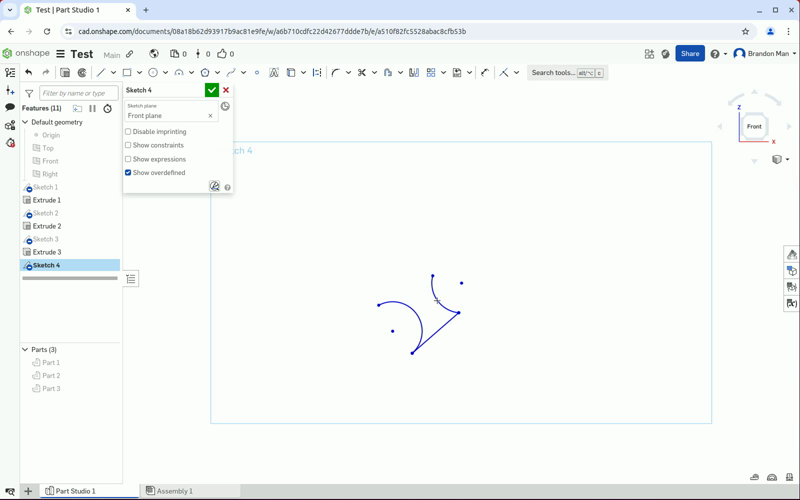
mouse_move(432, 275)
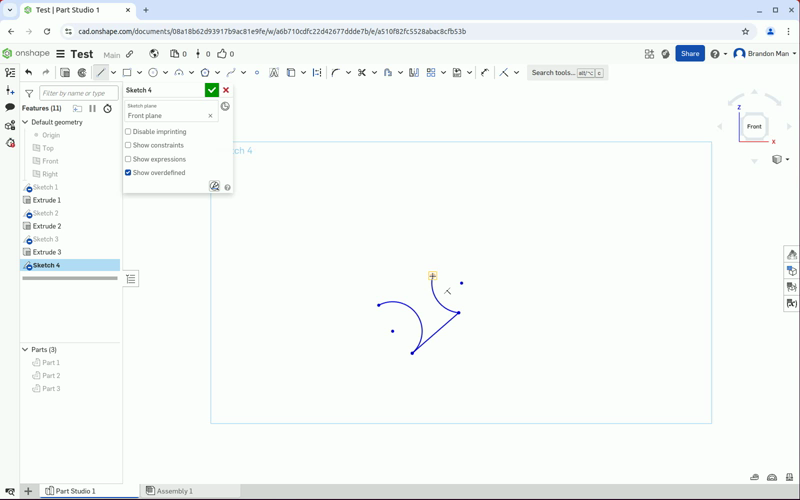
click(432, 275)
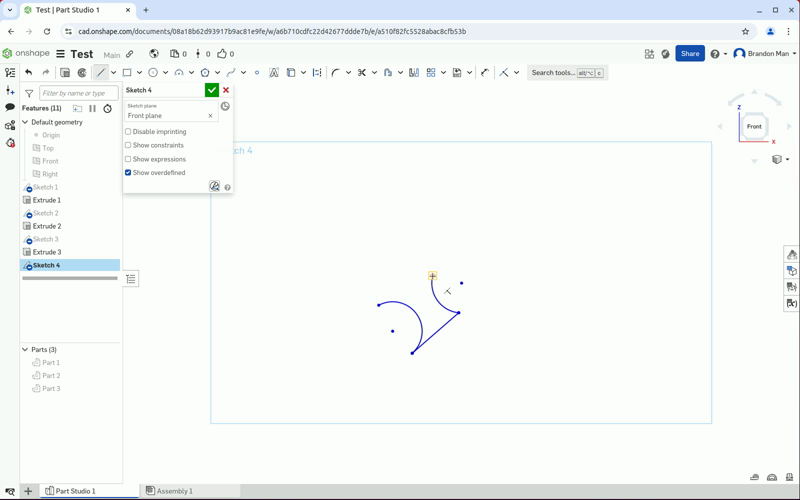
key_down(shift)
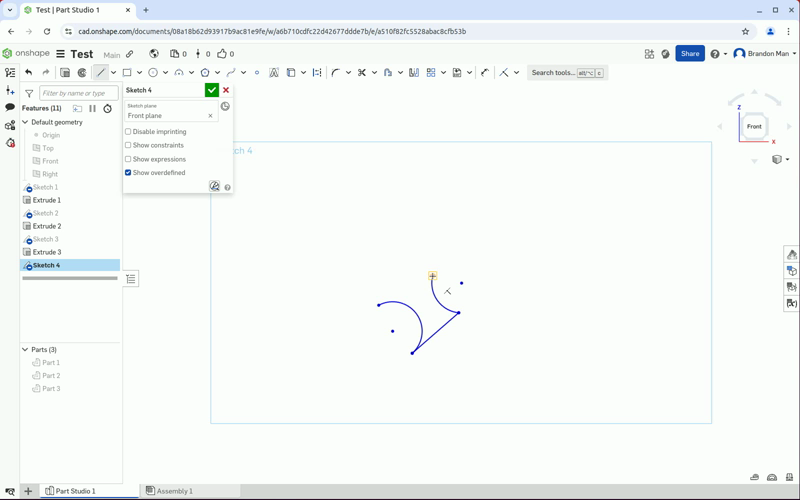
mouse_move(378, 305)
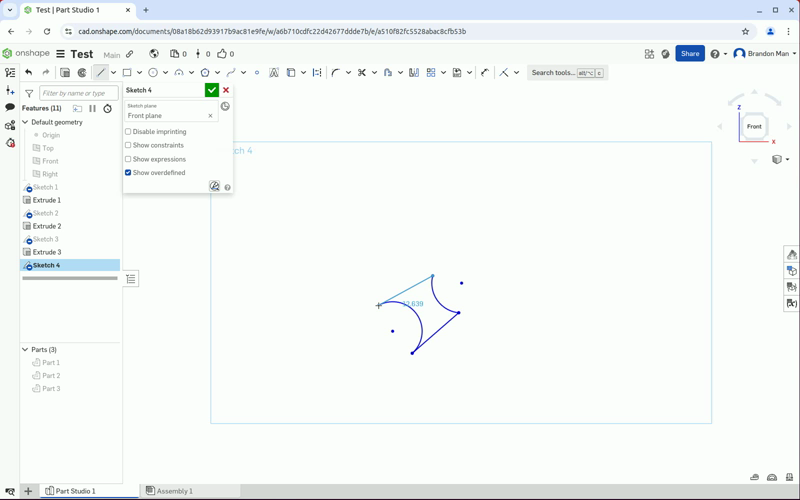
key_up(shift)
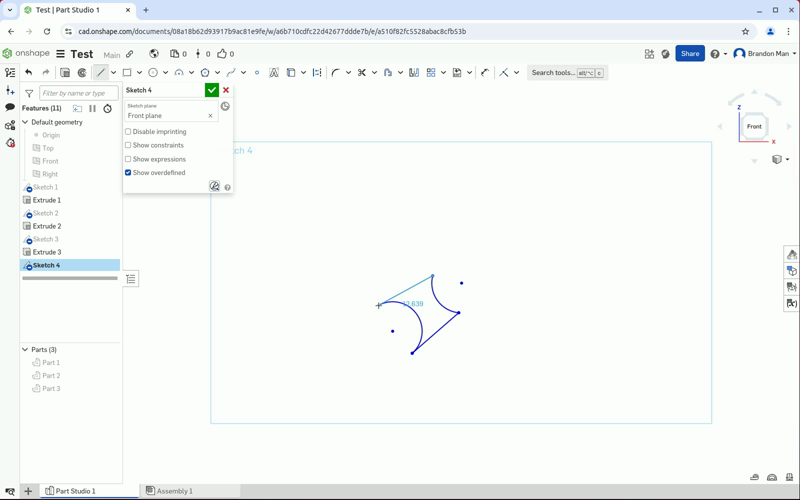
click(378, 305)
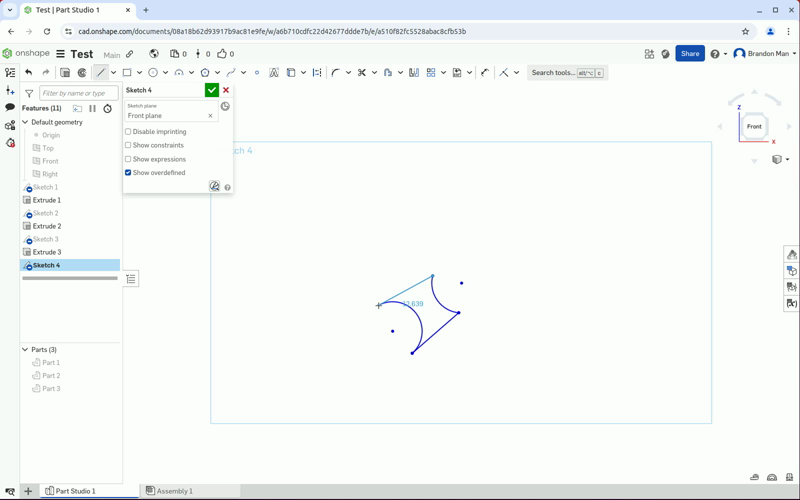
key(esc)
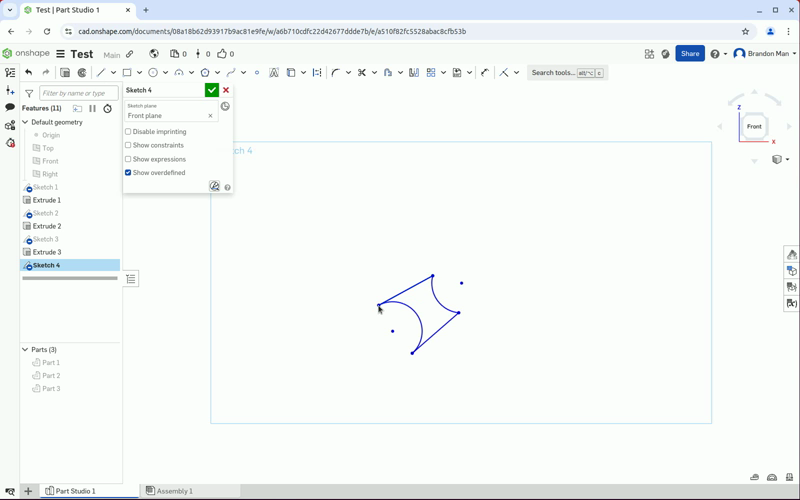
mouse_move(443, 320)
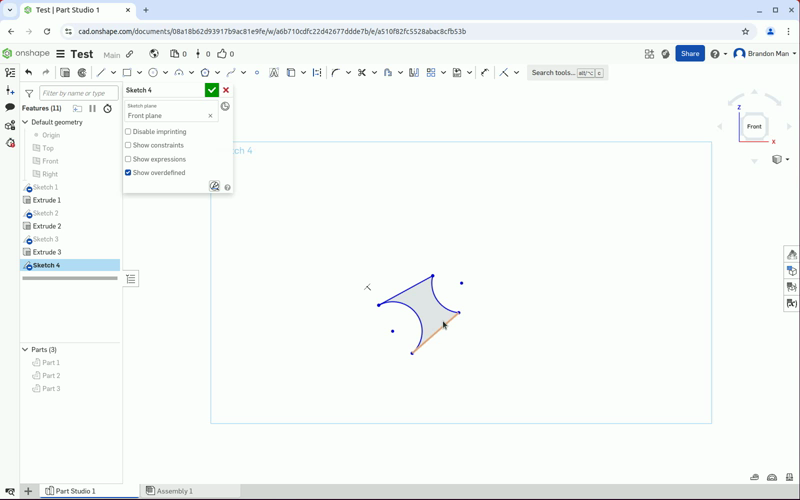
scroll(6)
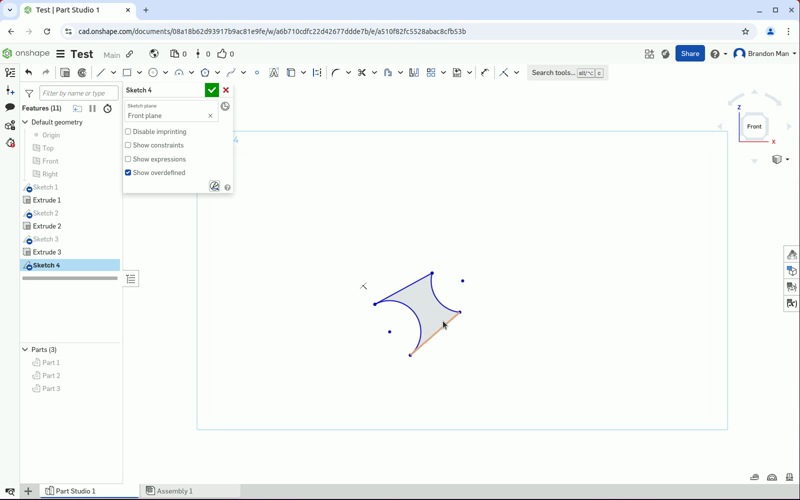
scroll(6)
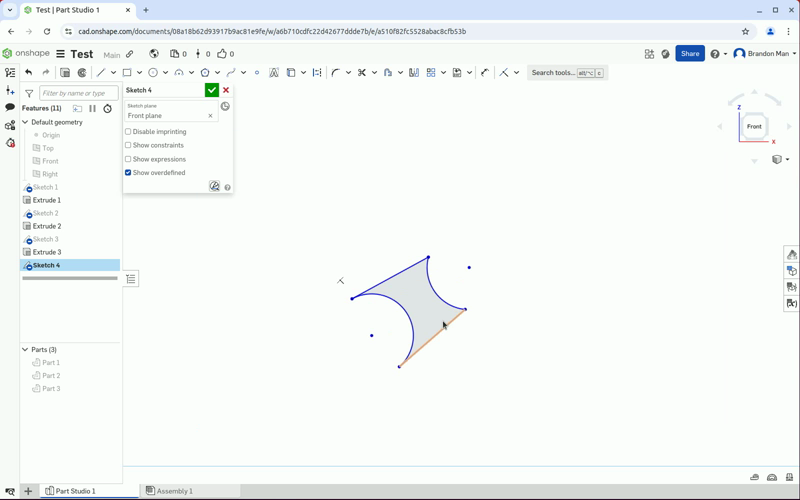
scroll(6)
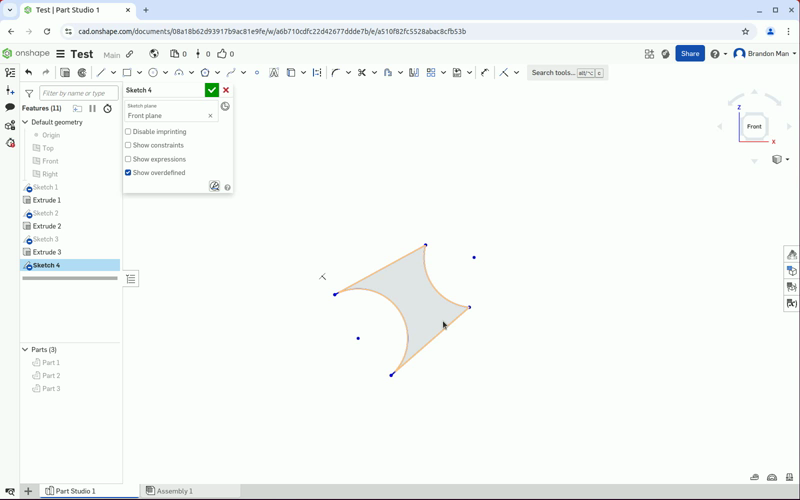
scroll(6)
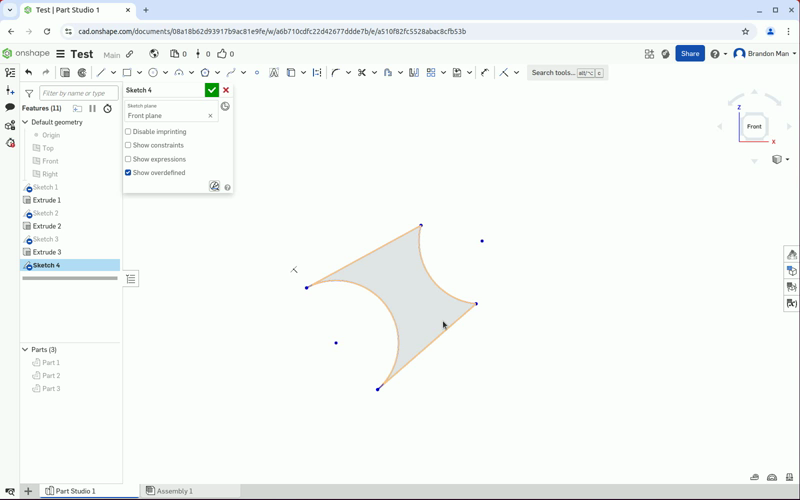
scroll(6)
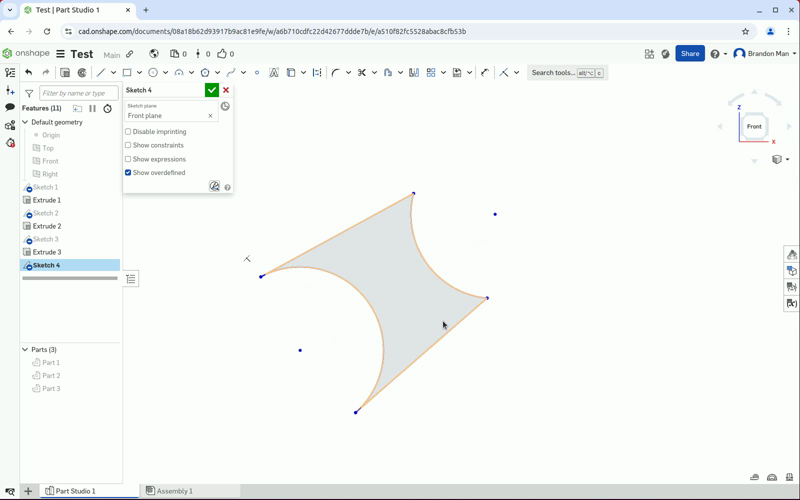
scroll(6)
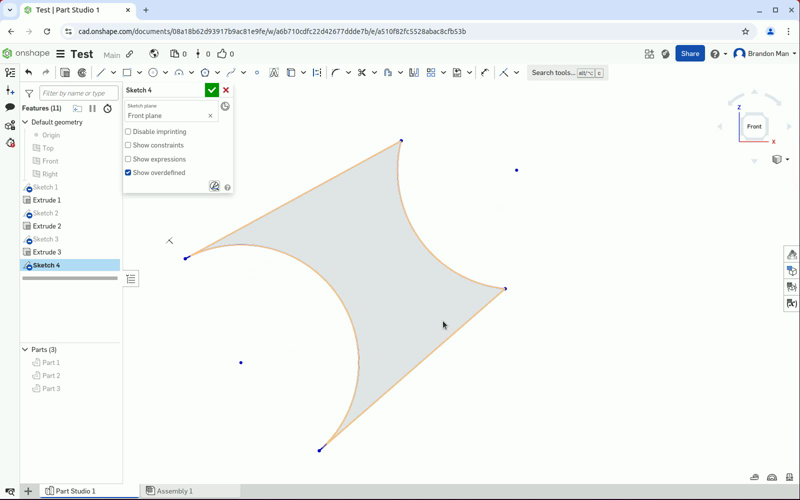
scroll(6)
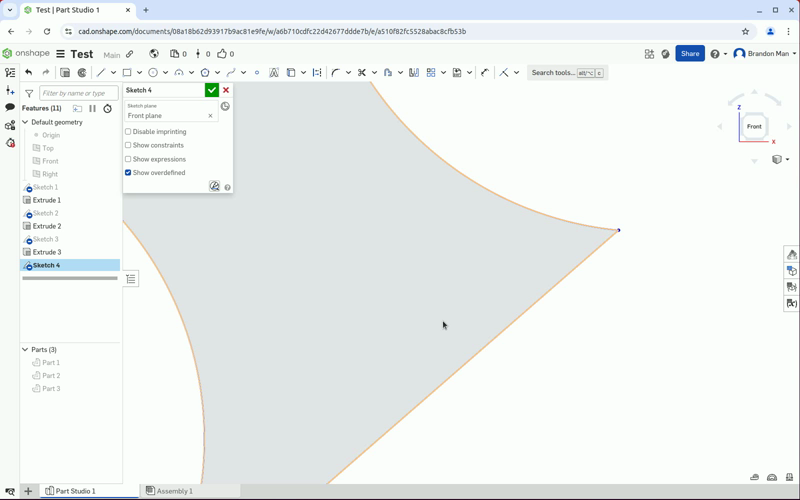
click(443, 320)
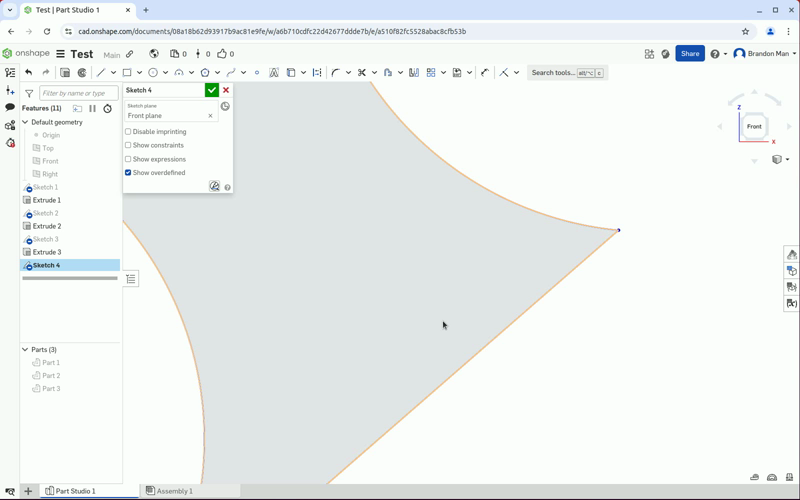
scroll(-6)
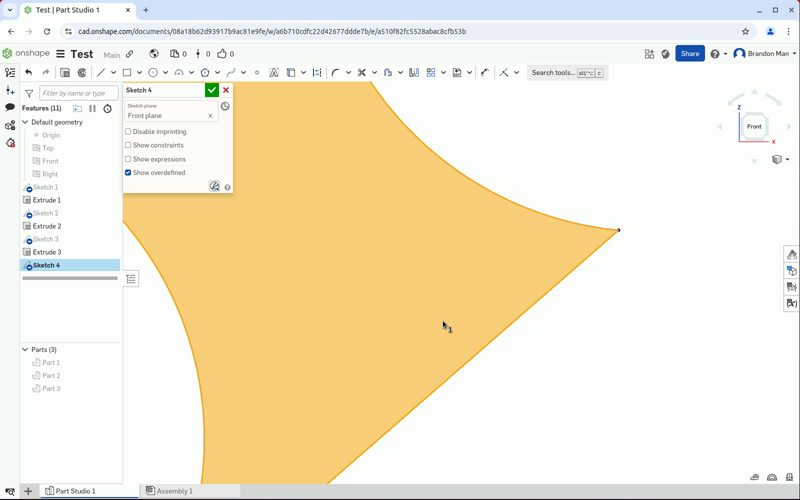
scroll(-6)
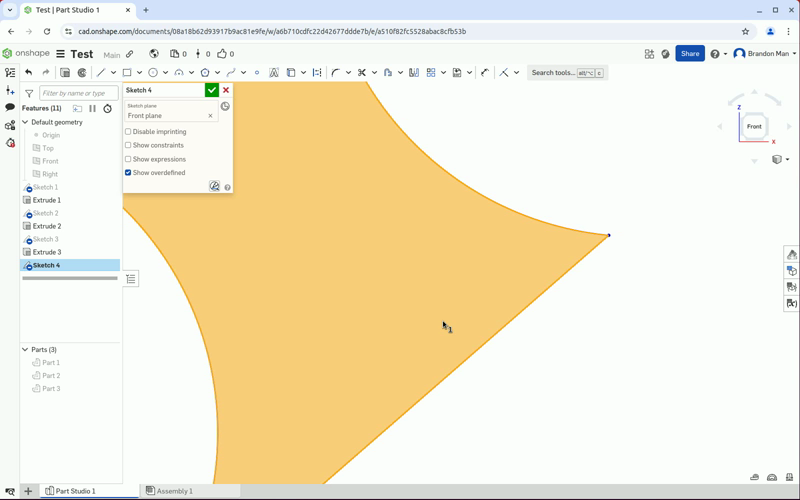
scroll(-6)
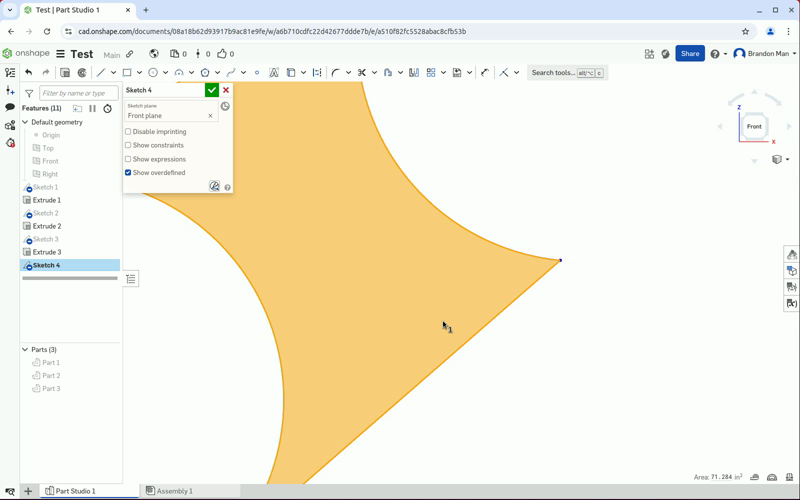
scroll(-6)
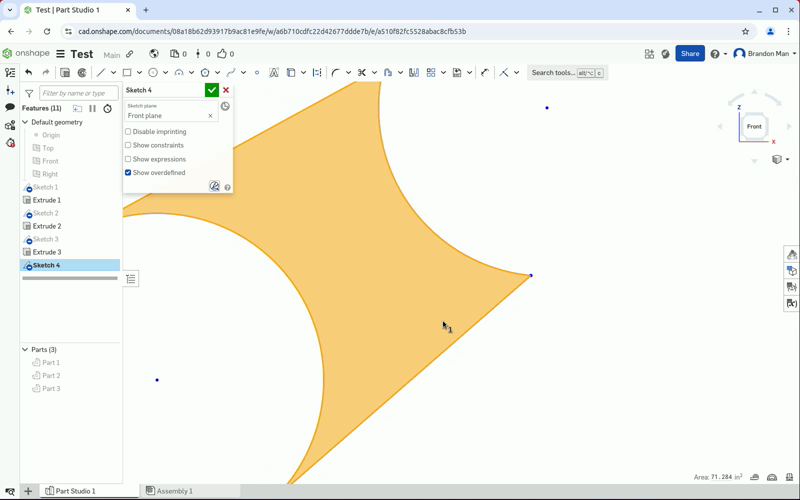
scroll(-6)
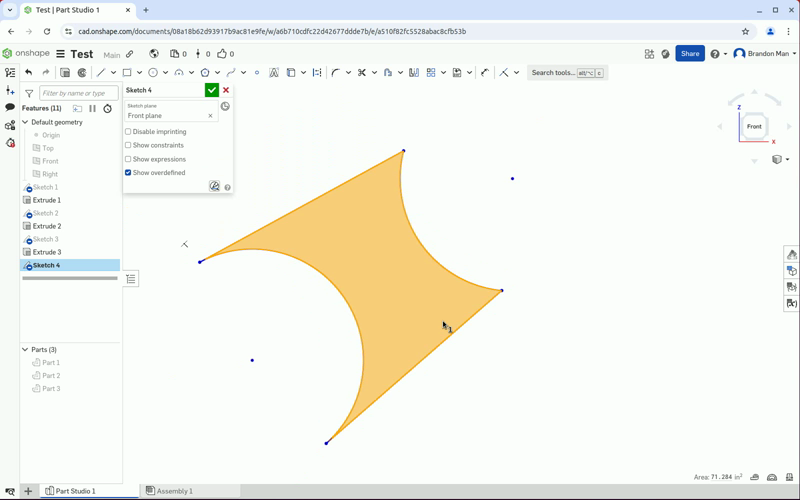
scroll(-6)
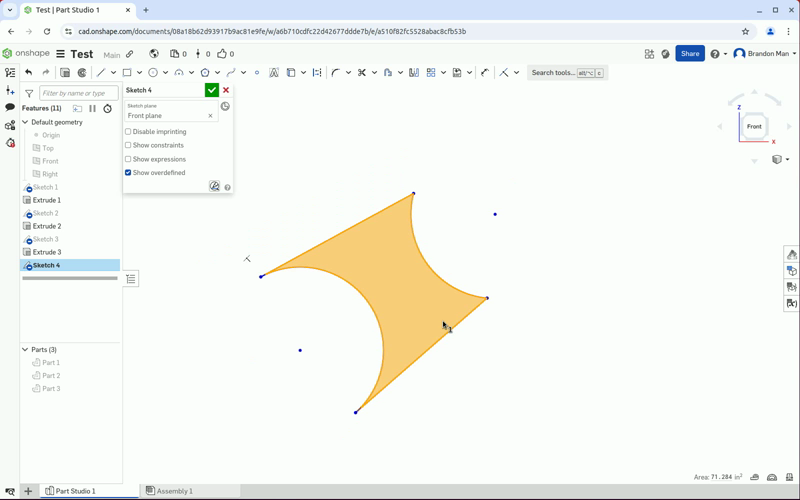
scroll(-6)
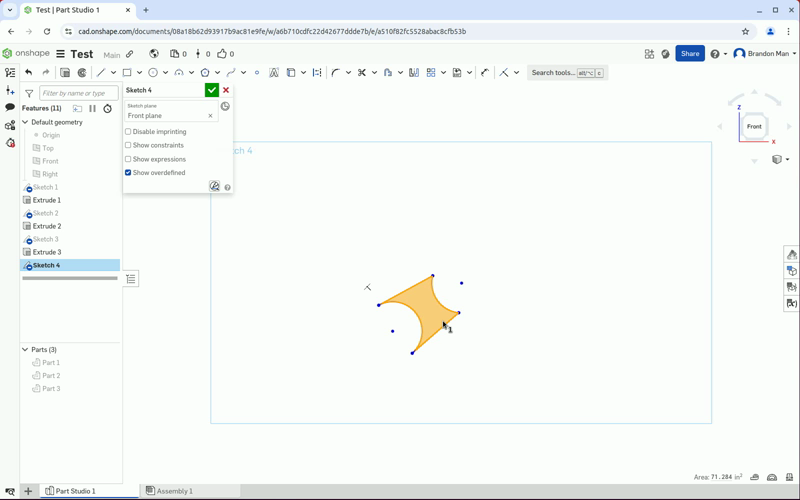
mouse_move(73, 352)
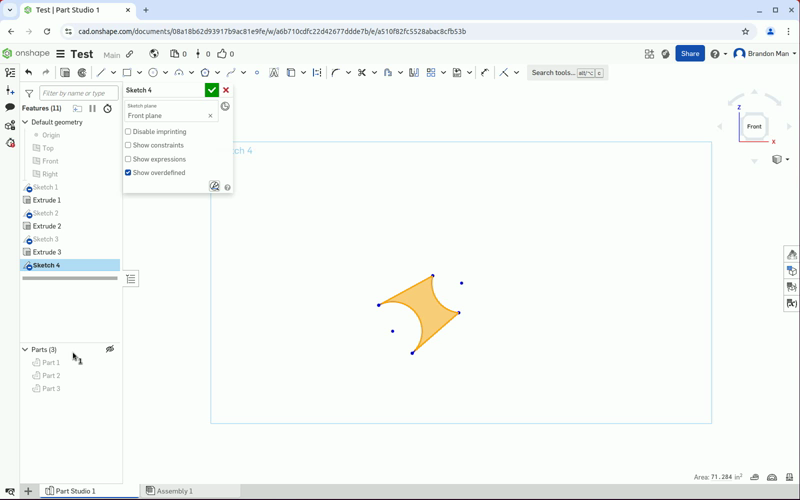
key(shift+y)
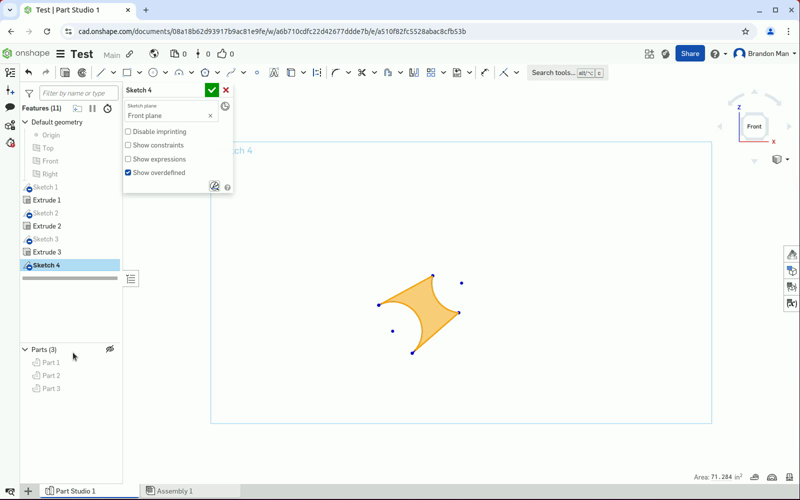
key(shift+e)
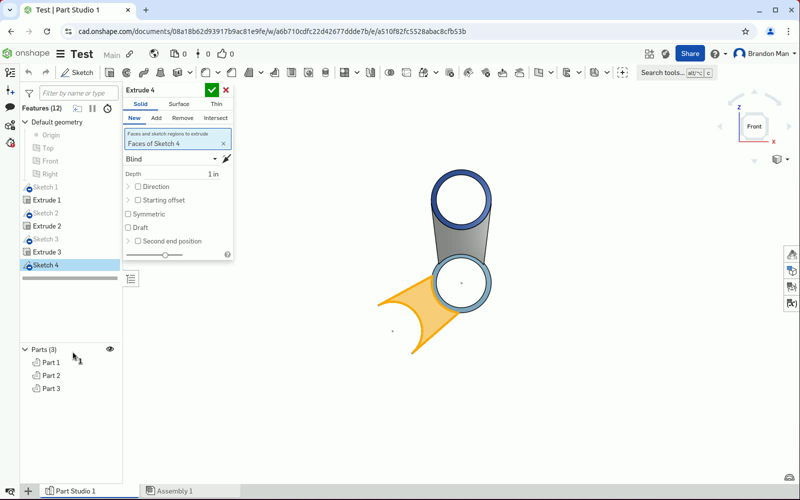
mouse_move(143, 106)
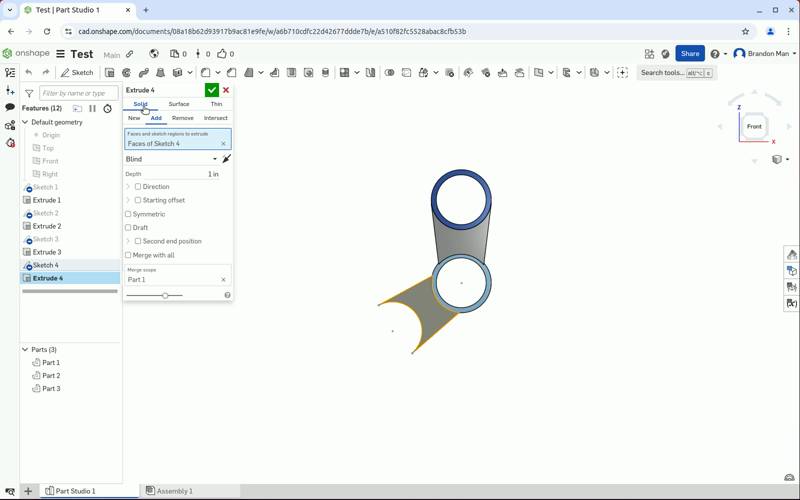
click(143, 106)
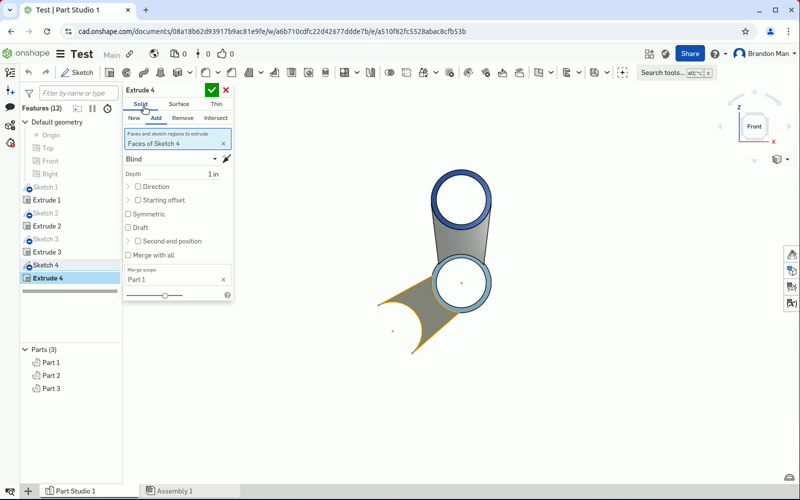
mouse_move(137, 120)
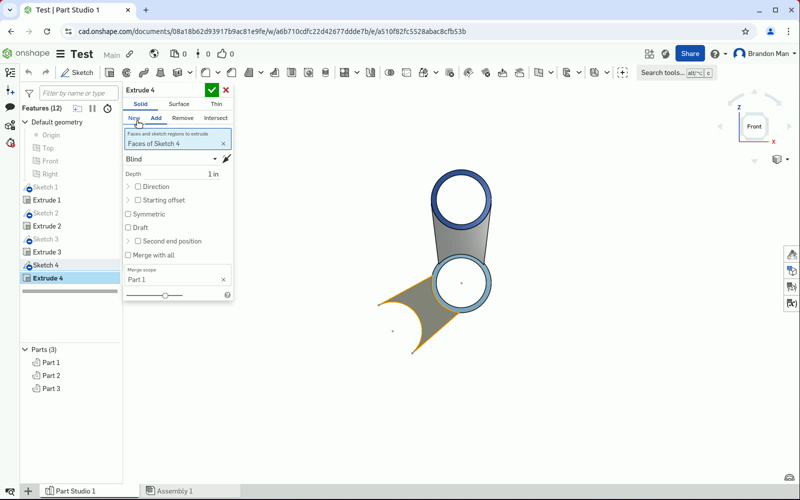
click(137, 120)
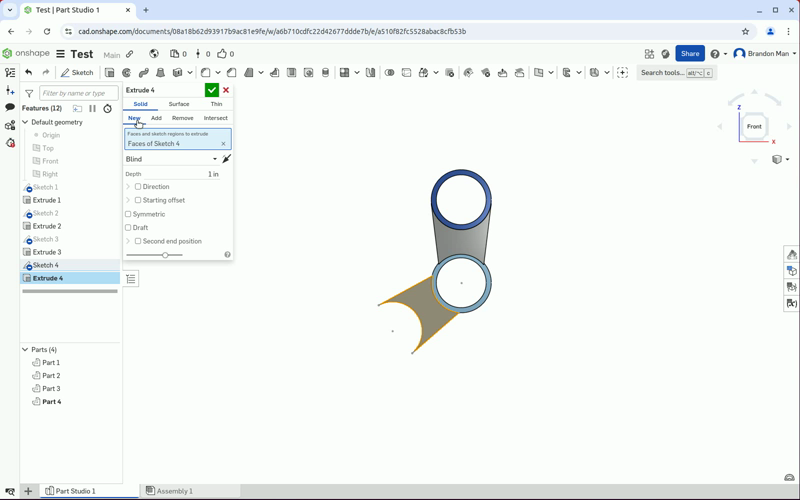
key(tab, 4)
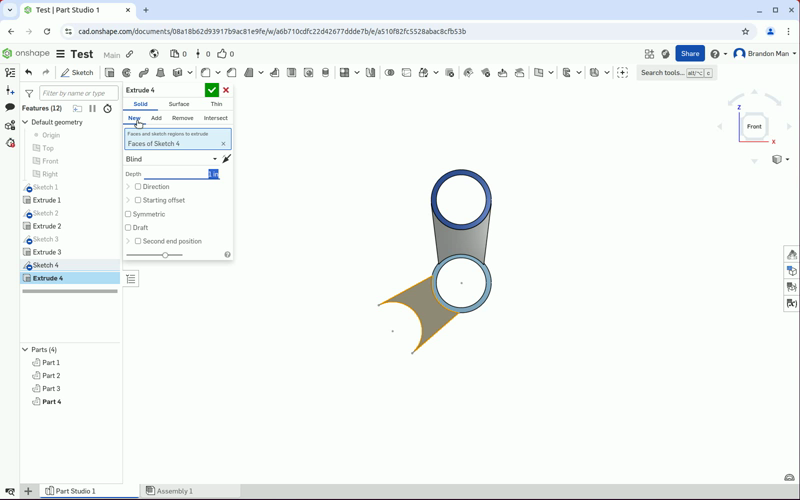
text(-5.055)
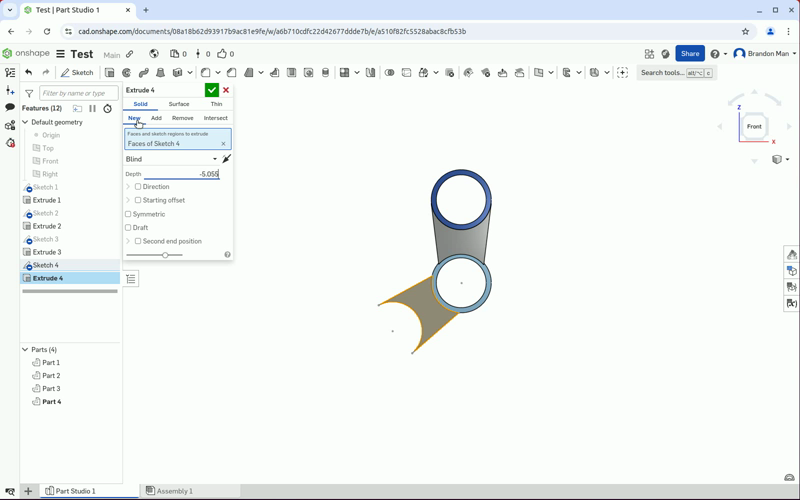
key(enter)
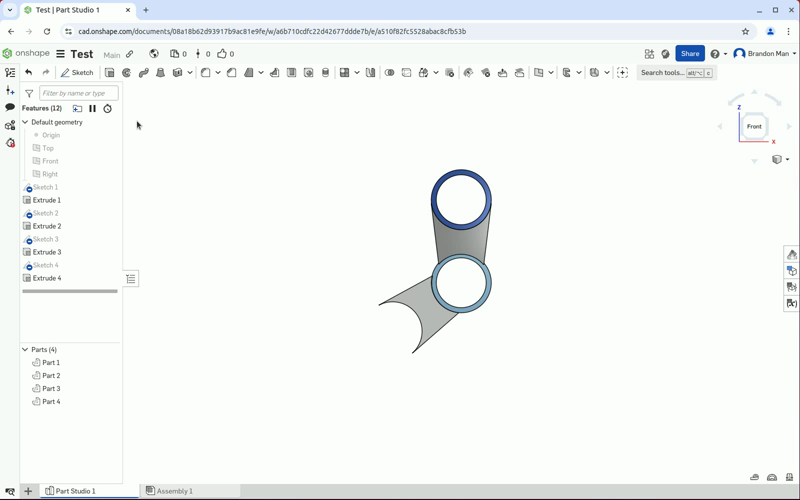
key(shift+h)
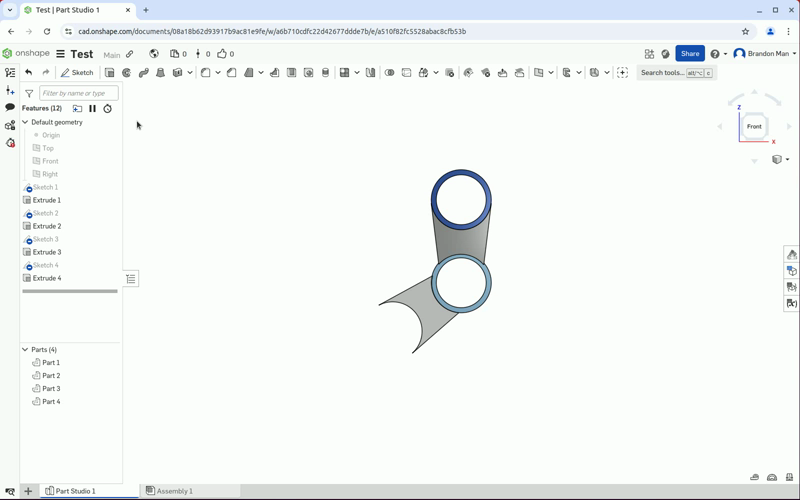
key(shift+h)
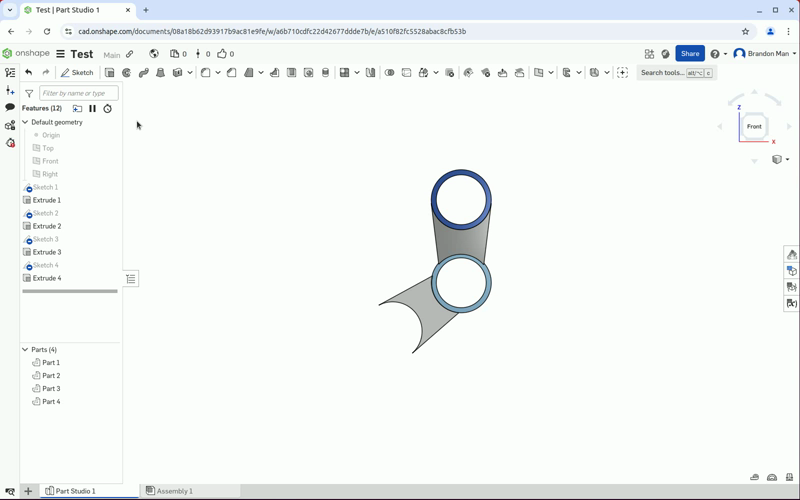
mouse_move(73, 189)
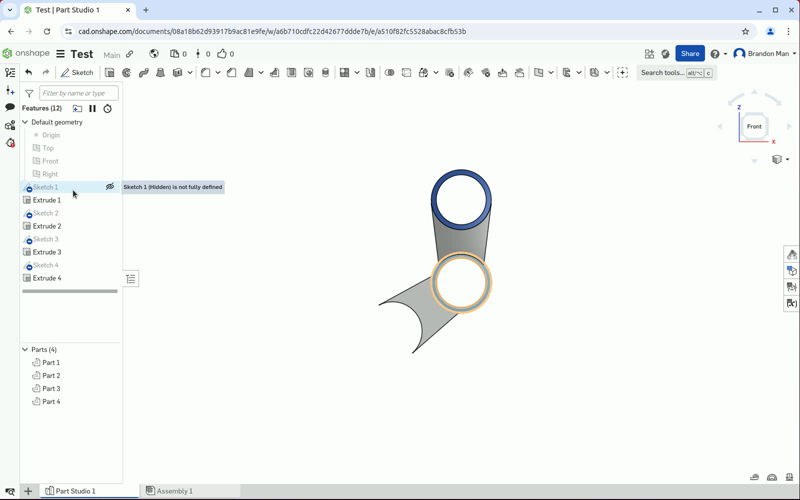
click(73, 189)
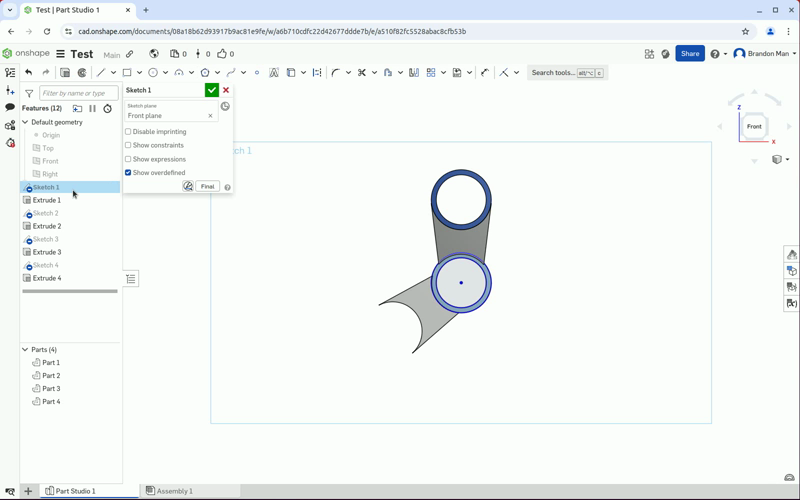
mouse_move(229, 92)
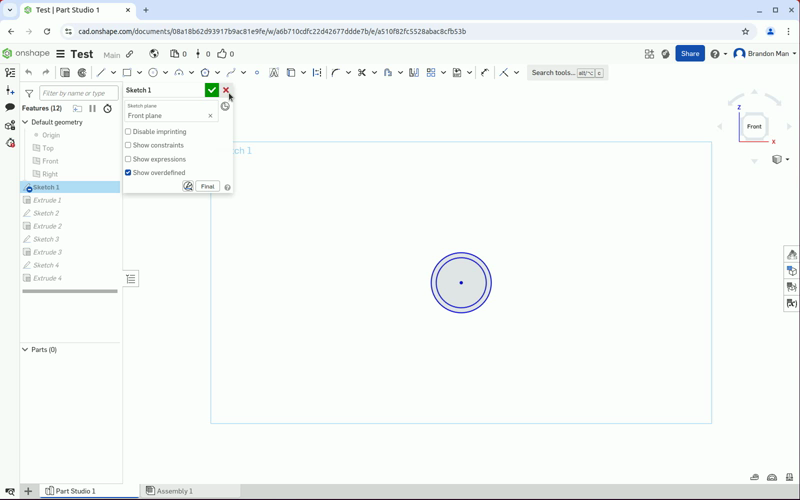
click(229, 92)
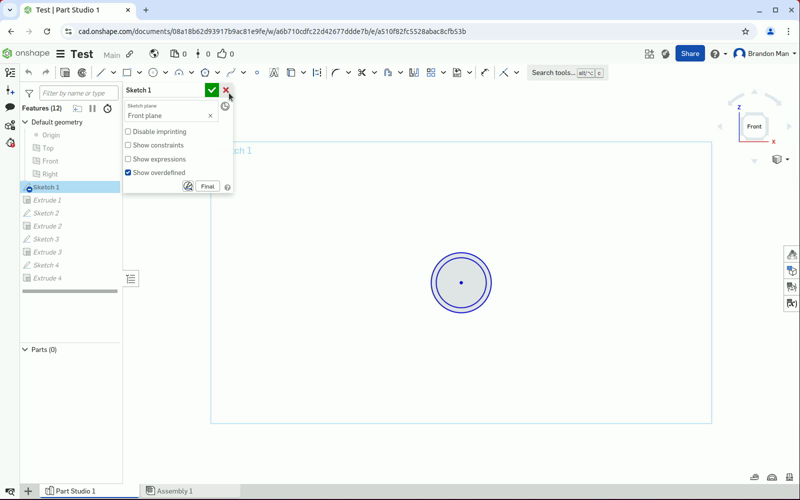
key(shift+s)
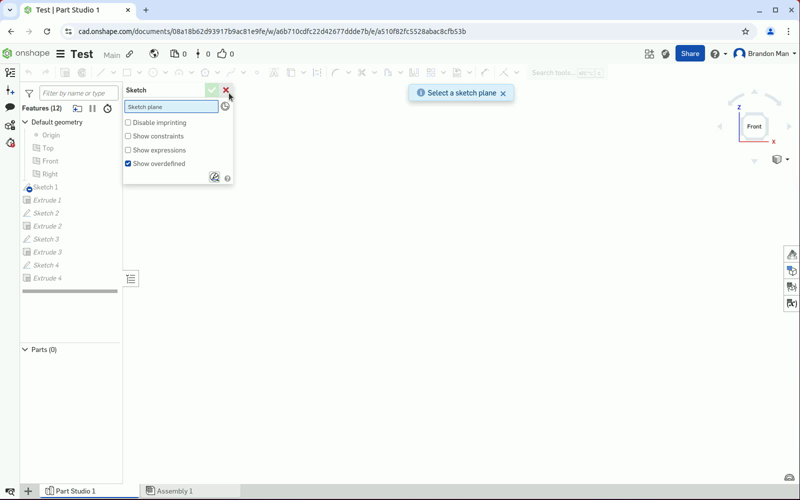
mouse_move(73, 163)
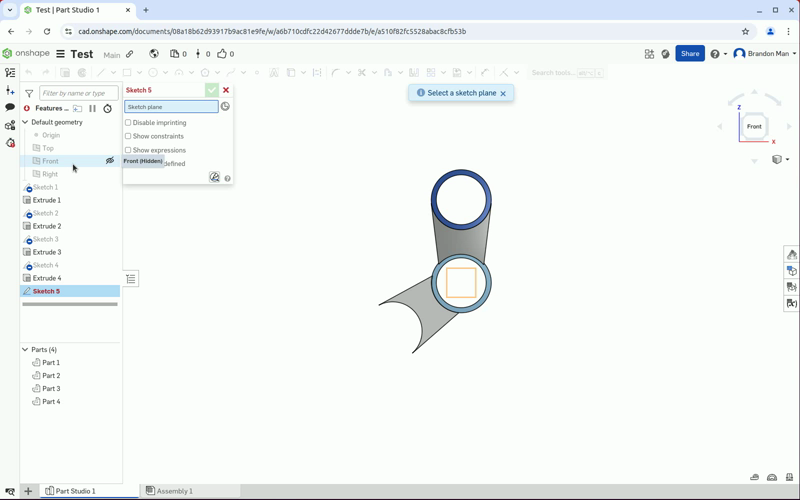
click(73, 163)
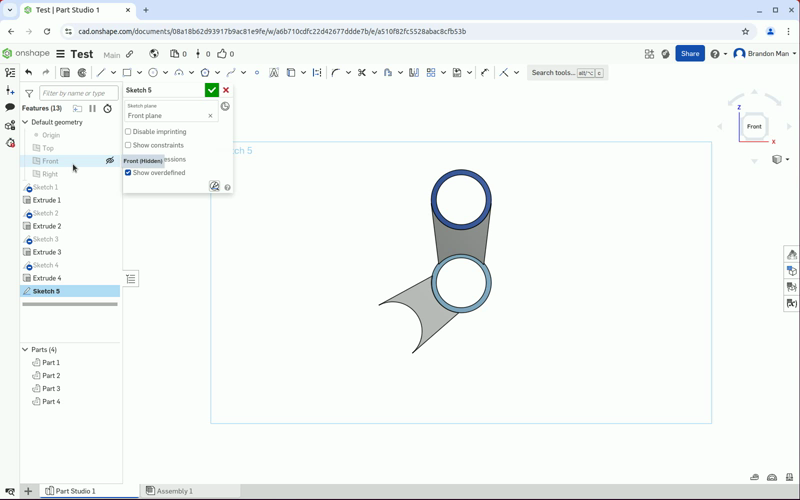
mouse_move(73, 352)
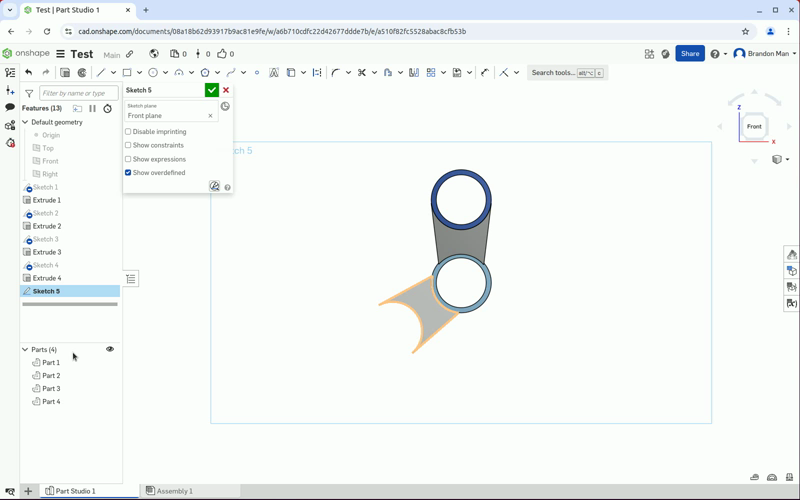
key(y)
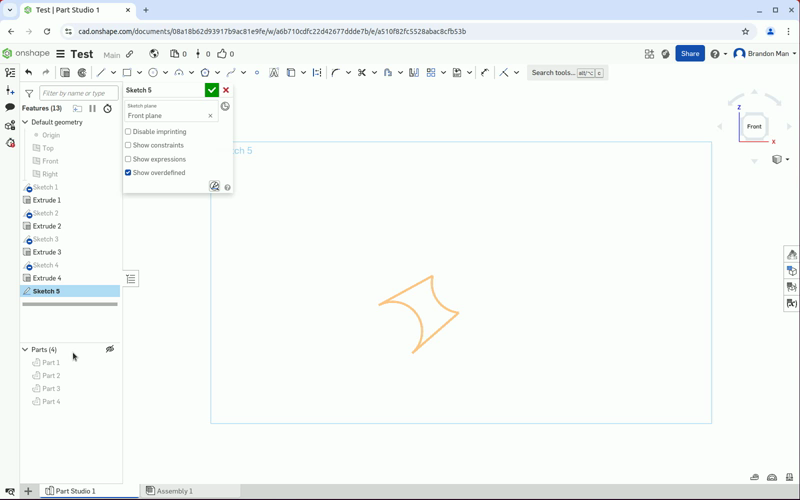
key(c)
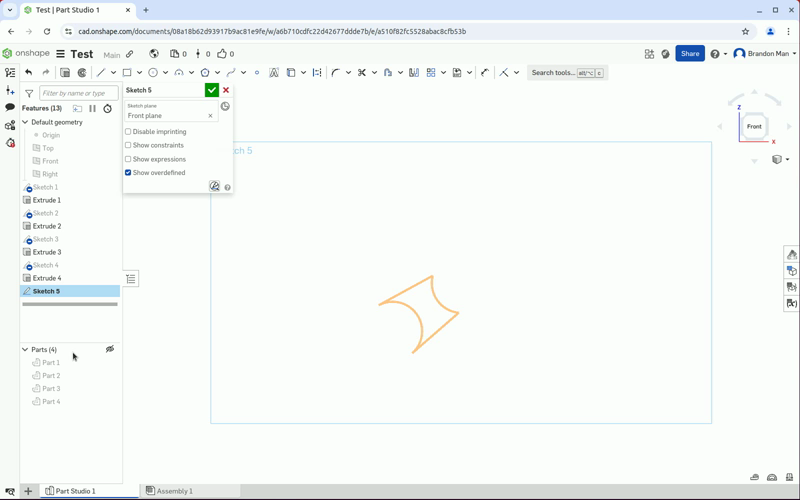
key_down(shift)
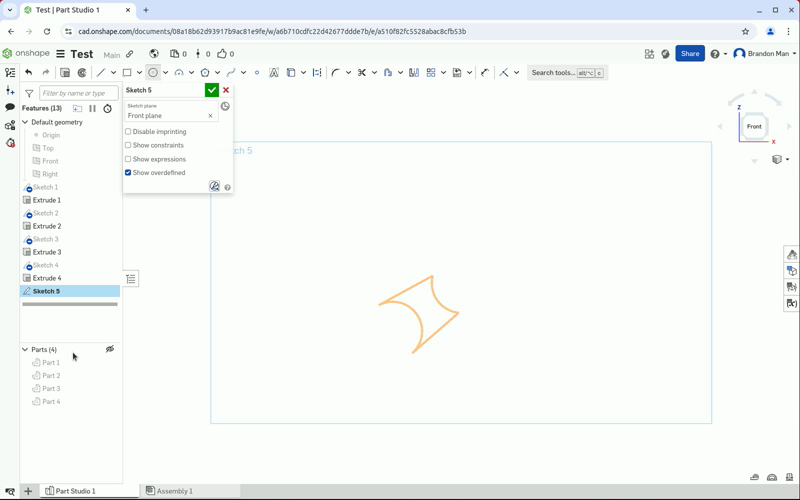
mouse_move(393, 330)
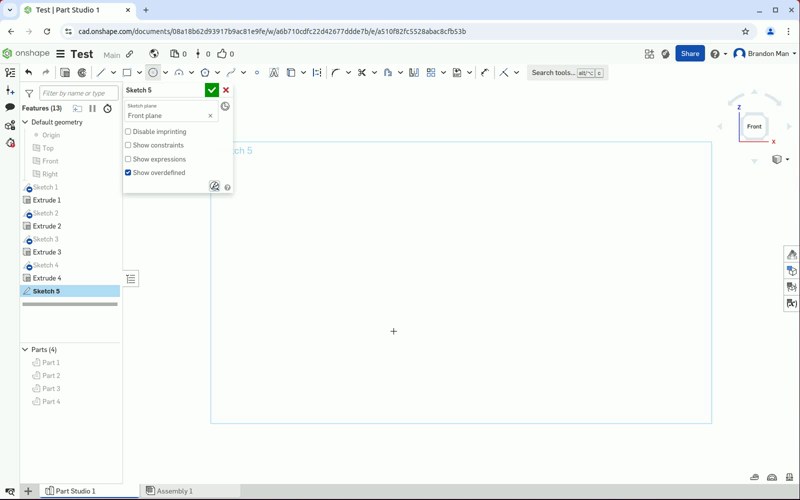
click(393, 330)
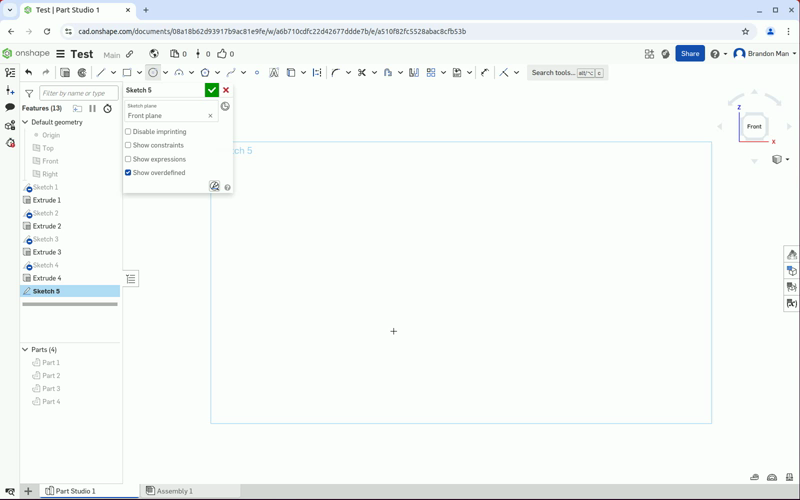
key_up(shift)
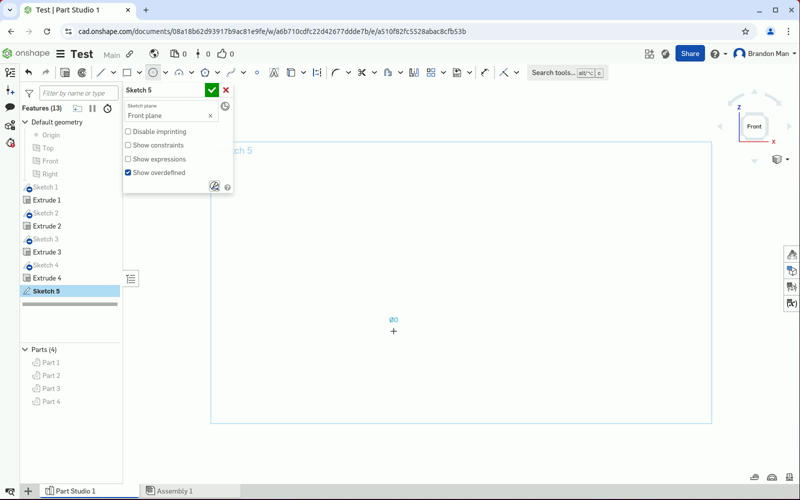
mouse_move(423, 330)
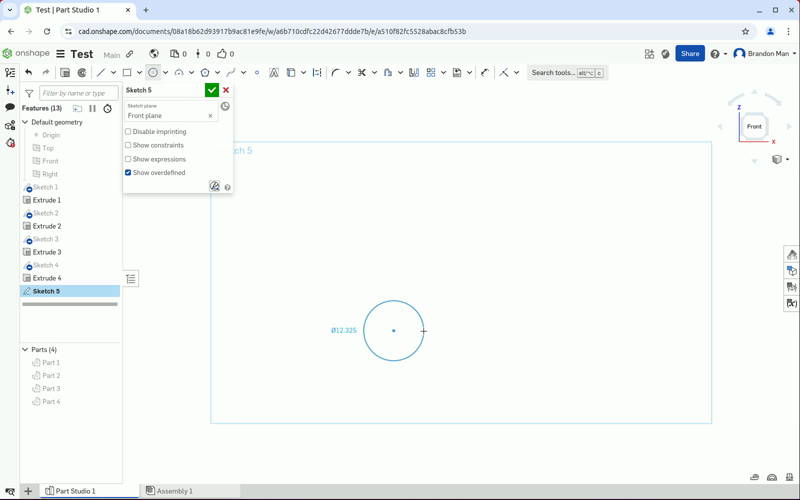
click(423, 330)
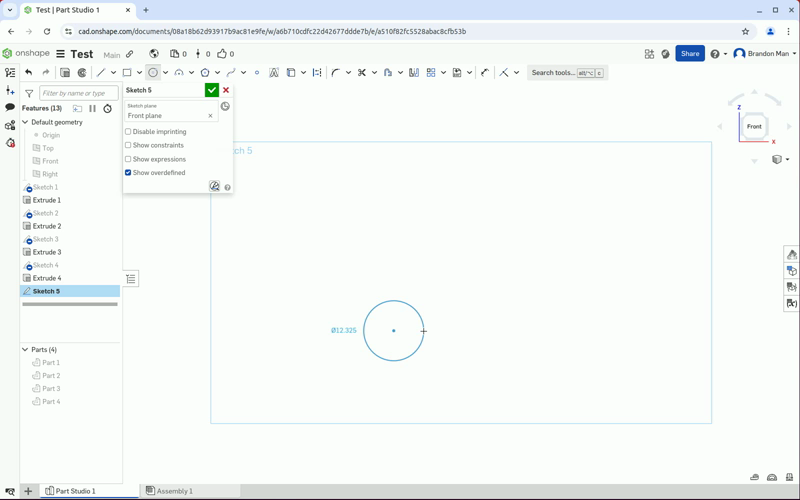
key(esc)
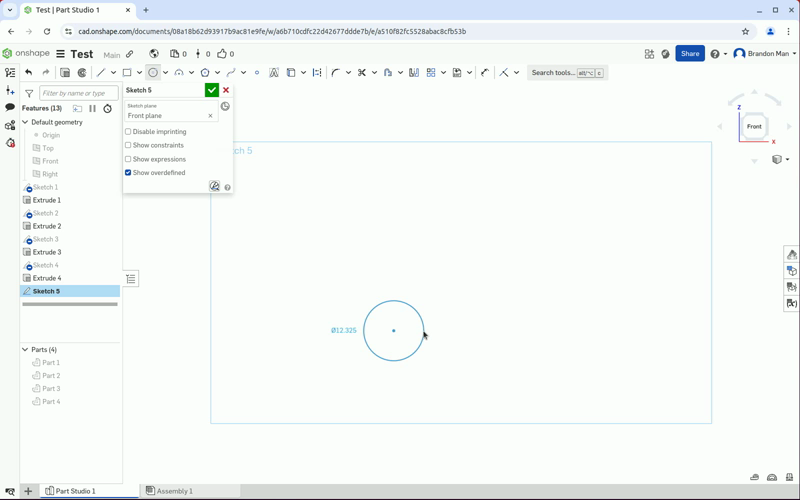
key(c)
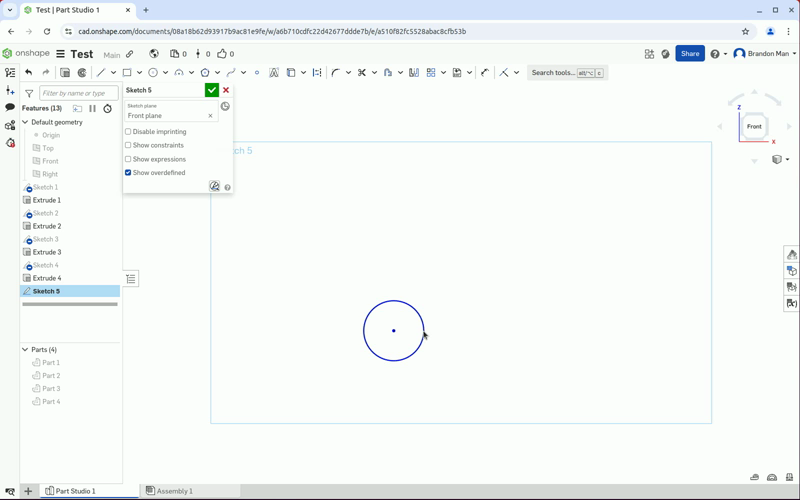
key_down(shift)
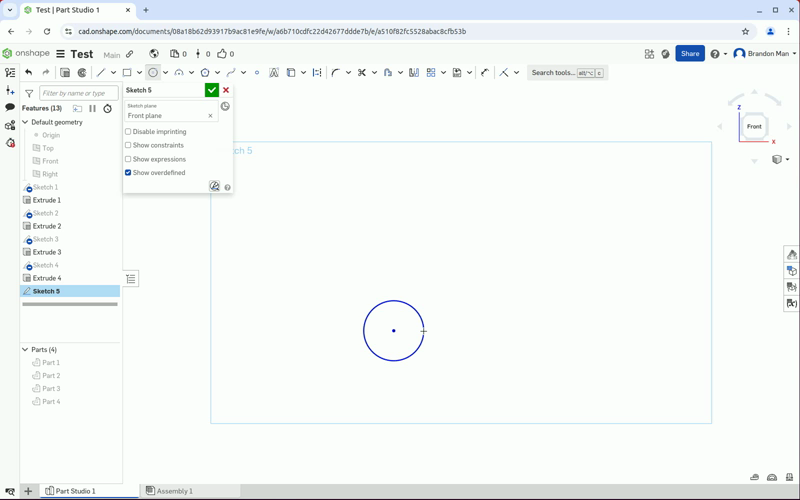
mouse_move(393, 330)
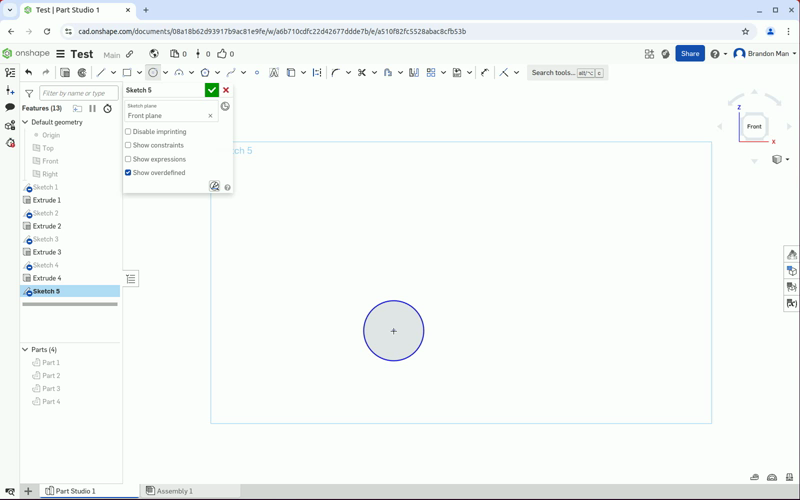
click(393, 330)
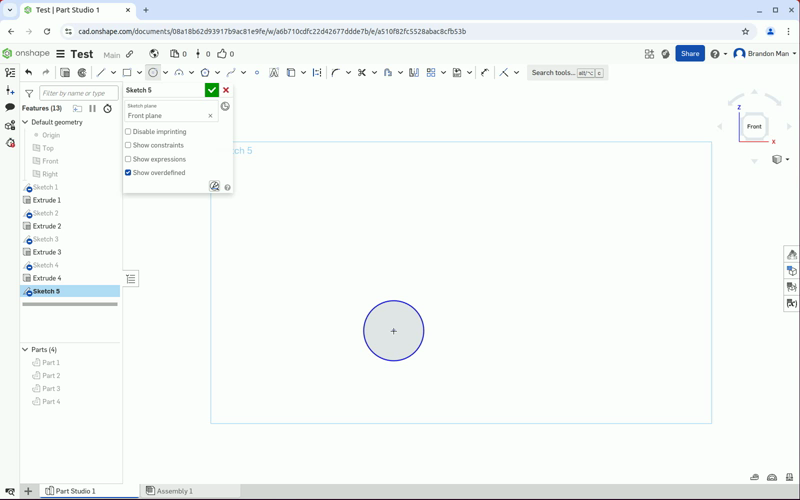
key_up(shift)
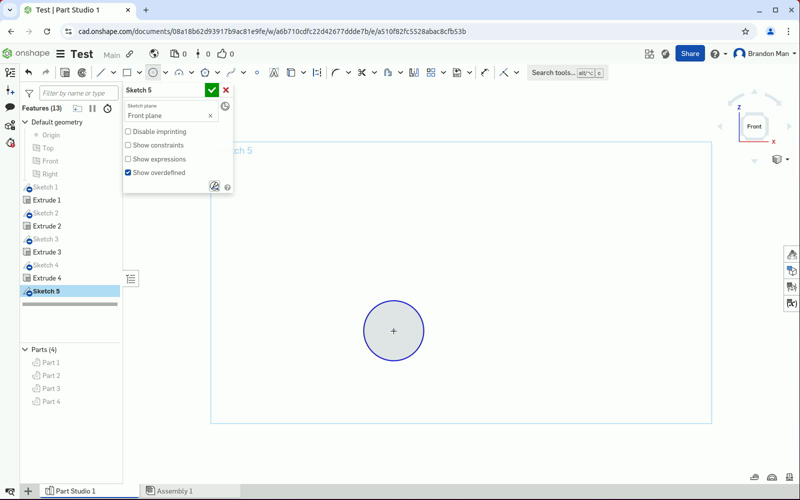
mouse_move(418, 330)
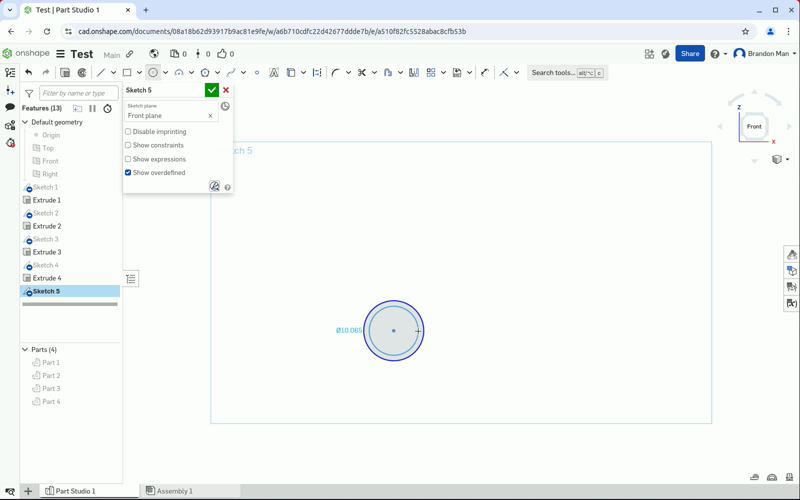
click(418, 330)
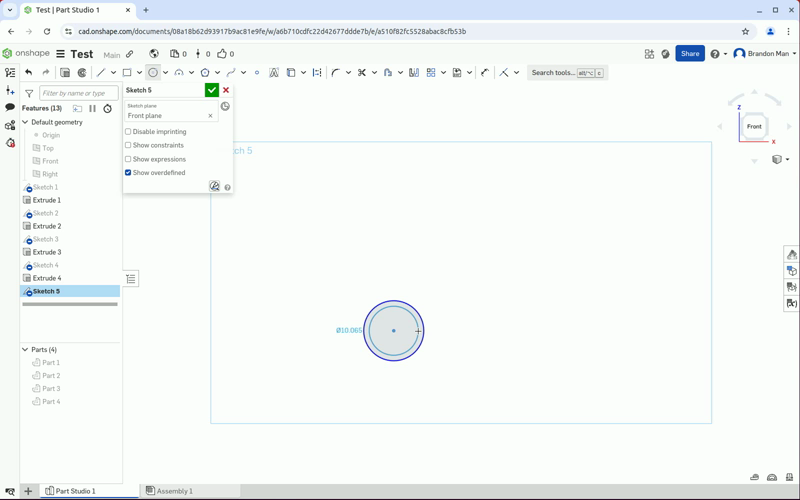
key(esc)
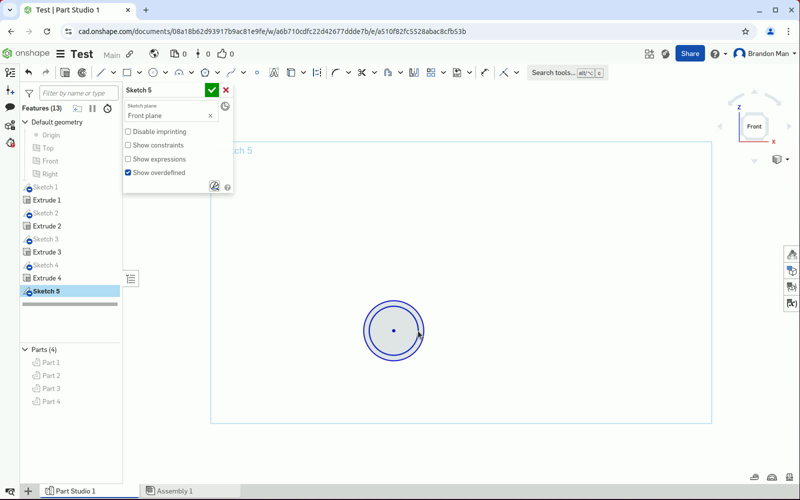
mouse_move(402, 306)
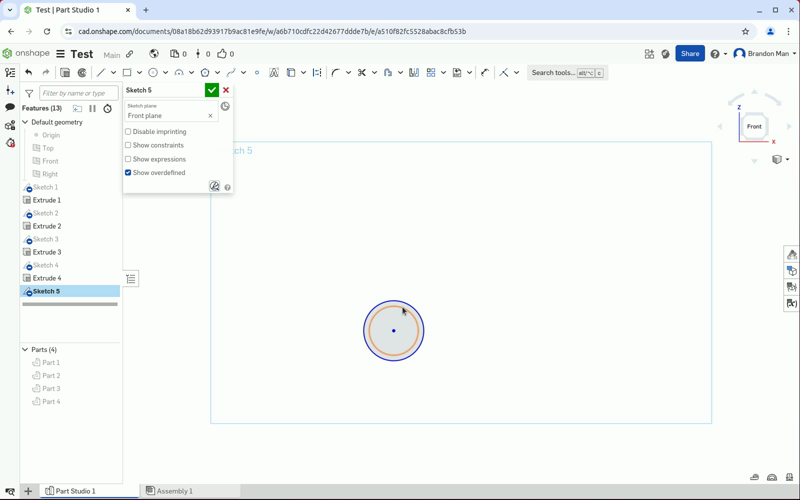
scroll(6)
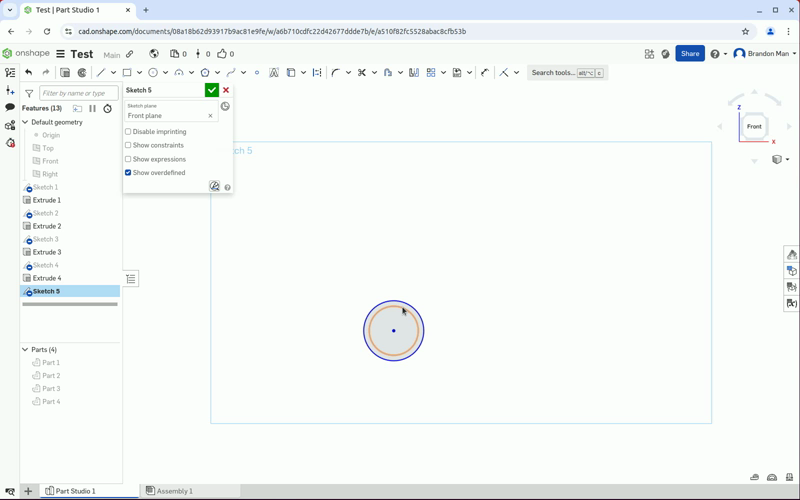
scroll(6)
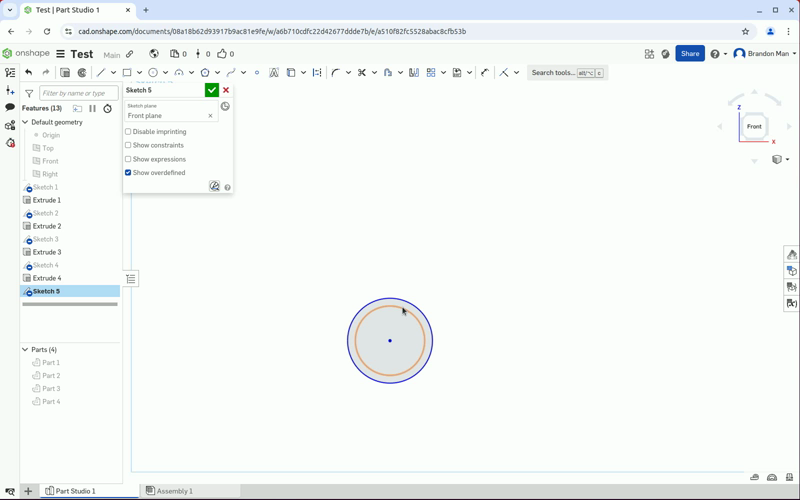
scroll(6)
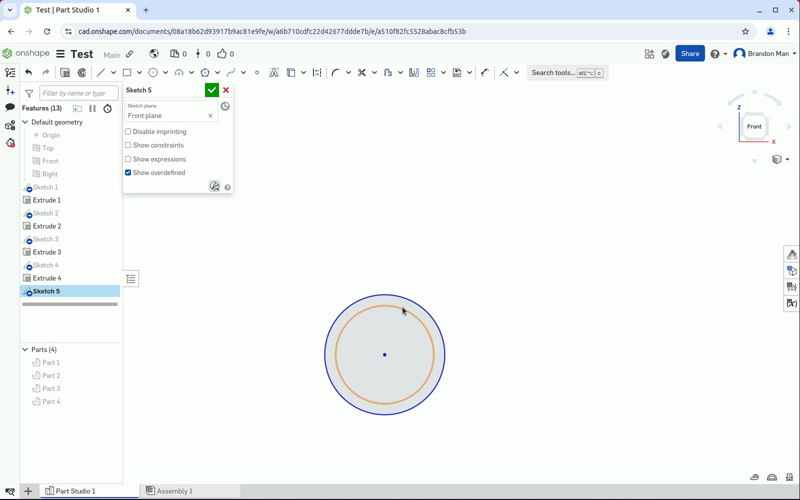
scroll(6)
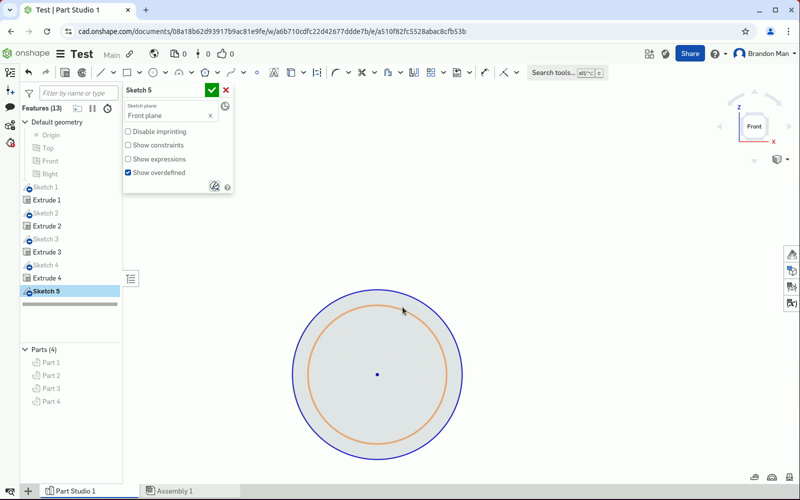
scroll(6)
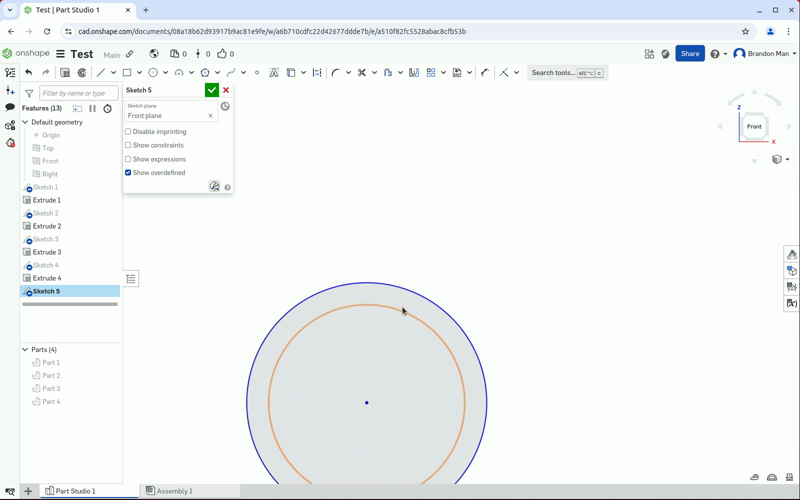
scroll(6)
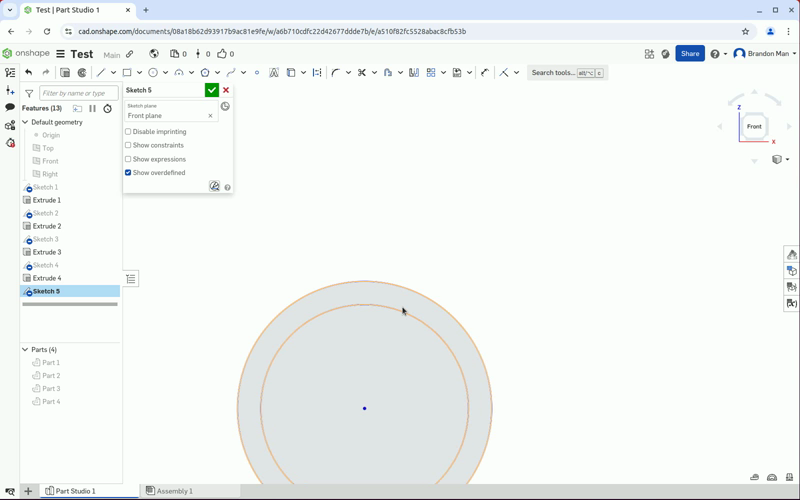
scroll(6)
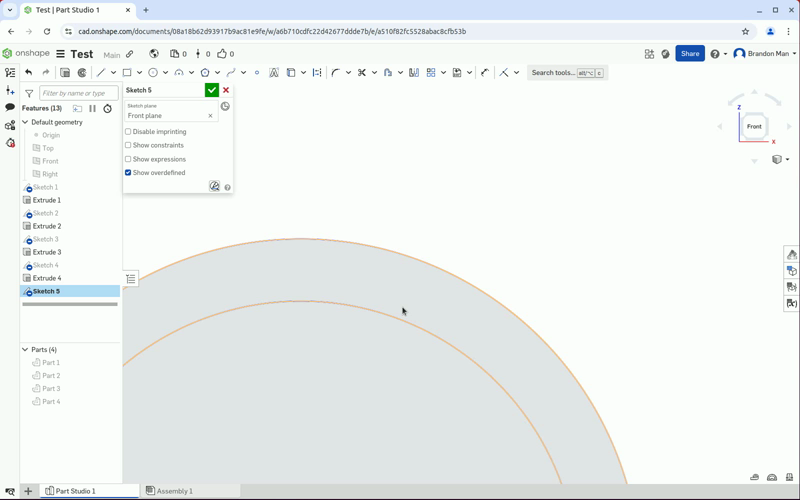
click(402, 306)
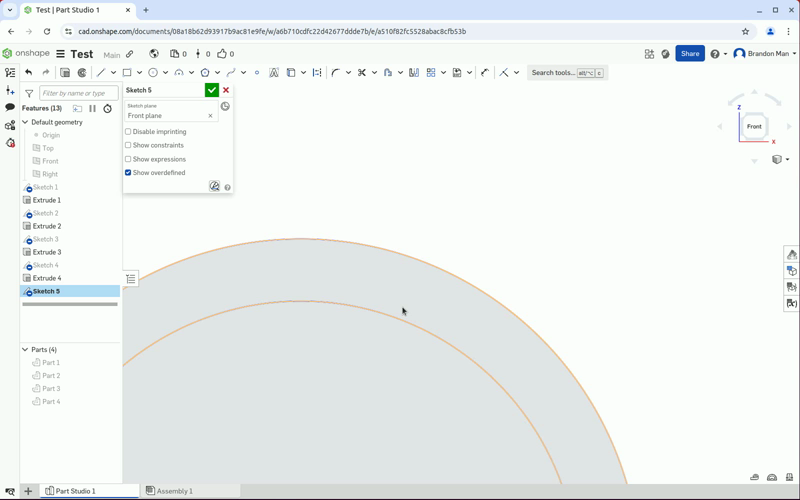
scroll(-6)
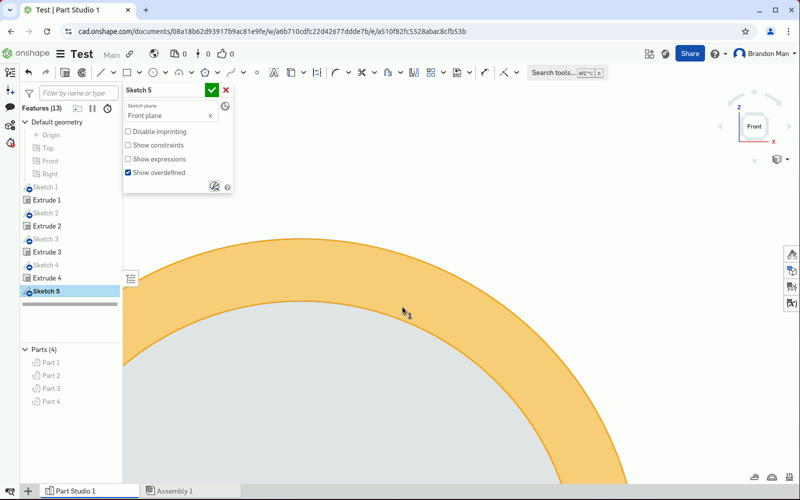
scroll(-6)
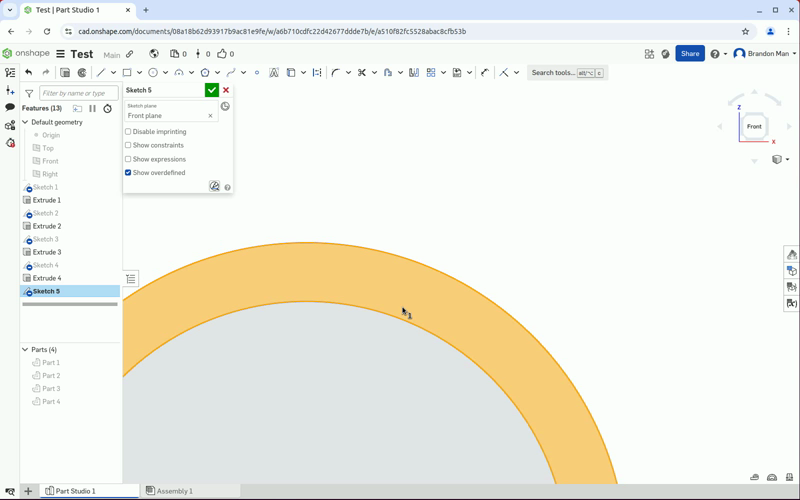
scroll(-6)
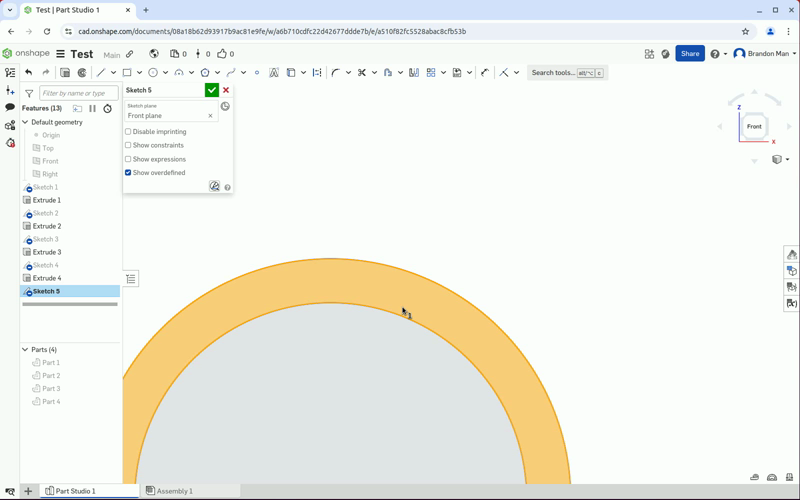
scroll(-6)
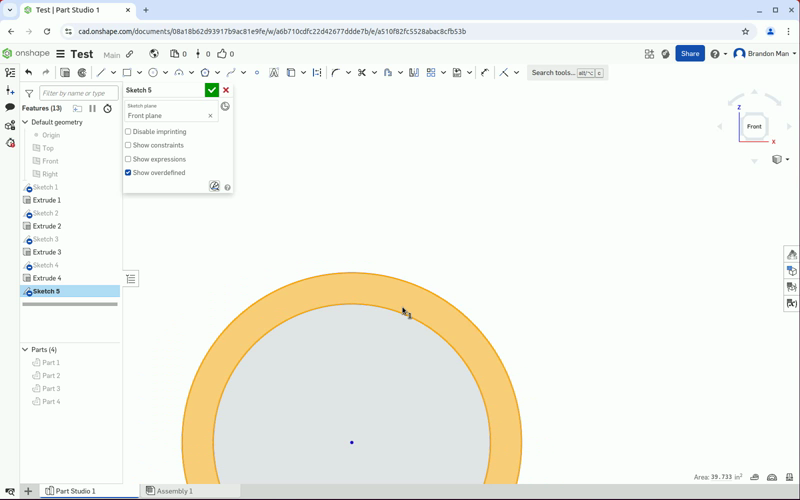
scroll(-6)
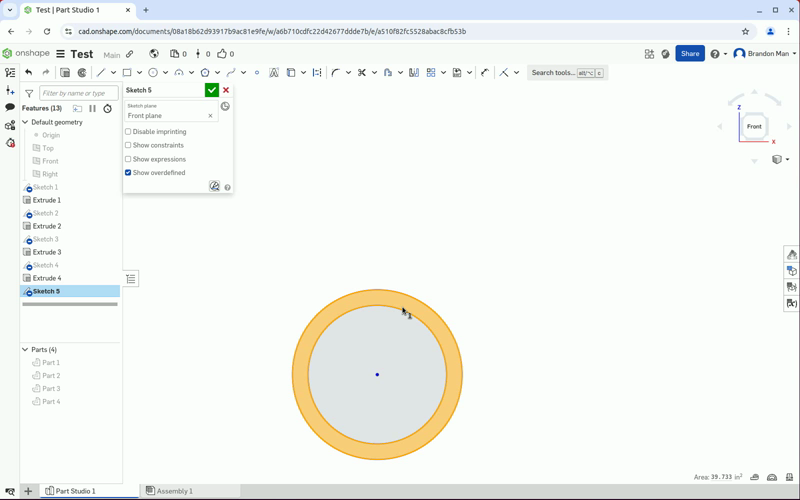
scroll(-6)
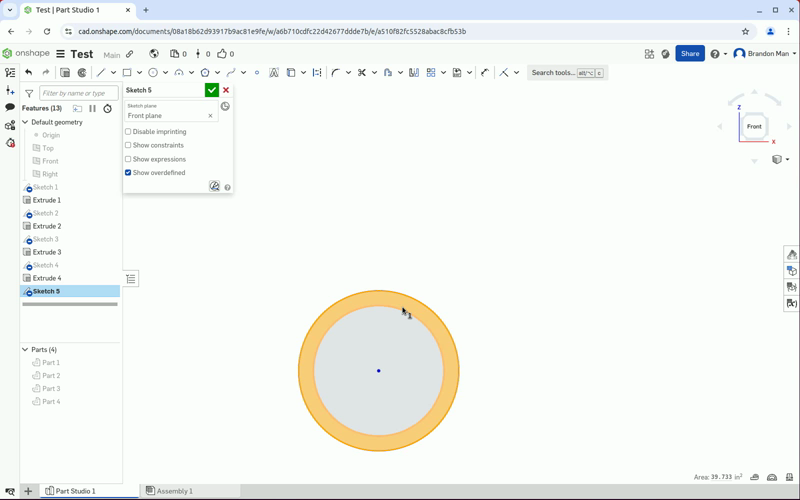
scroll(-6)
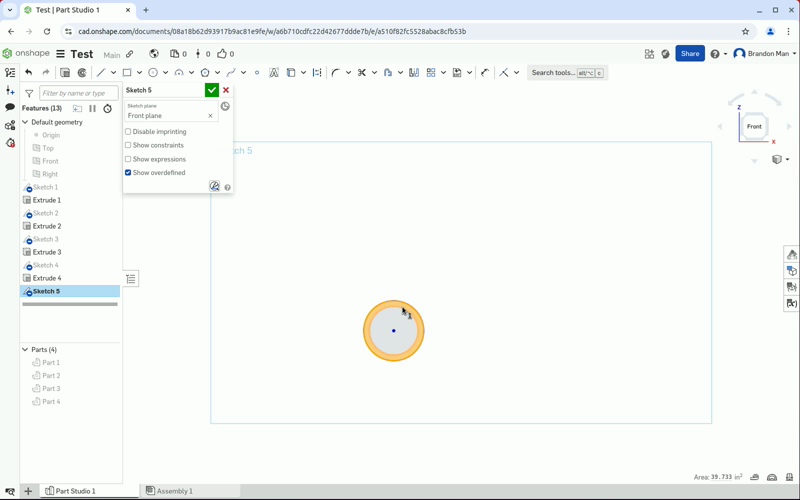
mouse_move(73, 352)
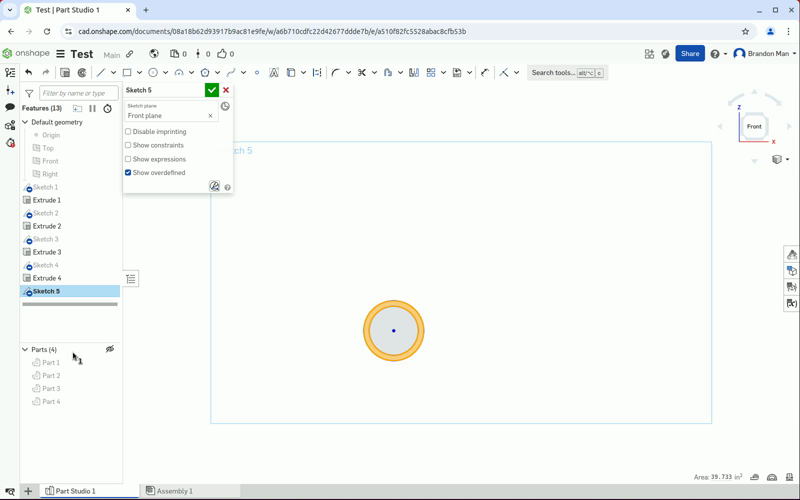
key(shift+y)
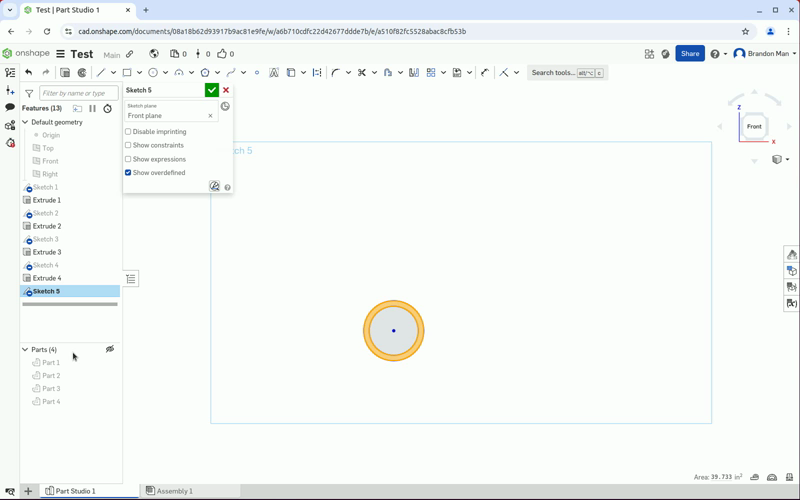
key(shift+e)
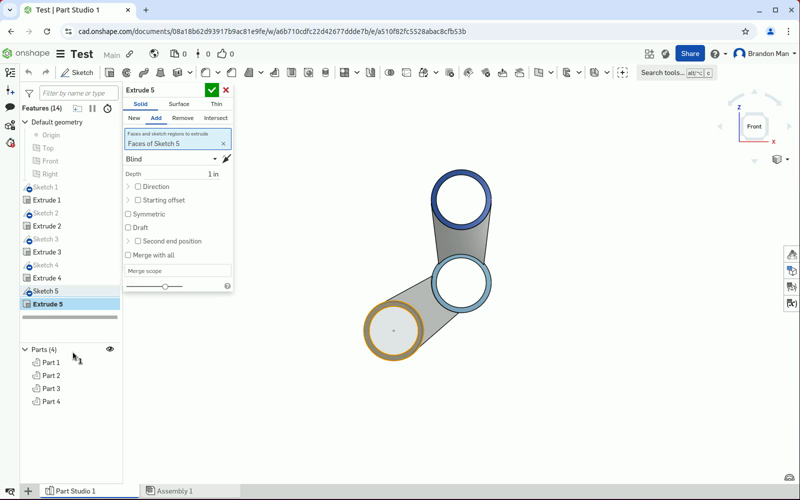
mouse_move(143, 106)
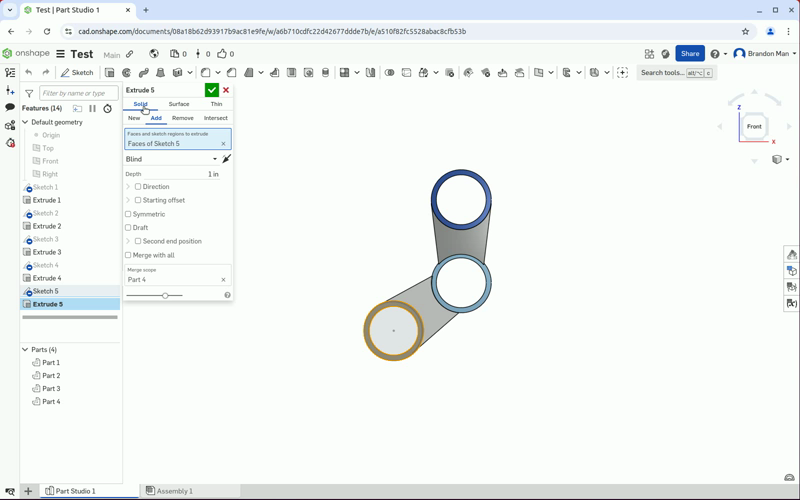
click(143, 106)
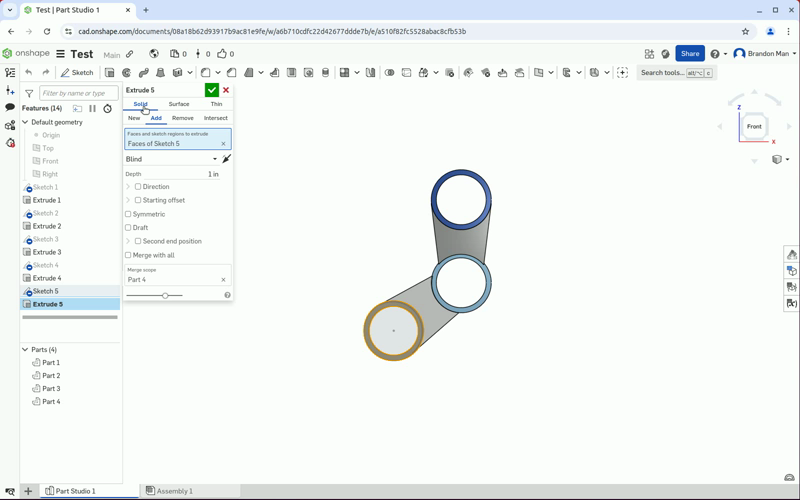
mouse_move(137, 120)
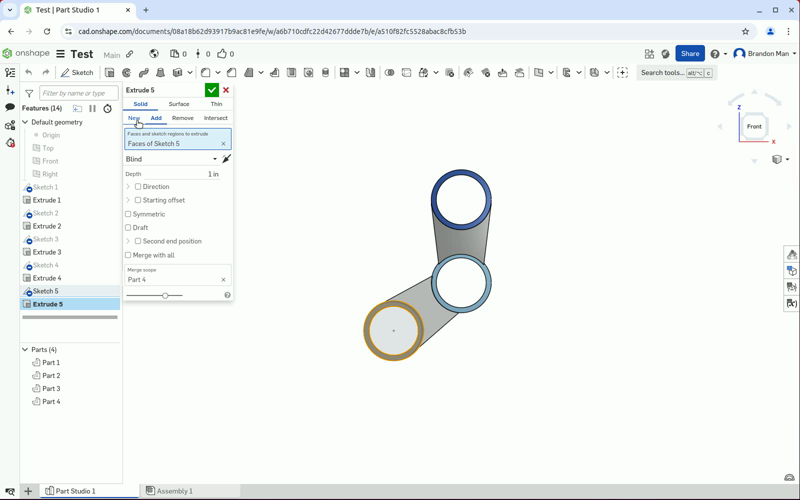
click(137, 120)
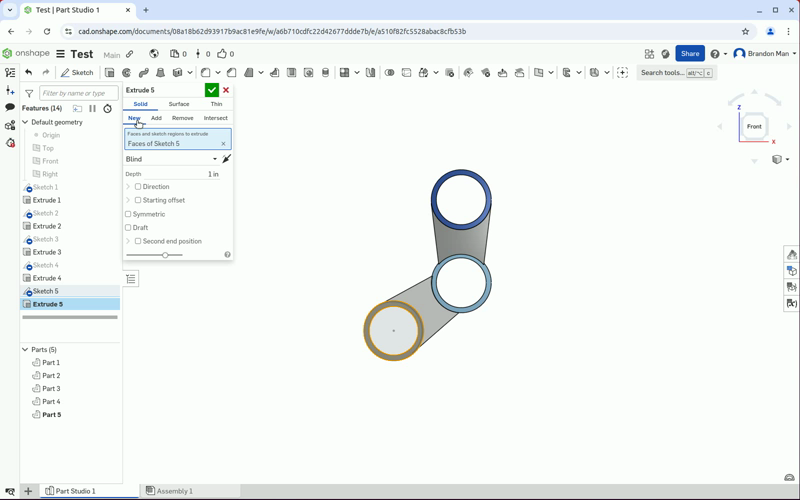
key(tab, 4)
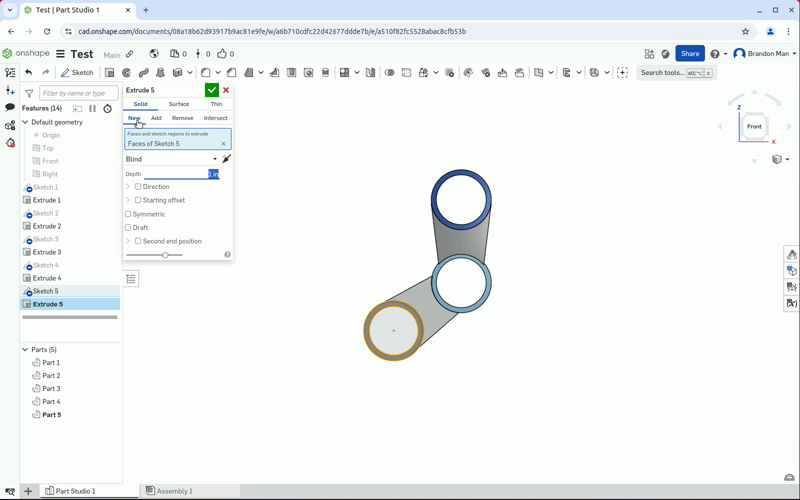
text(-5.055)
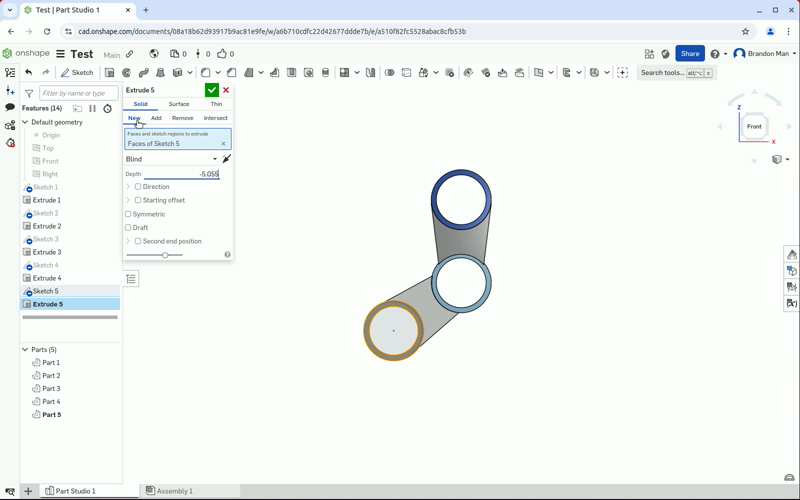
key(enter)
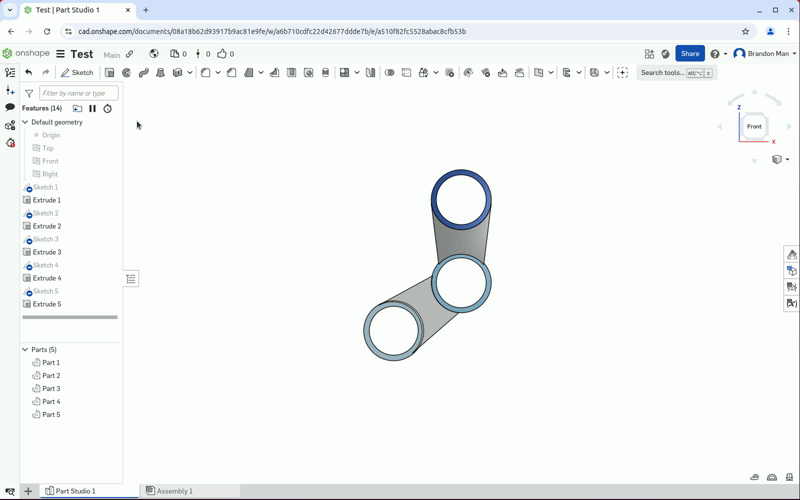
key(shift+h)
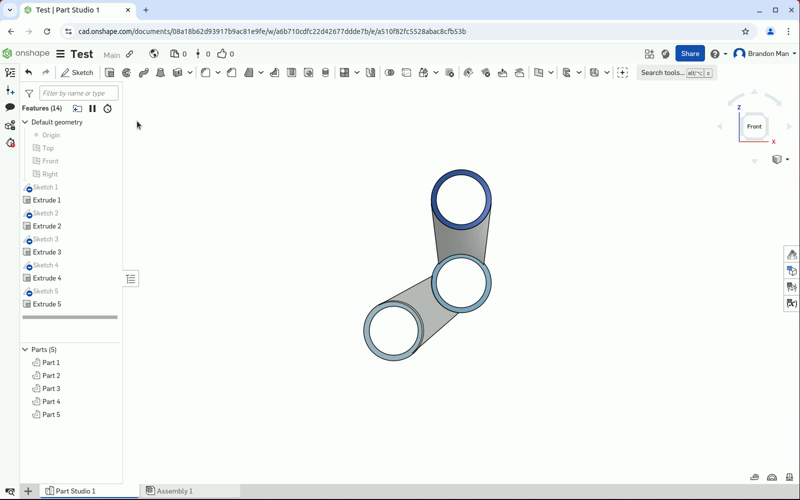
key(shift+h)
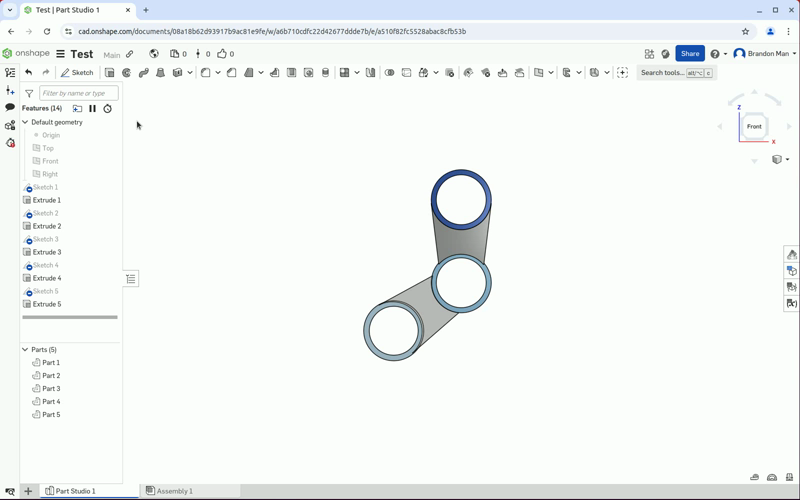
mouse_move(73, 189)
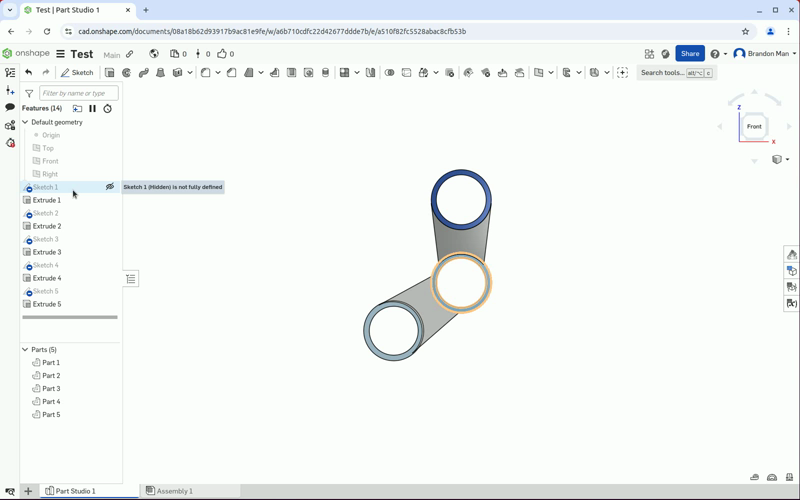
click(73, 189)
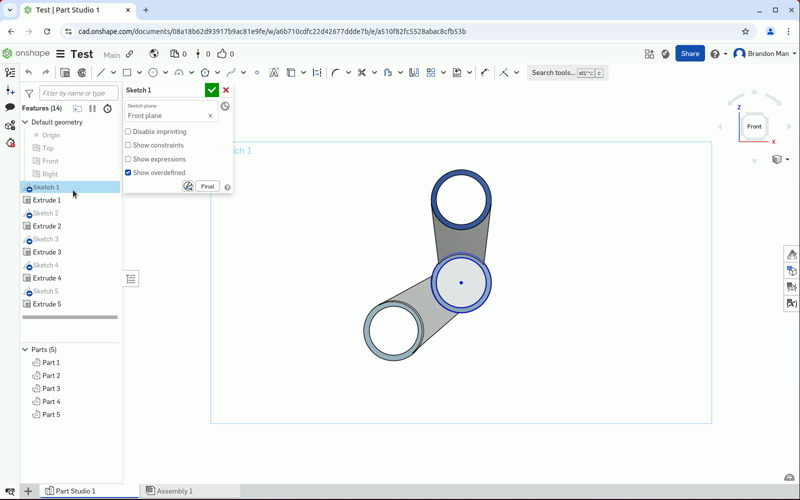
mouse_move(229, 92)
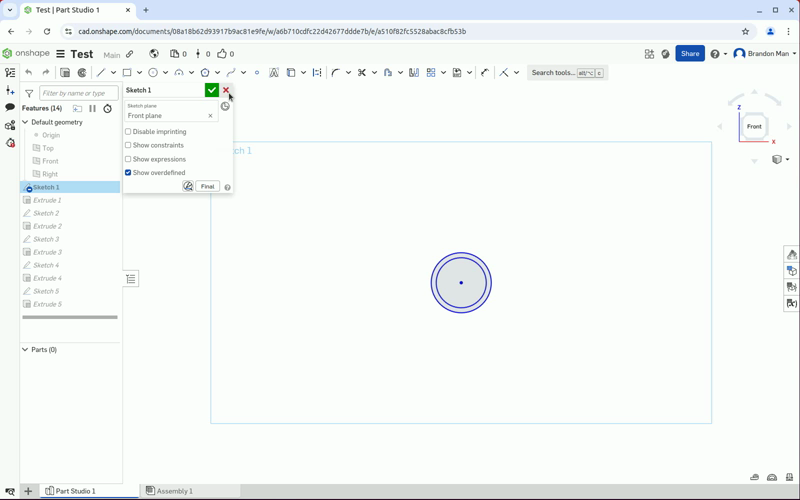
click(229, 92)
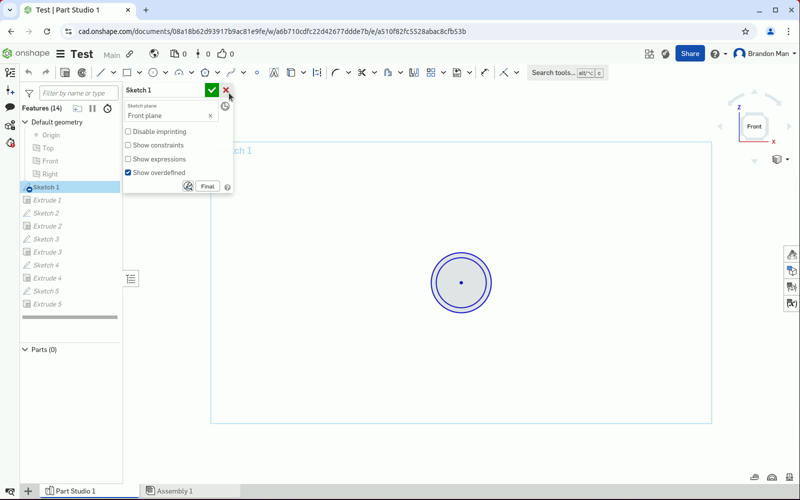
key(shift+s)
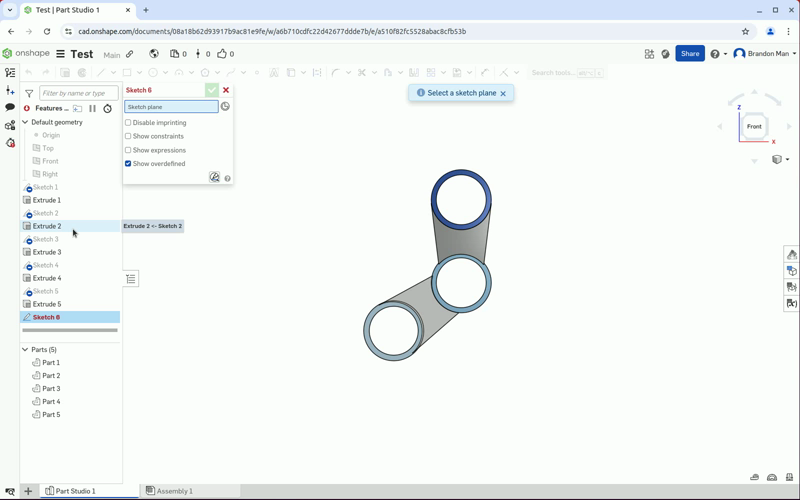
scroll(3)
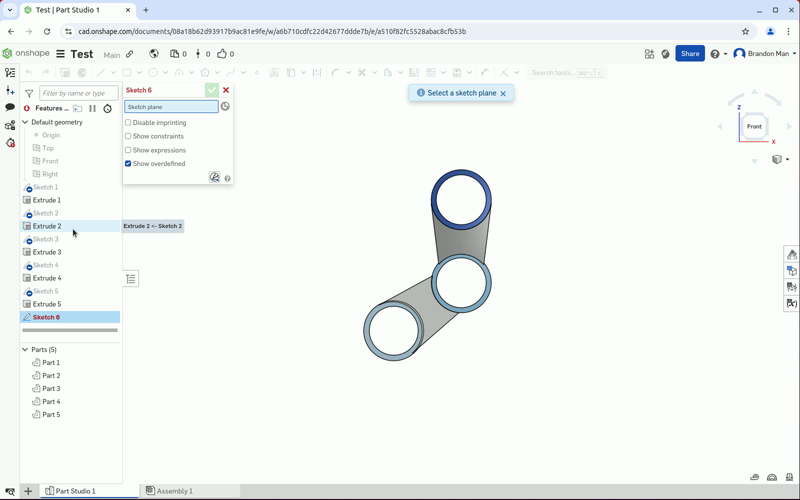
mouse_move(73, 163)
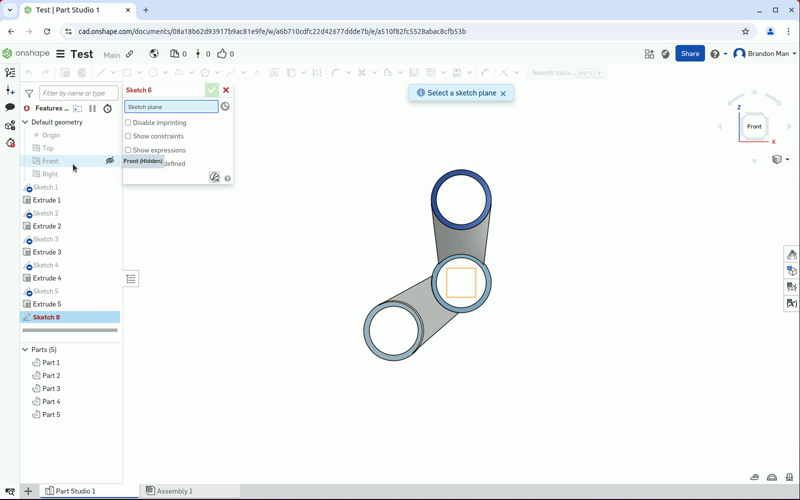
click(73, 163)
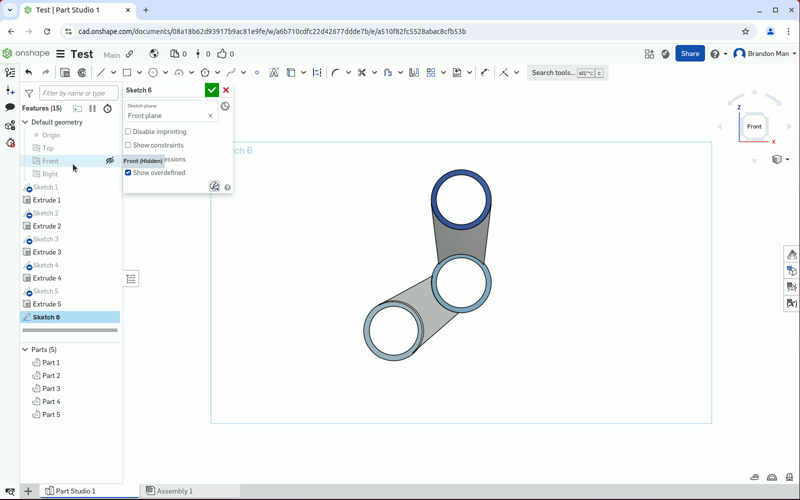
mouse_move(73, 352)
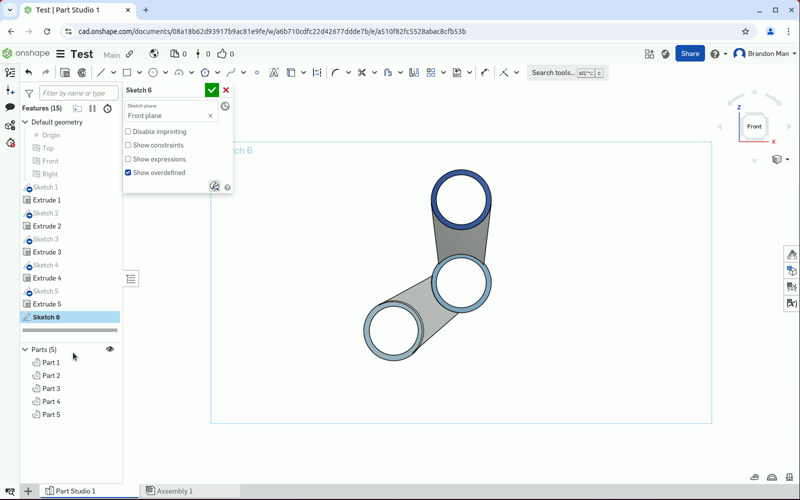
key(y)
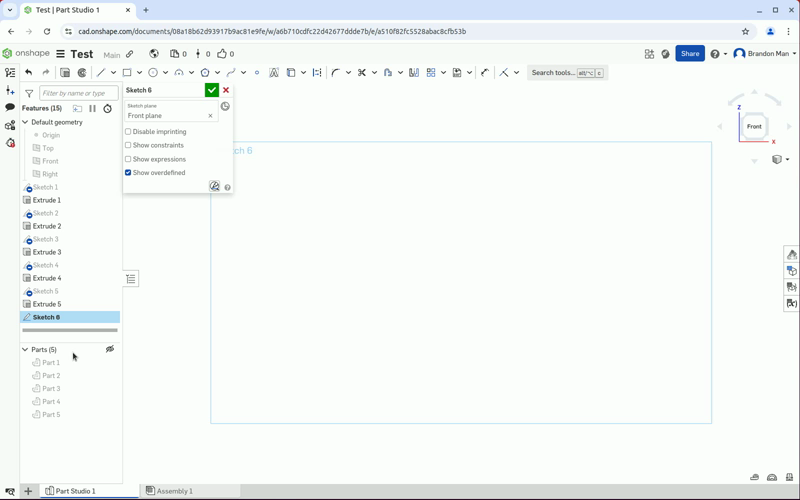
key(l)
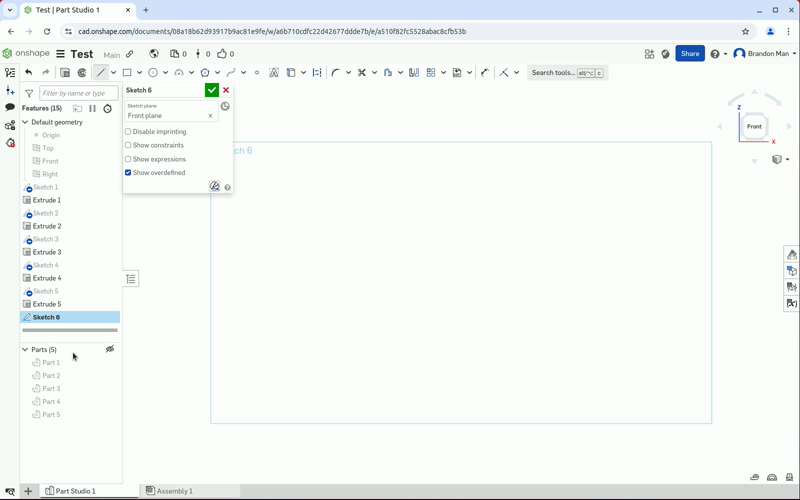
key_down(shift)
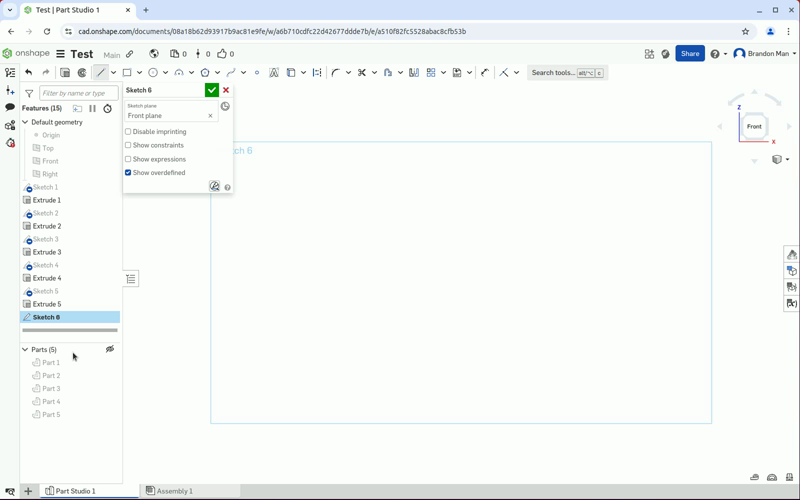
mouse_move(461, 312)
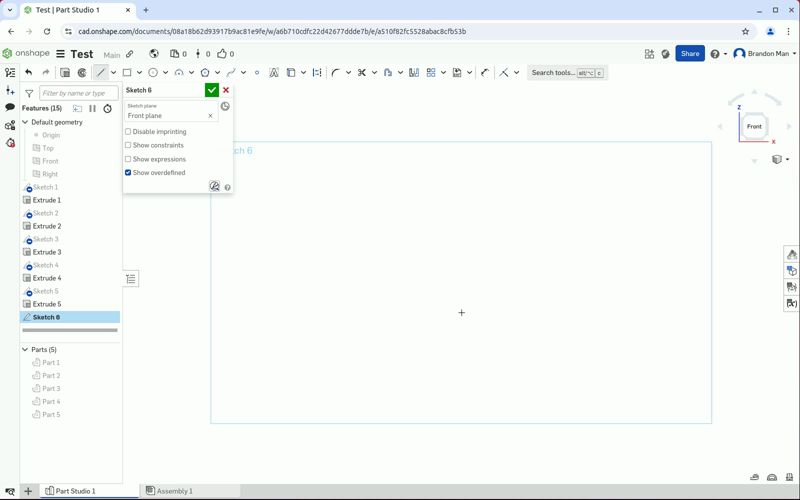
click(461, 312)
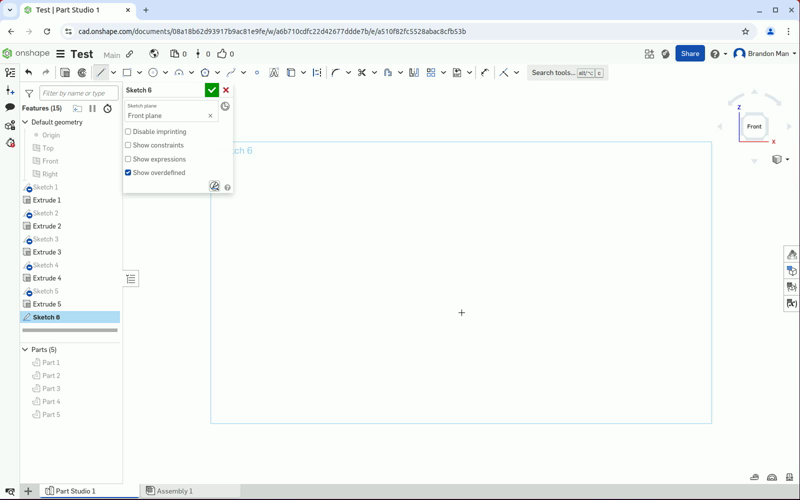
key_up(shift)
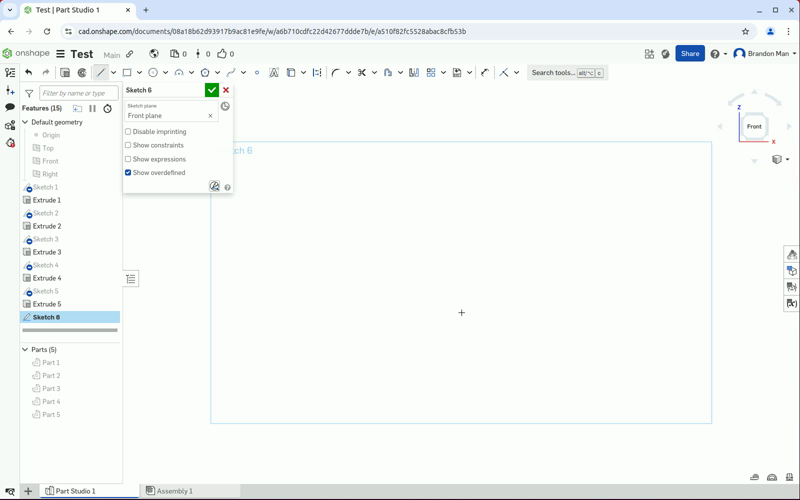
key_down(shift)
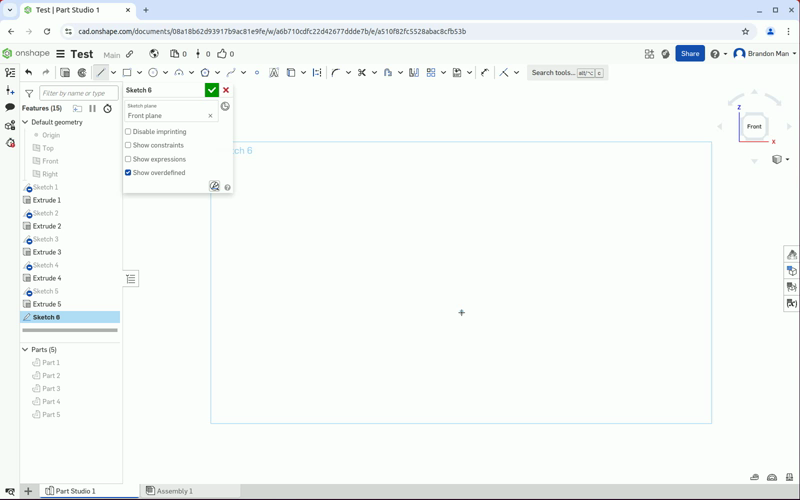
mouse_move(506, 354)
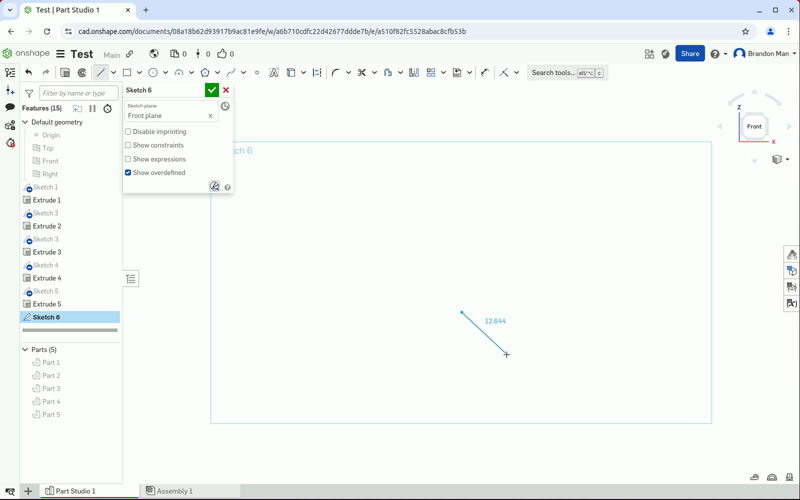
click(506, 354)
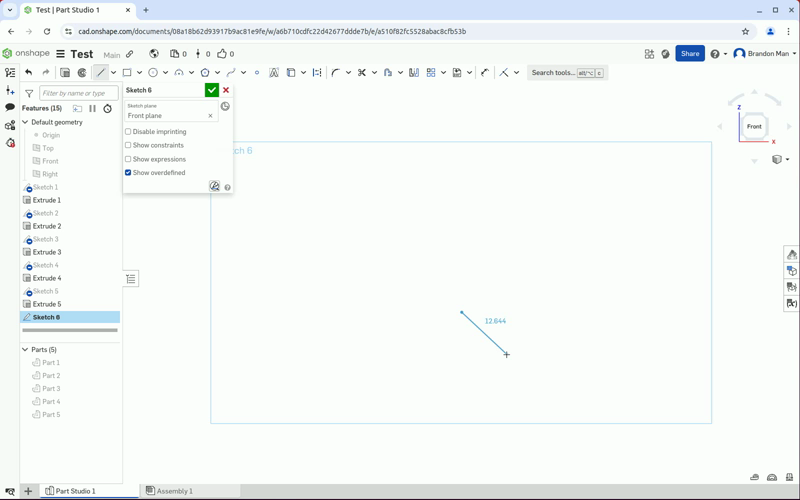
key_up(shift)
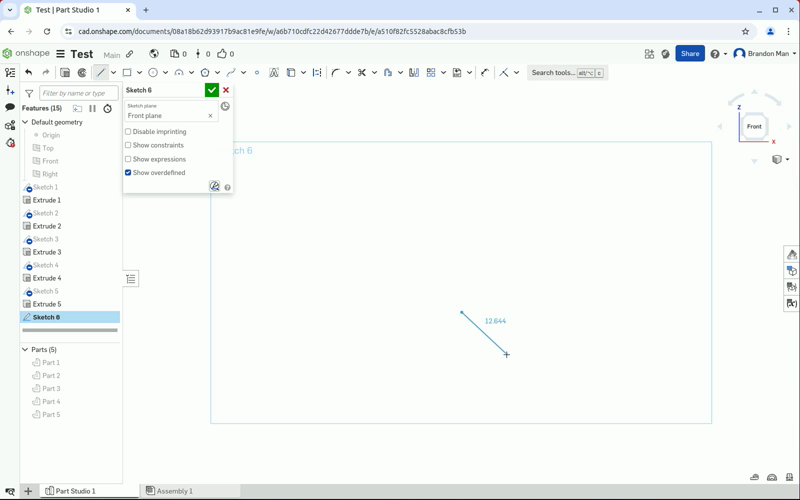
key(esc)
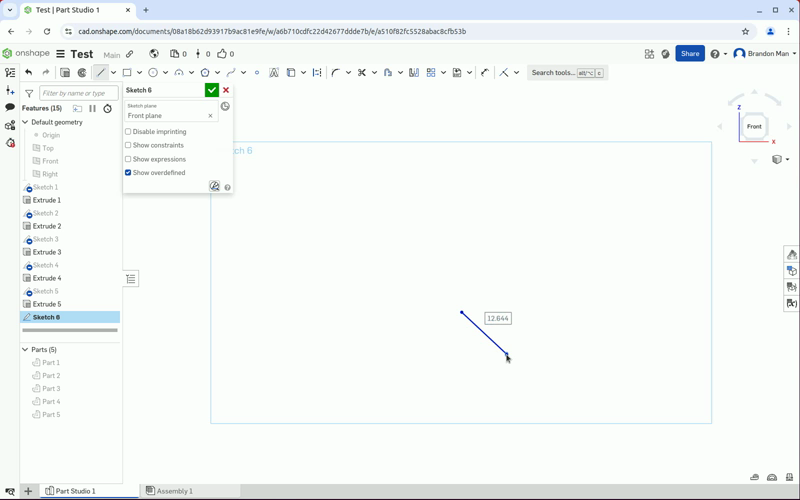
key(a)
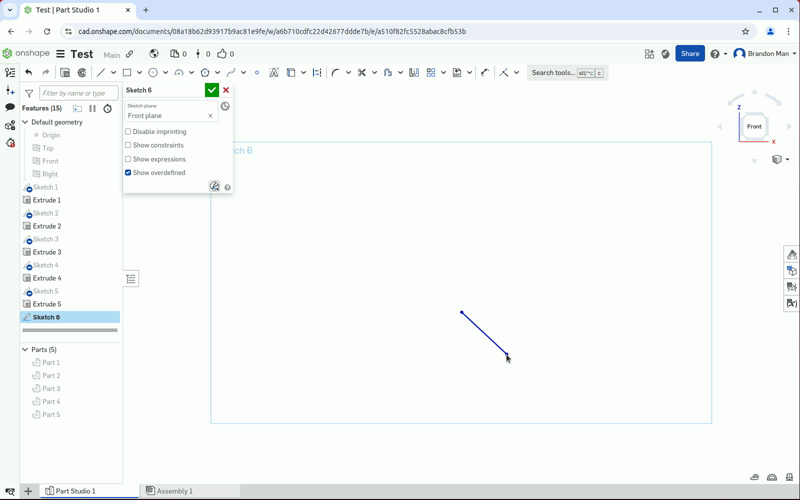
mouse_move(506, 354)
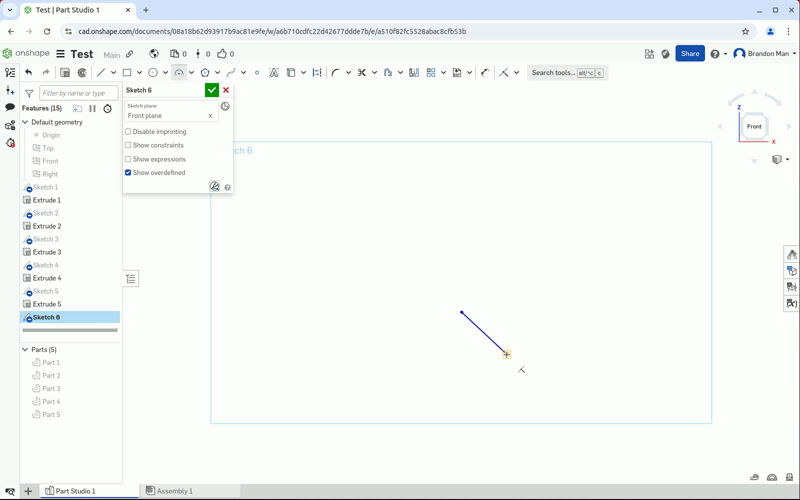
click(506, 354)
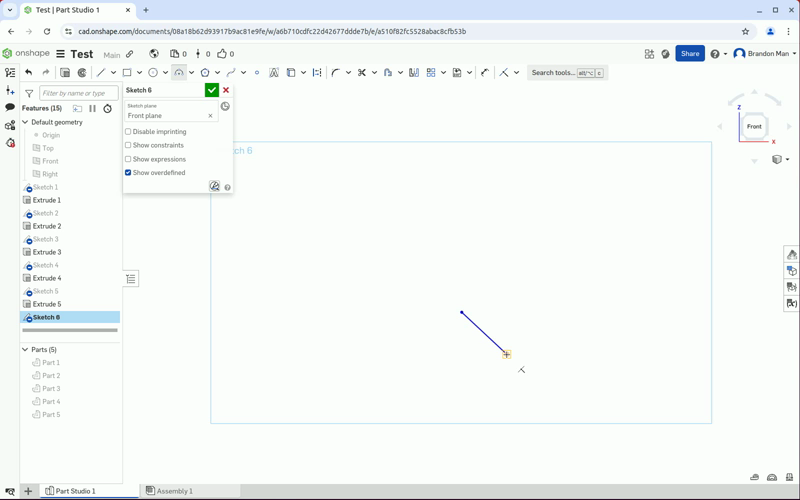
key_down(shift)
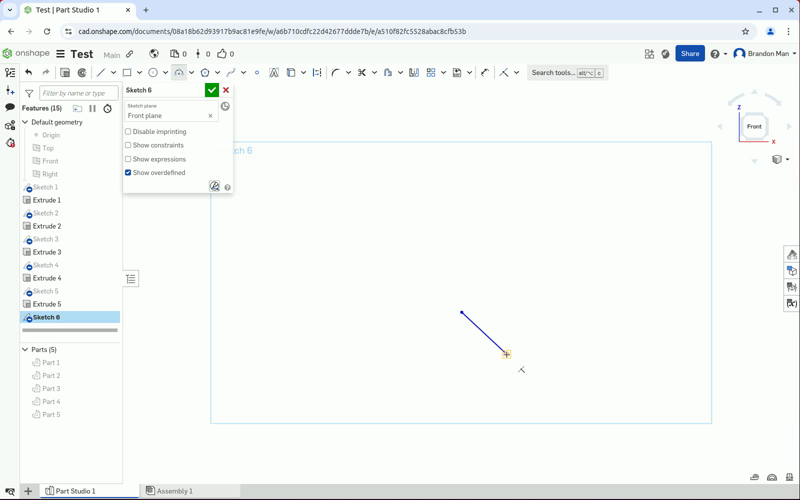
mouse_move(542, 307)
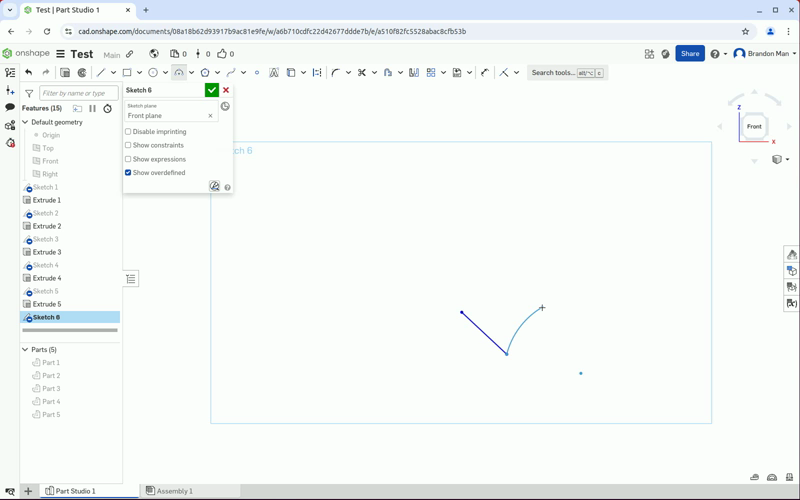
click(542, 307)
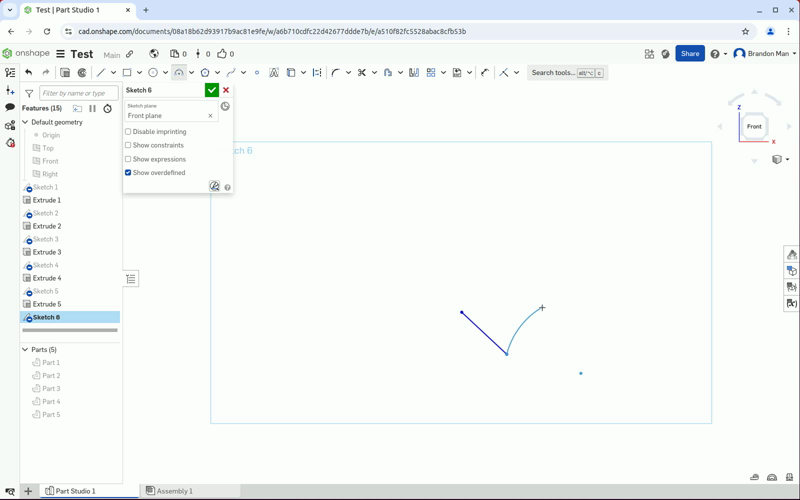
mouse_move(503, 314)
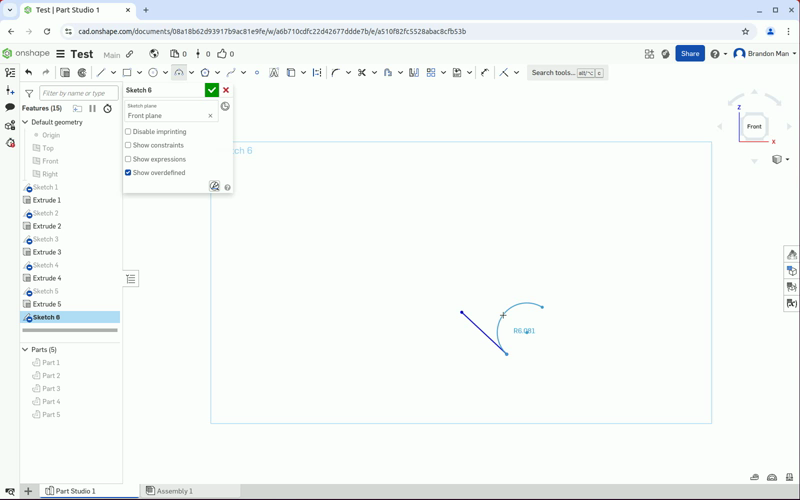
click(503, 314)
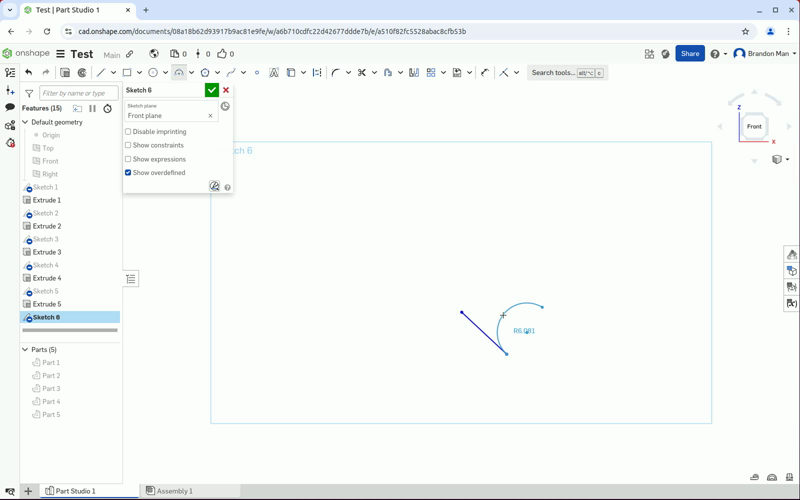
key_up(shift)
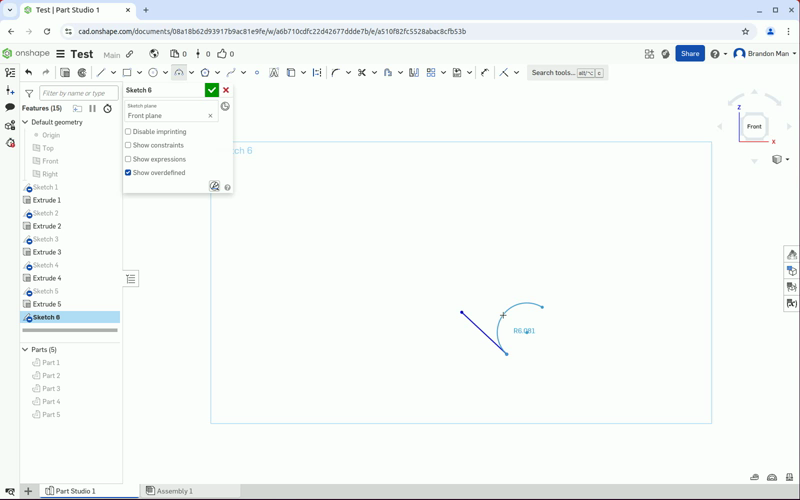
key(esc)
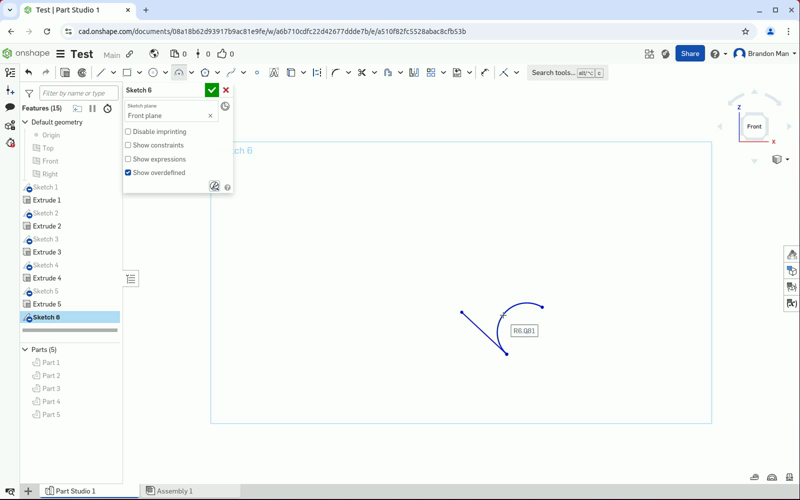
key(l)
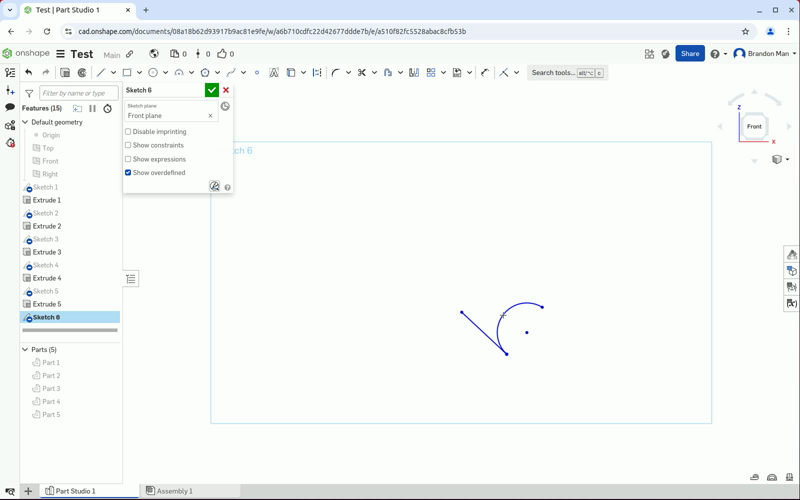
mouse_move(542, 307)
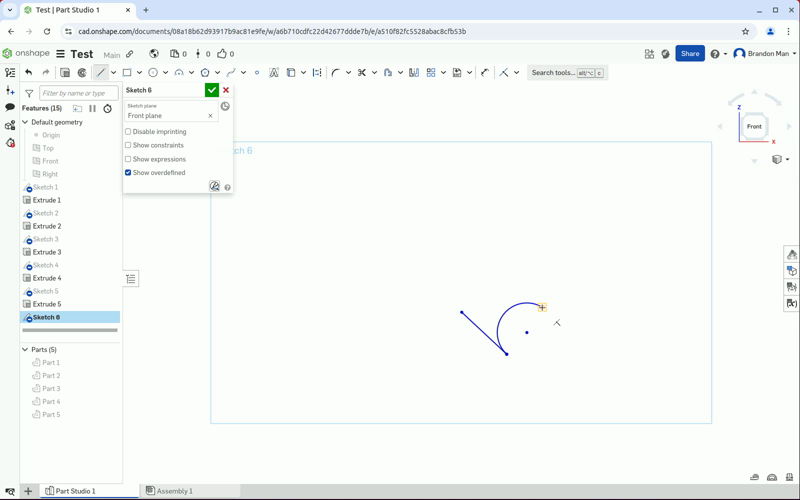
click(542, 307)
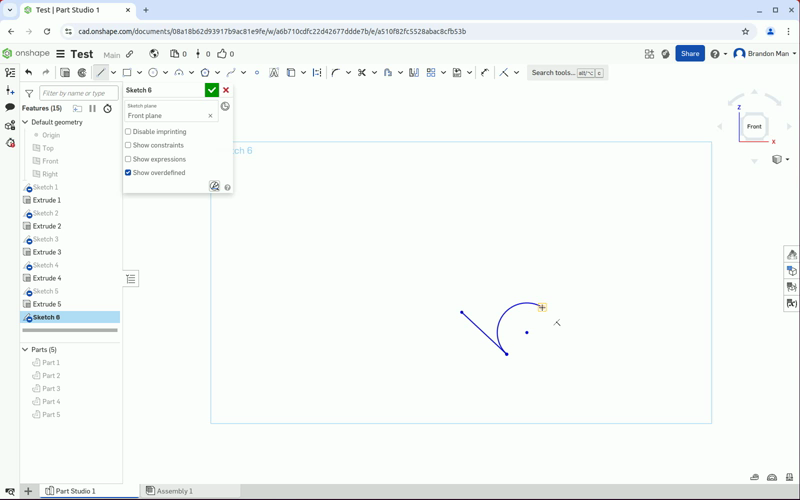
key_down(shift)
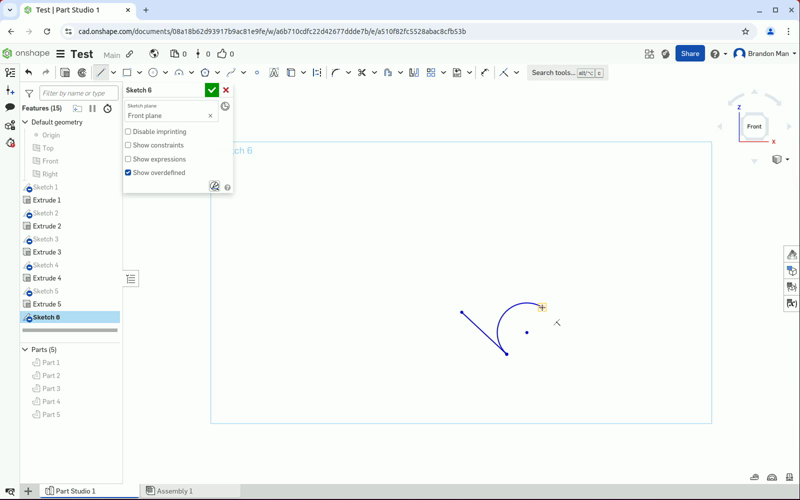
mouse_move(489, 276)
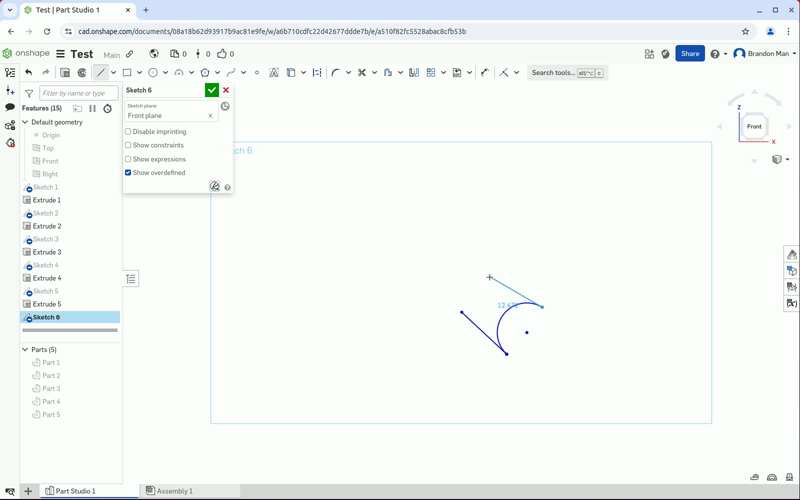
click(489, 276)
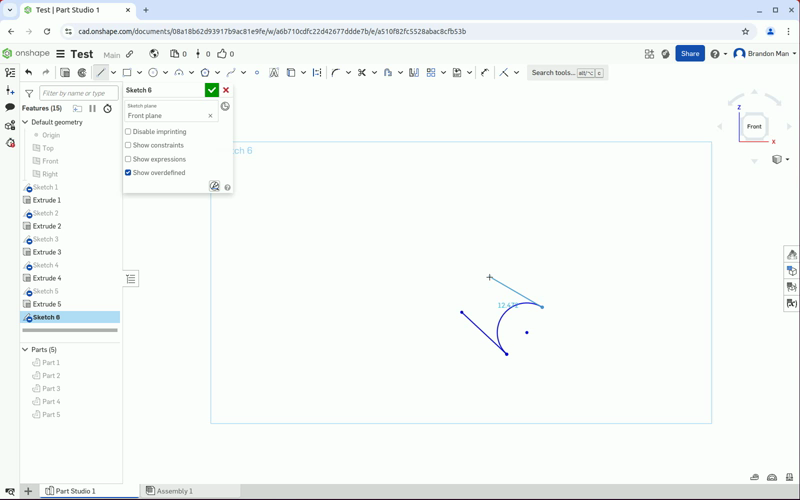
key_up(shift)
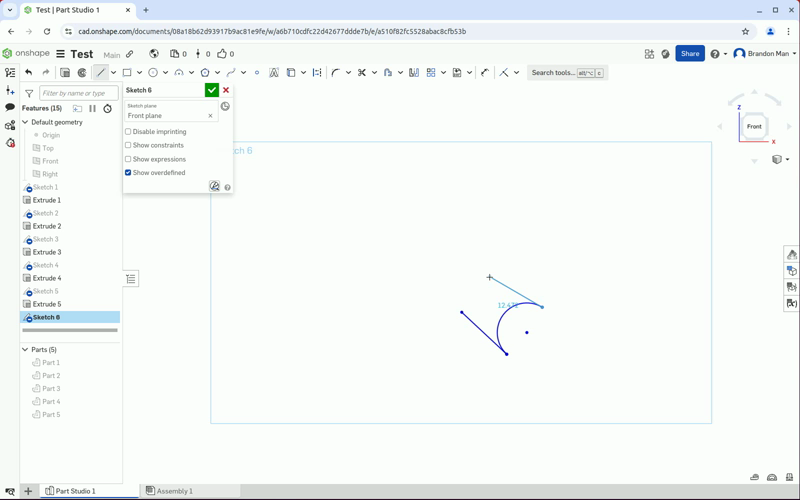
key(esc)
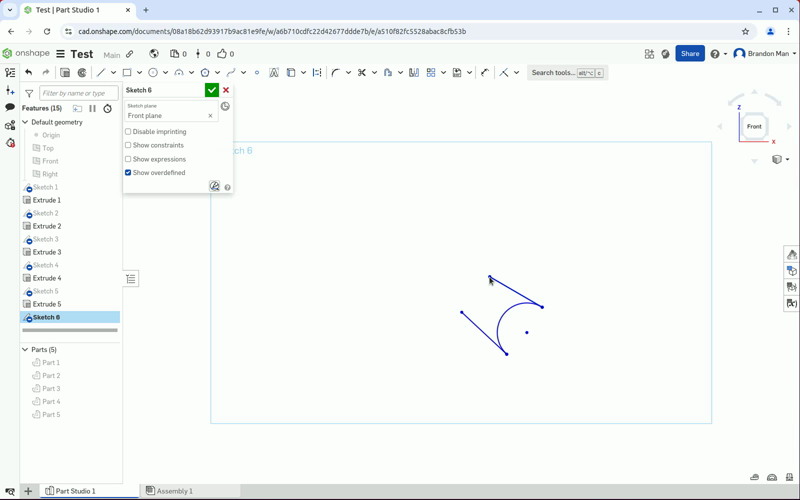
key(a)
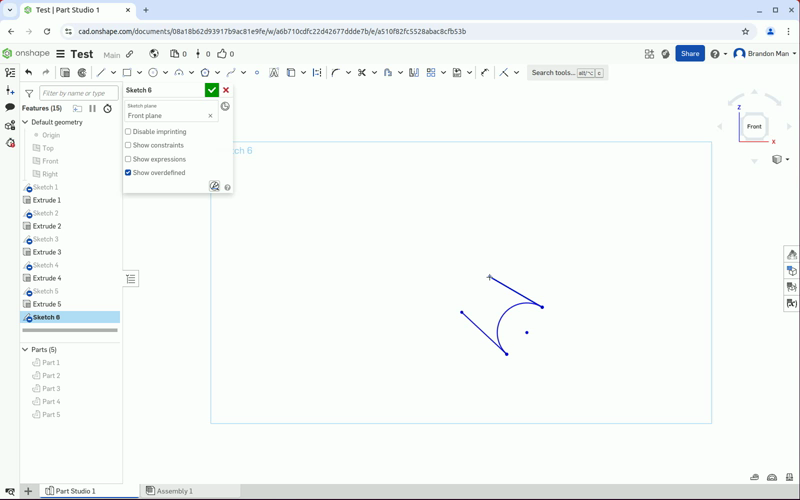
mouse_move(489, 276)
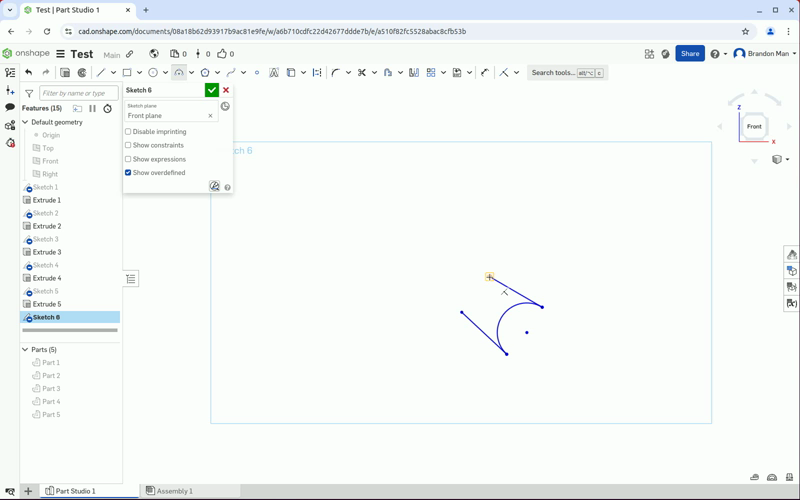
click(489, 276)
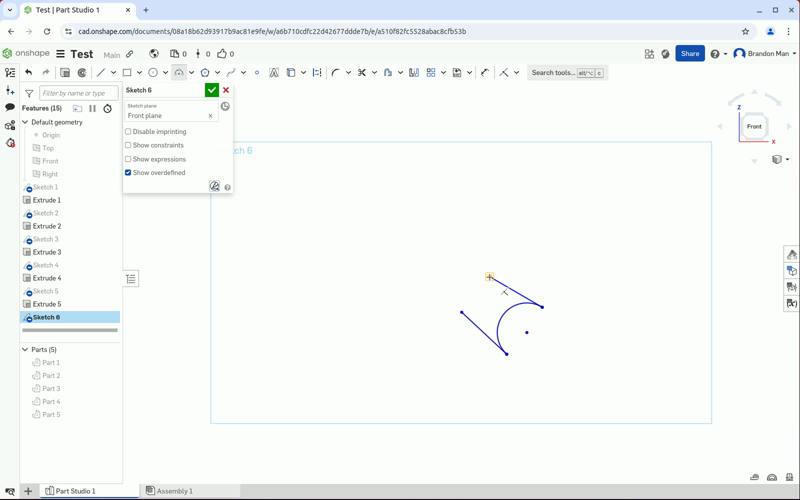
mouse_move(461, 312)
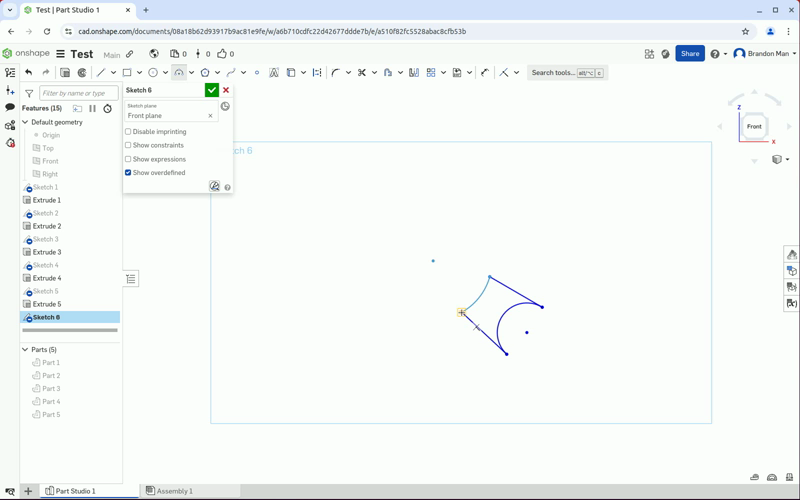
click(461, 312)
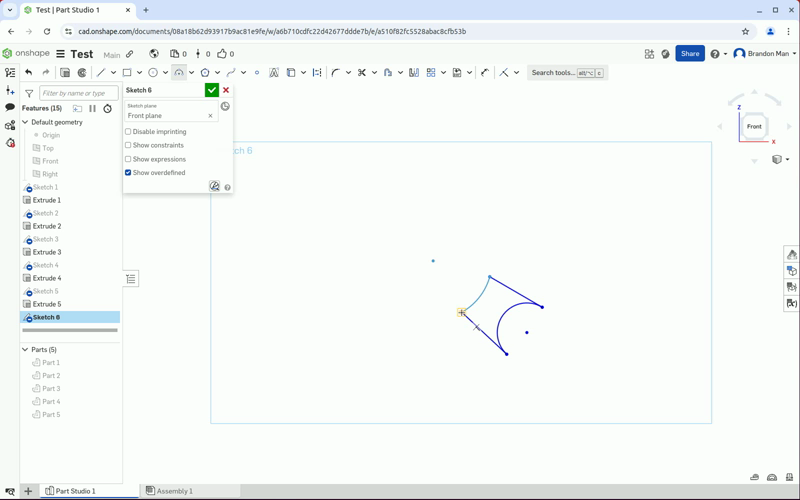
key_down(shift)
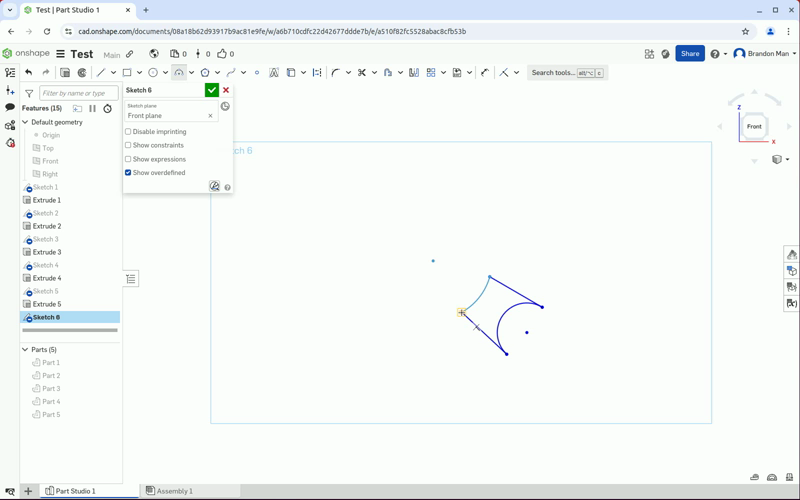
mouse_move(483, 300)
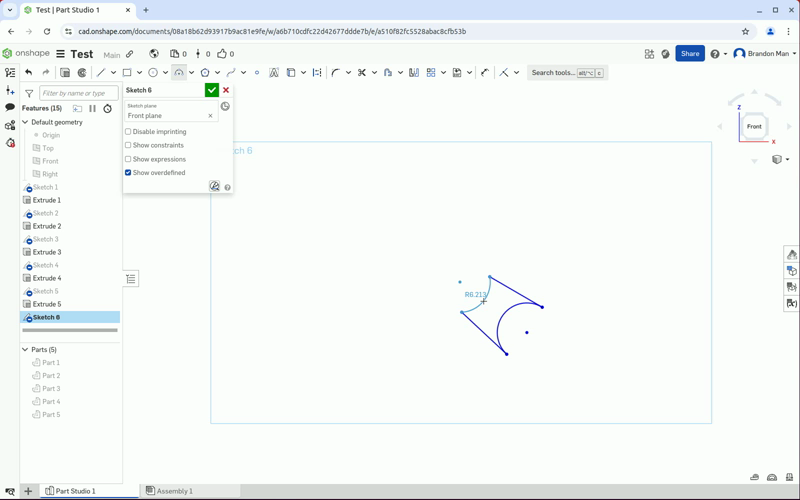
click(483, 300)
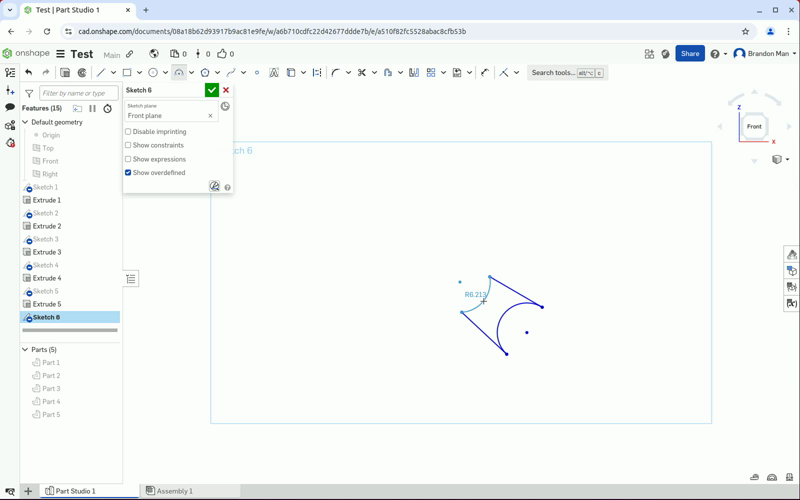
key_up(shift)
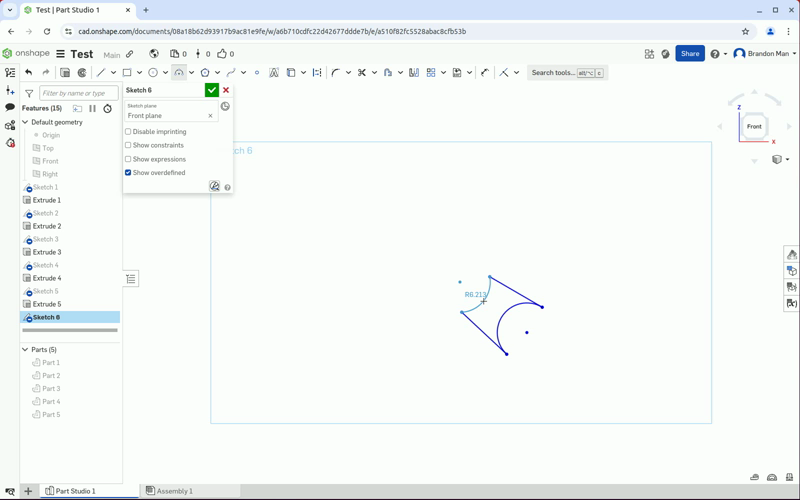
key(esc)
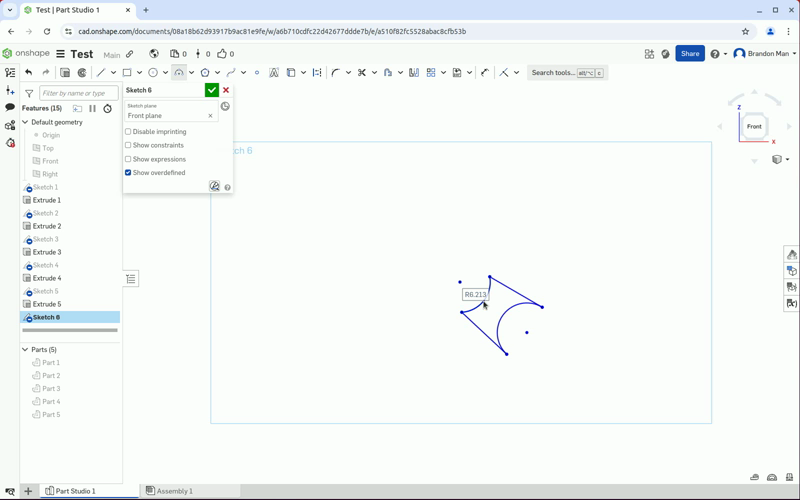
mouse_move(514, 299)
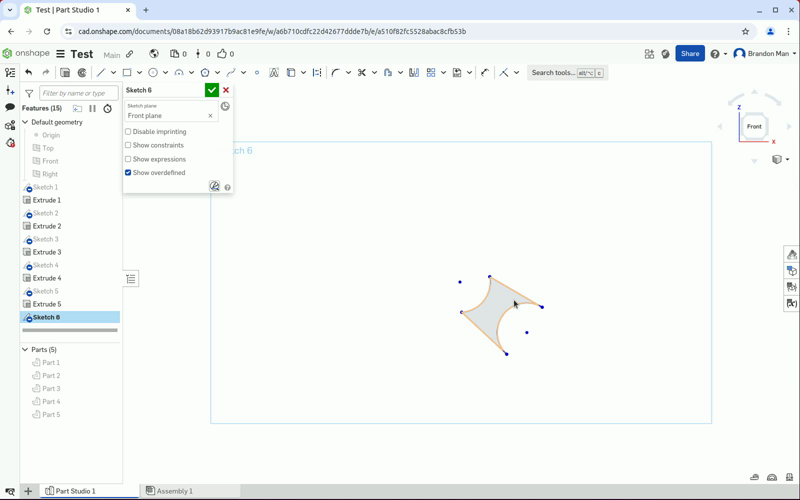
scroll(6)
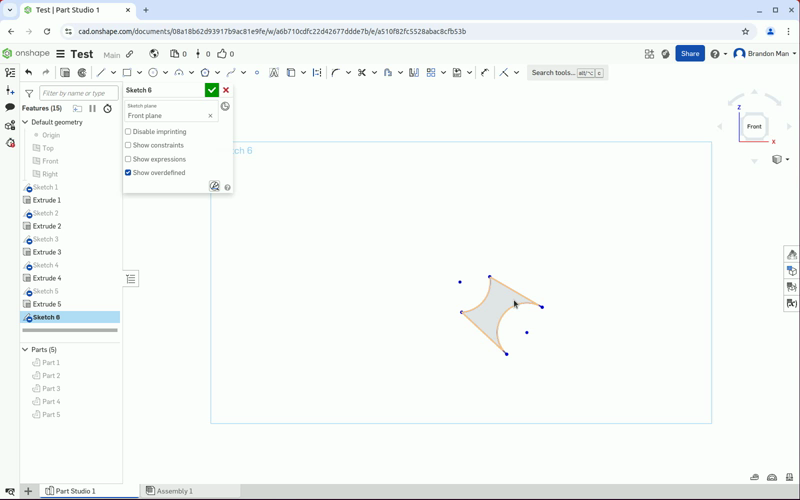
scroll(6)
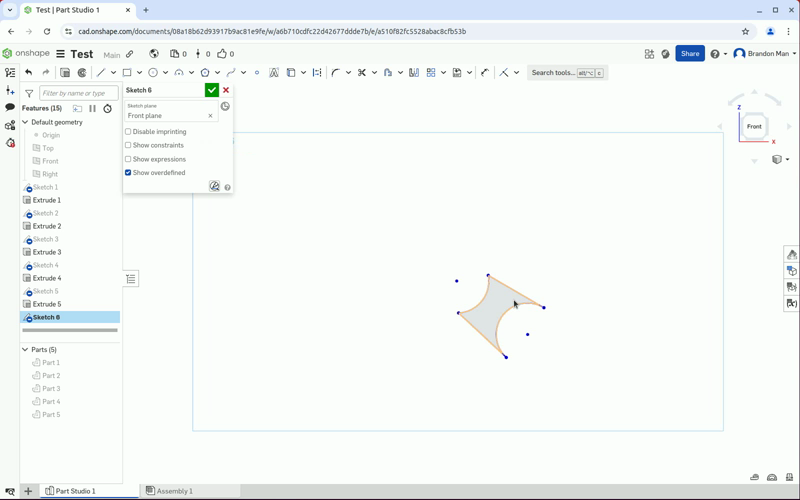
scroll(6)
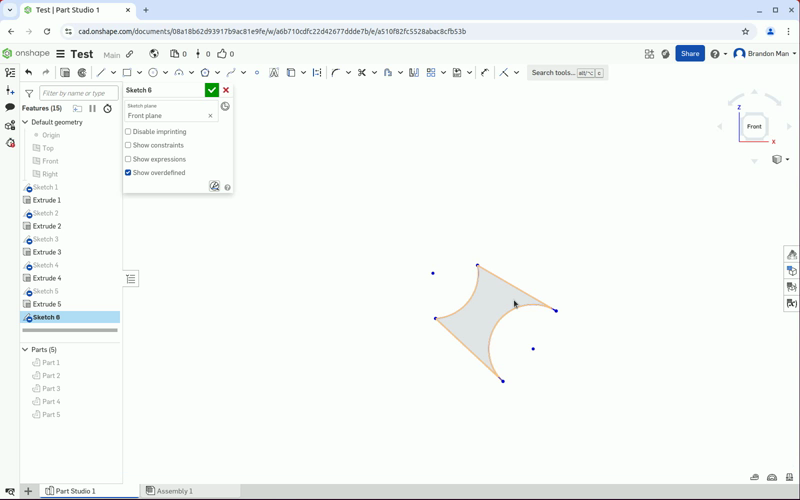
scroll(6)
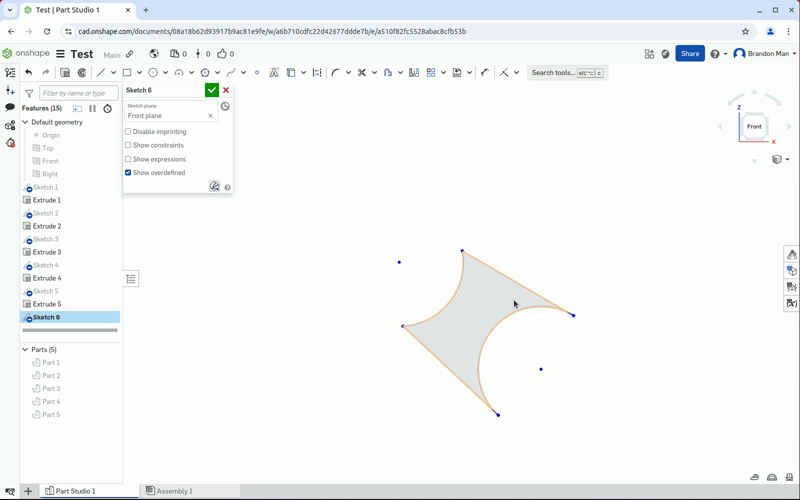
scroll(6)
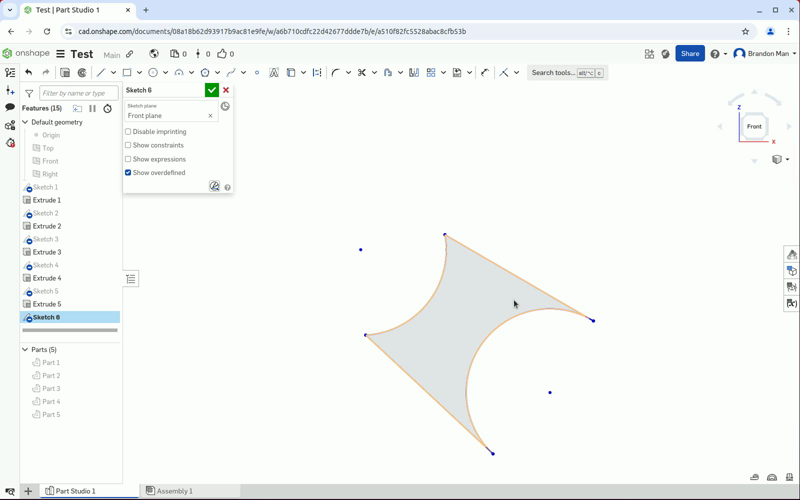
scroll(6)
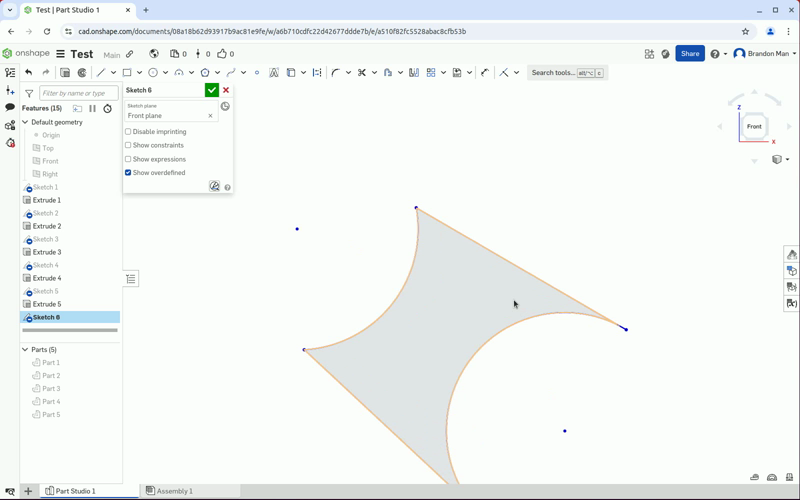
scroll(6)
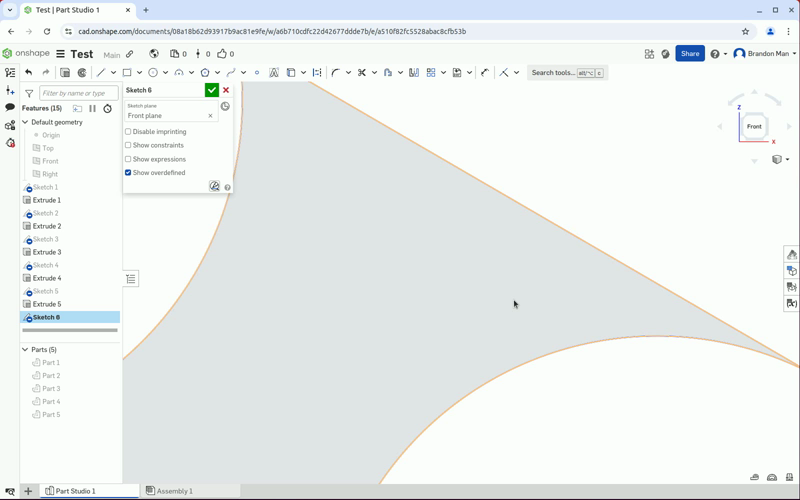
click(514, 299)
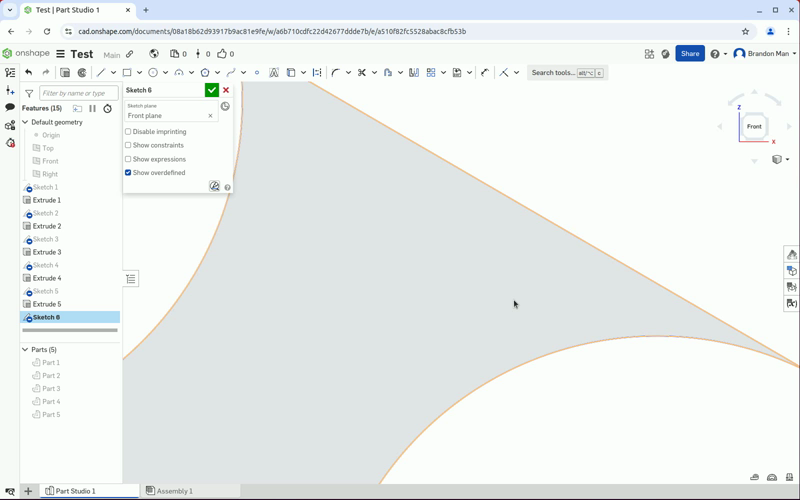
scroll(-6)
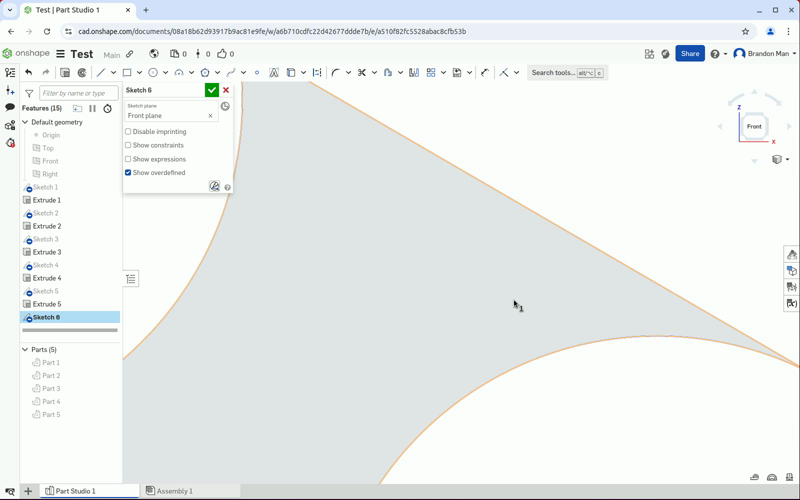
scroll(-6)
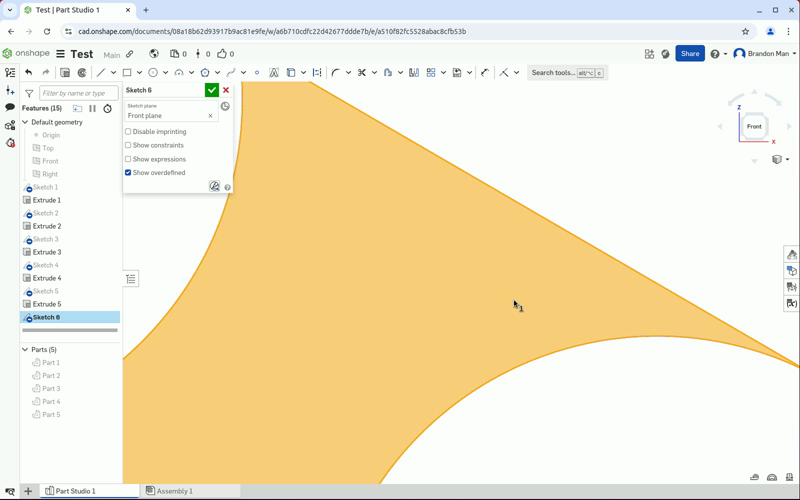
scroll(-6)
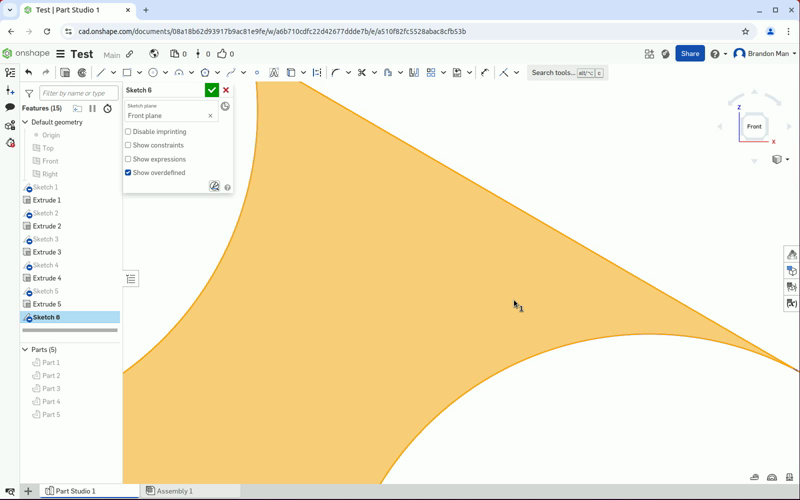
scroll(-6)
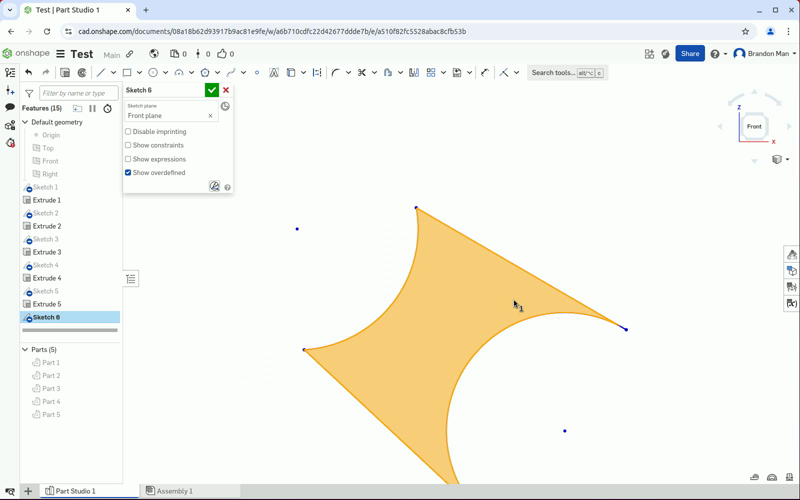
scroll(-6)
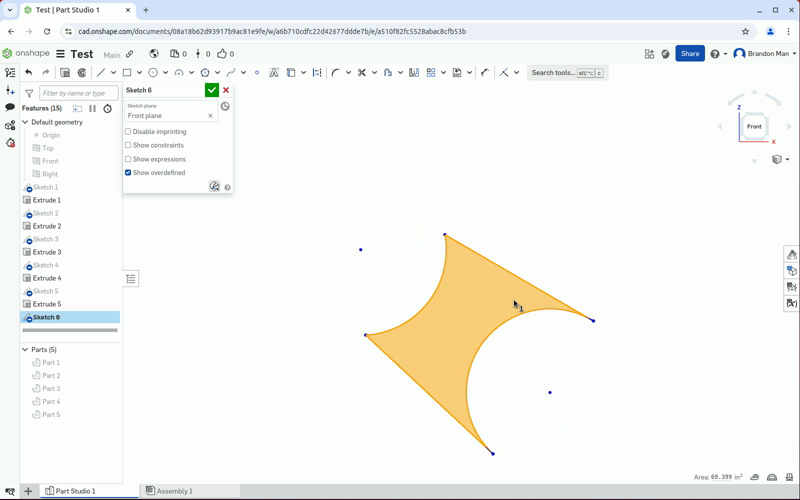
scroll(-6)
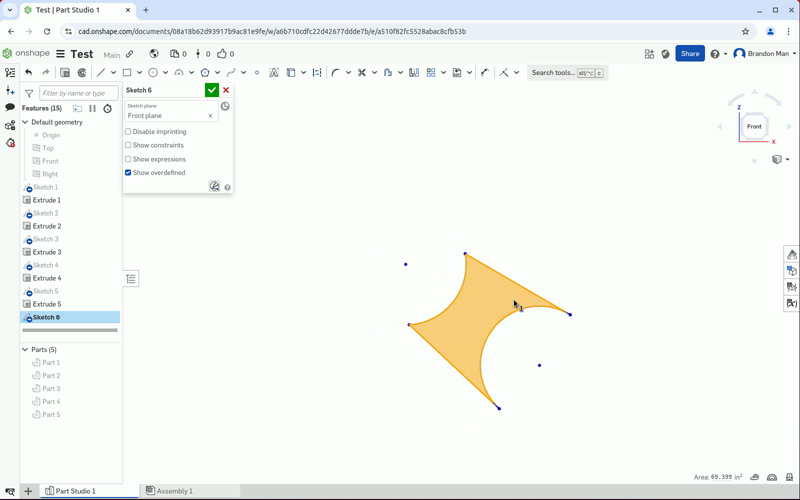
scroll(-6)
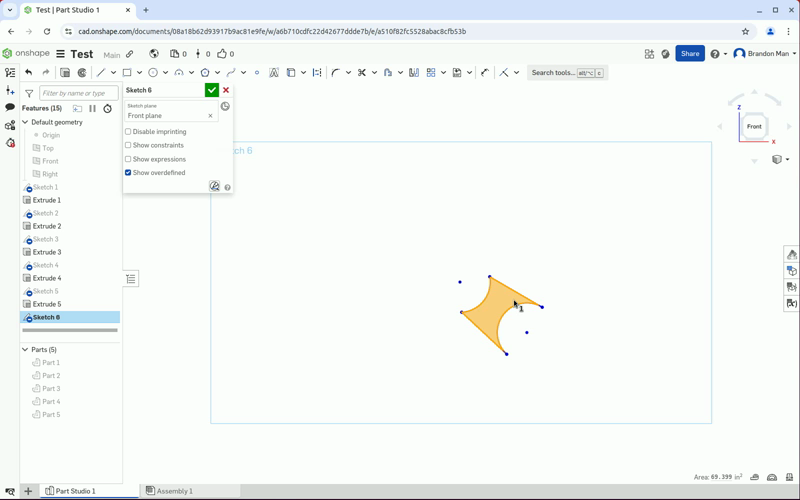
mouse_move(73, 352)
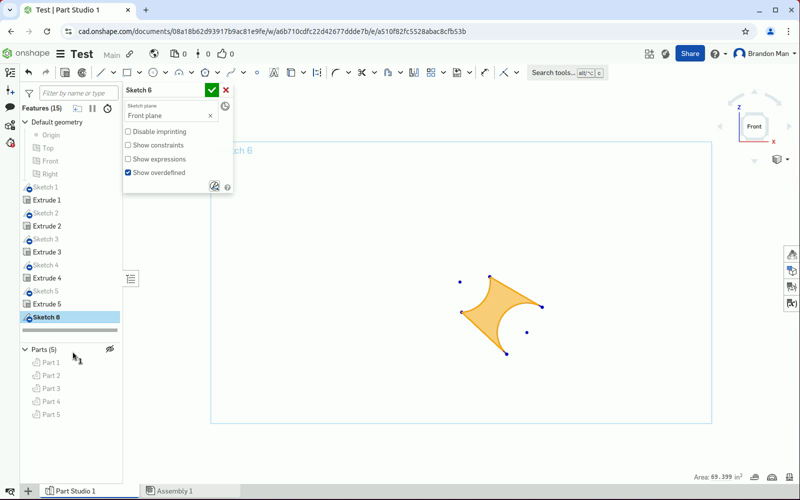
key(shift+y)
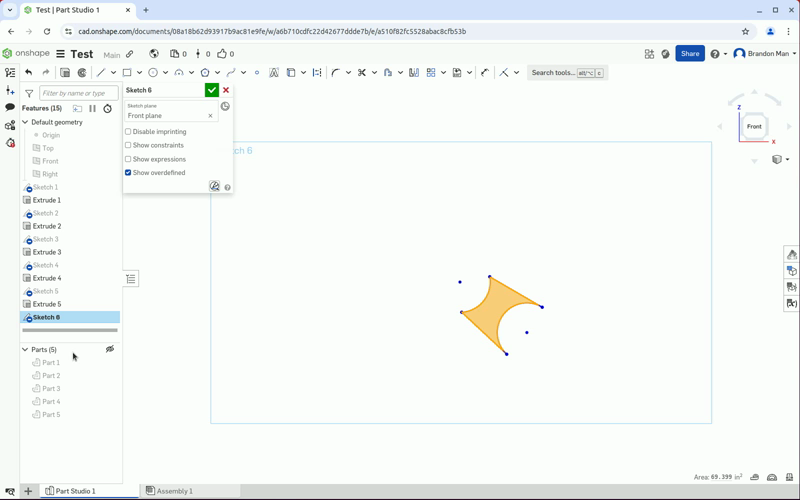
key(shift+e)
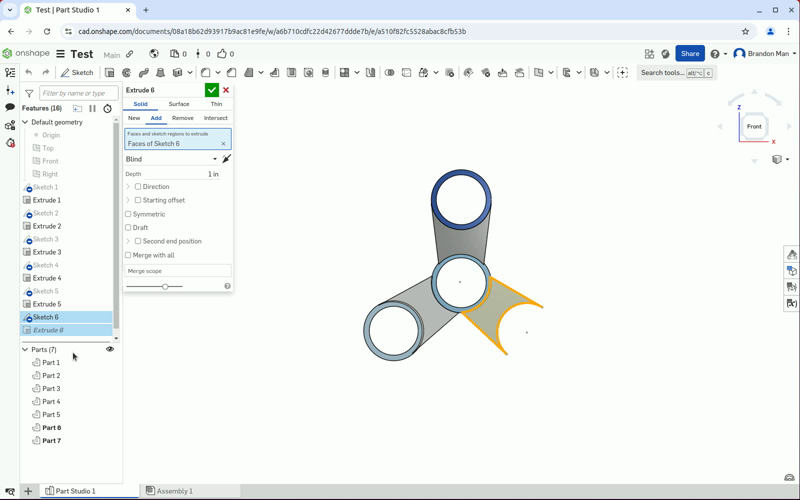
mouse_move(143, 106)
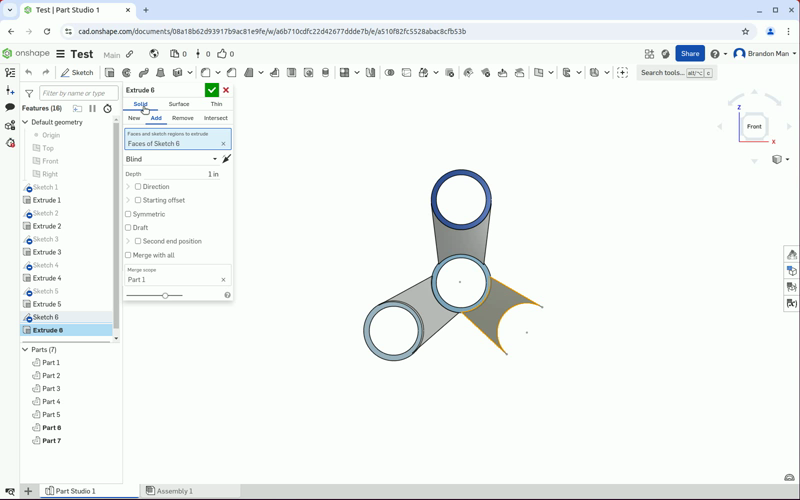
click(143, 106)
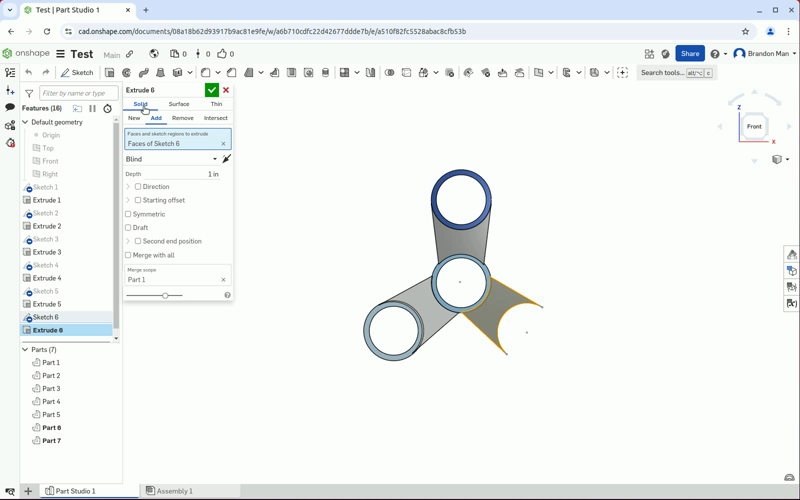
mouse_move(137, 120)
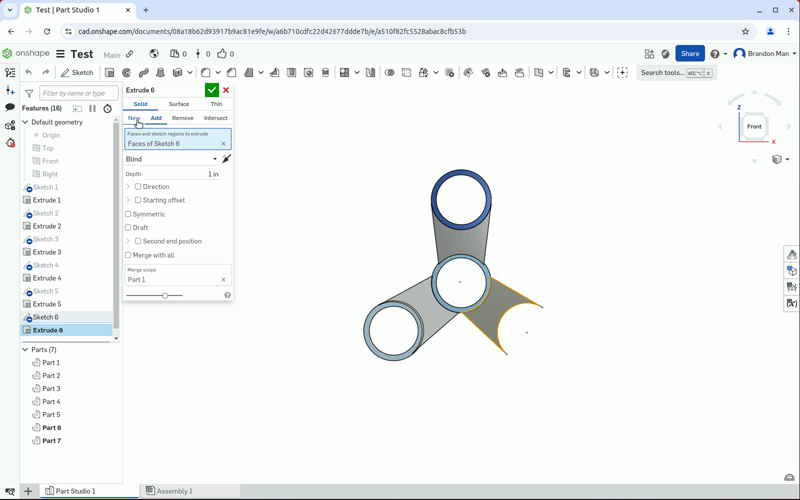
click(137, 120)
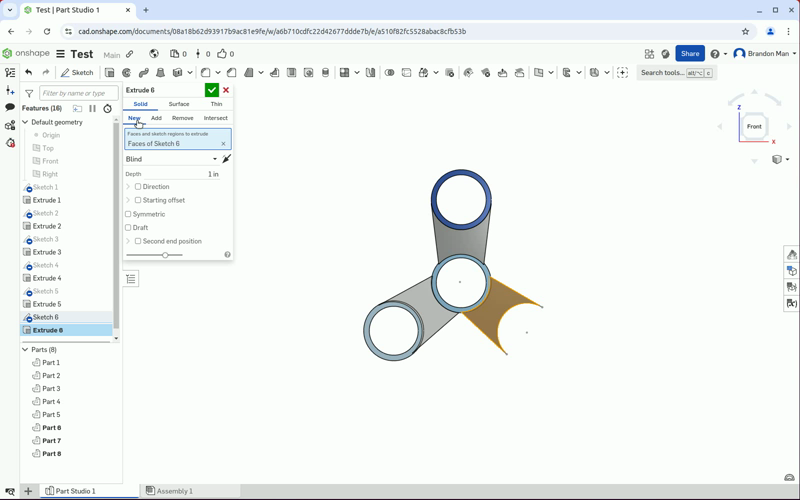
key(tab, 4)
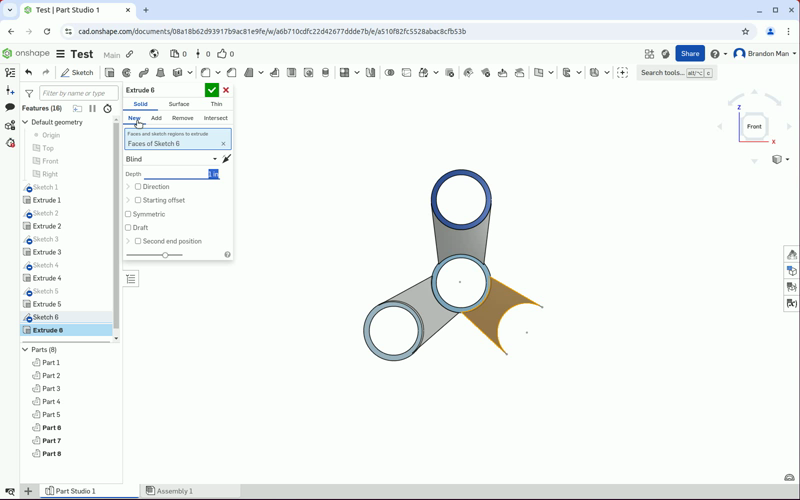
text(-5.055)
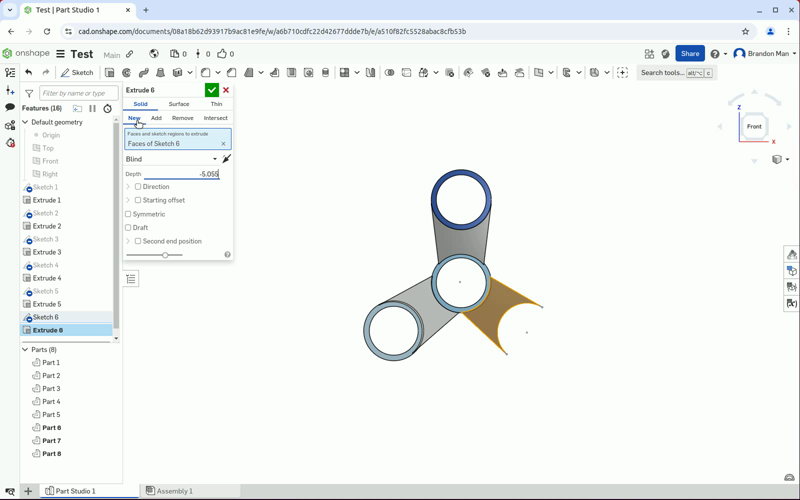
key(enter)
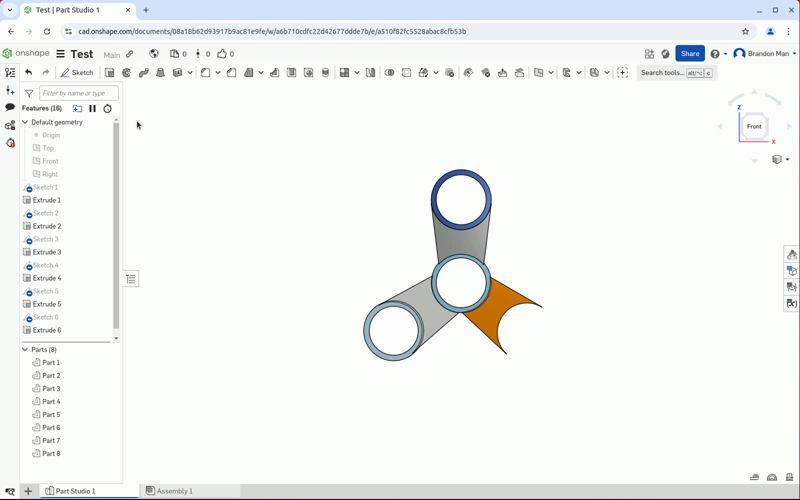
key(shift+h)
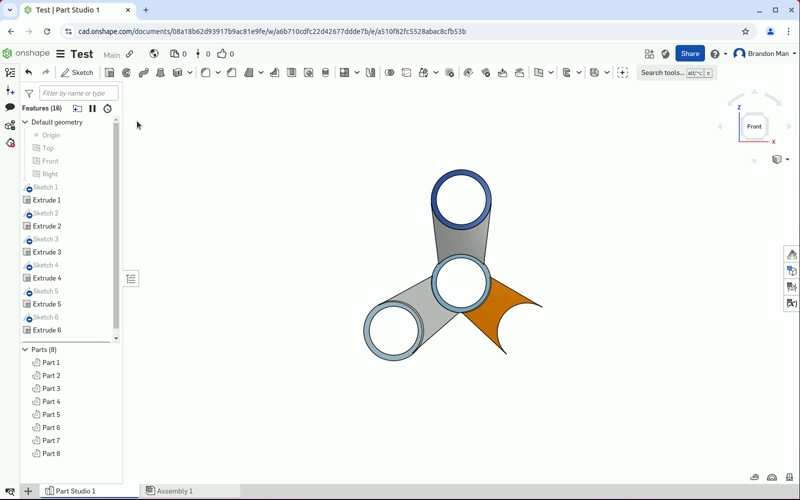
key(shift+h)
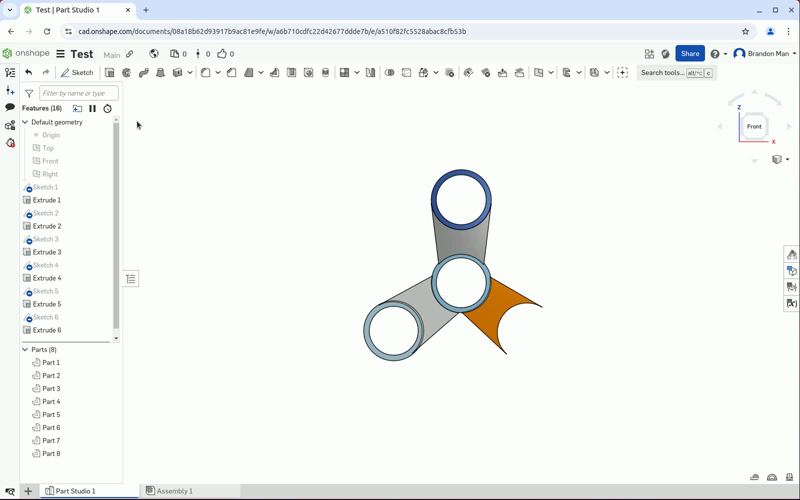
mouse_move(69, 189)
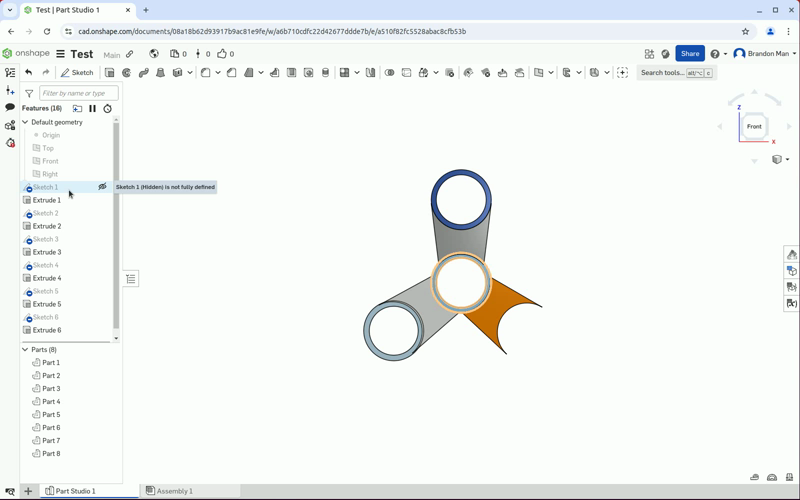
click(69, 189)
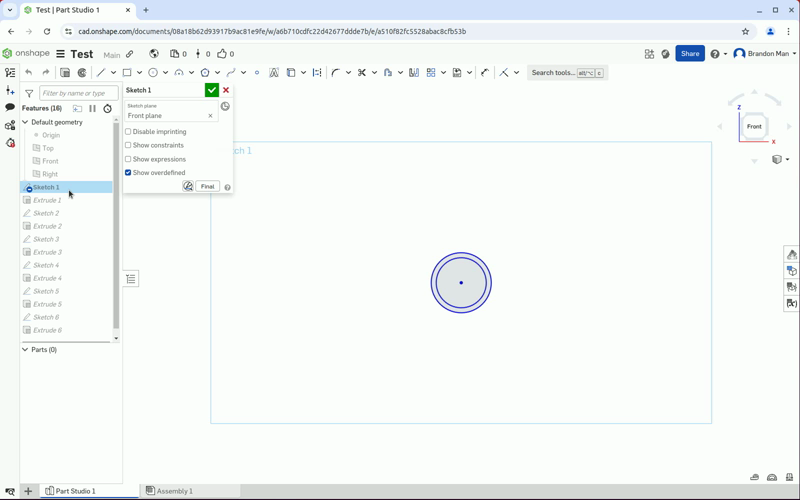
mouse_move(229, 92)
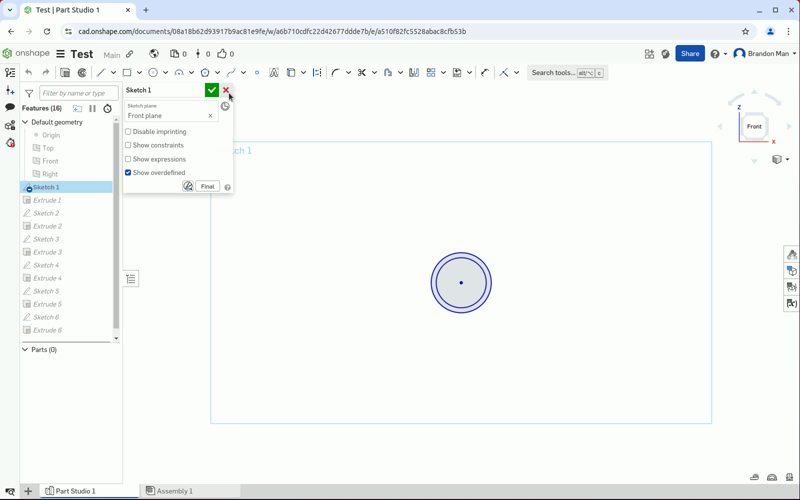
click(229, 92)
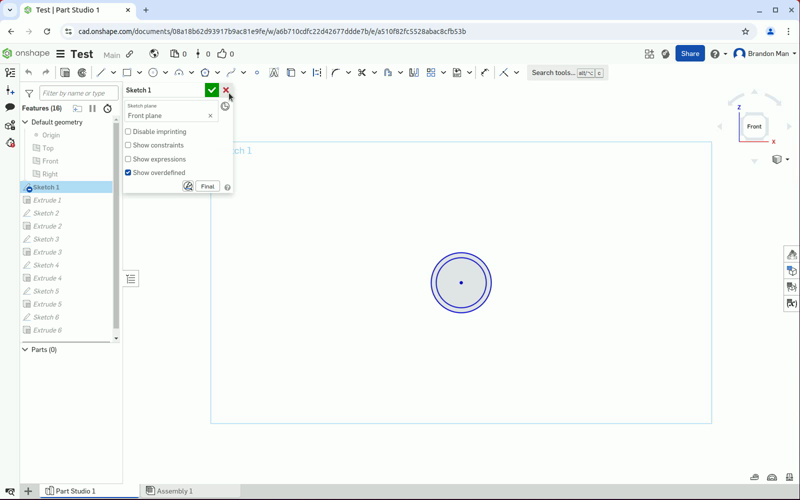
key(shift+s)
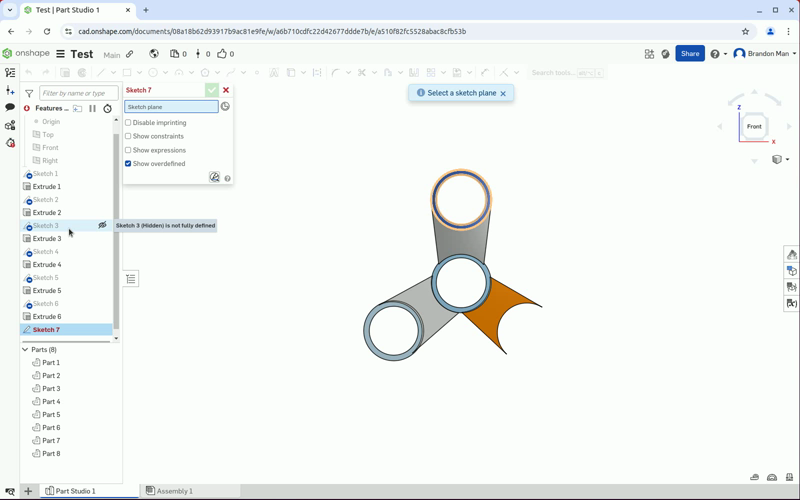
scroll(3)
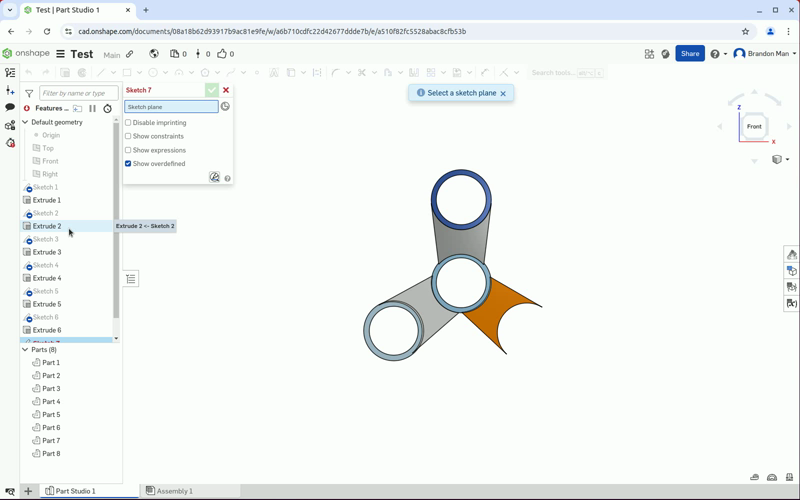
mouse_move(69, 163)
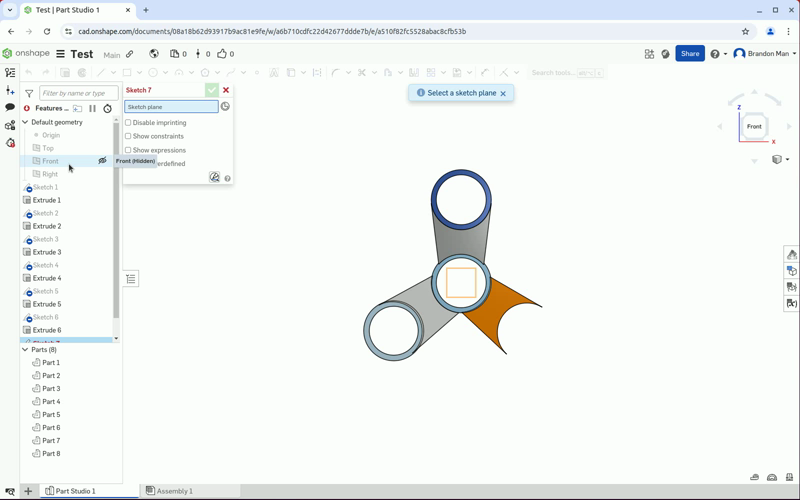
click(69, 163)
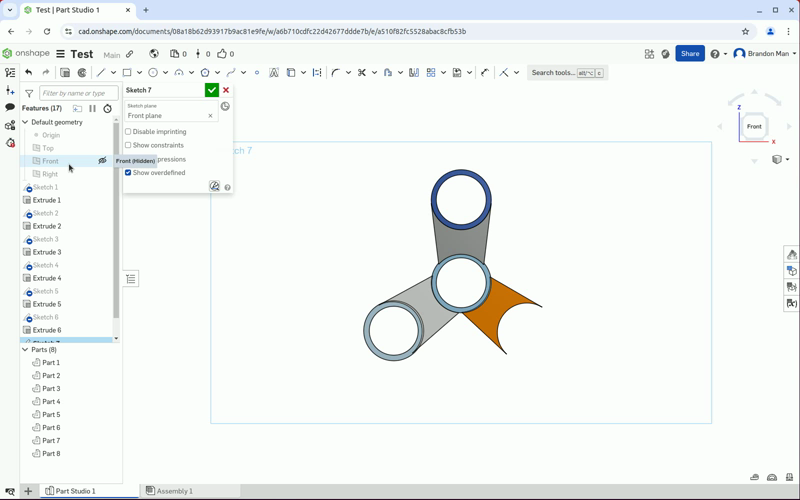
mouse_move(73, 352)
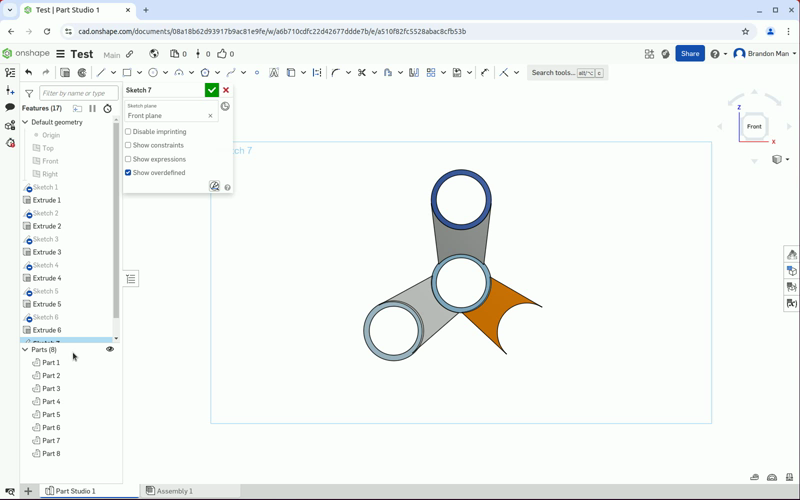
key(y)
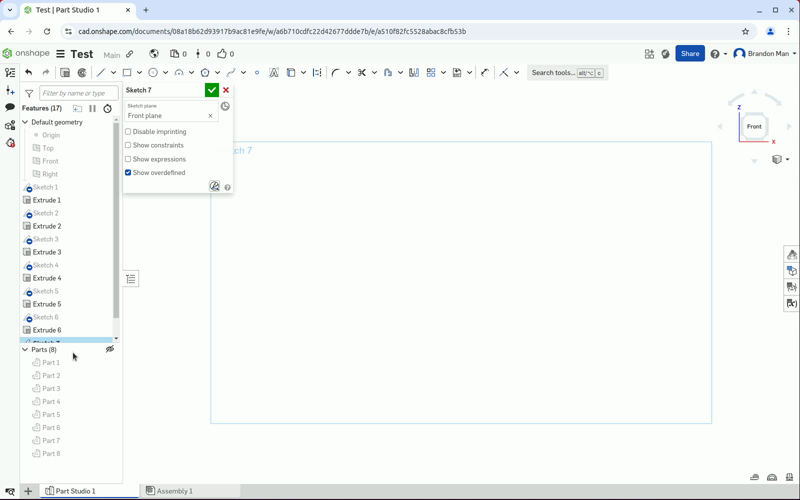
key(c)
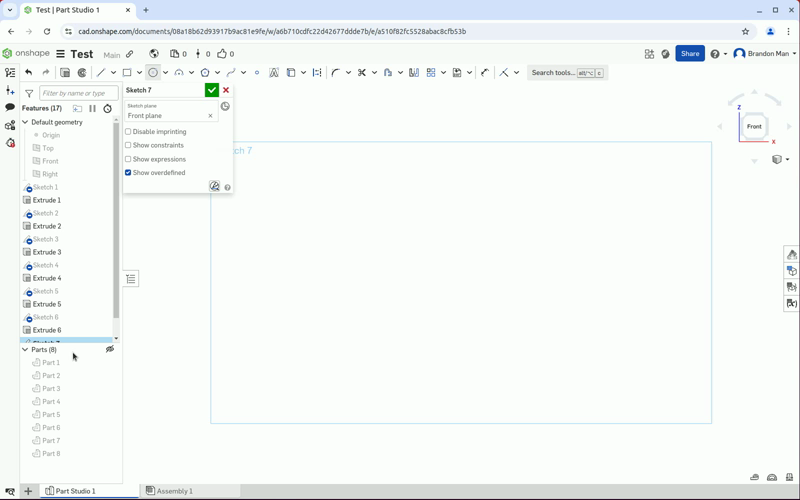
key_down(shift)
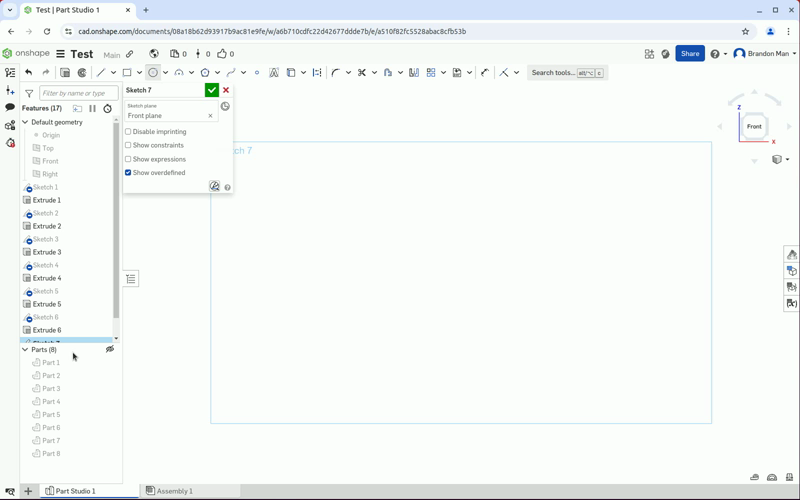
mouse_move(527, 333)
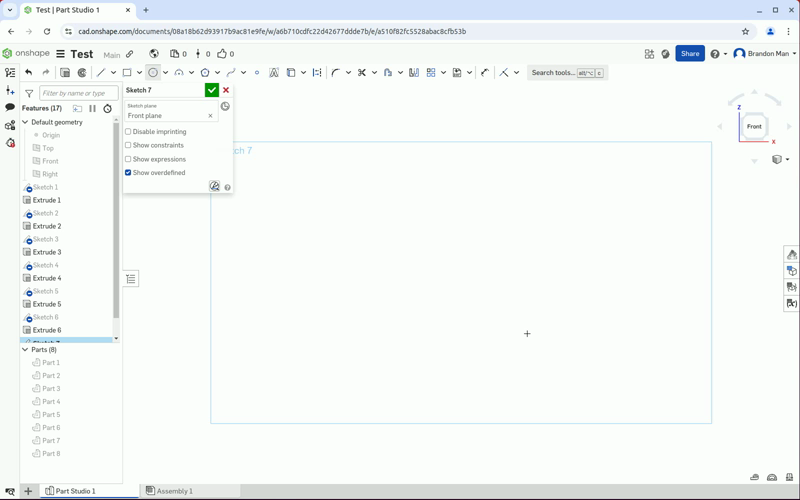
click(527, 333)
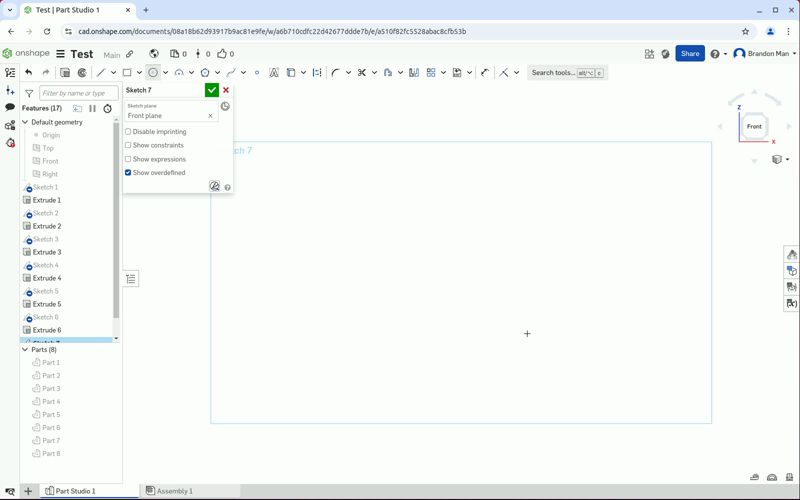
key_up(shift)
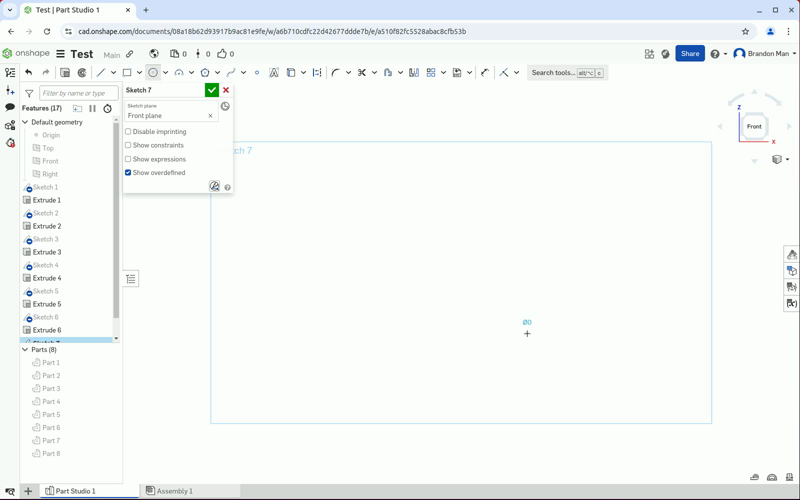
mouse_move(557, 333)
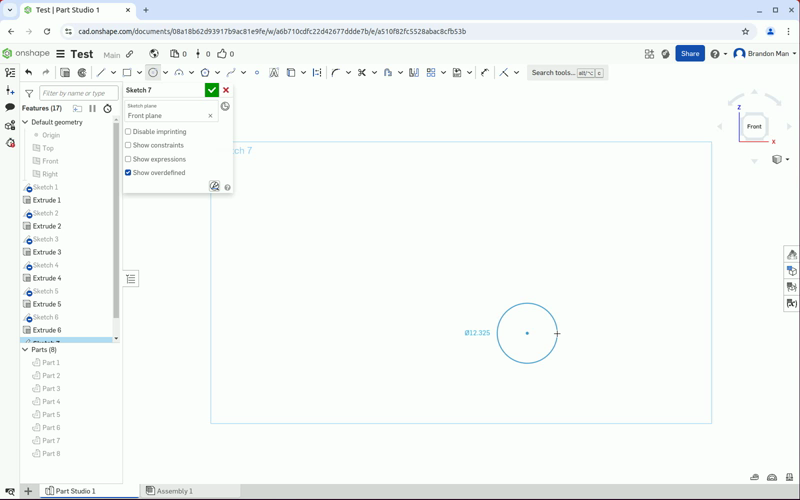
click(557, 333)
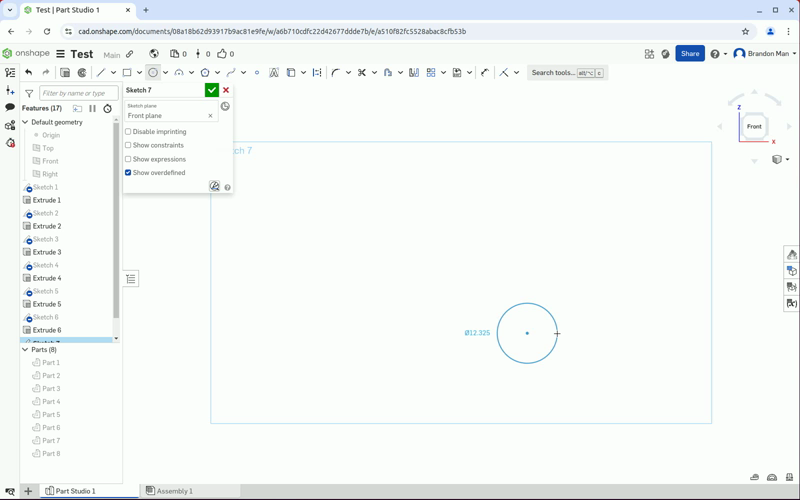
key(esc)
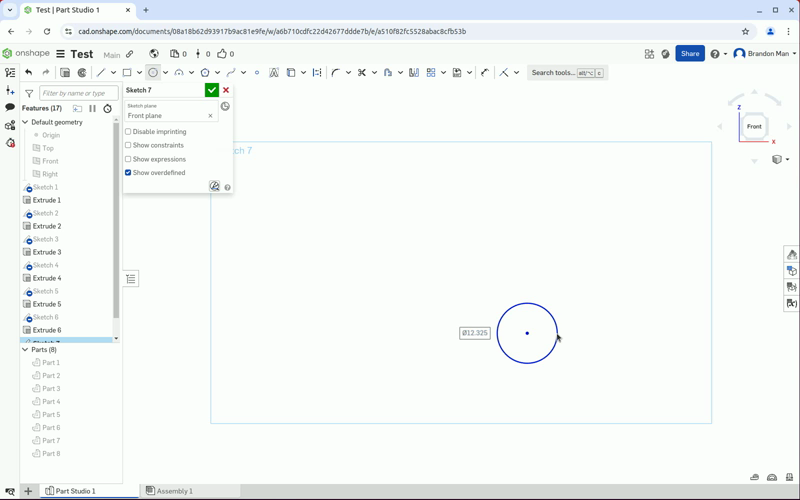
key(c)
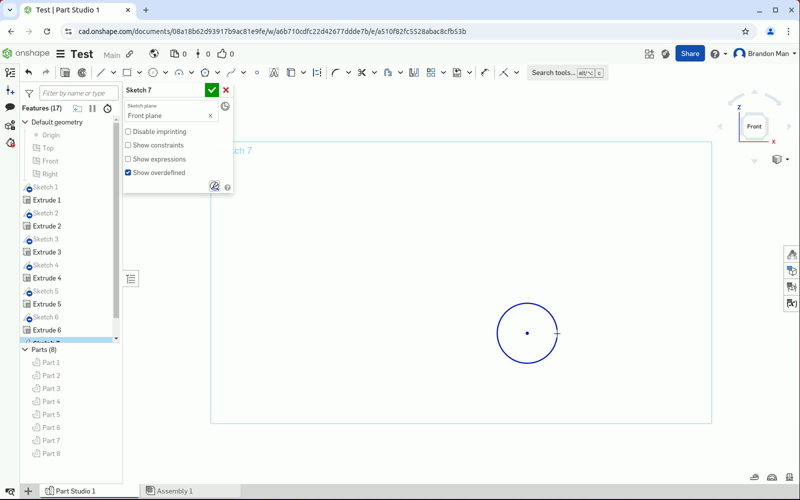
key_down(shift)
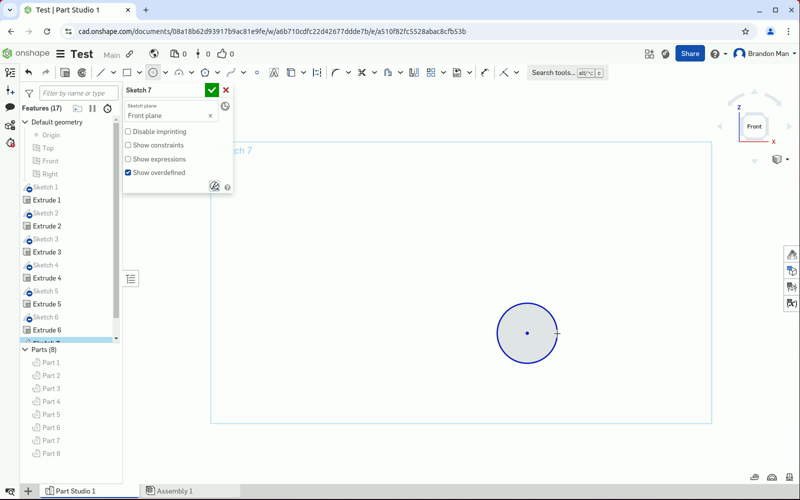
mouse_move(527, 333)
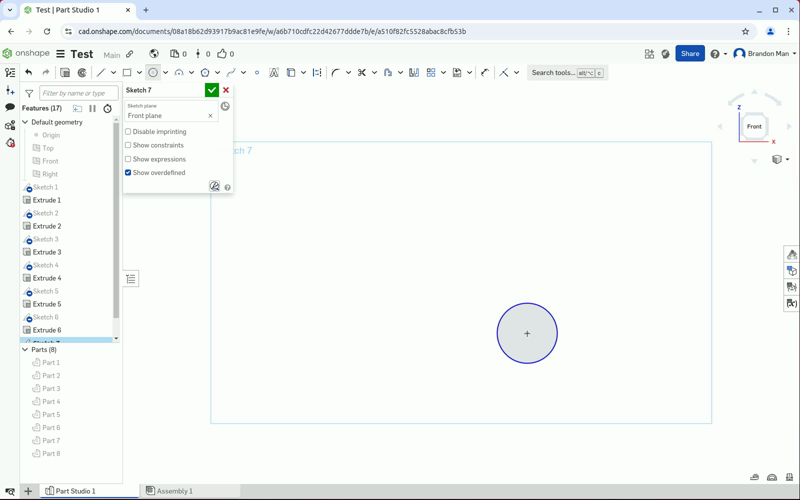
click(527, 333)
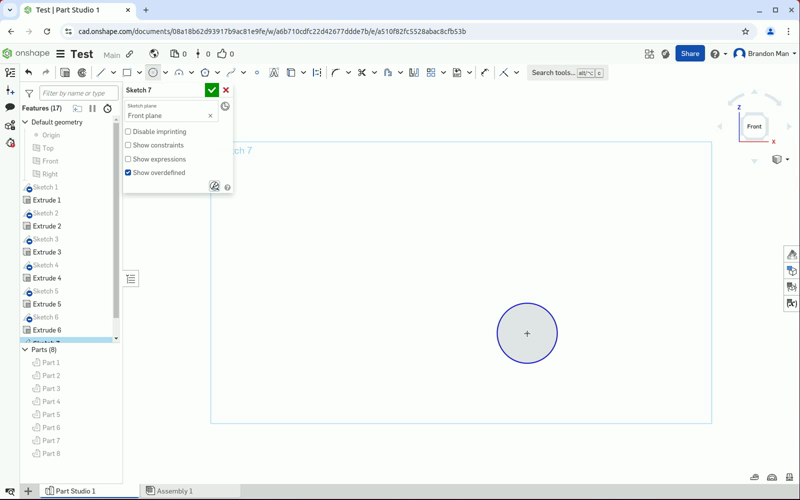
key_up(shift)
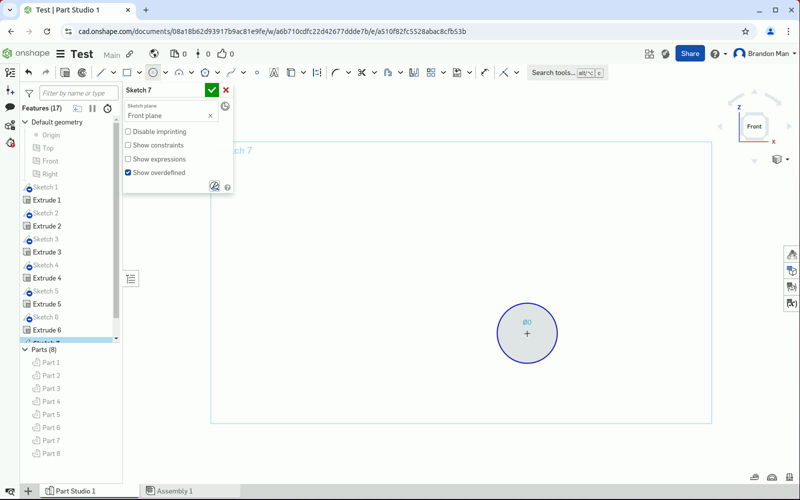
mouse_move(552, 333)
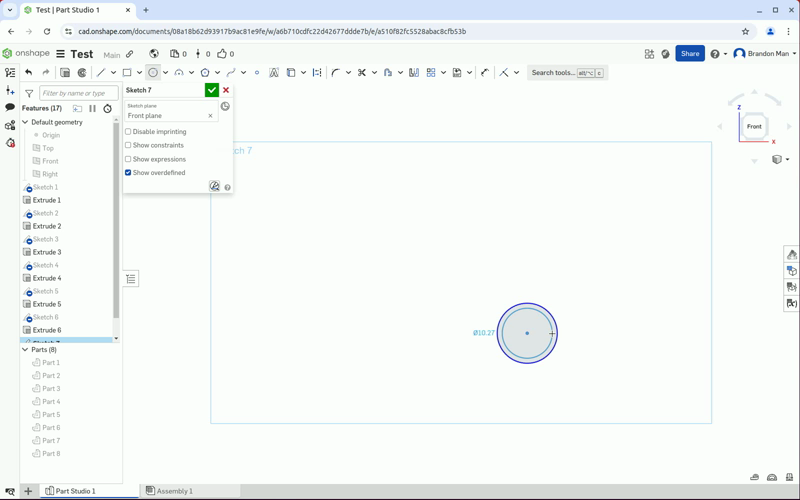
click(552, 333)
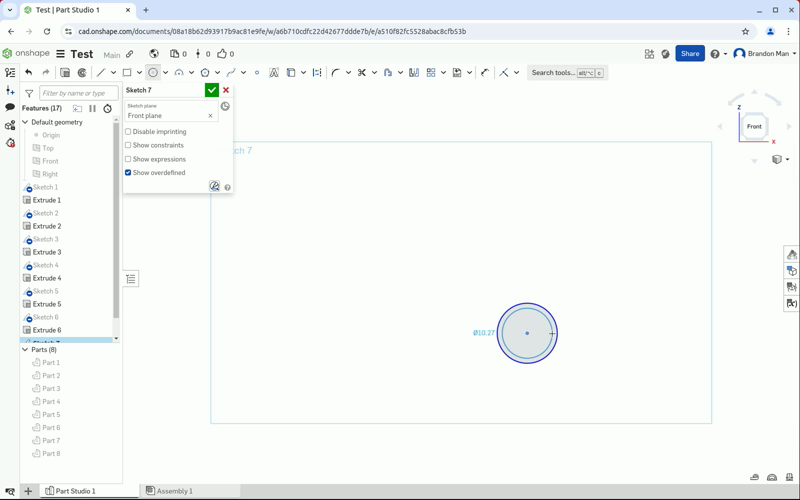
key(esc)
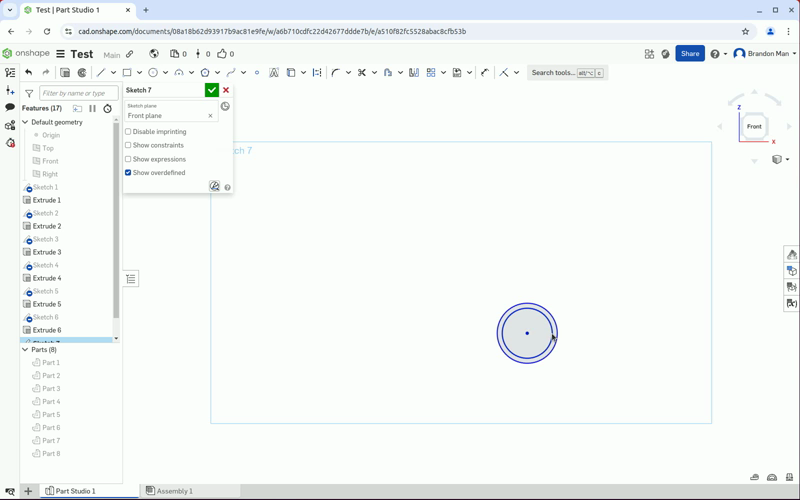
mouse_move(534, 306)
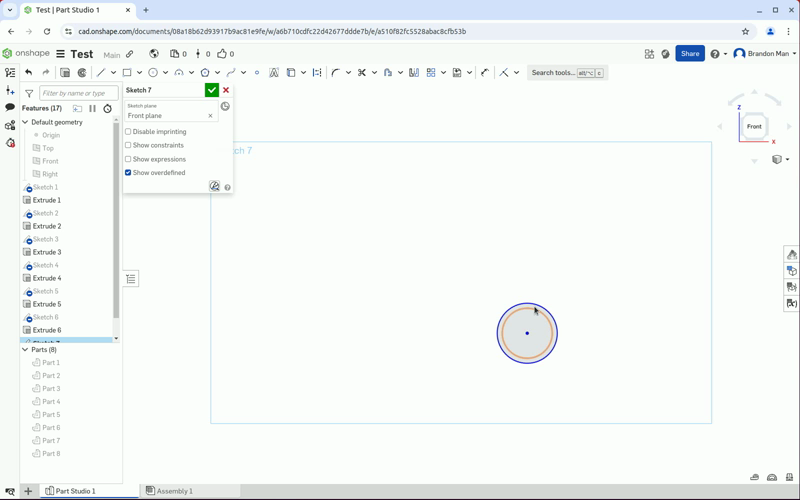
scroll(6)
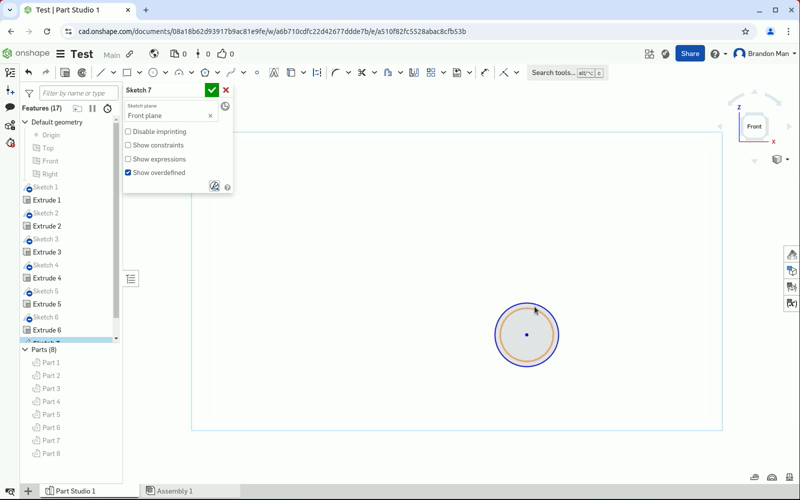
scroll(6)
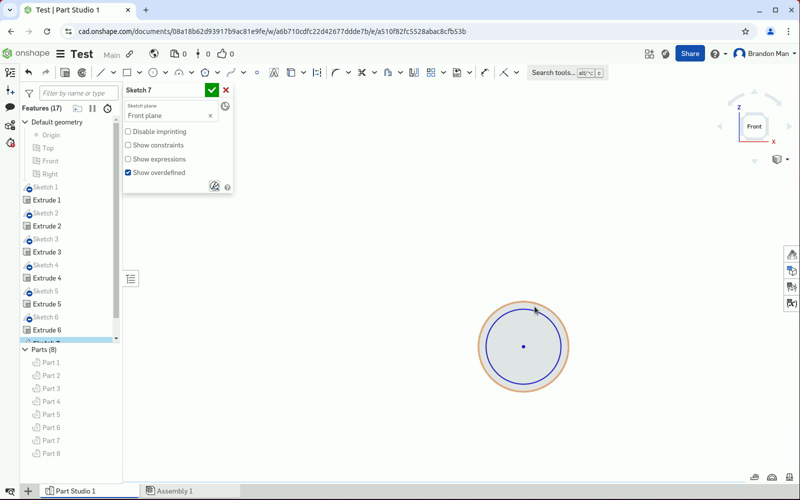
scroll(6)
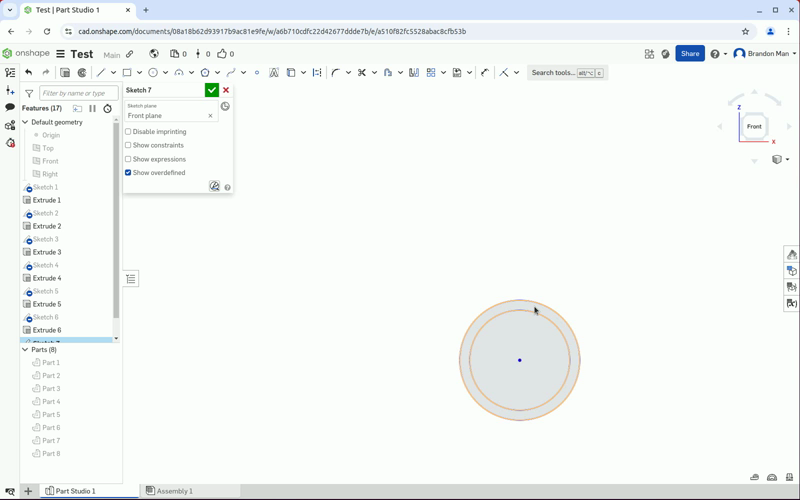
scroll(6)
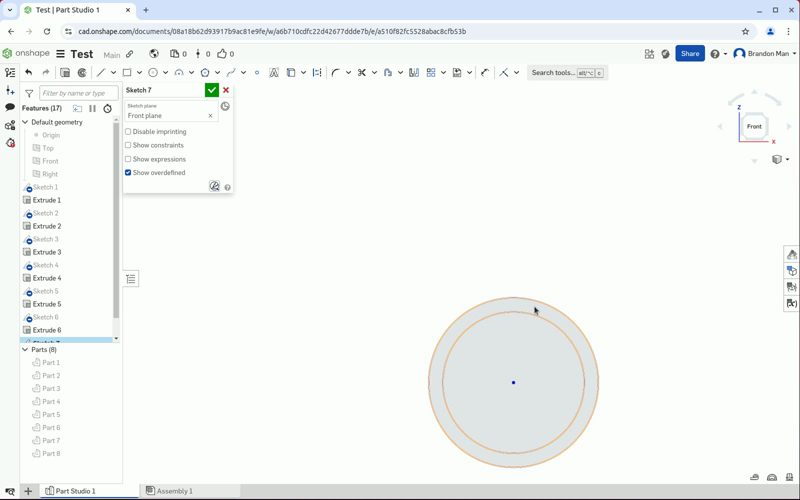
scroll(6)
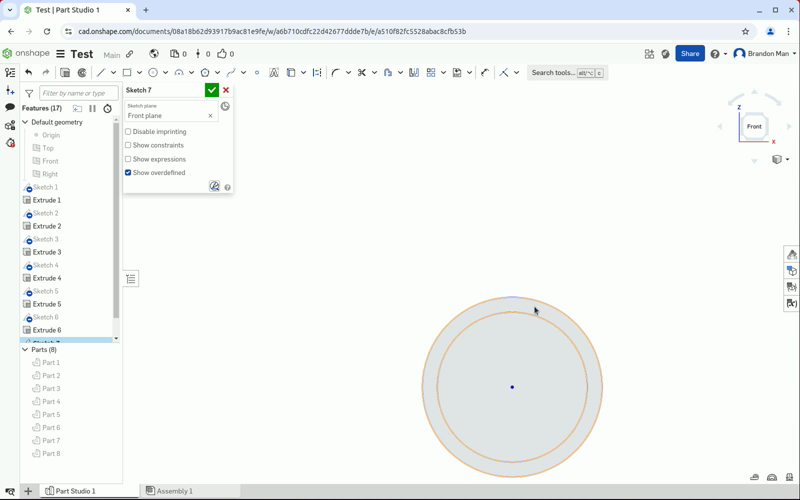
scroll(6)
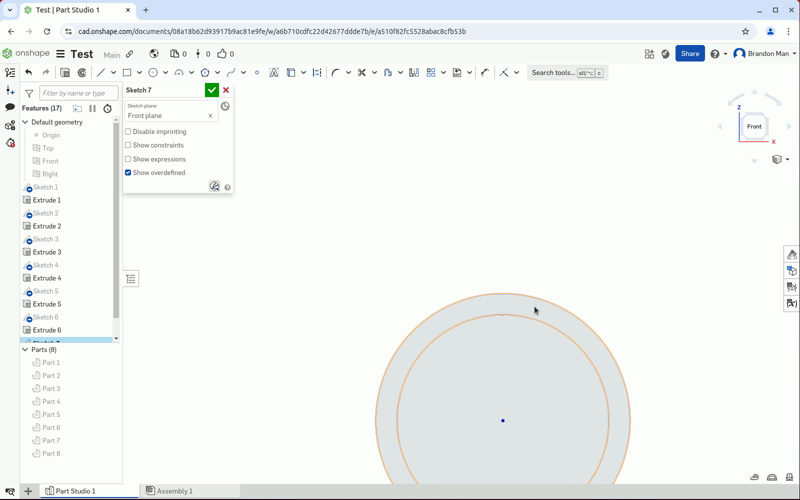
scroll(6)
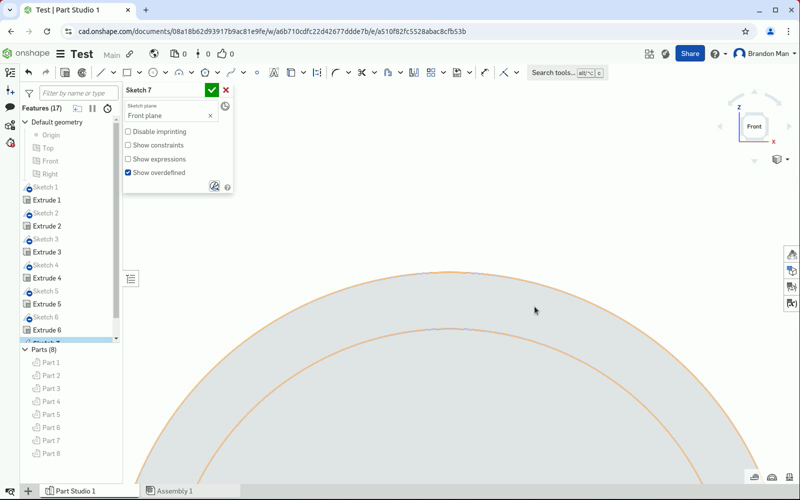
click(534, 306)
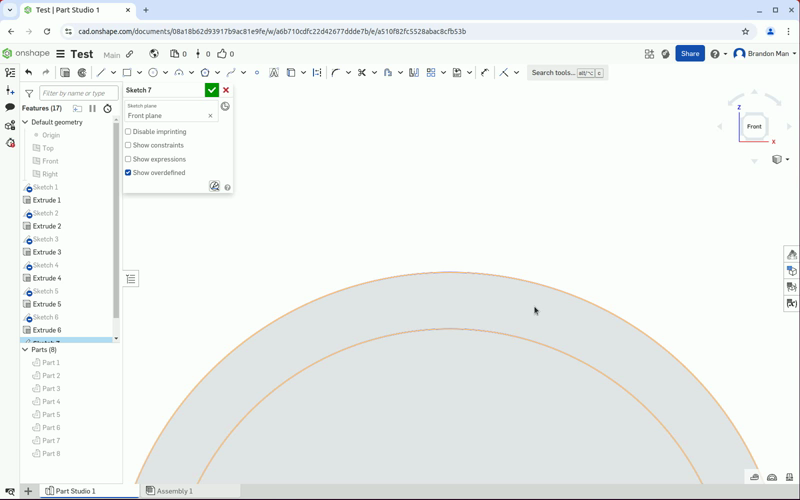
scroll(-6)
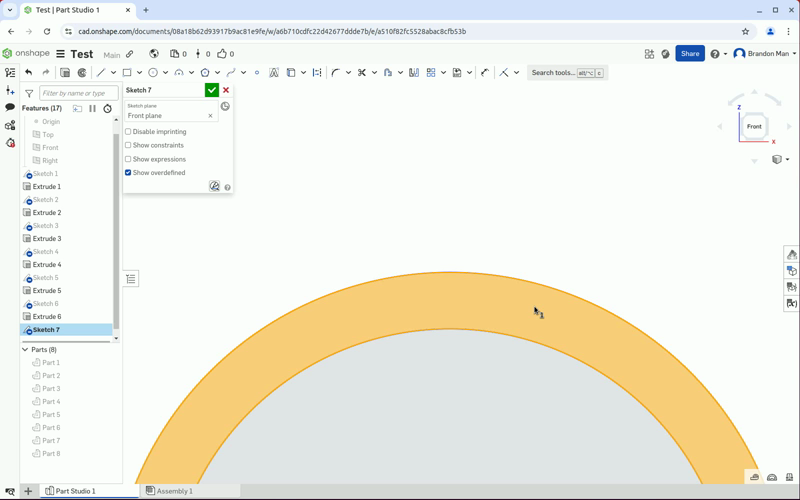
scroll(-6)
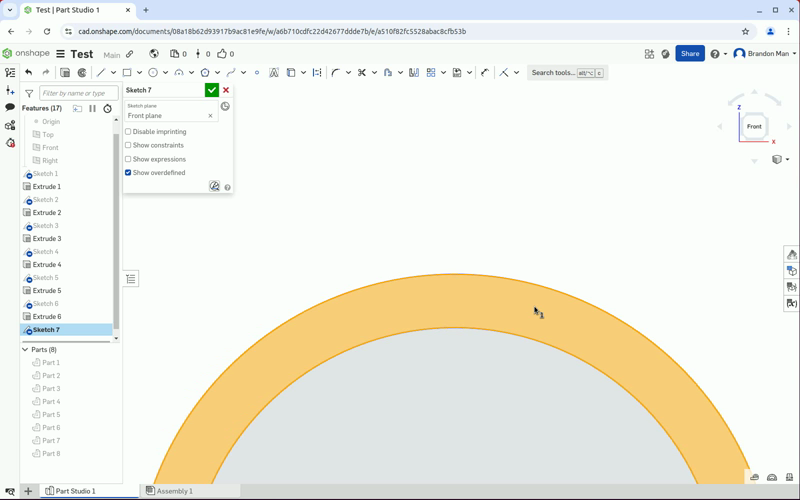
scroll(-6)
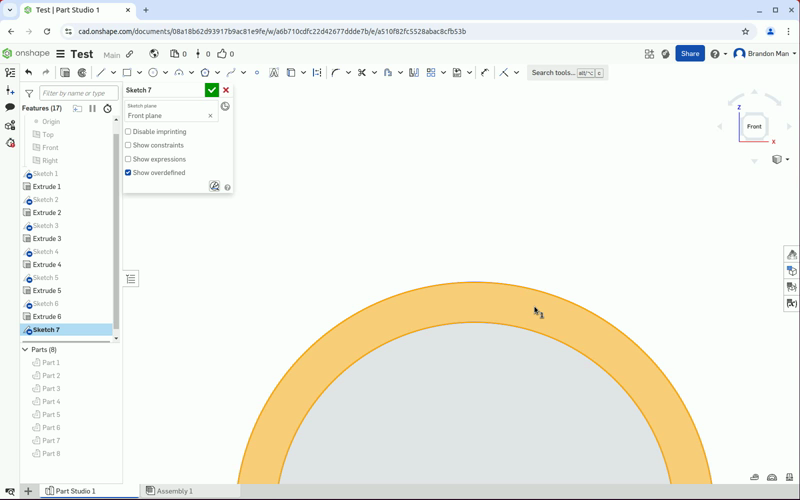
scroll(-6)
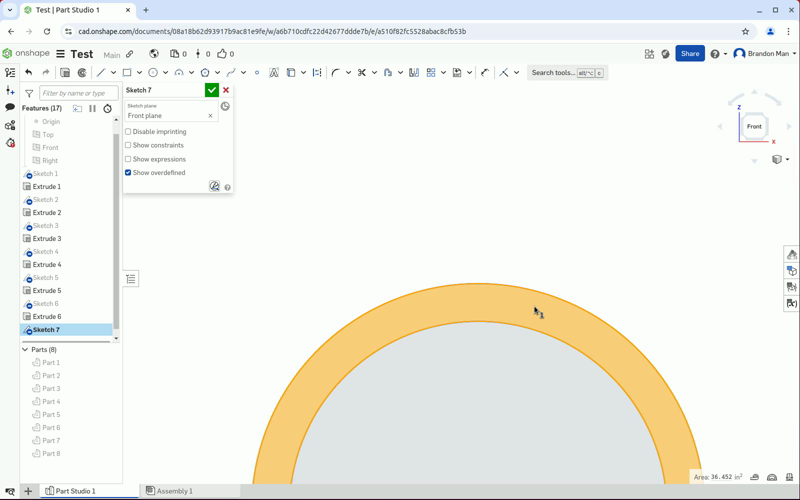
scroll(-6)
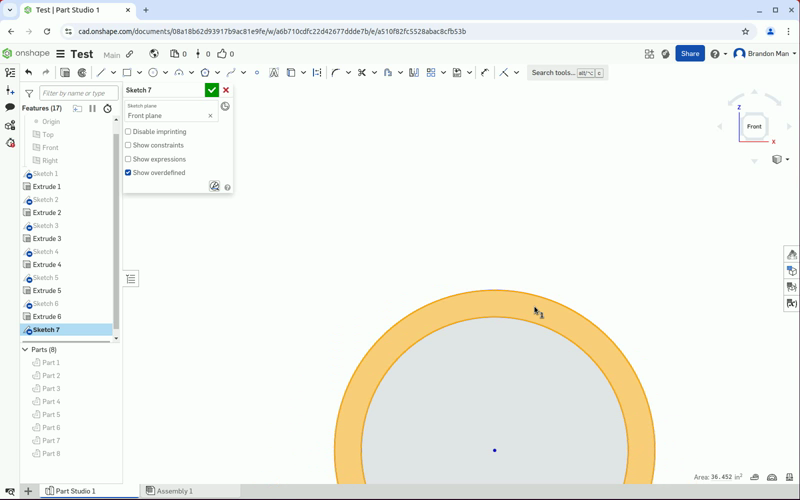
scroll(-6)
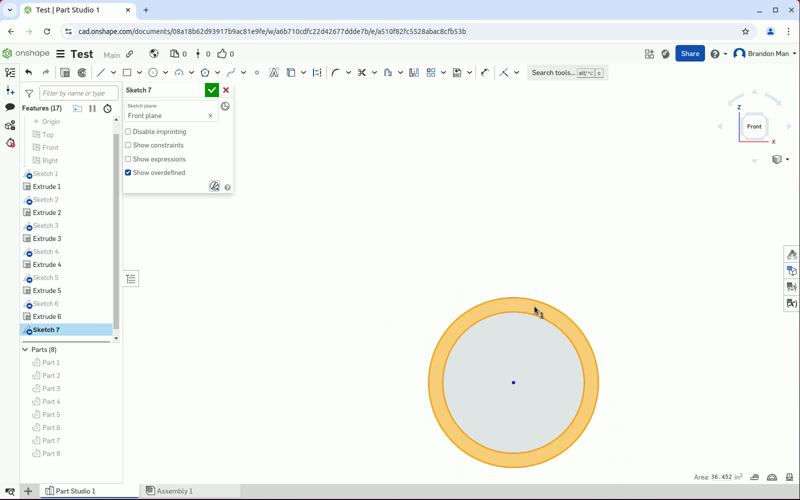
scroll(-6)
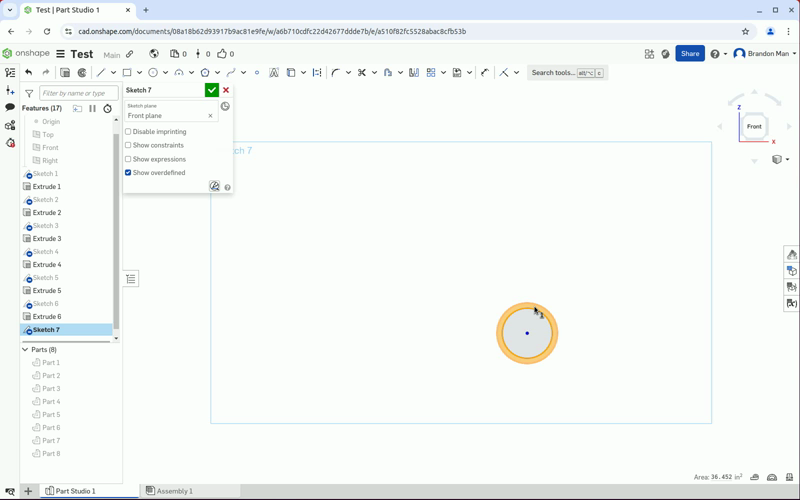
mouse_move(73, 352)
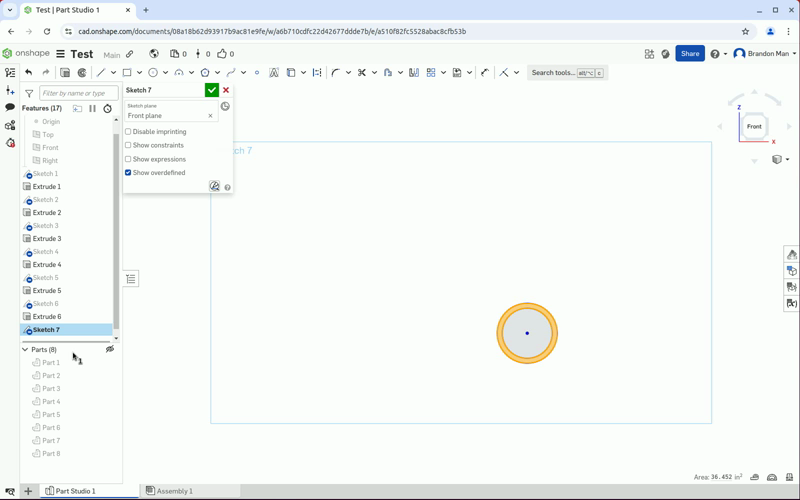
key(shift+y)
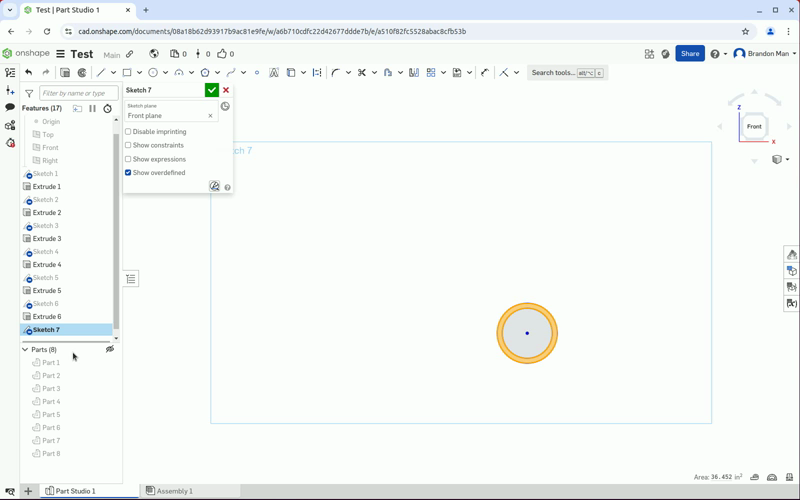
key(shift+e)
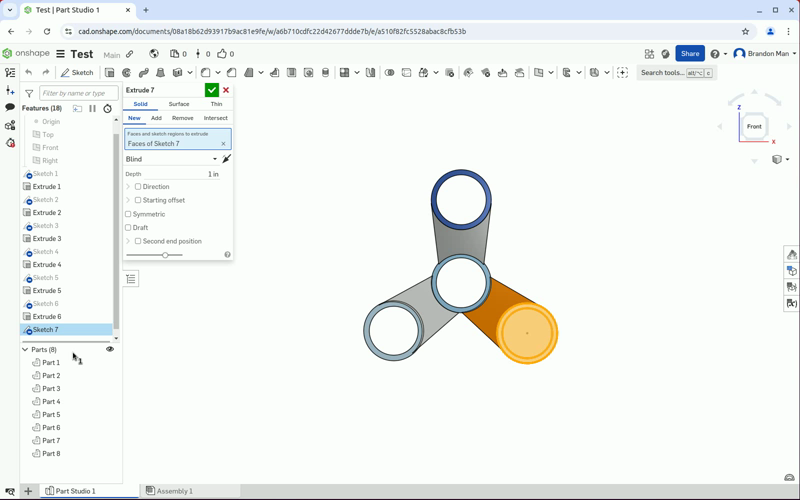
mouse_move(143, 106)
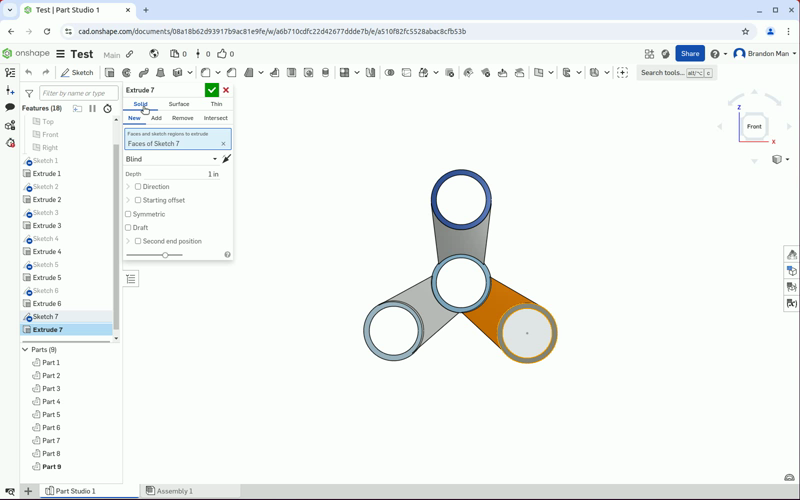
click(143, 106)
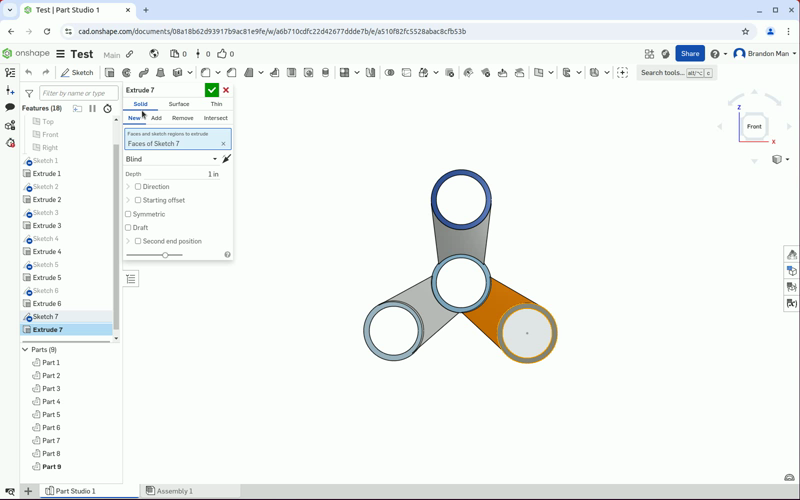
mouse_move(137, 120)
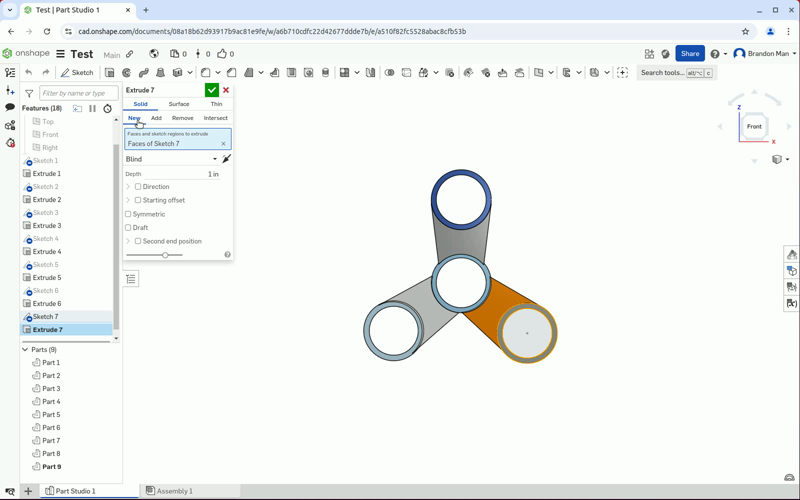
click(137, 120)
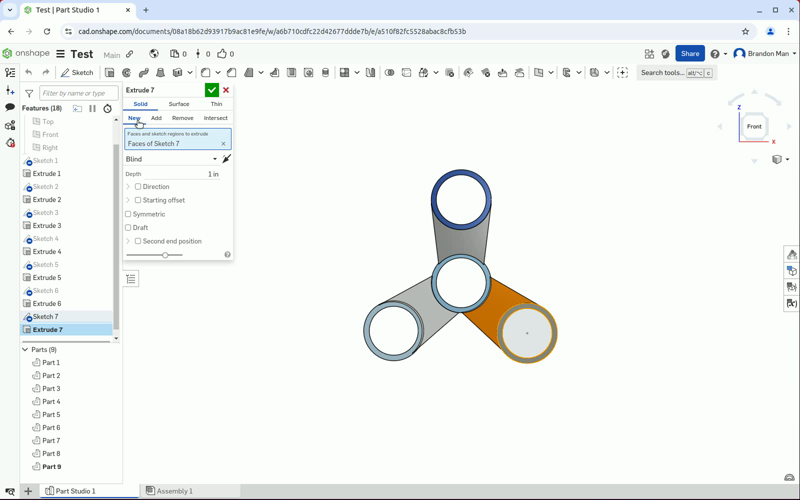
key(tab, 4)
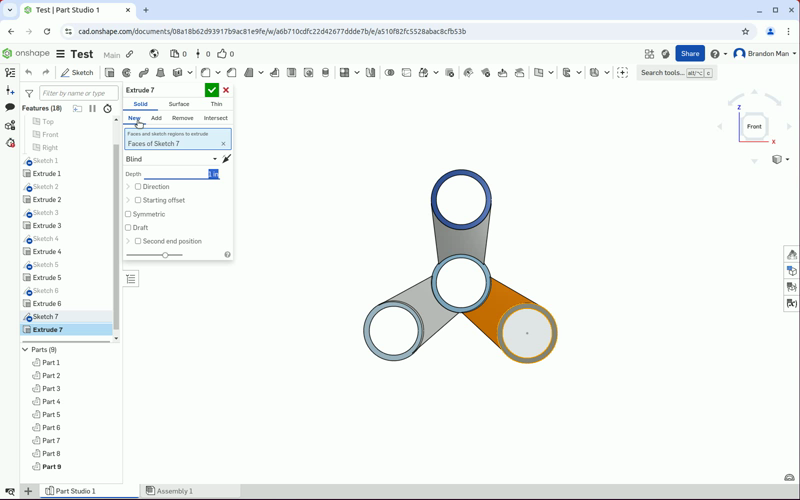
text(-5.055)
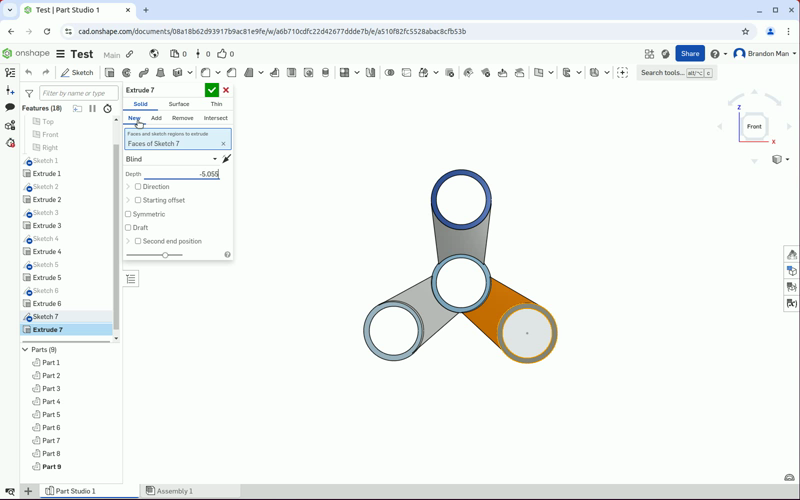
key(enter)
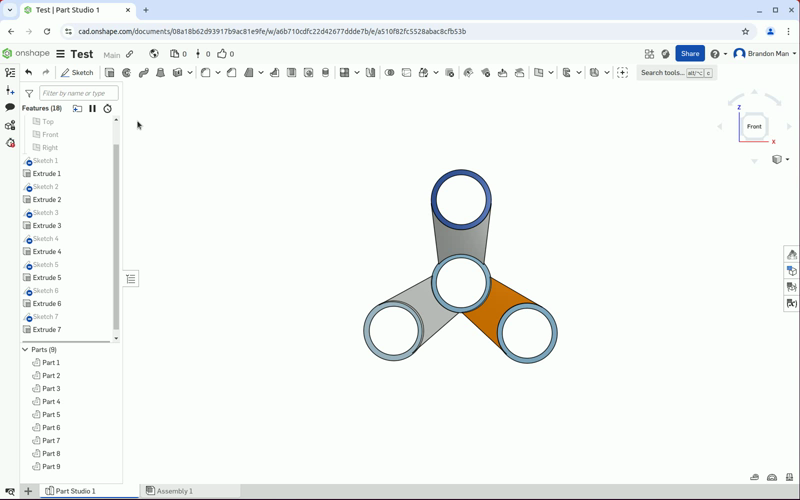
key(shift+h)
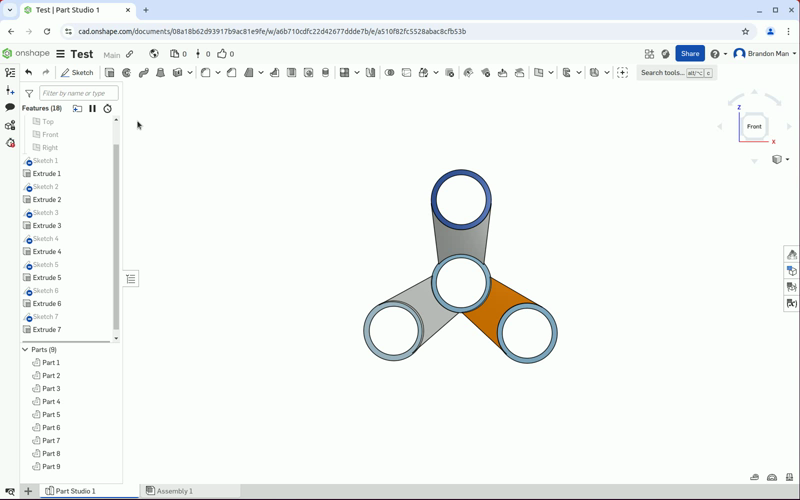
key(shift+h)
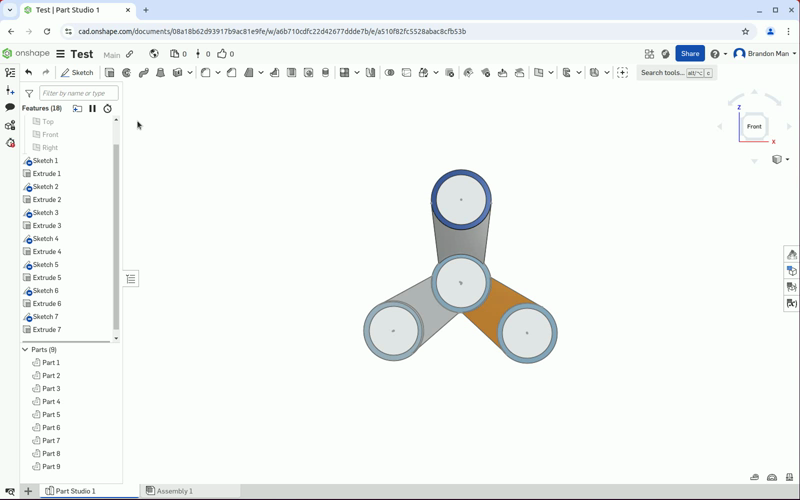
key(shift+7)
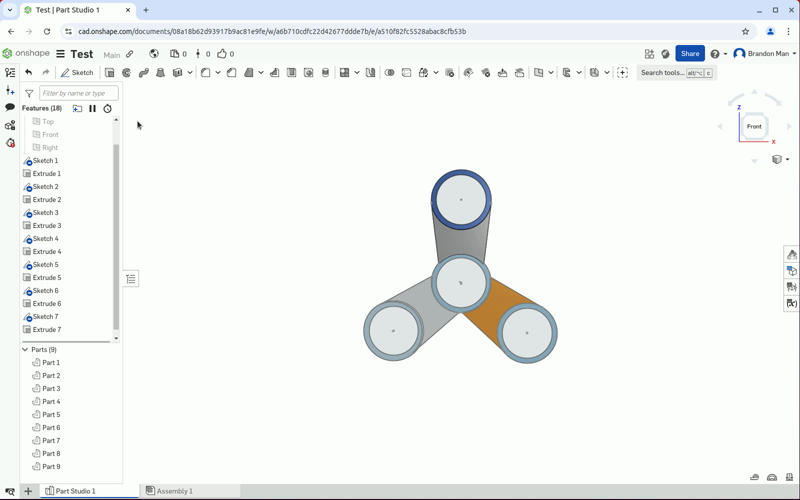
key(left, 2)
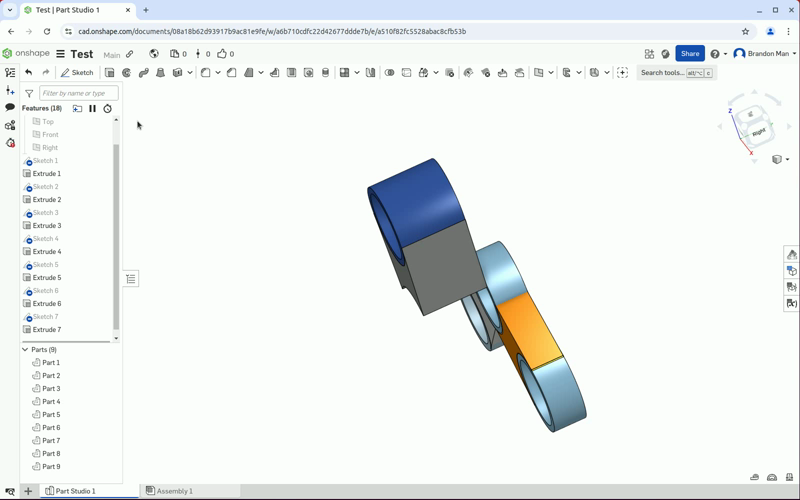
key(down, 2)
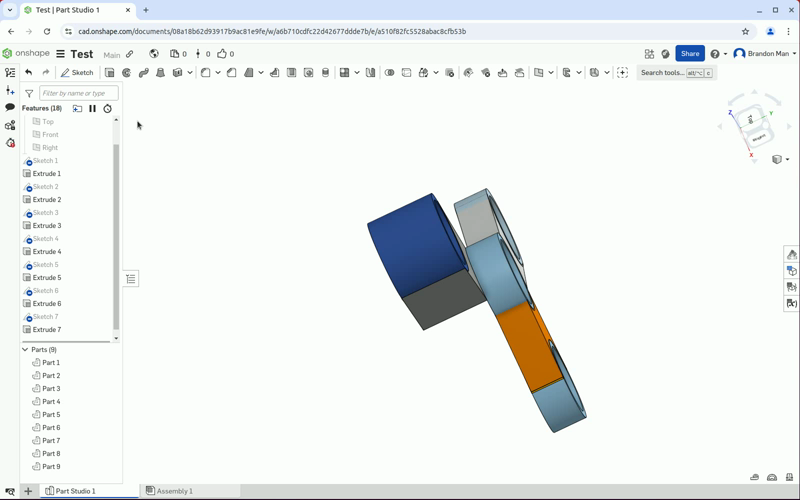
key(up, 2)
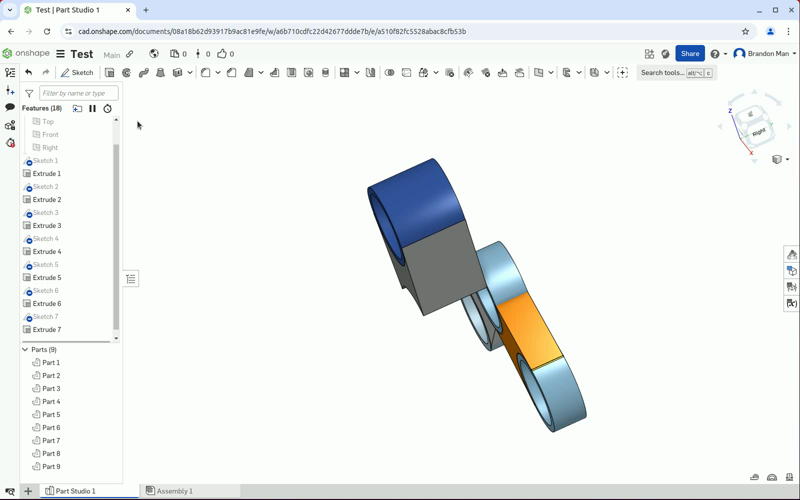
key(right, 2)
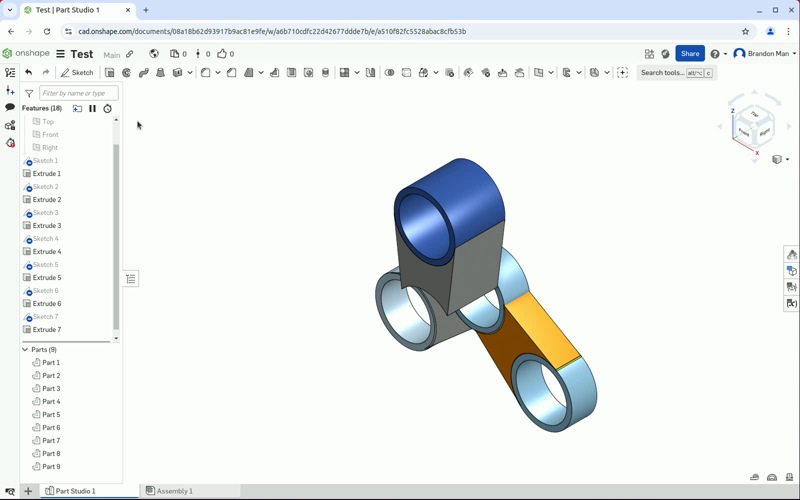
mouse_move(69, 163)
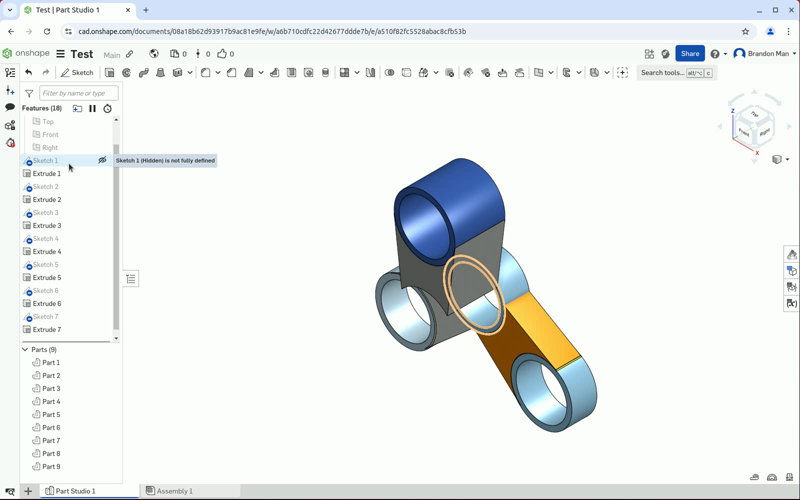
click(69, 163)